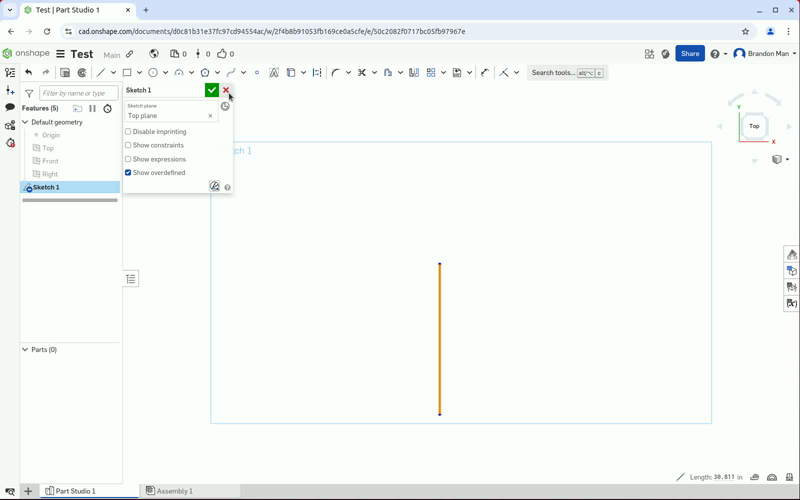
key(shift+h)
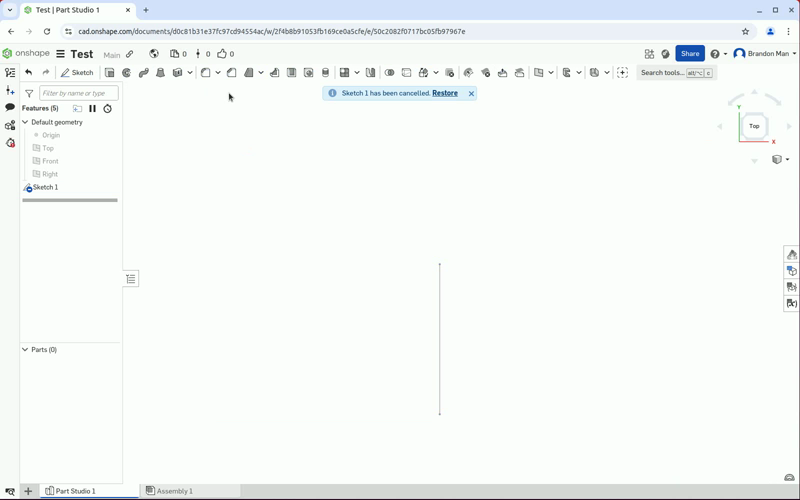
key(shift+s)
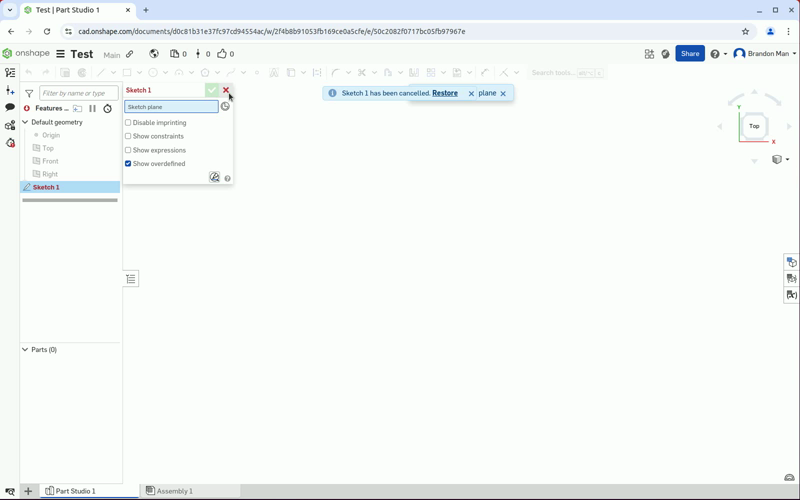
mouse_move(73, 150)
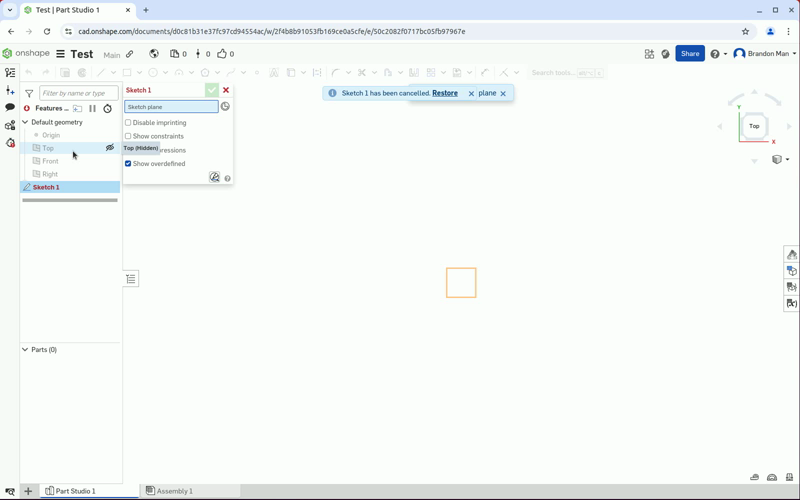
click(73, 150)
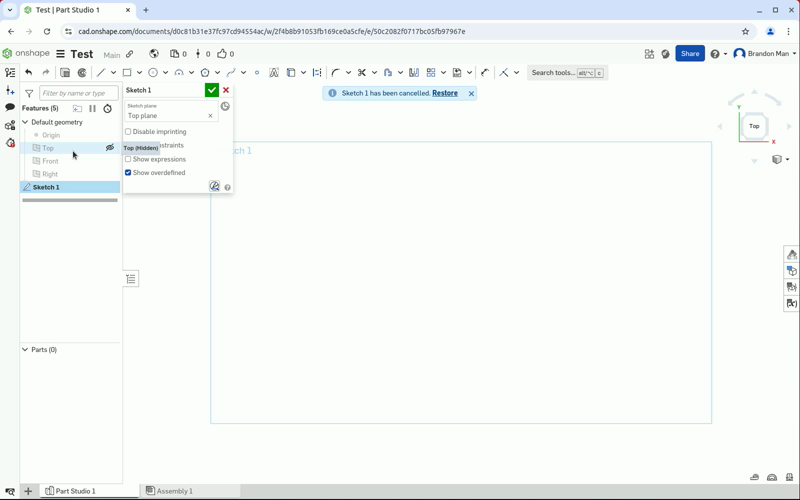
mouse_move(73, 352)
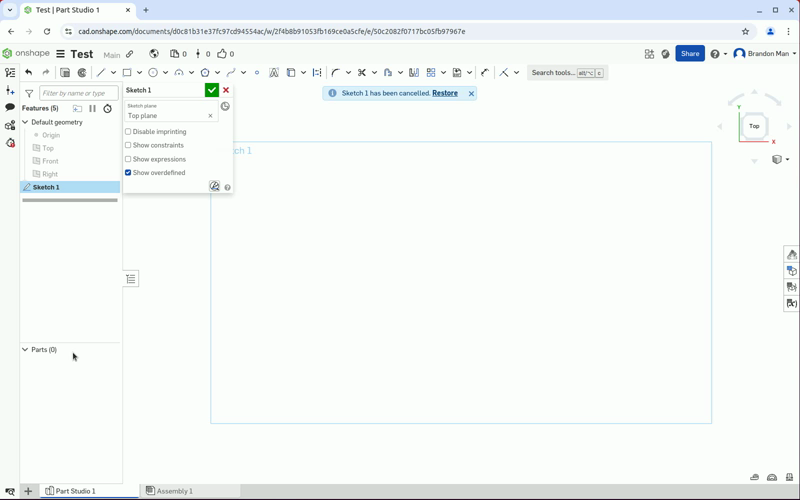
key(y)
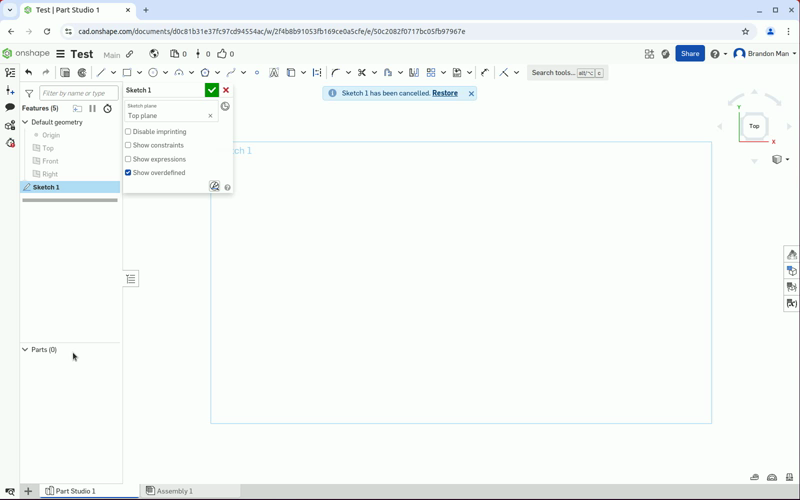
key(l)
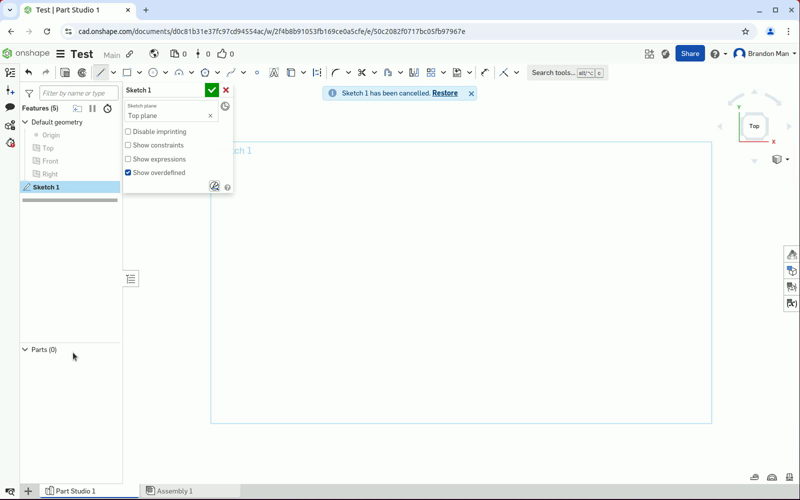
key_down(shift)
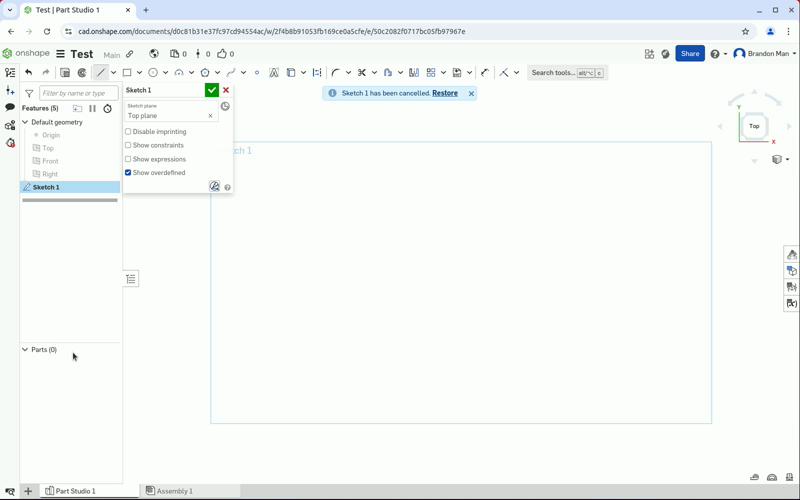
mouse_move(460, 282)
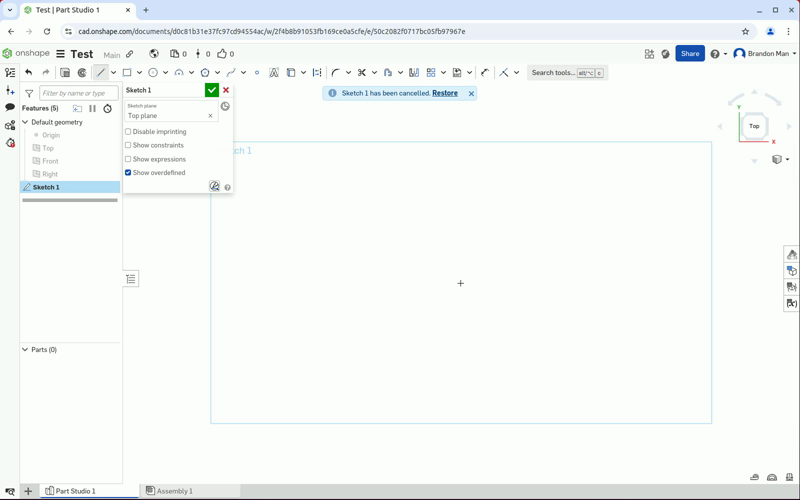
click(460, 282)
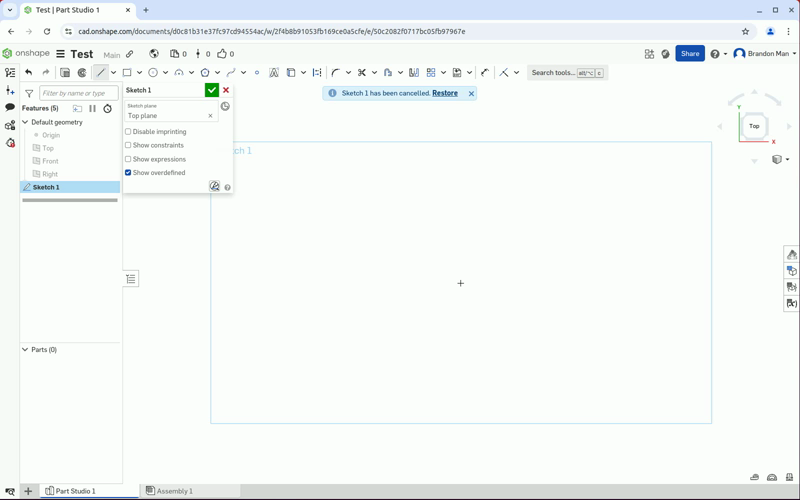
key_up(shift)
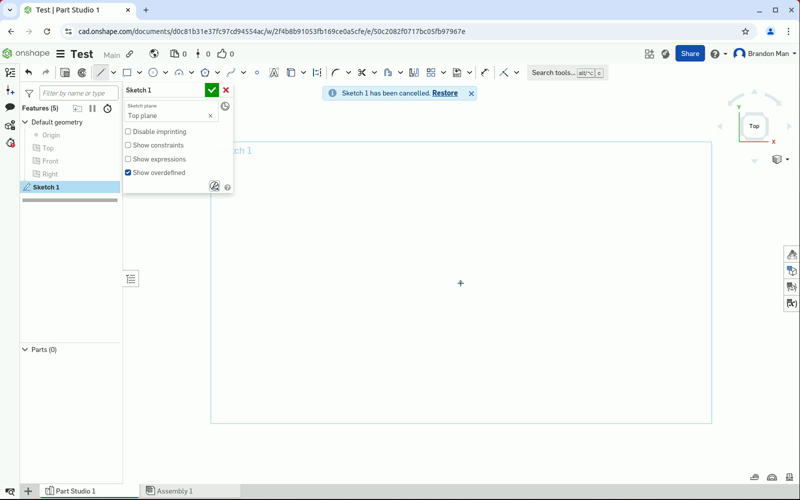
key_down(shift)
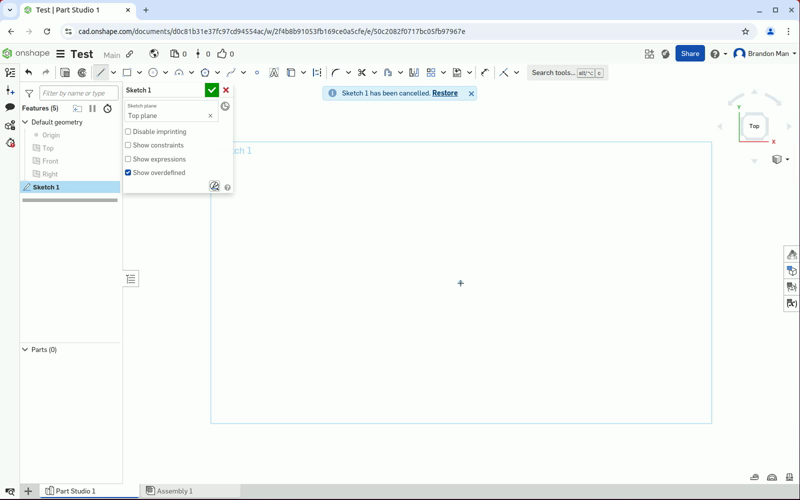
mouse_move(504, 359)
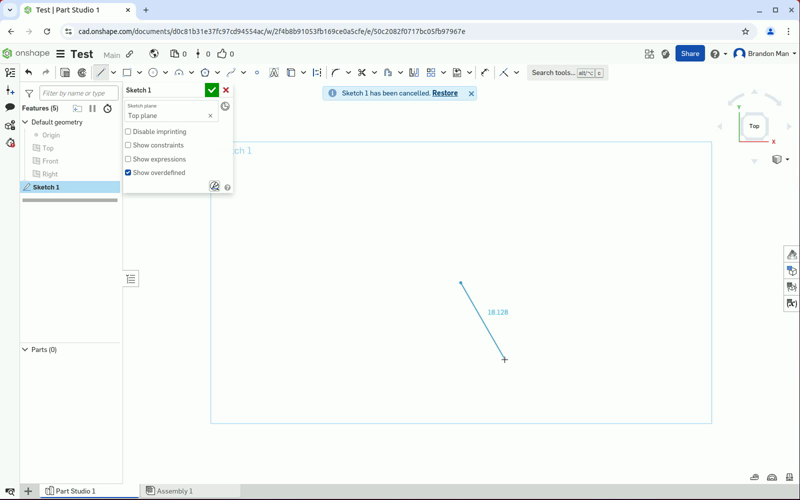
click(504, 359)
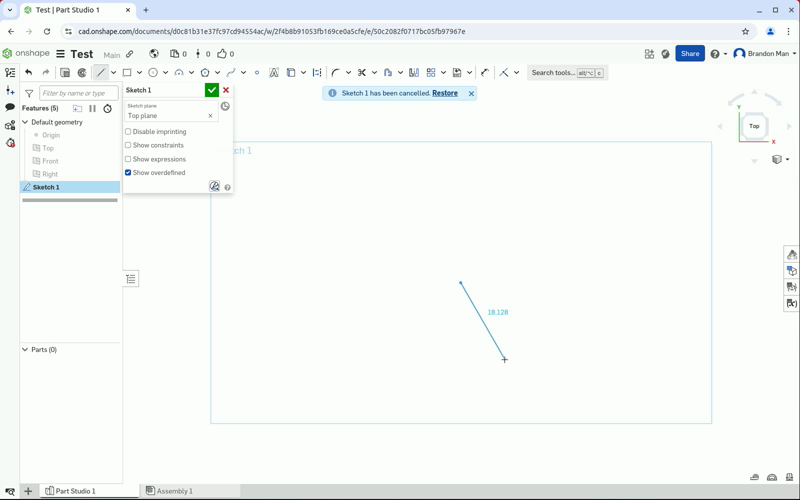
key_up(shift)
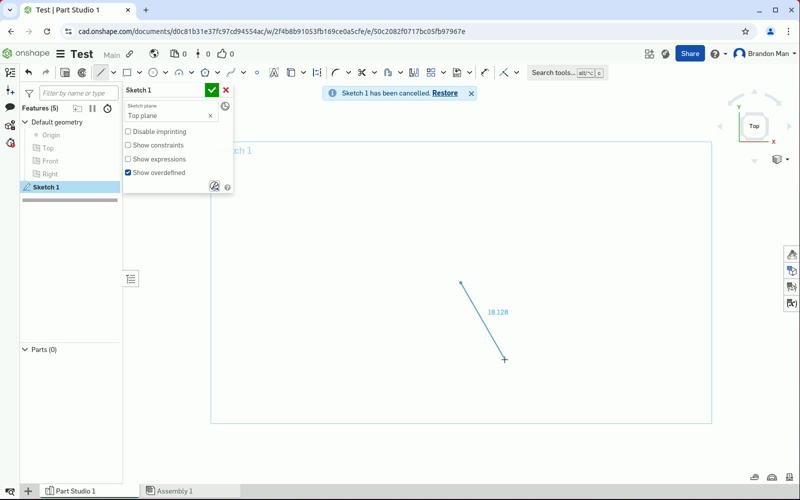
key_down(shift)
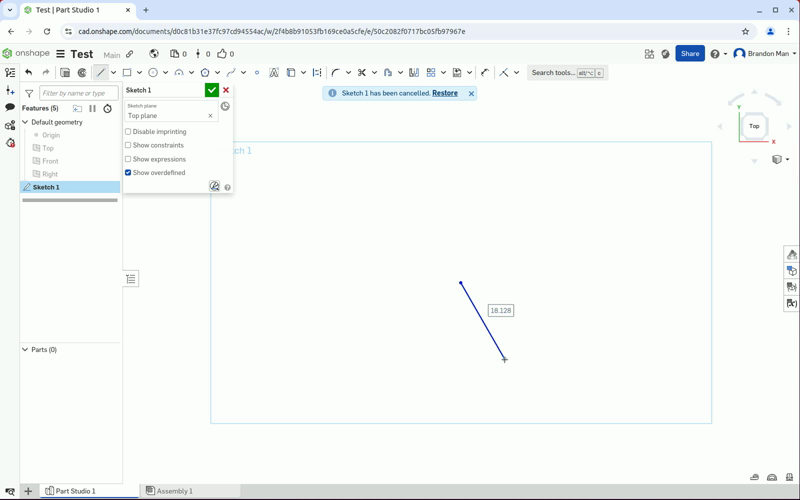
mouse_move(562, 325)
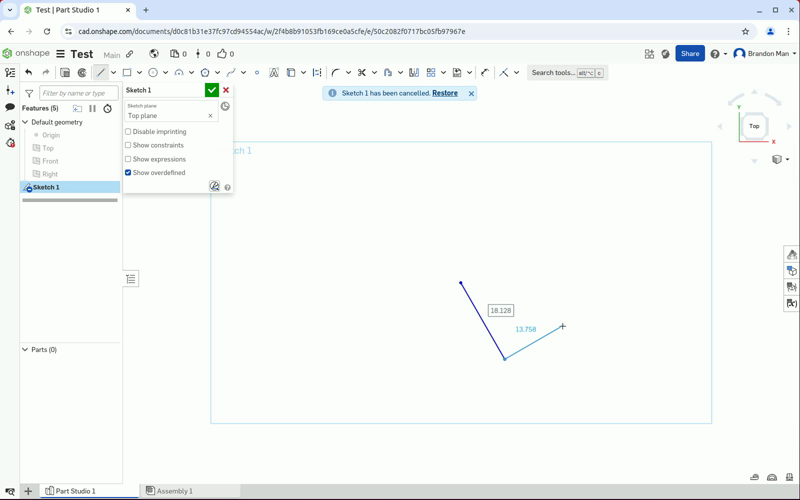
click(562, 325)
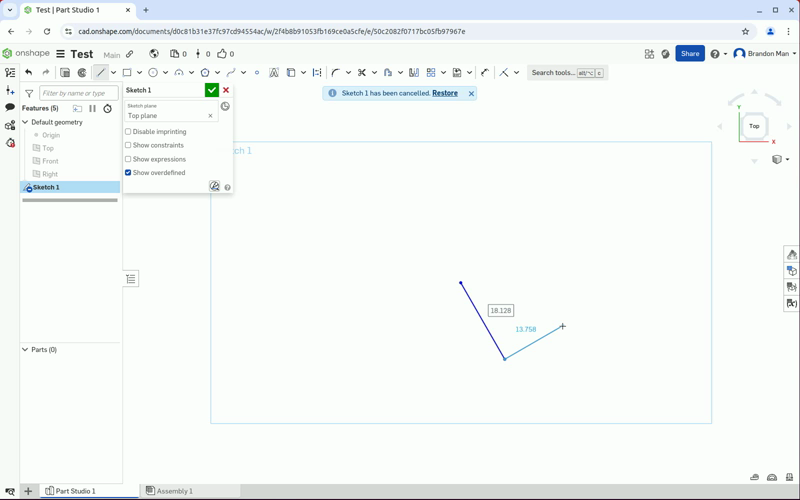
key_up(shift)
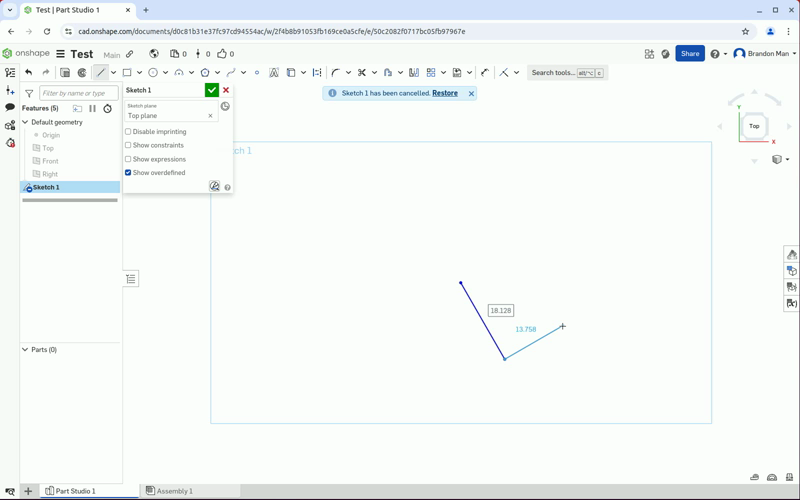
key_down(shift)
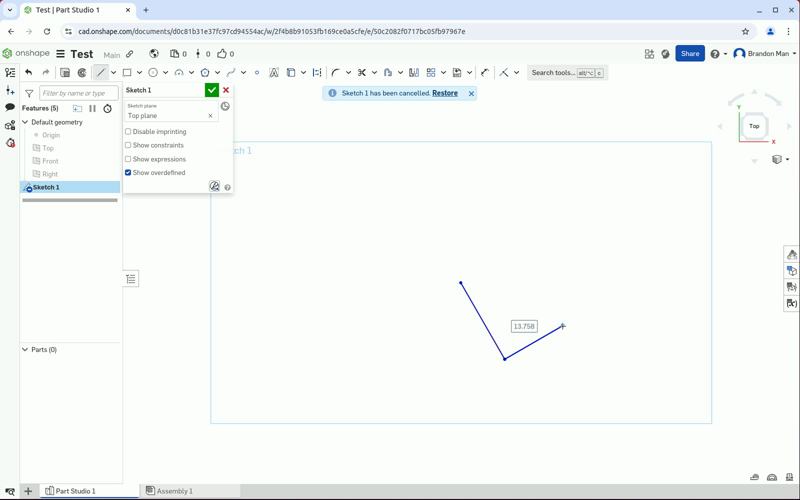
mouse_move(518, 249)
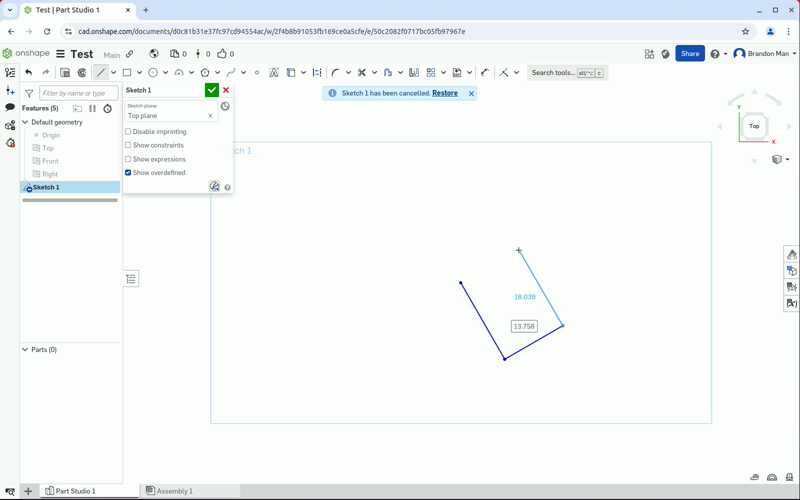
click(518, 249)
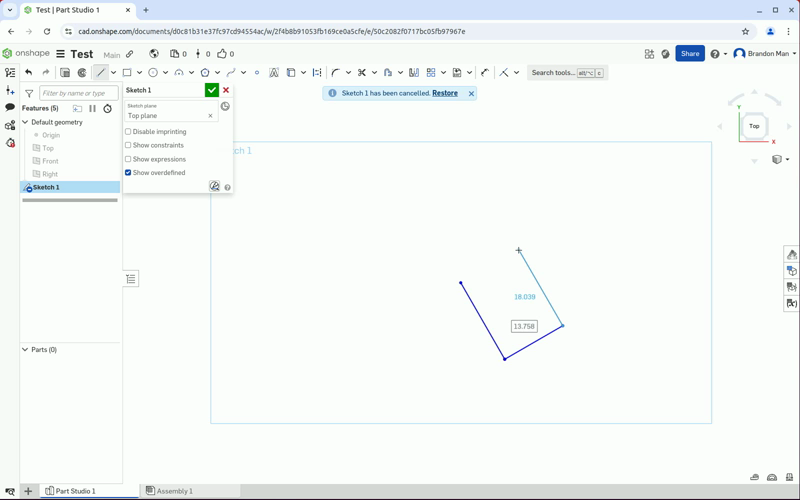
key_up(shift)
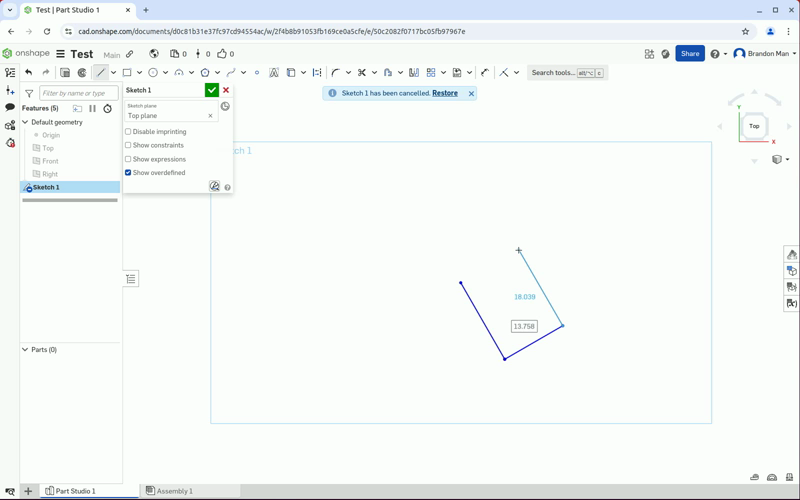
key_down(shift)
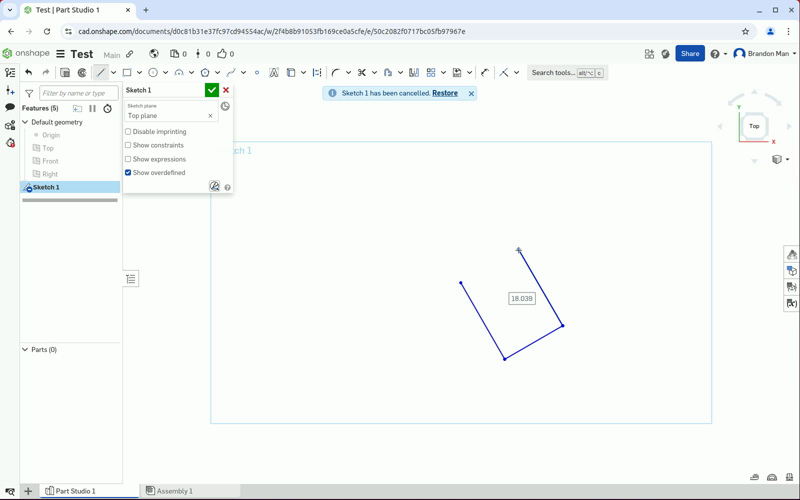
mouse_move(460, 282)
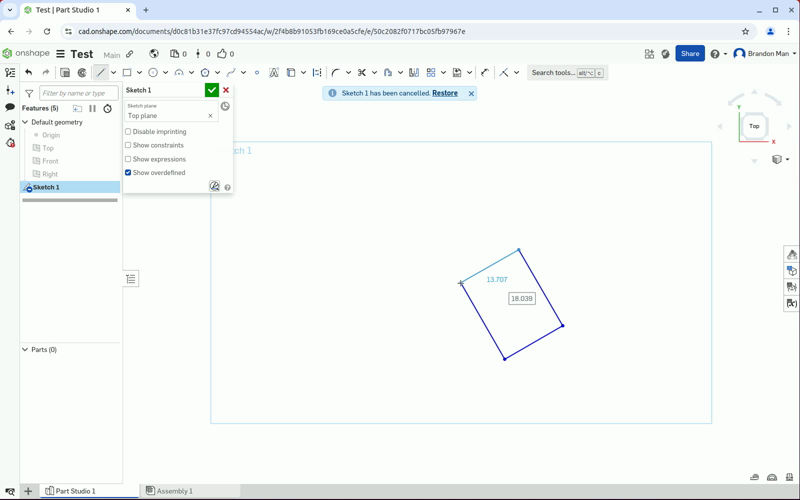
key_up(shift)
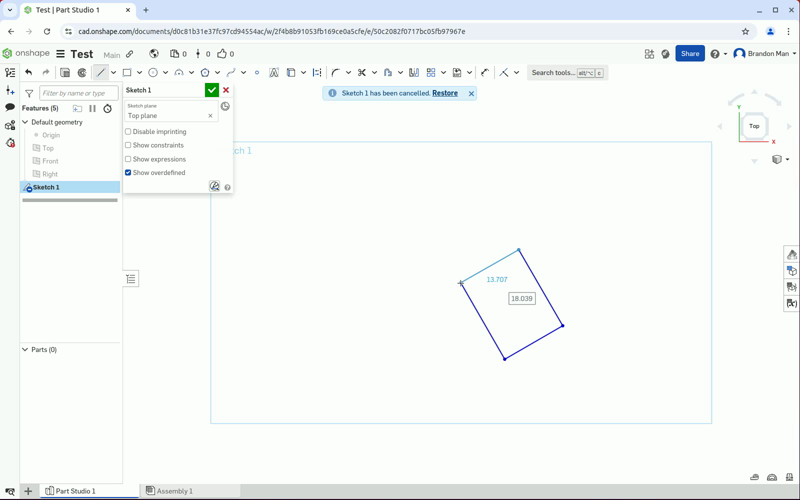
click(460, 282)
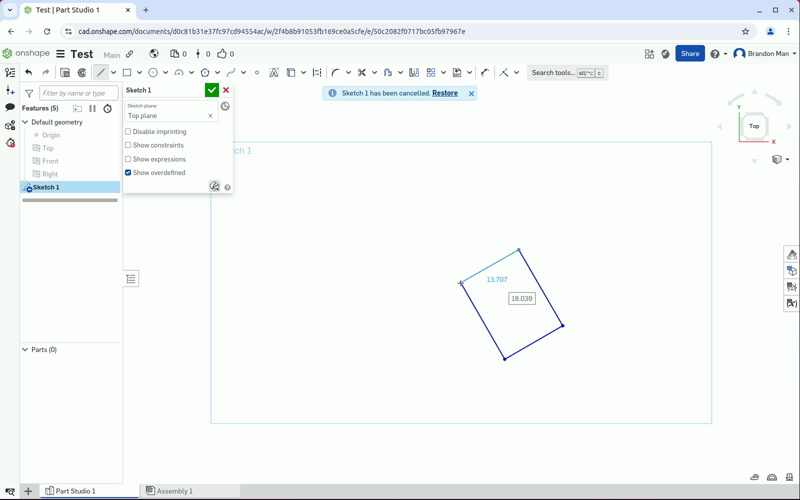
key(esc)
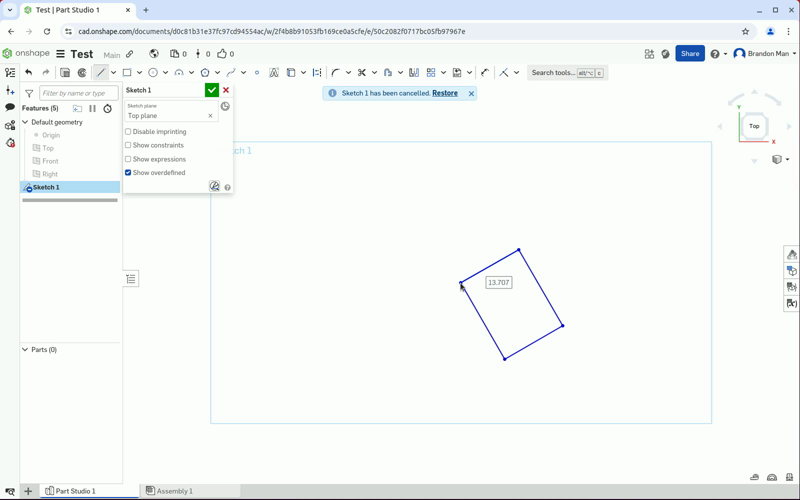
mouse_move(492, 304)
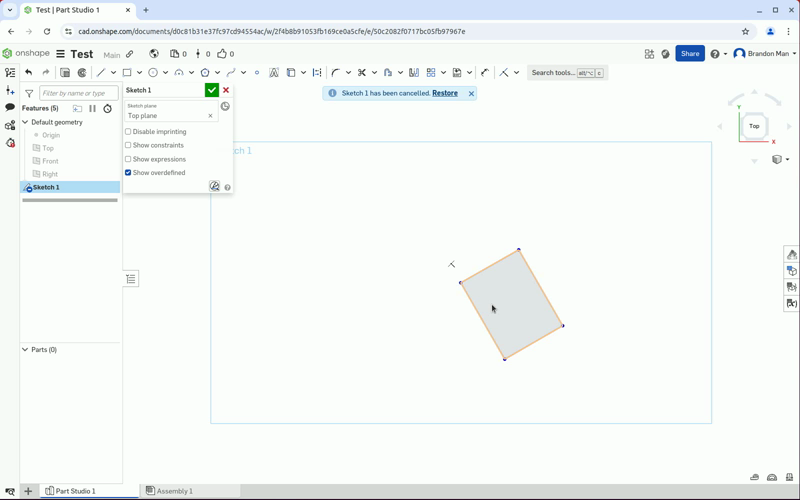
click(492, 304)
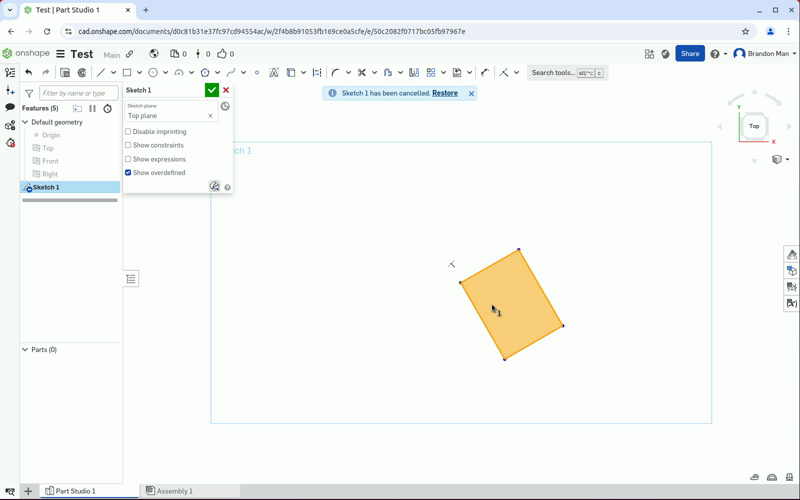
mouse_move(73, 352)
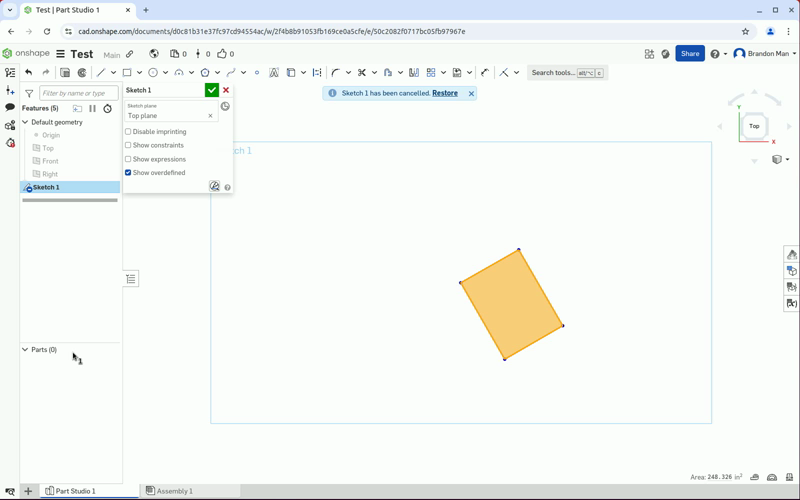
key(shift+y)
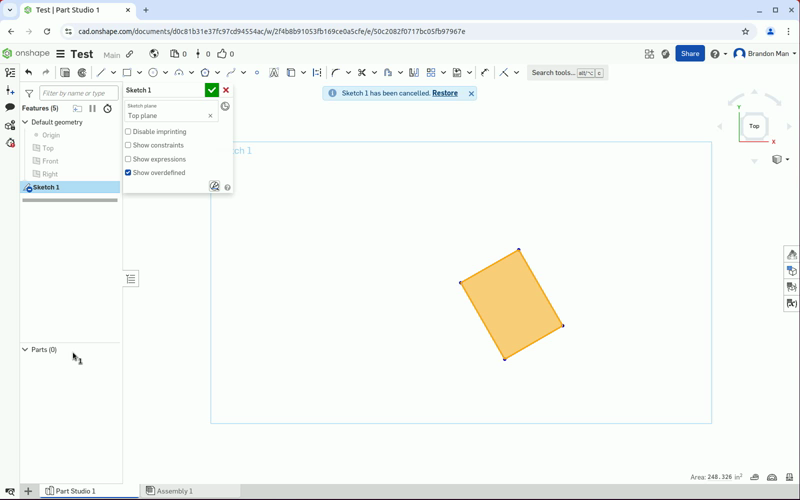
key(shift+e)
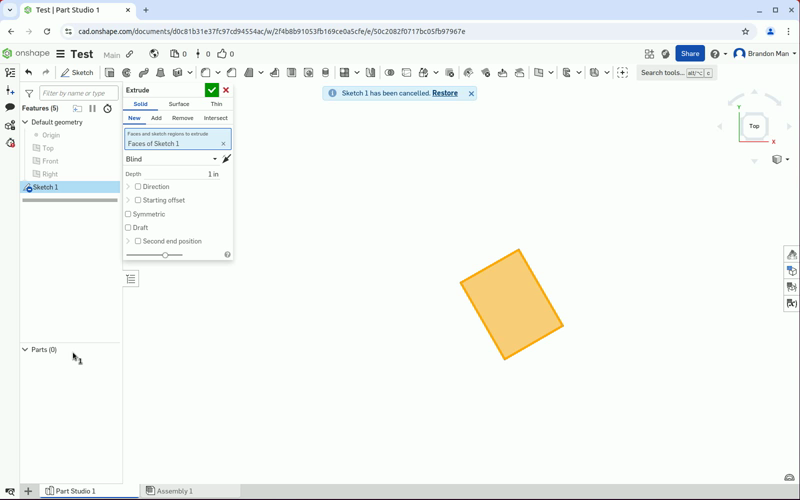
mouse_move(143, 106)
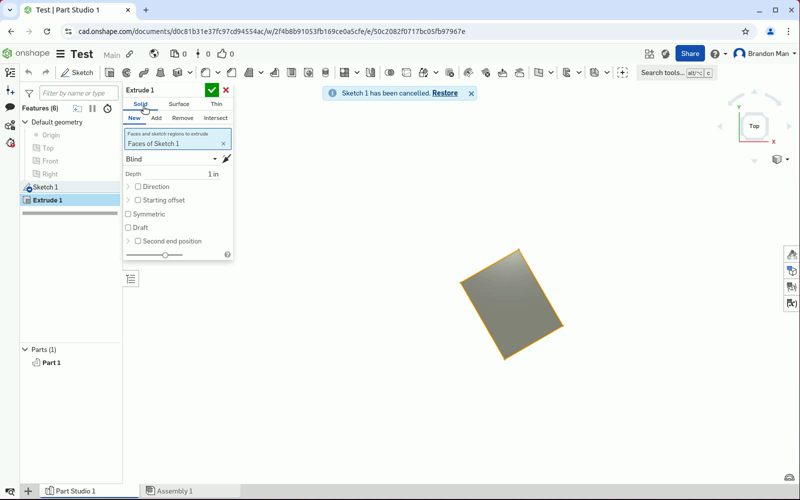
click(143, 106)
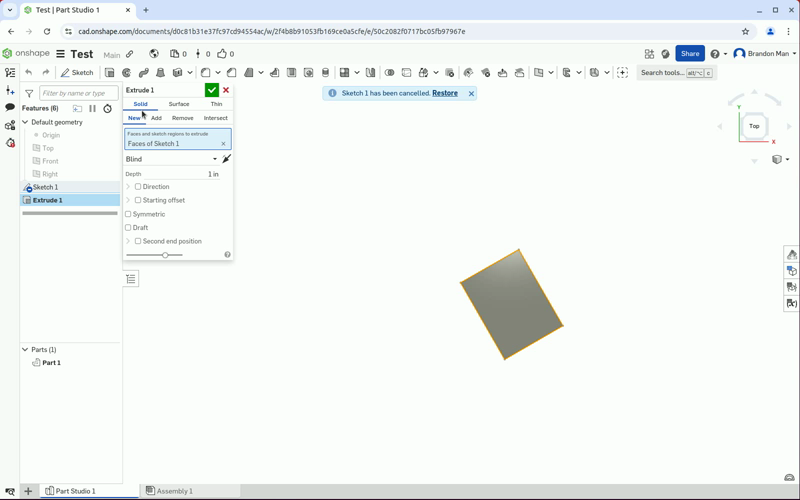
mouse_move(137, 120)
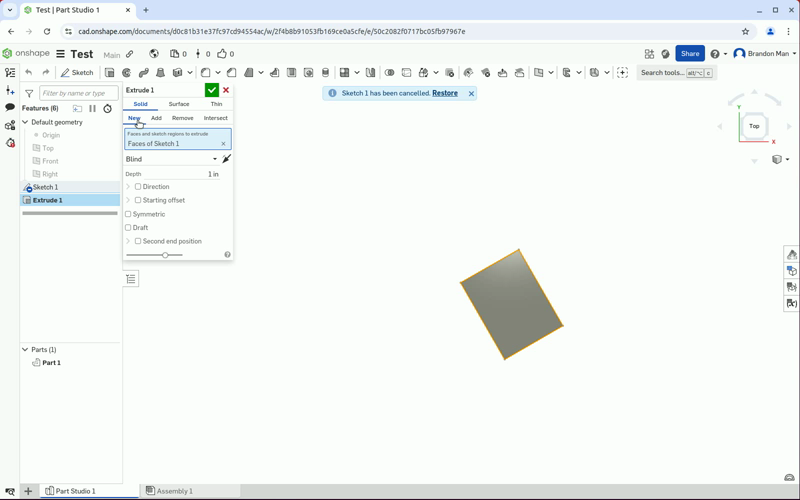
click(137, 120)
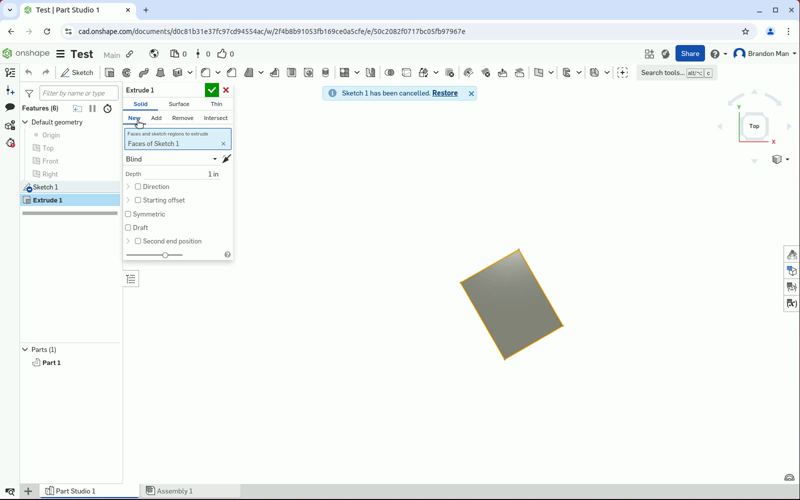
key(tab, 4)
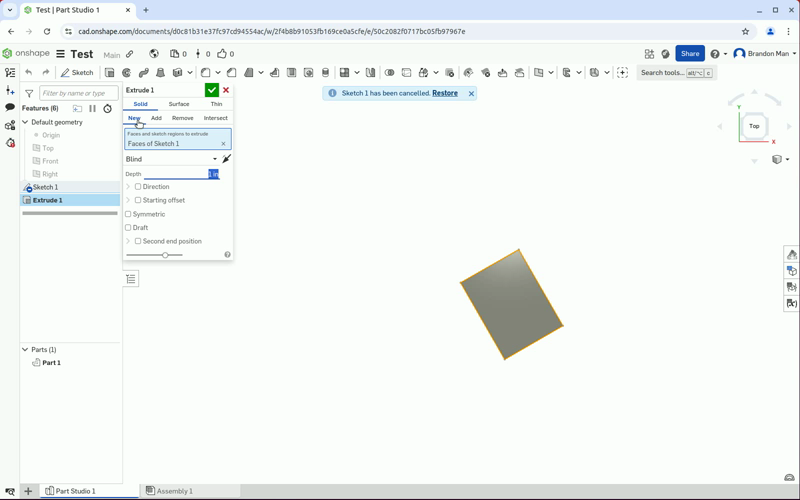
text(23.108)
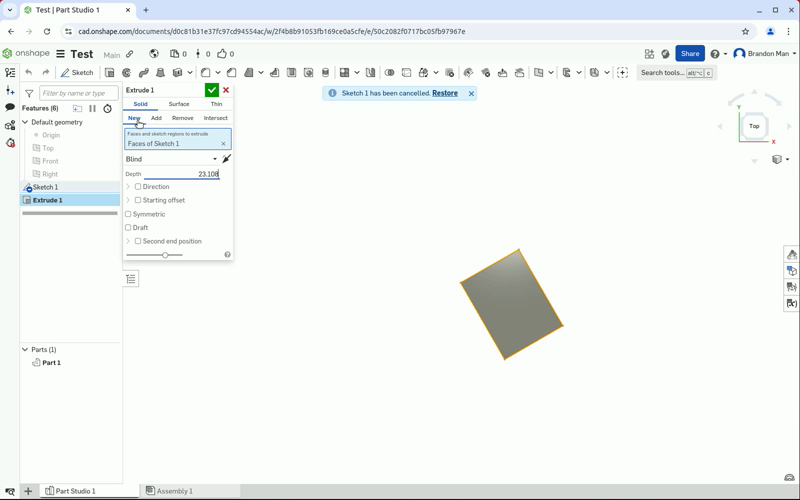
key(enter)
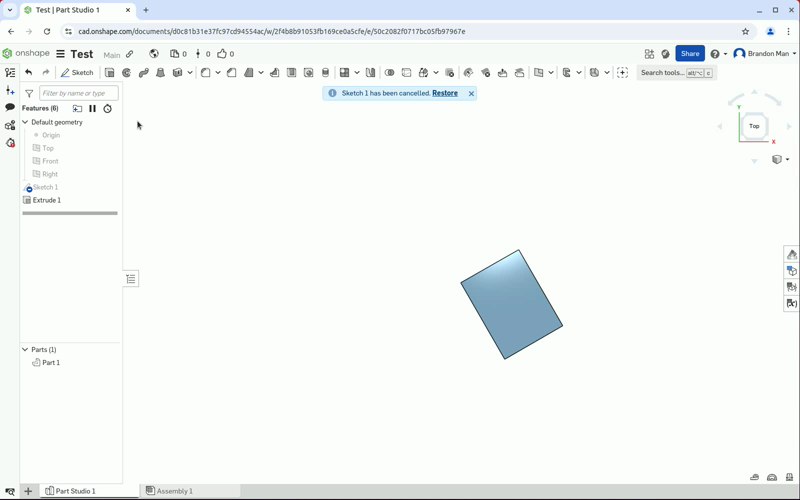
key(shift+h)
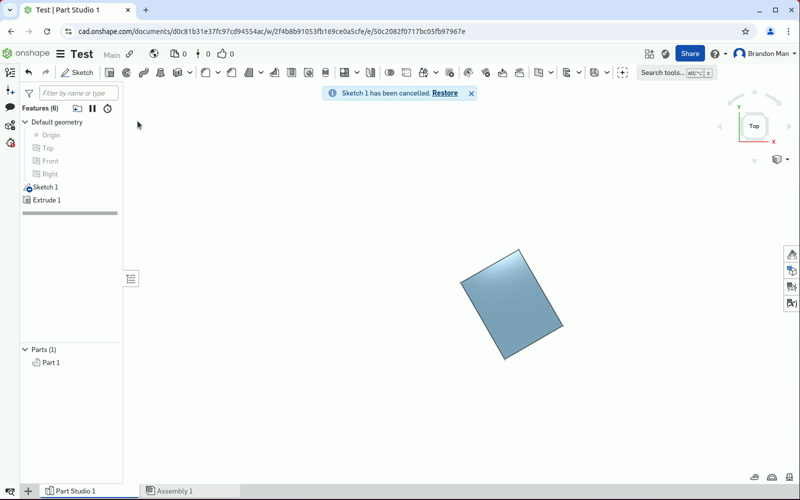
key(shift+h)
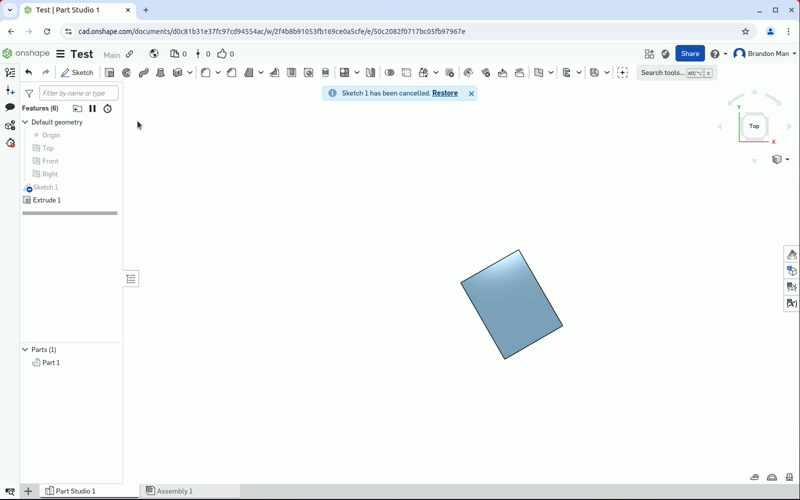
mouse_move(73, 189)
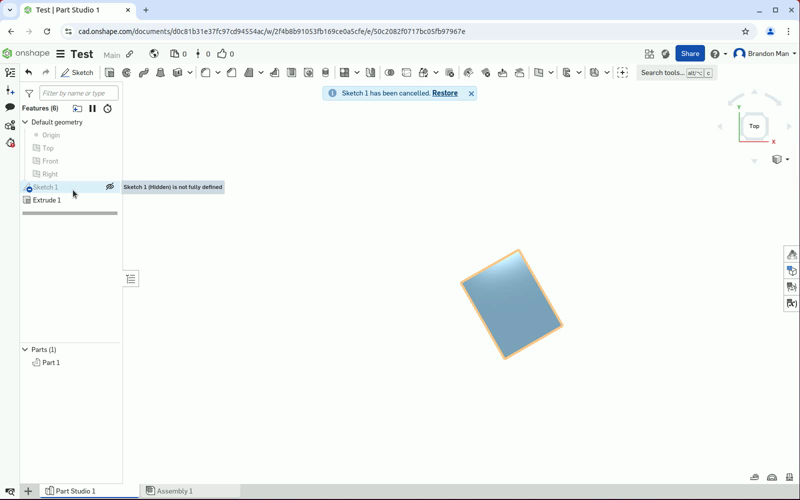
click(73, 189)
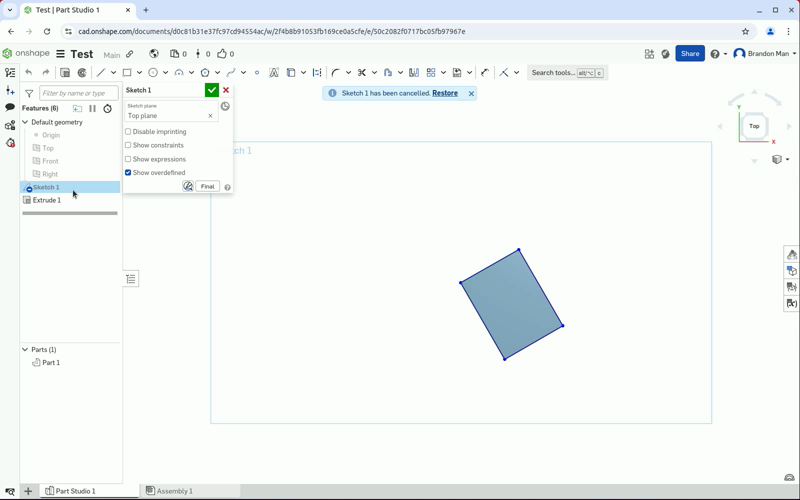
mouse_move(229, 92)
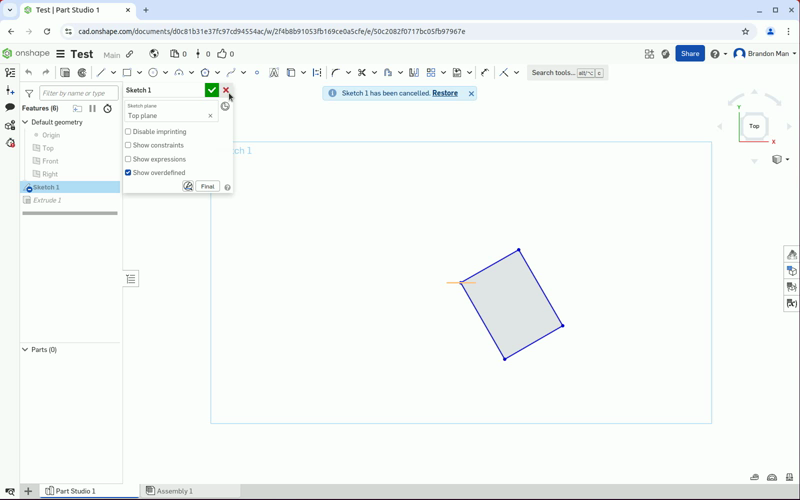
click(229, 92)
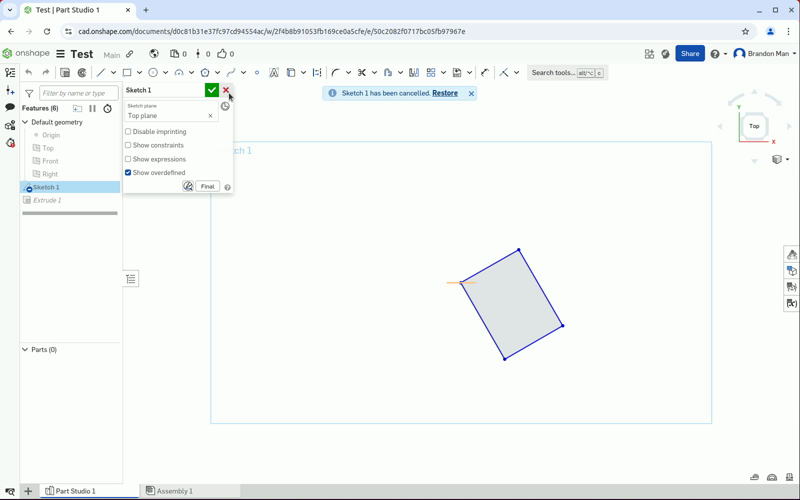
key(shift+s)
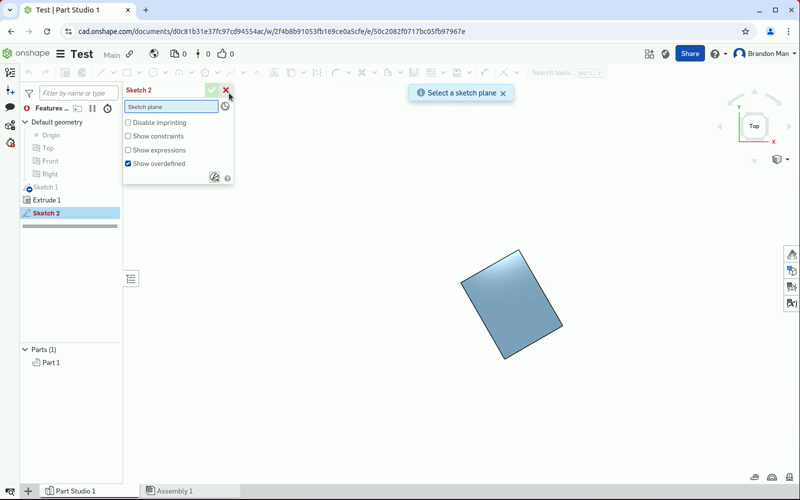
mouse_move(73, 150)
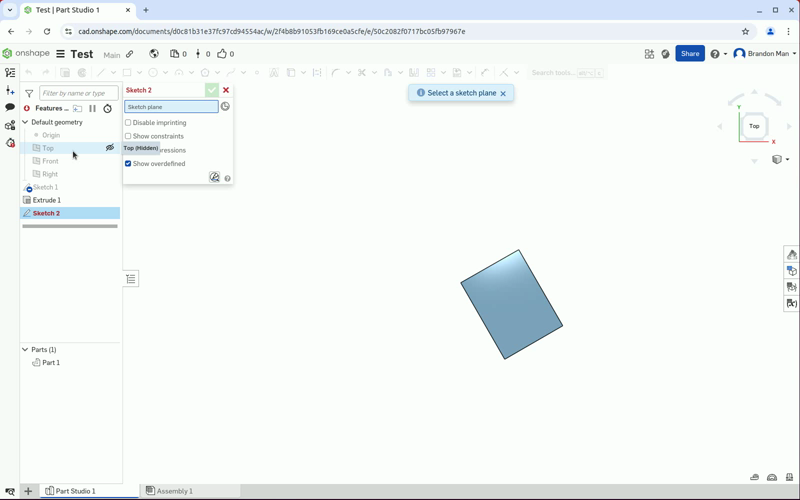
click(73, 150)
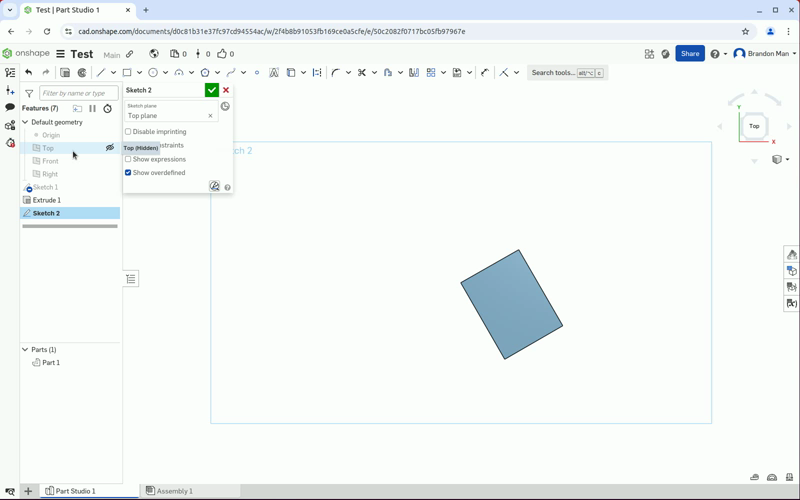
mouse_move(73, 352)
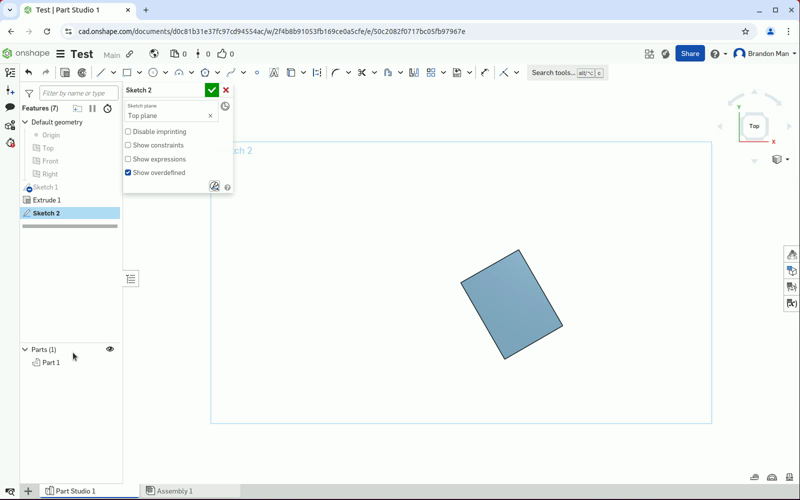
key(y)
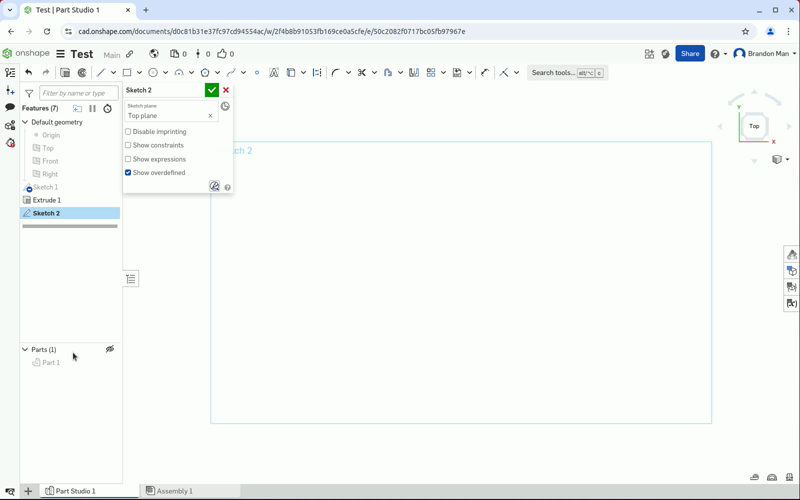
key(l)
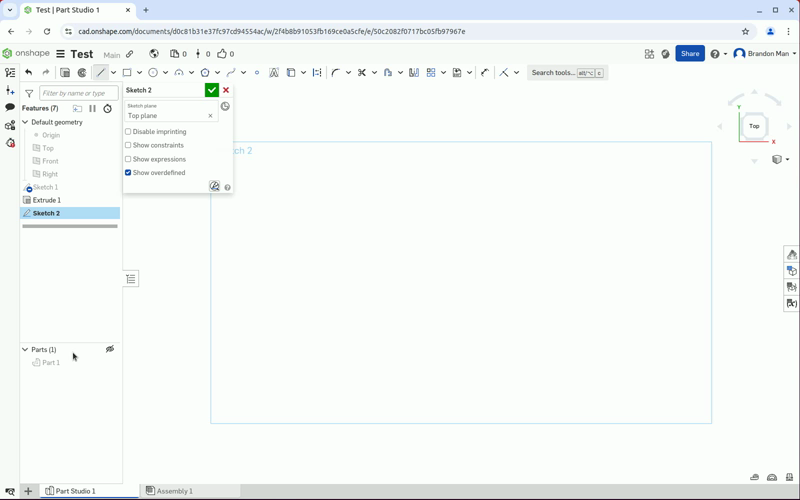
key_down(shift)
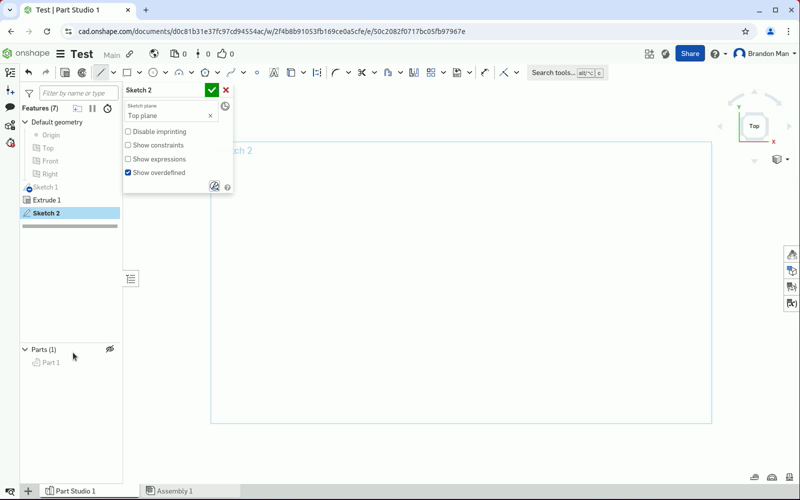
mouse_move(460, 282)
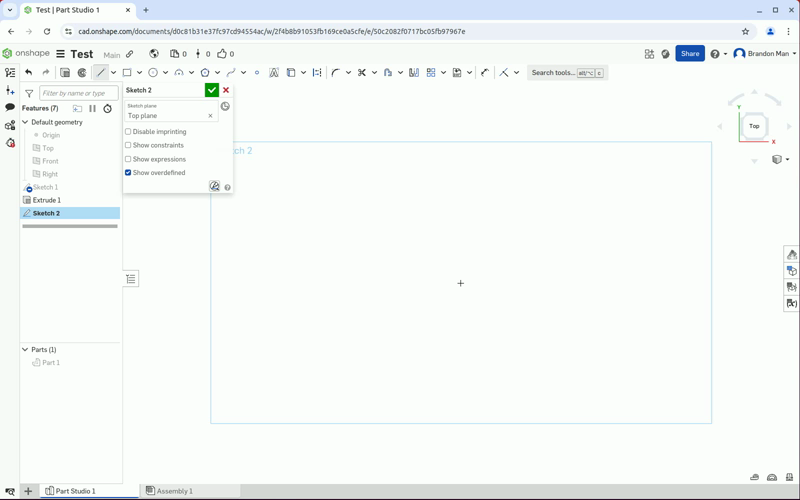
click(460, 282)
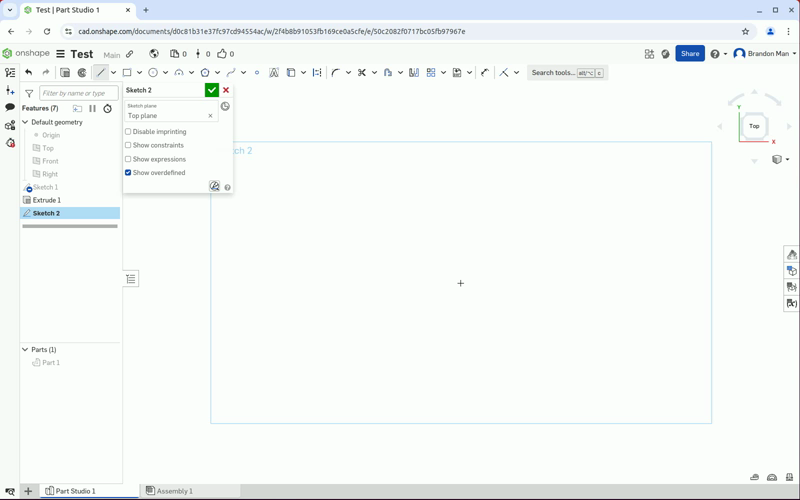
key_up(shift)
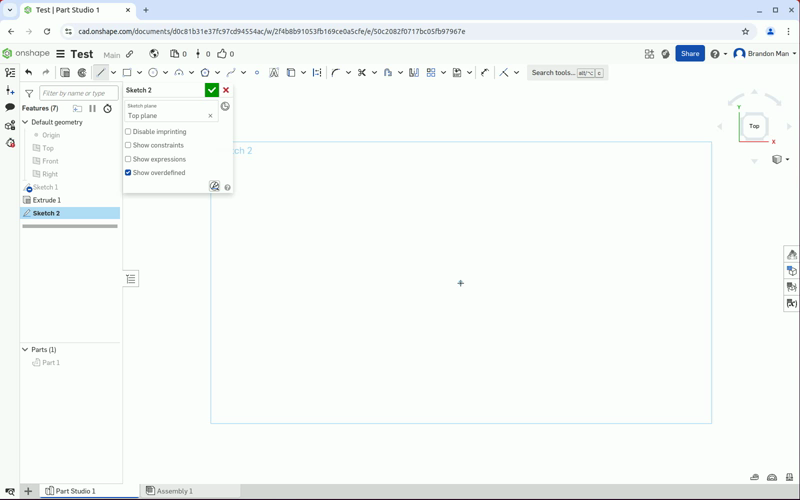
key_down(shift)
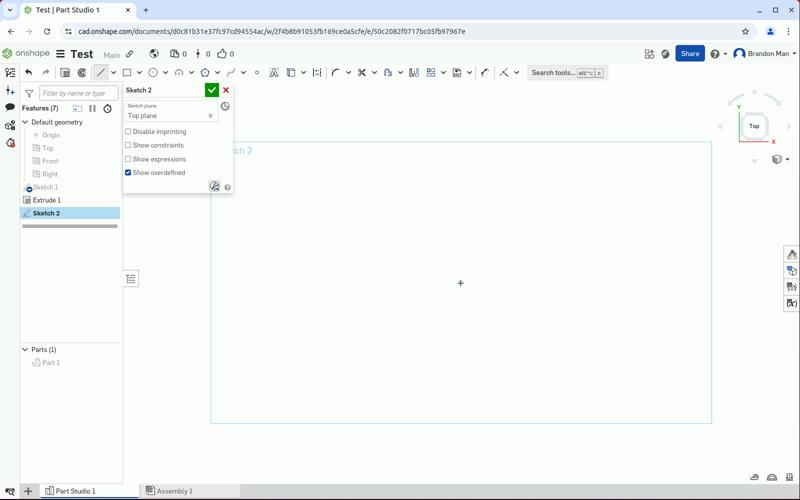
mouse_move(499, 215)
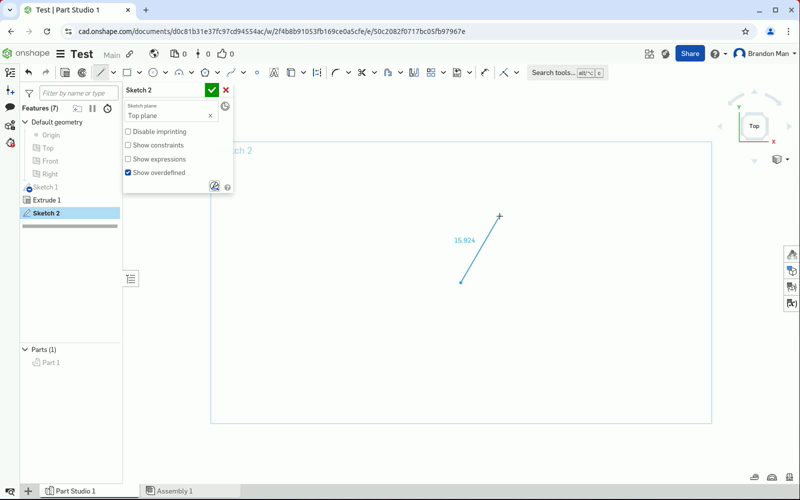
click(499, 215)
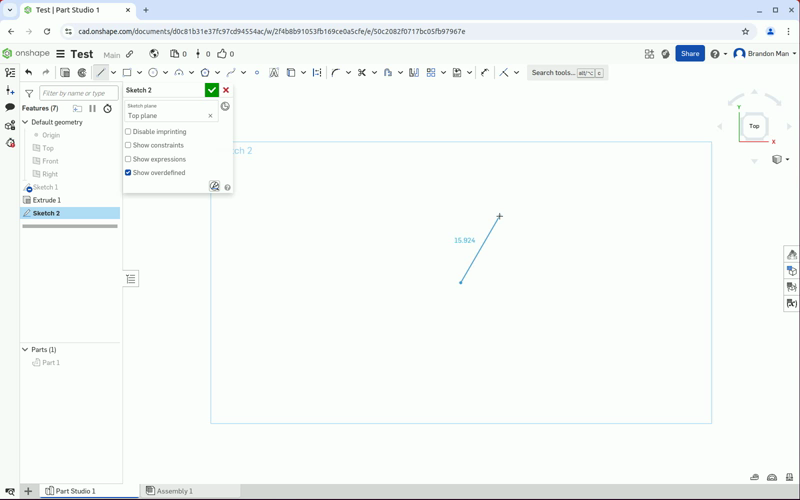
key_up(shift)
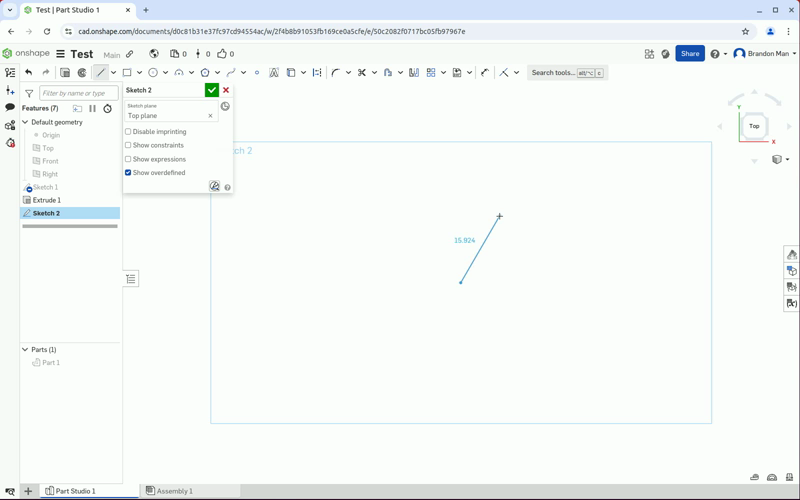
key_down(shift)
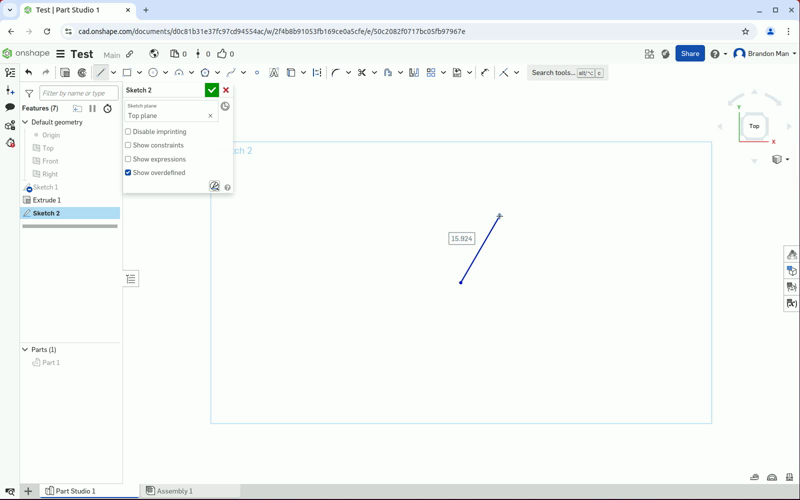
mouse_move(529, 215)
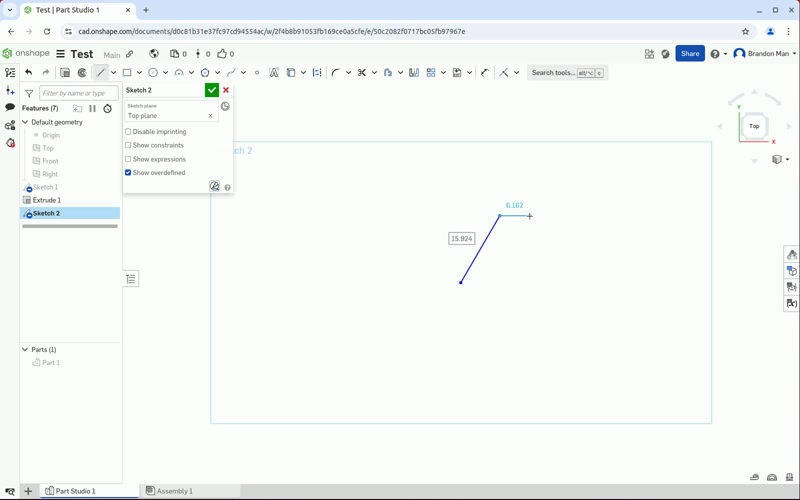
mouse_move(460, 215)
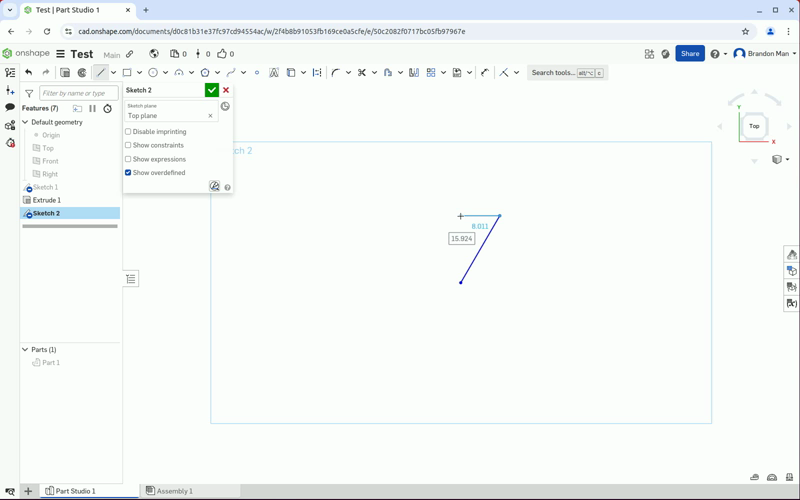
click(460, 215)
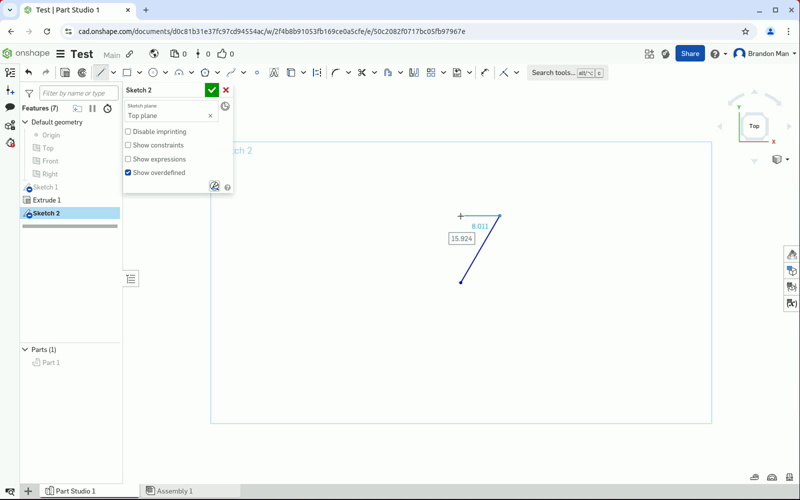
key_up(shift)
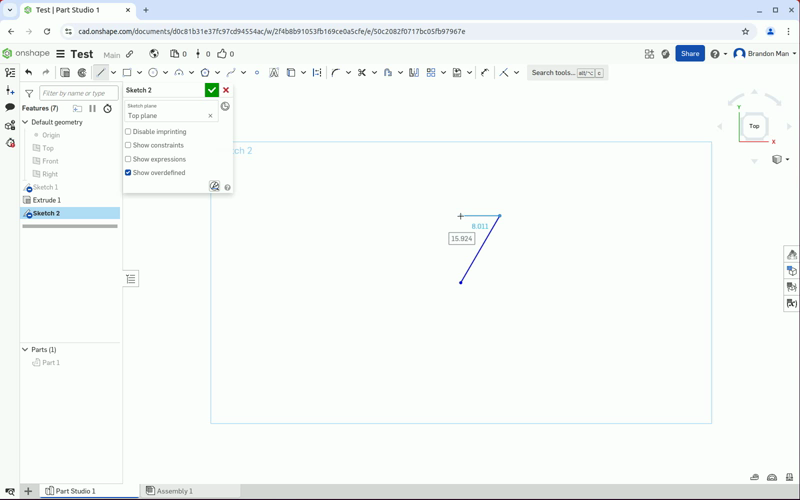
key_down(shift)
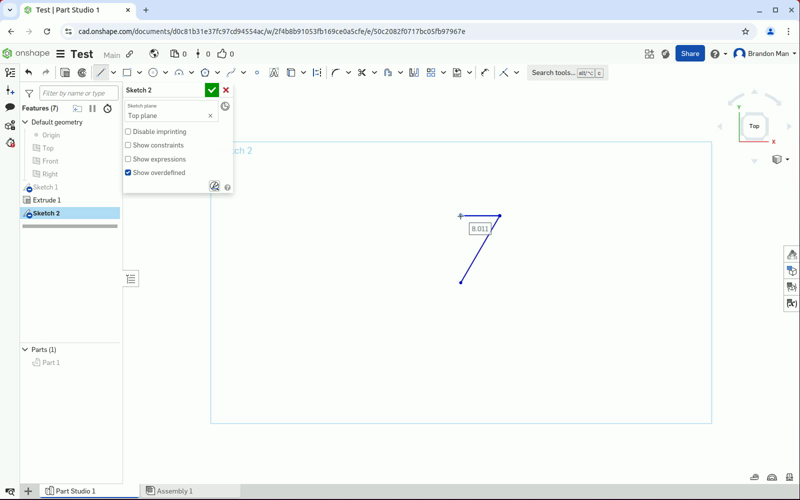
mouse_move(460, 282)
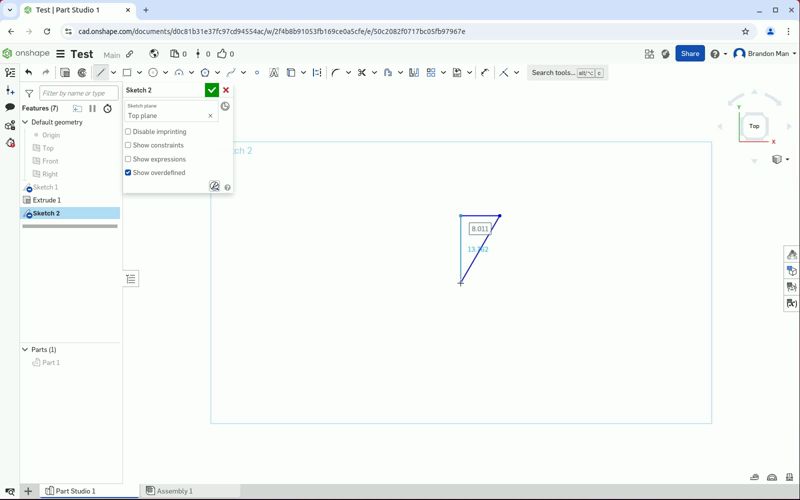
key_up(shift)
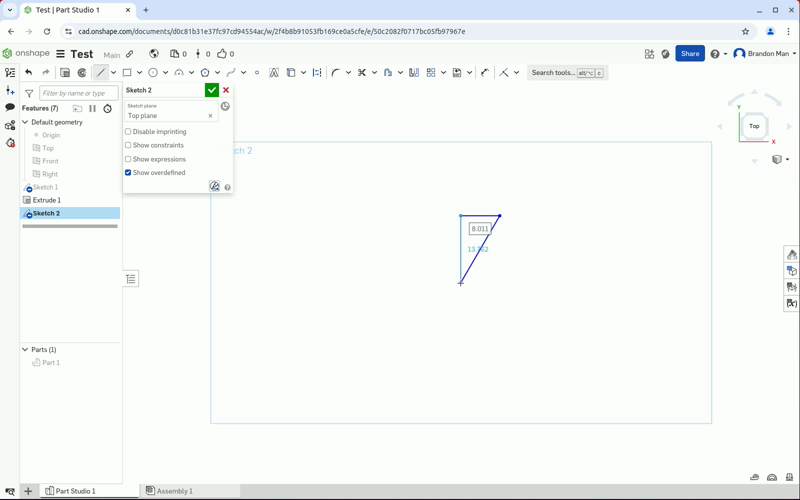
click(460, 282)
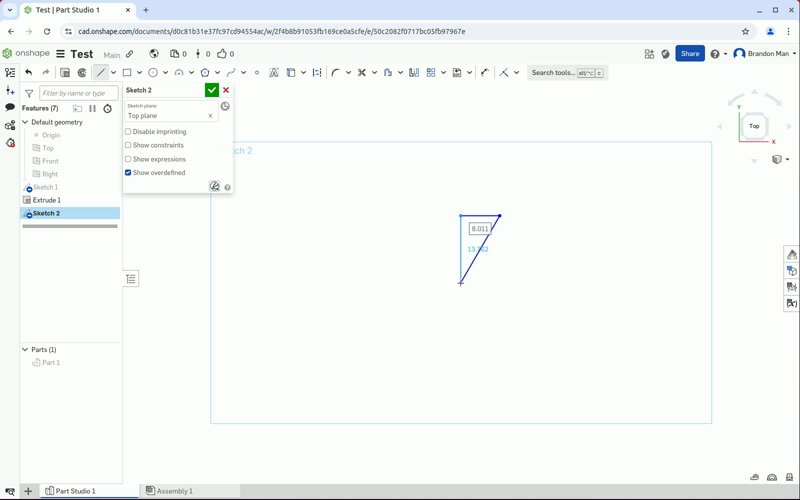
key(esc)
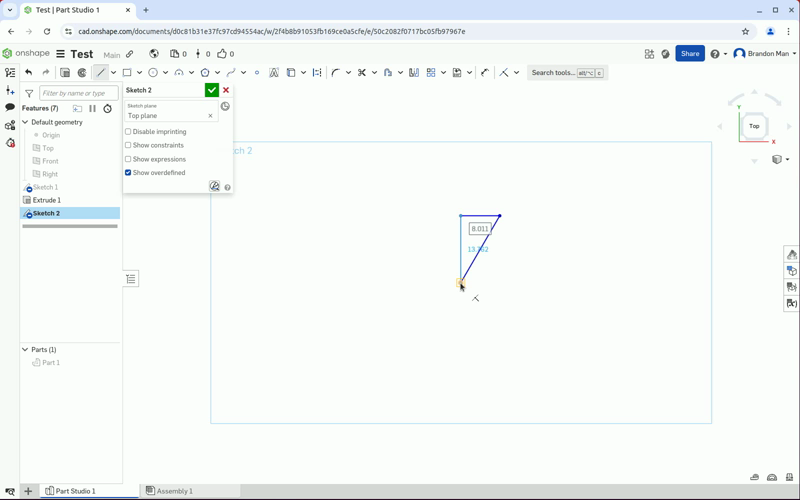
mouse_move(471, 236)
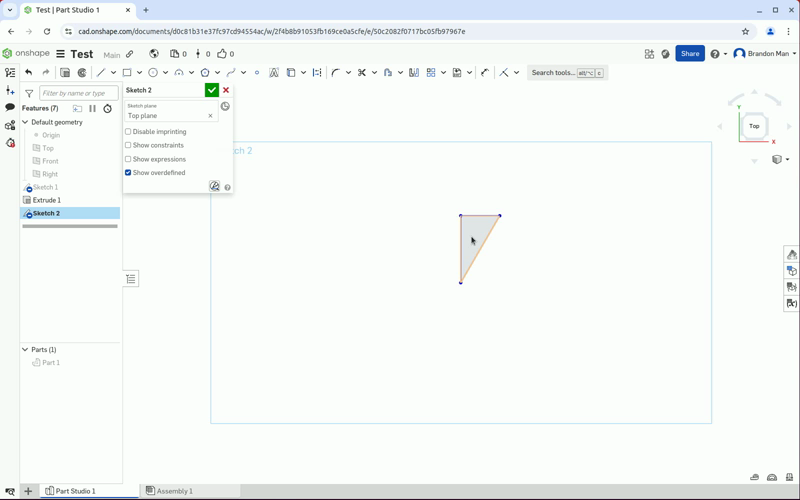
scroll(6)
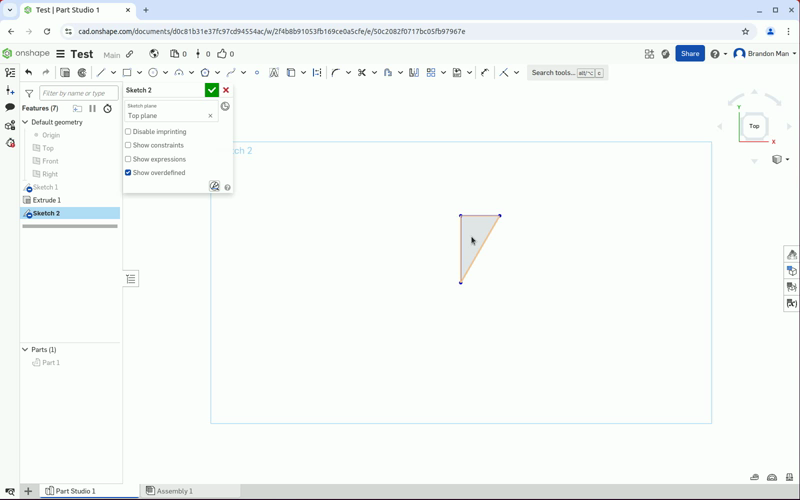
scroll(6)
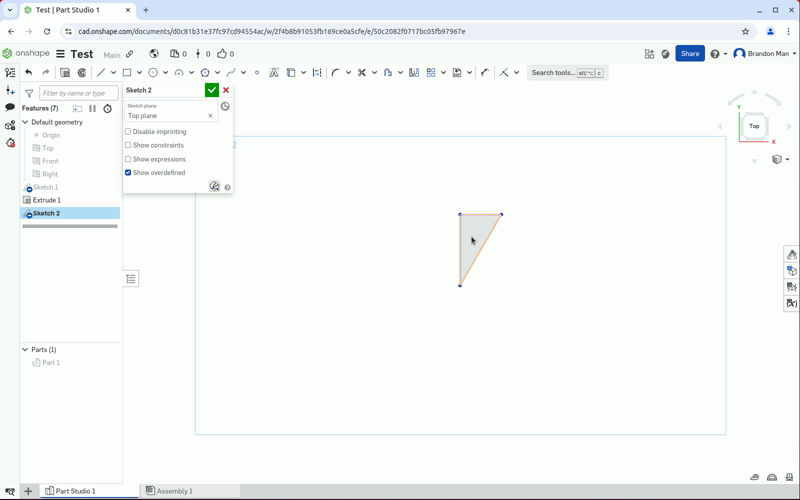
scroll(6)
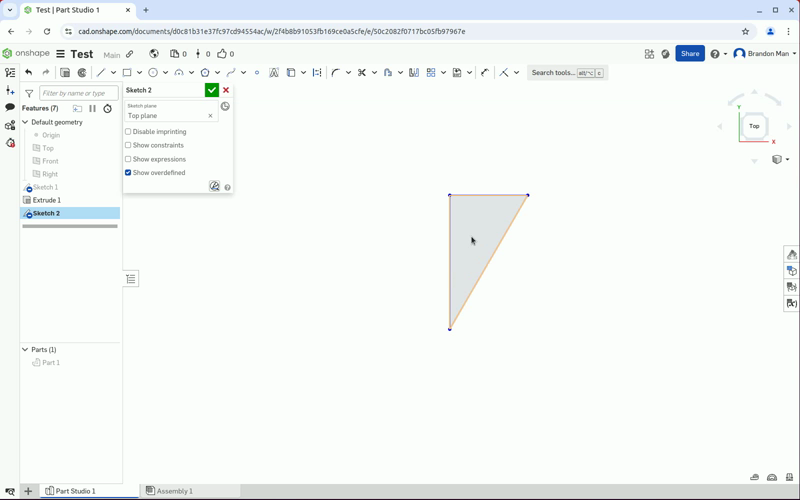
scroll(6)
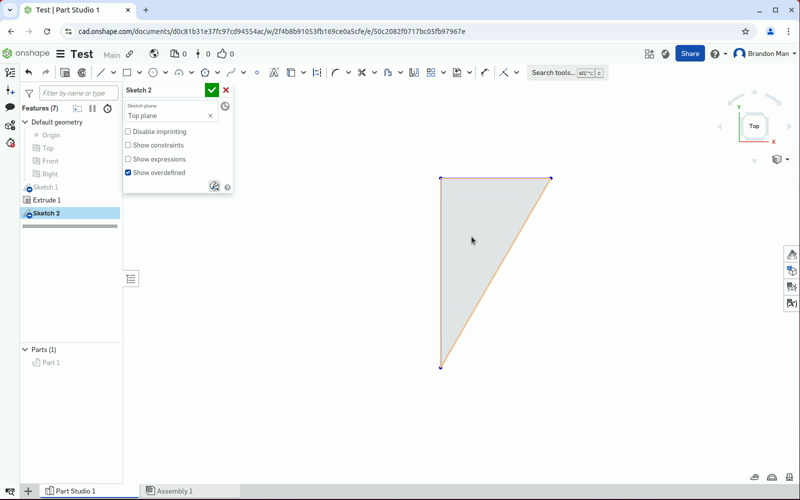
scroll(6)
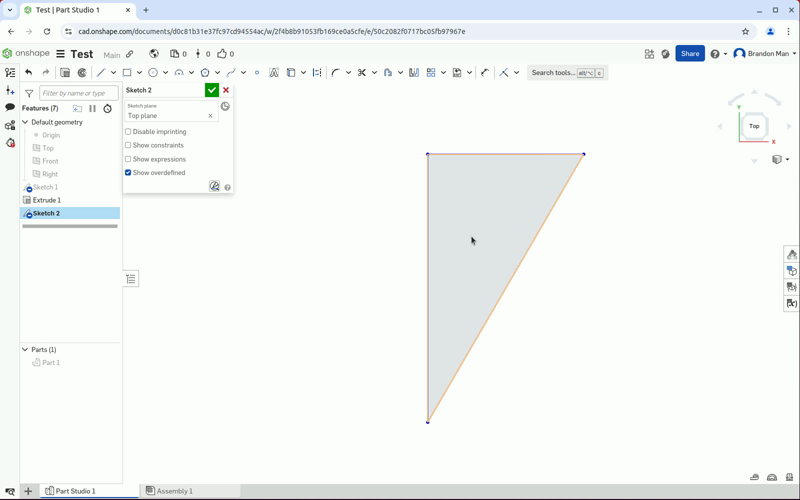
scroll(6)
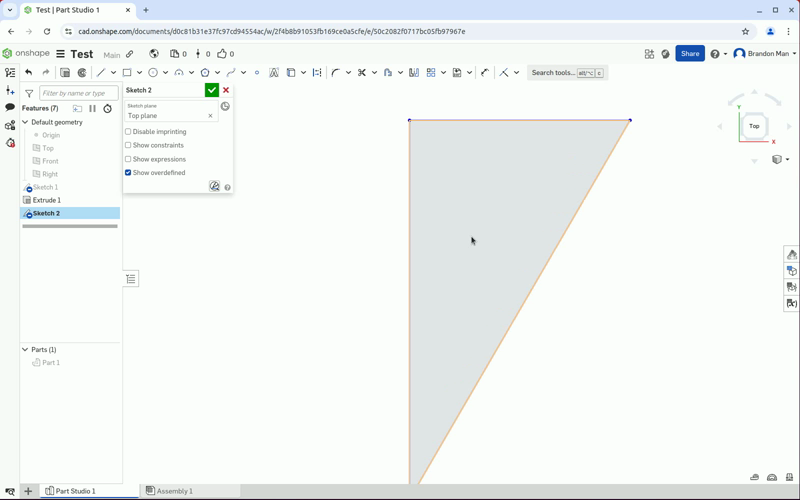
scroll(6)
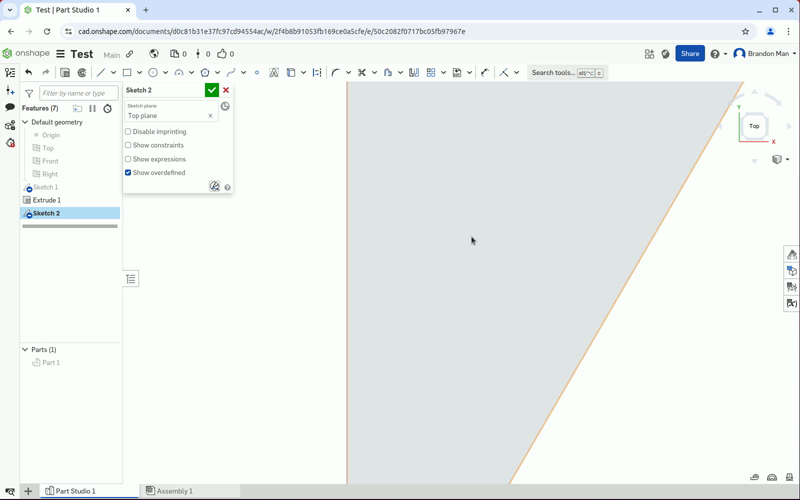
click(471, 236)
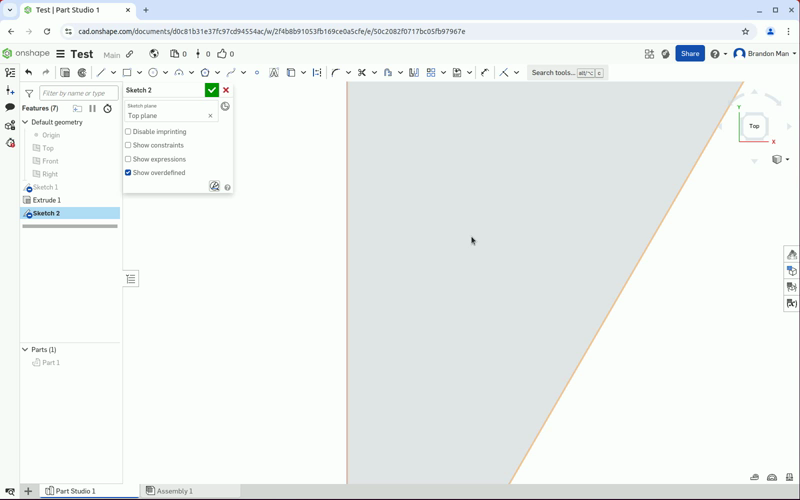
scroll(-6)
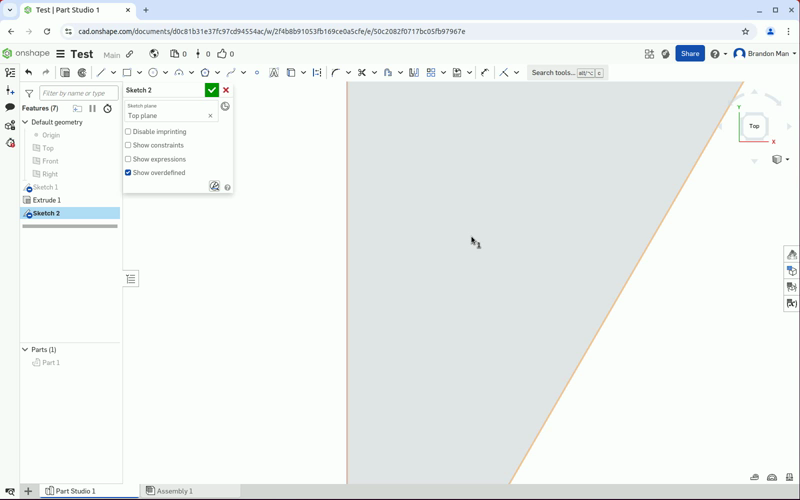
scroll(-6)
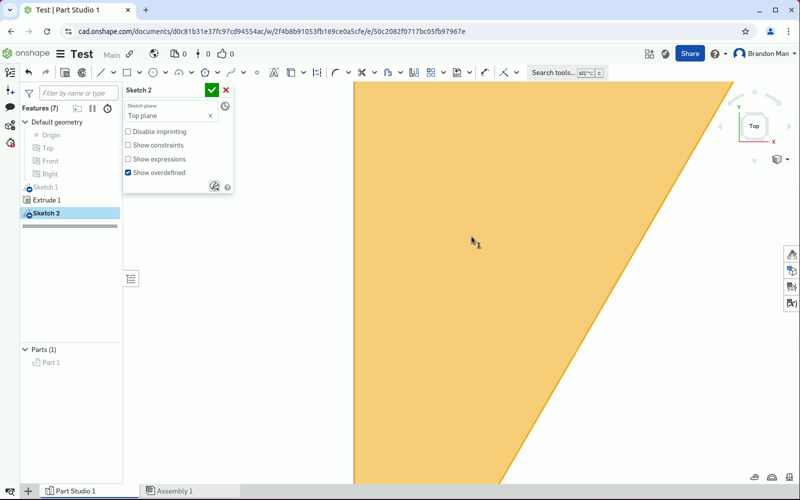
scroll(-6)
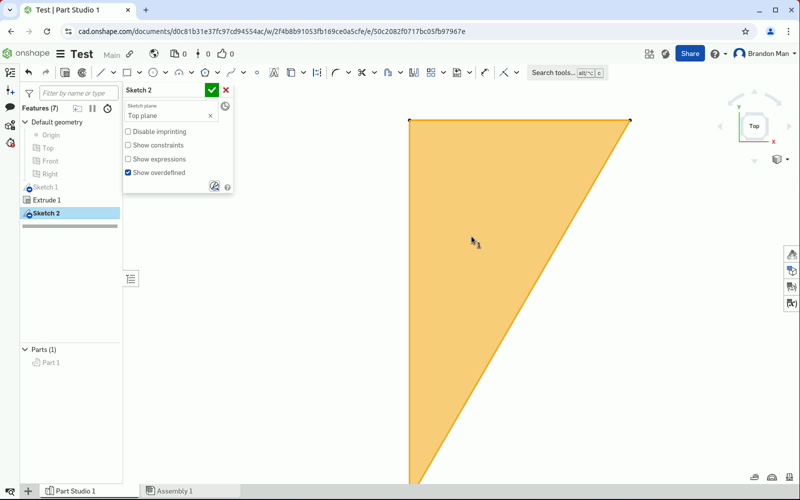
scroll(-6)
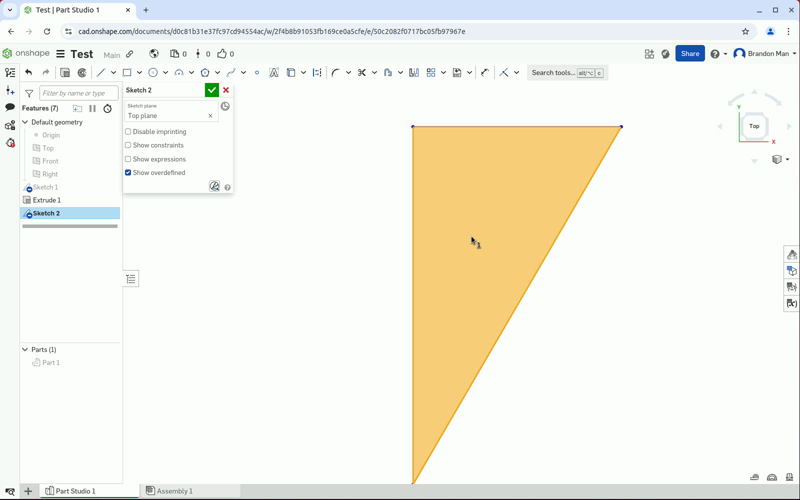
scroll(-6)
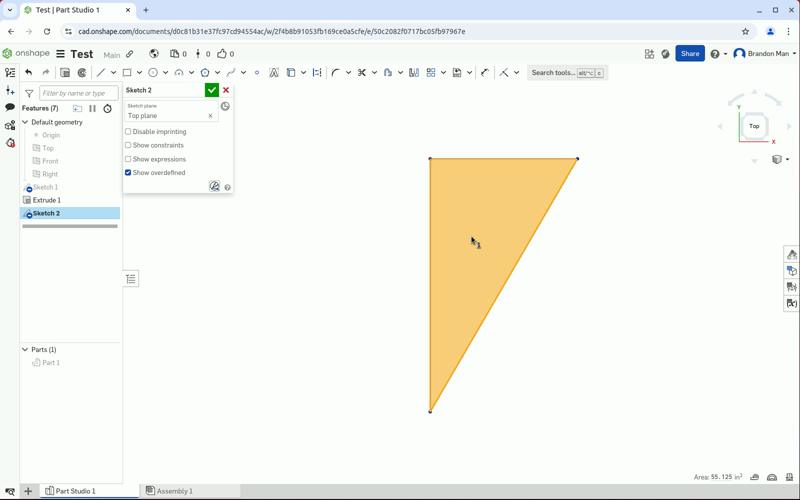
scroll(-6)
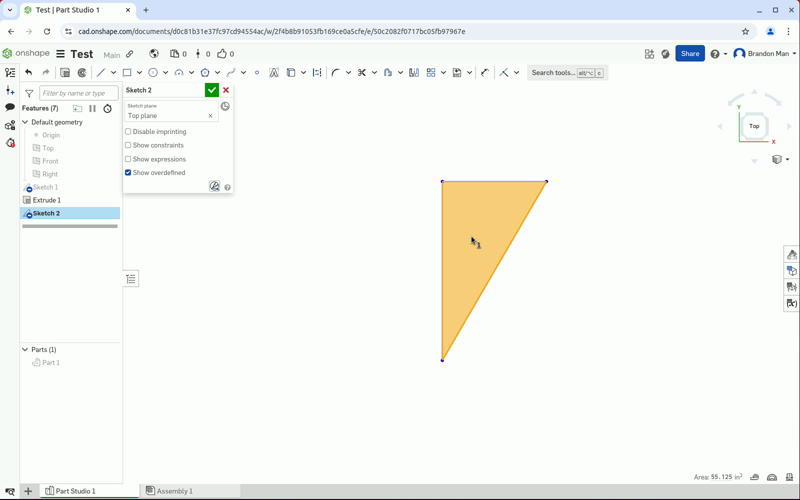
scroll(-6)
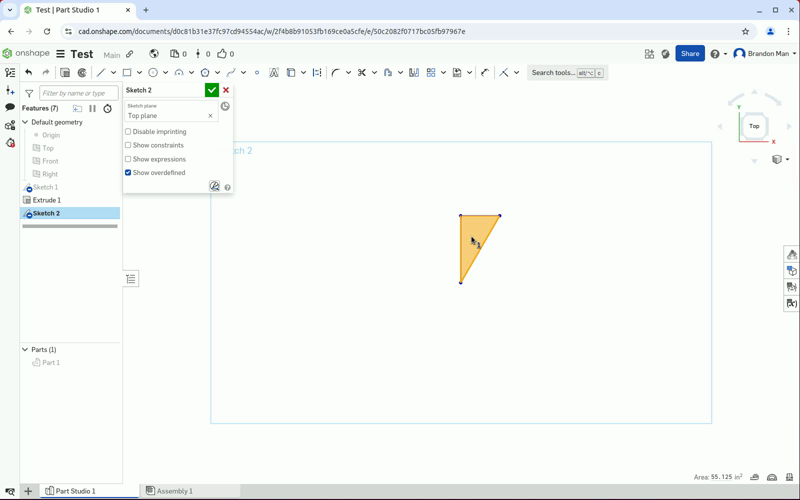
mouse_move(73, 352)
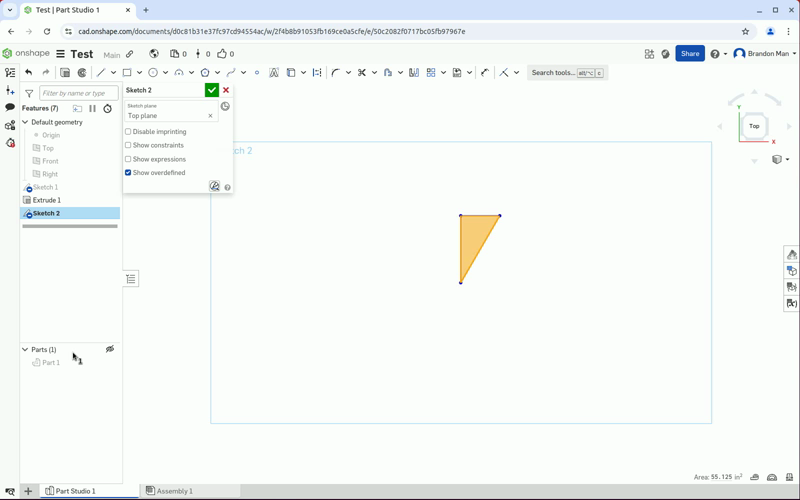
key(shift+y)
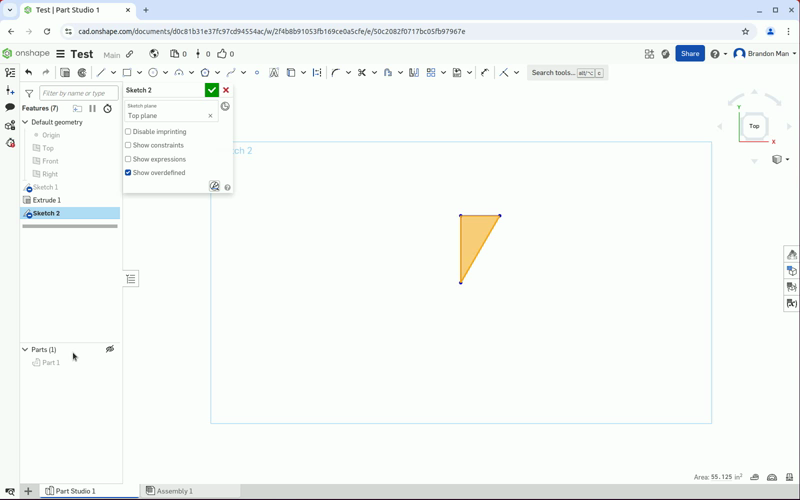
key(shift+e)
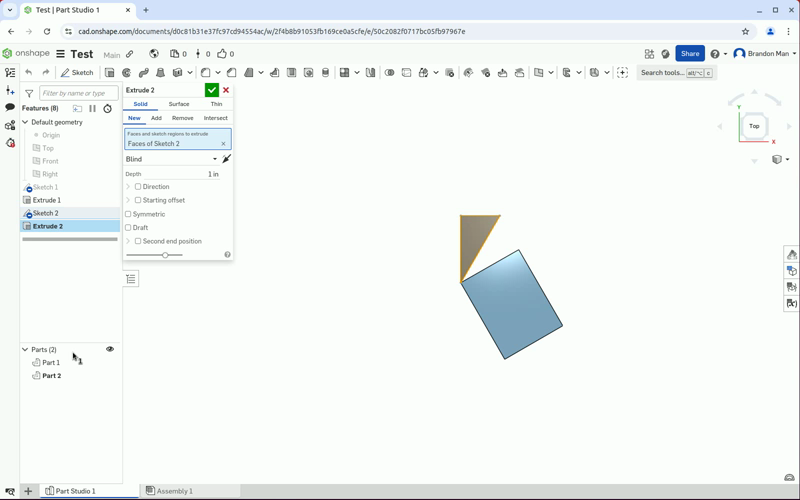
mouse_move(143, 106)
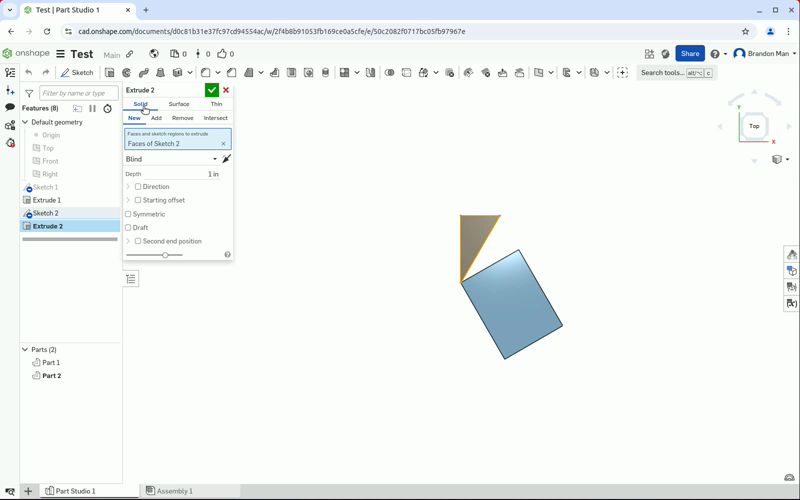
click(143, 106)
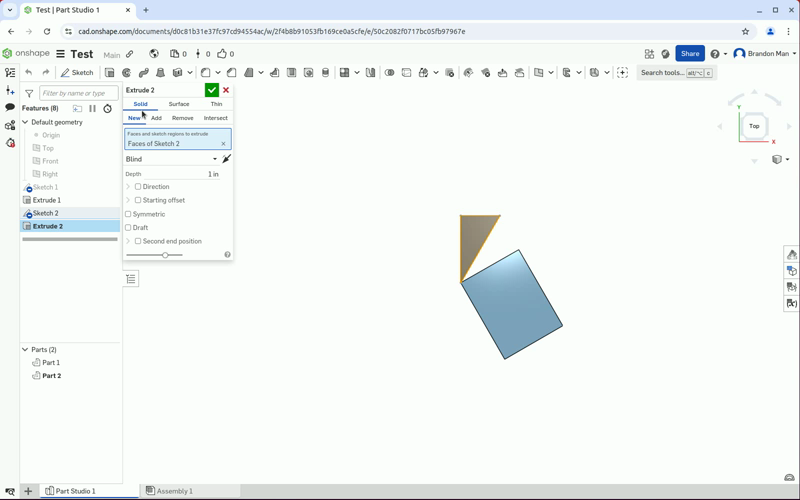
mouse_move(137, 120)
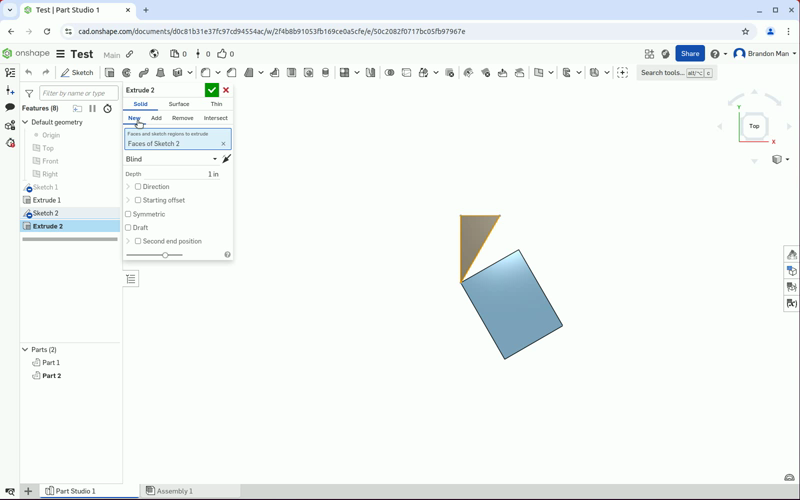
click(137, 120)
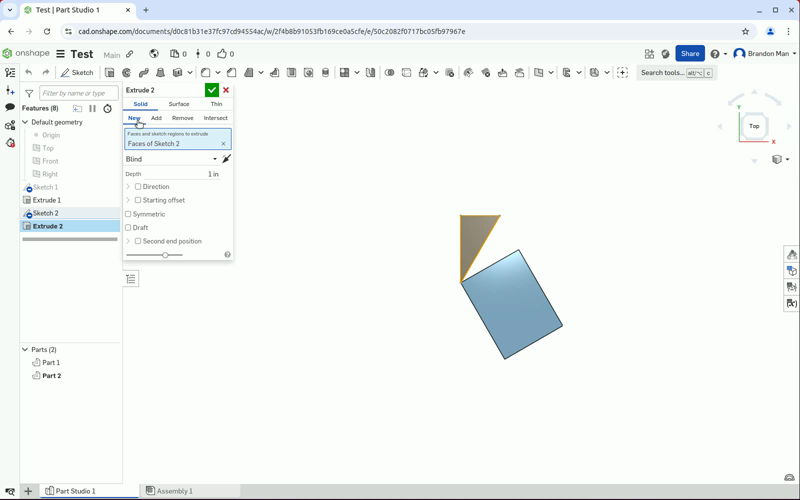
key(tab, 4)
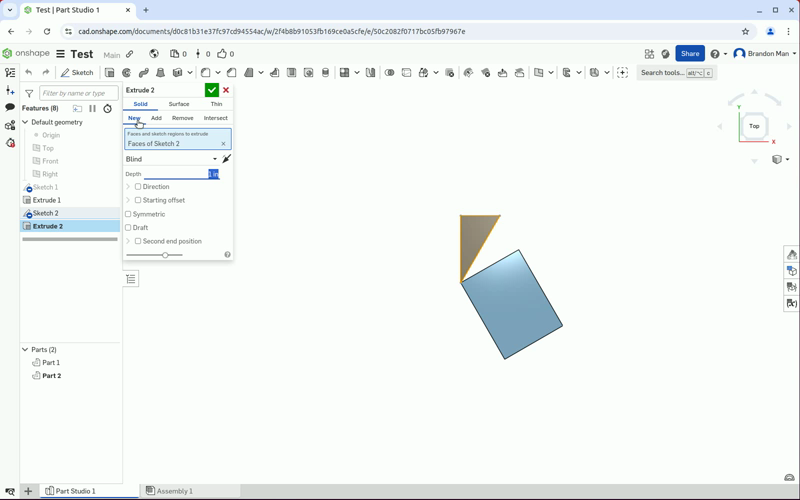
text(23.108)
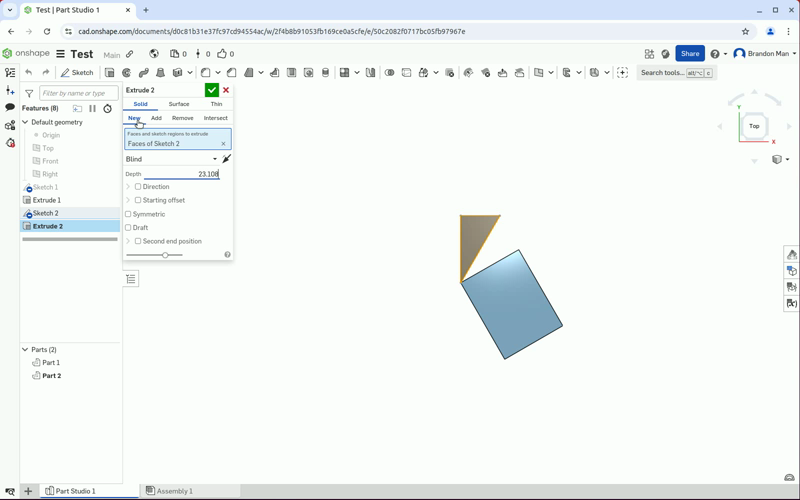
key(enter)
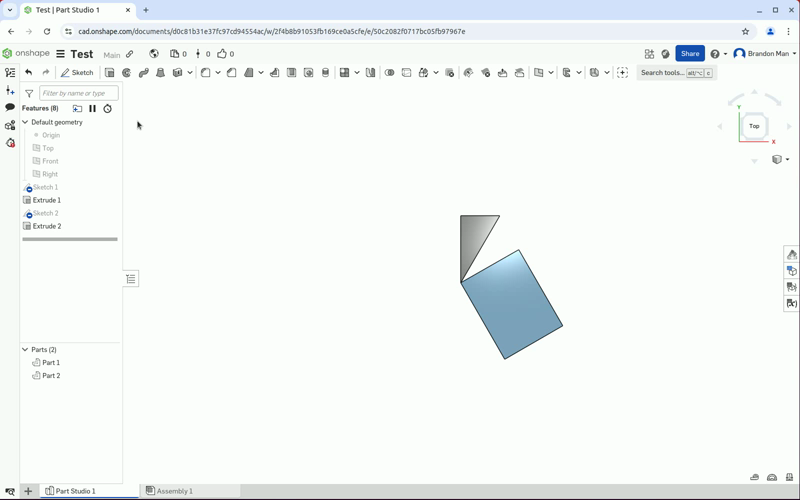
key(shift+h)
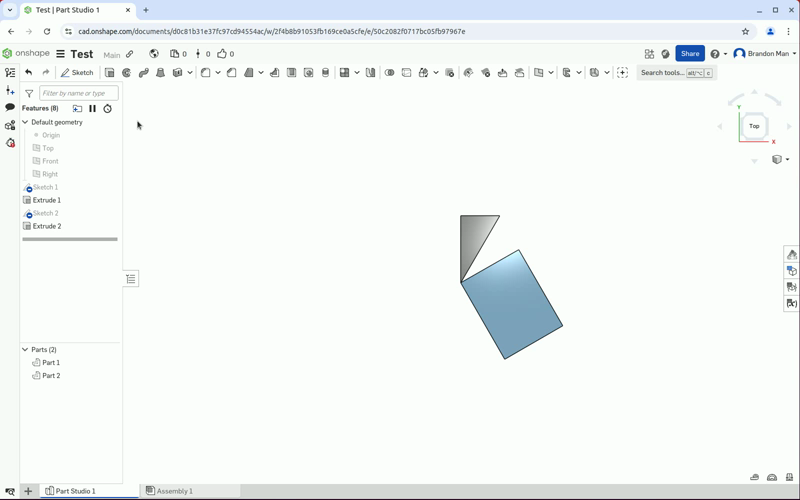
key(shift+h)
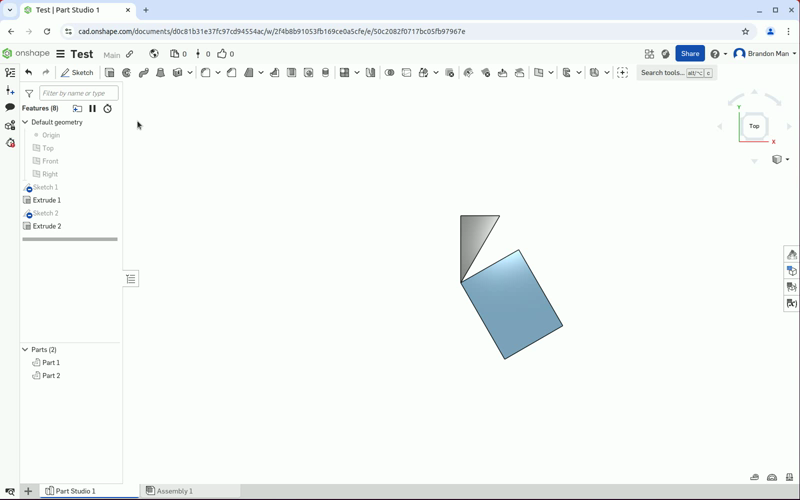
mouse_move(73, 189)
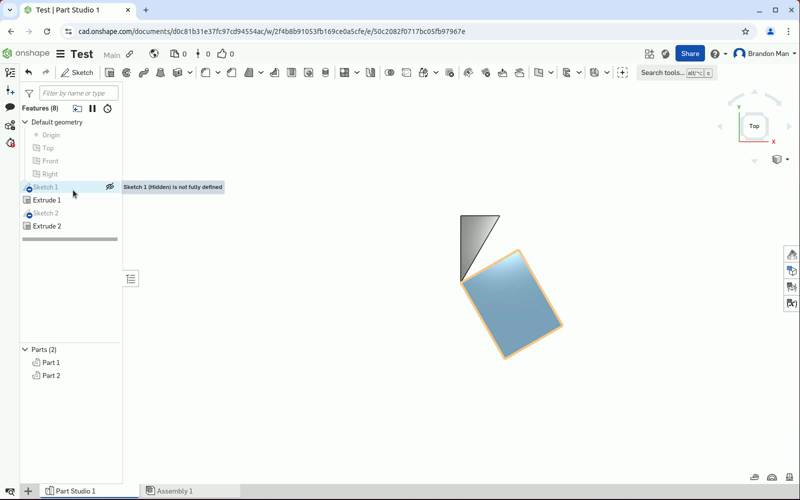
click(73, 189)
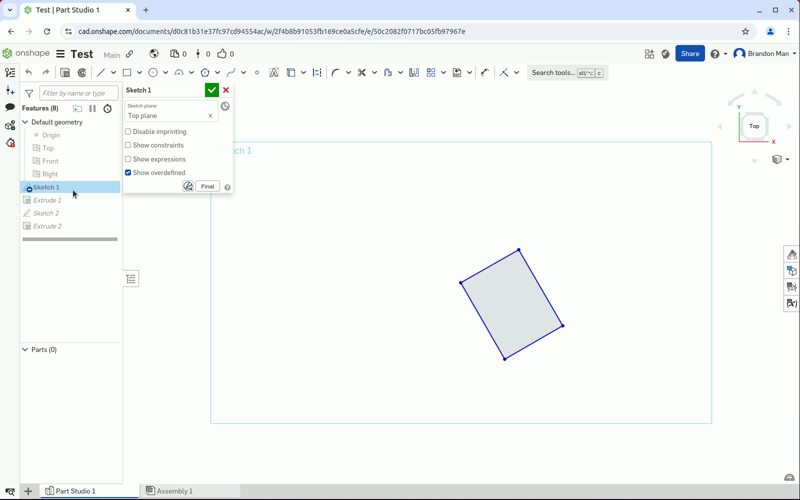
mouse_move(229, 92)
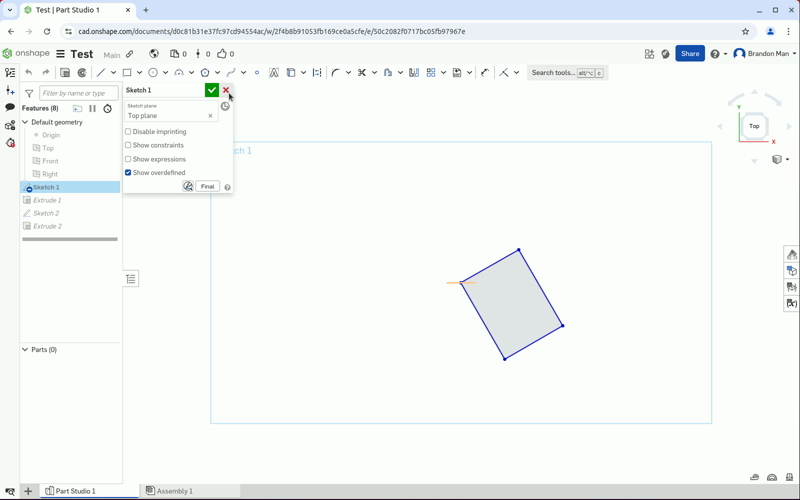
click(229, 92)
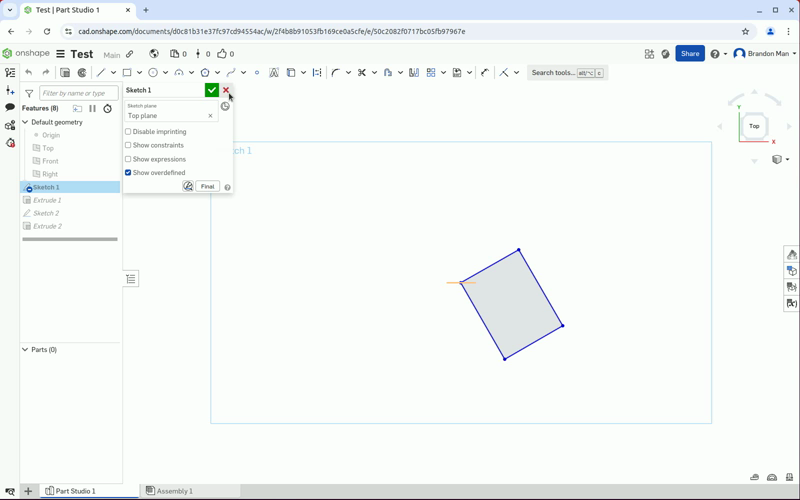
key(shift+s)
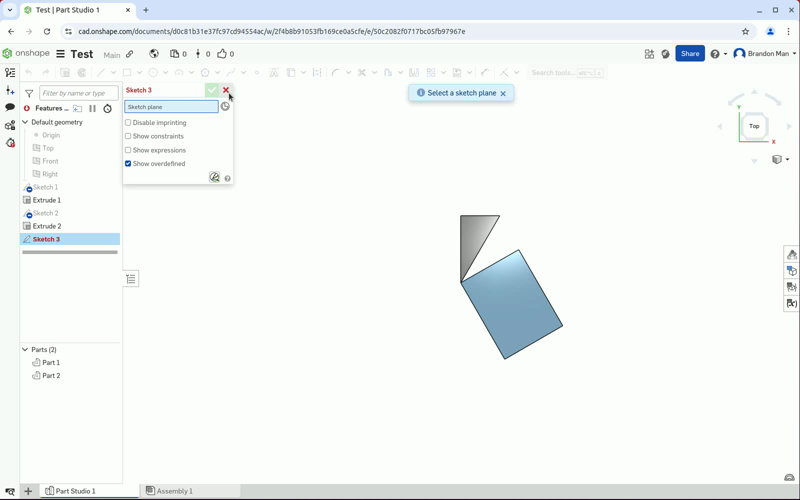
mouse_move(73, 150)
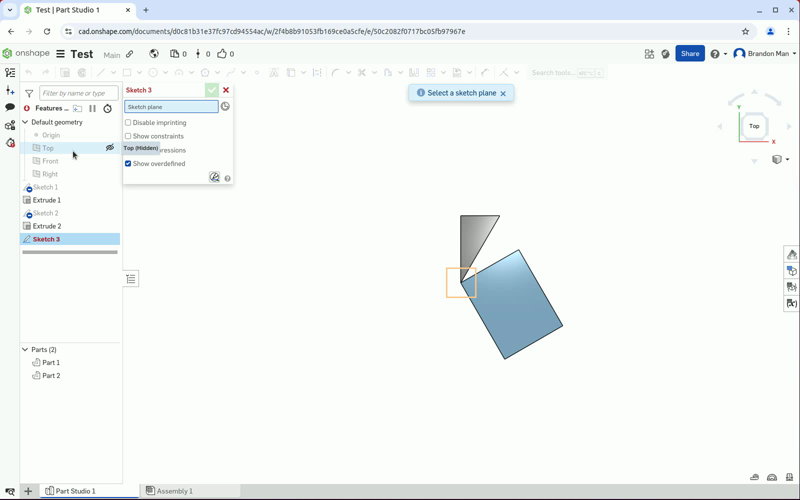
click(73, 150)
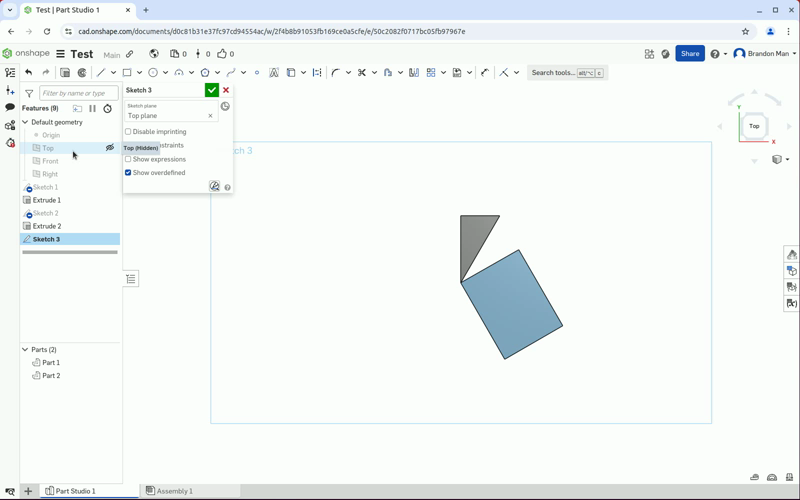
mouse_move(73, 352)
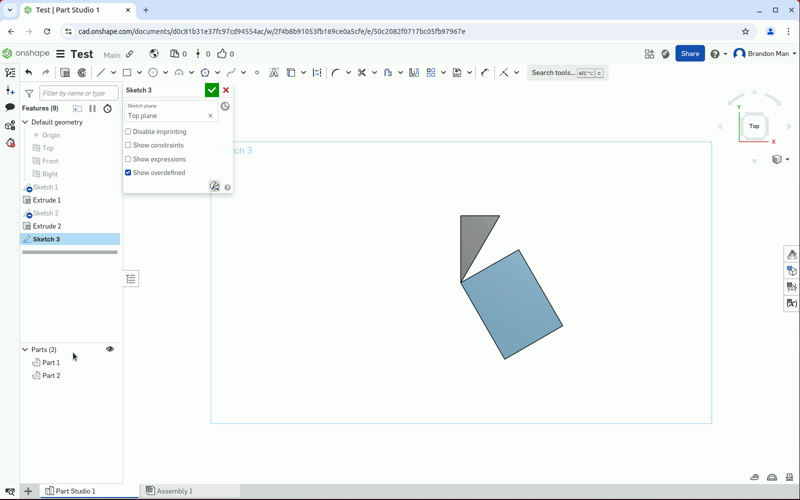
key(y)
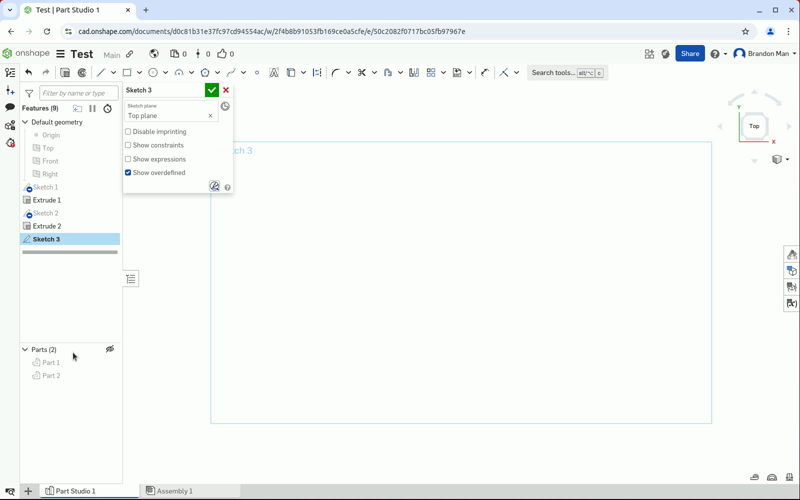
key(l)
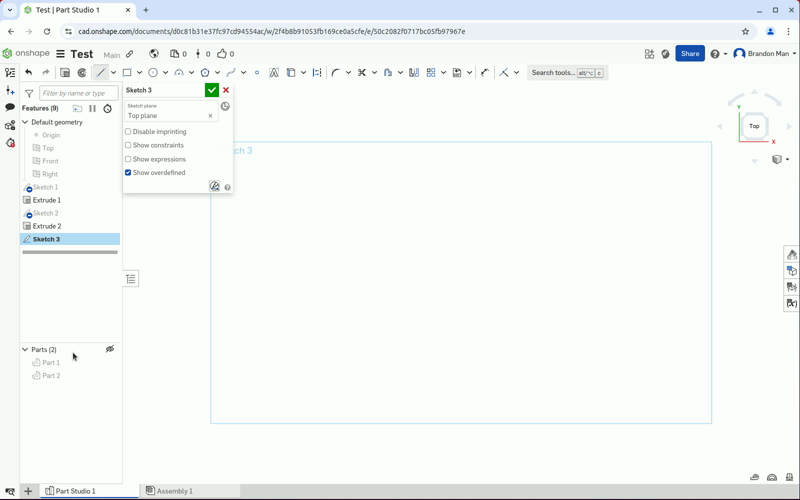
key_down(shift)
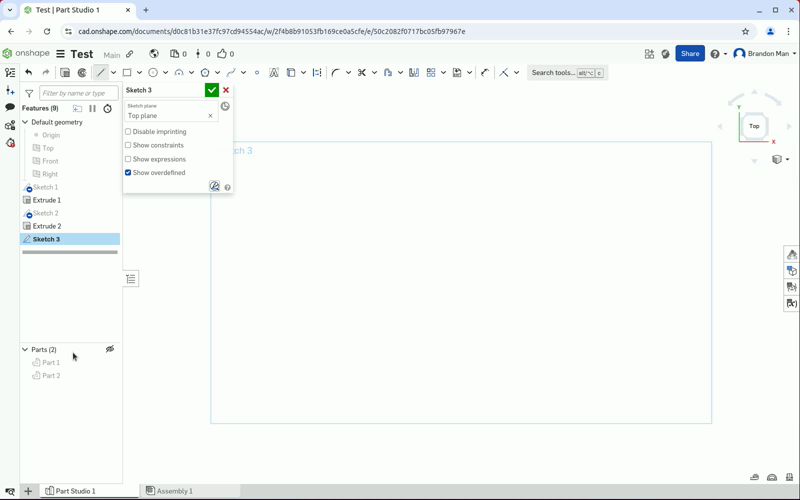
mouse_move(422, 349)
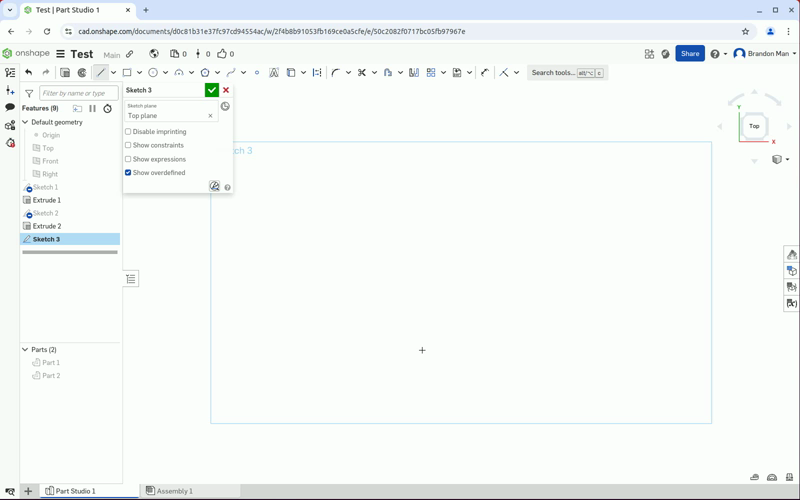
click(422, 349)
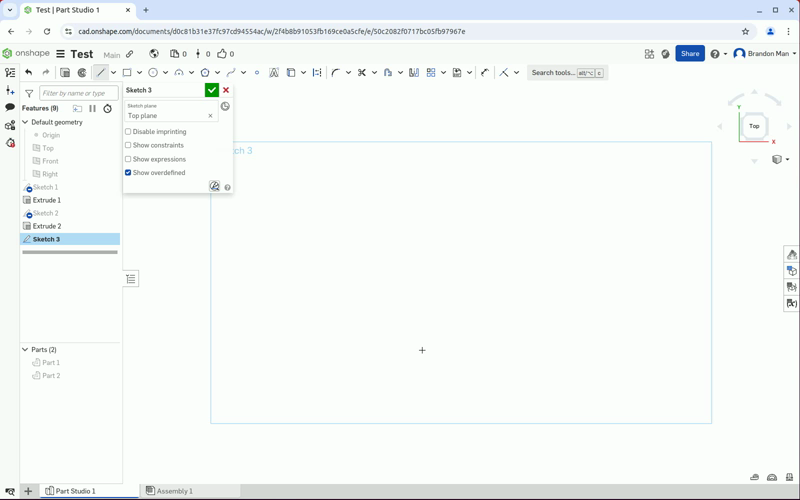
key_up(shift)
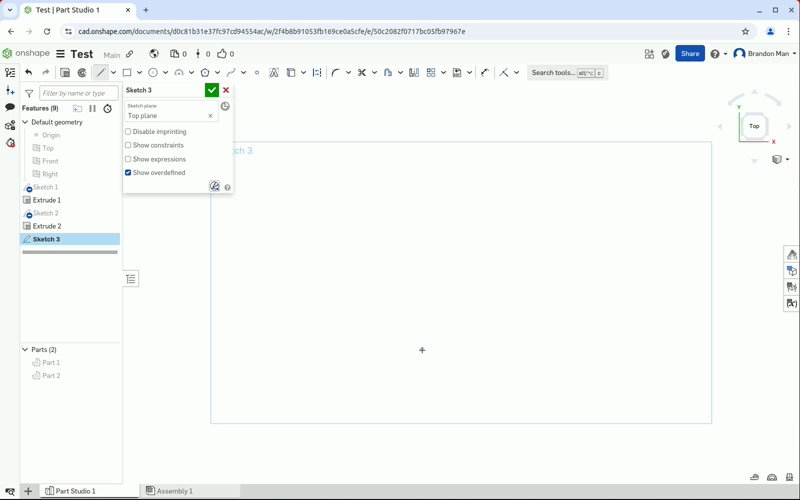
key_down(shift)
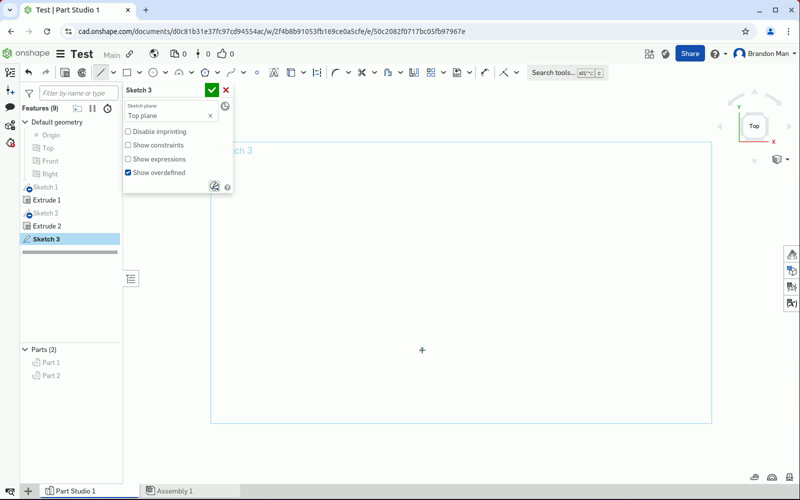
mouse_move(452, 349)
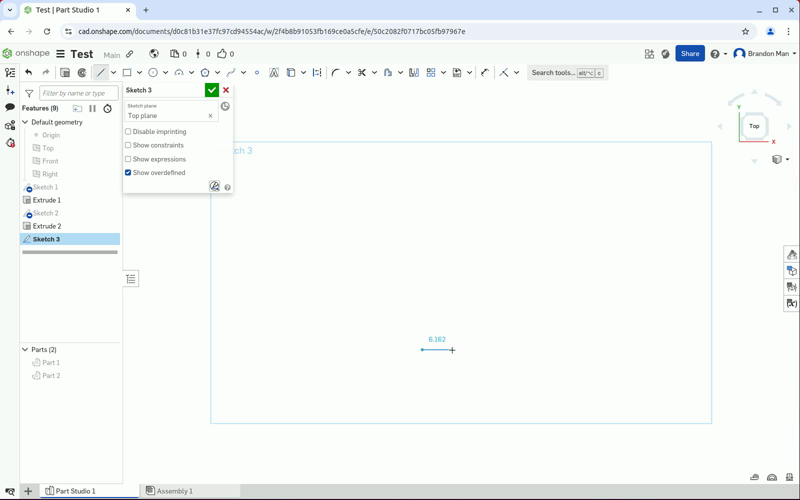
mouse_move(461, 349)
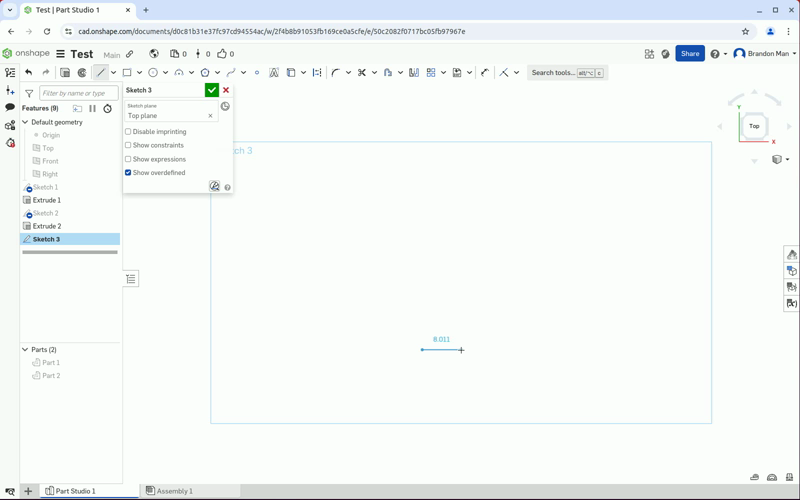
click(461, 349)
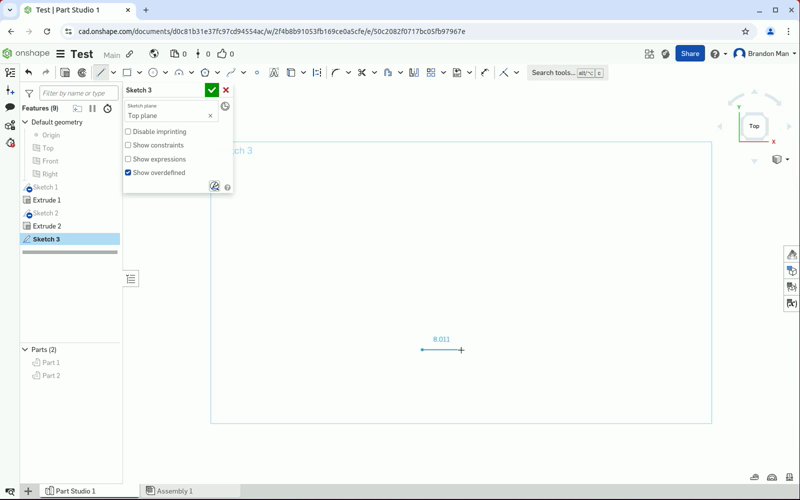
key_up(shift)
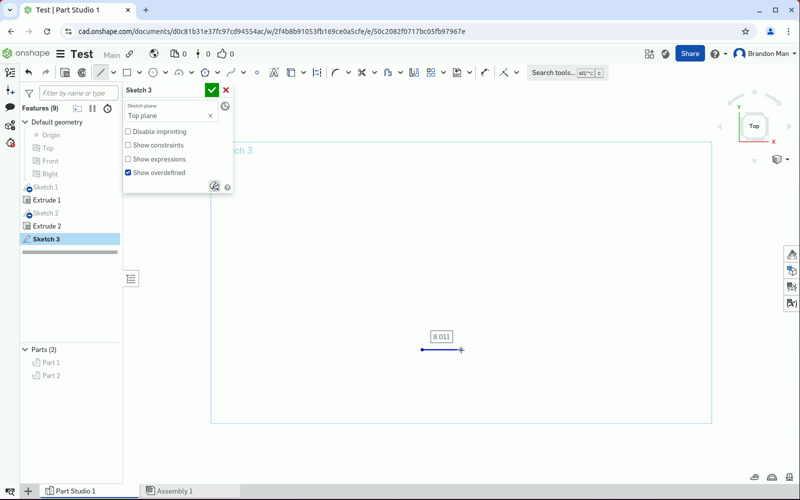
key_down(shift)
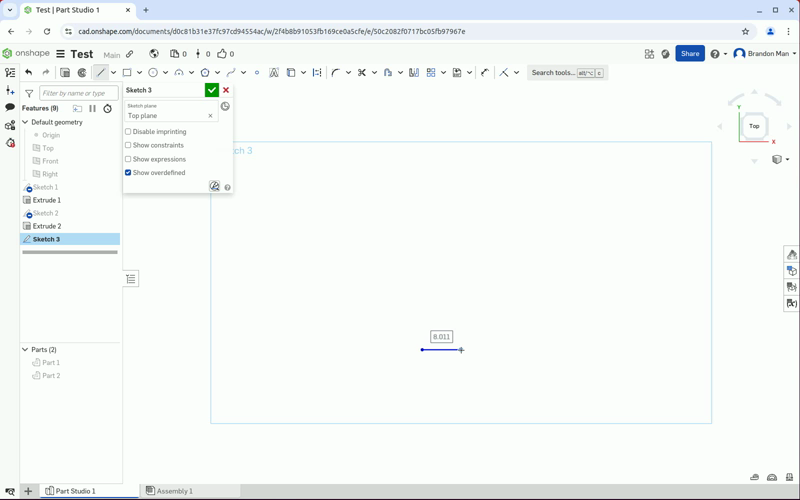
mouse_move(461, 282)
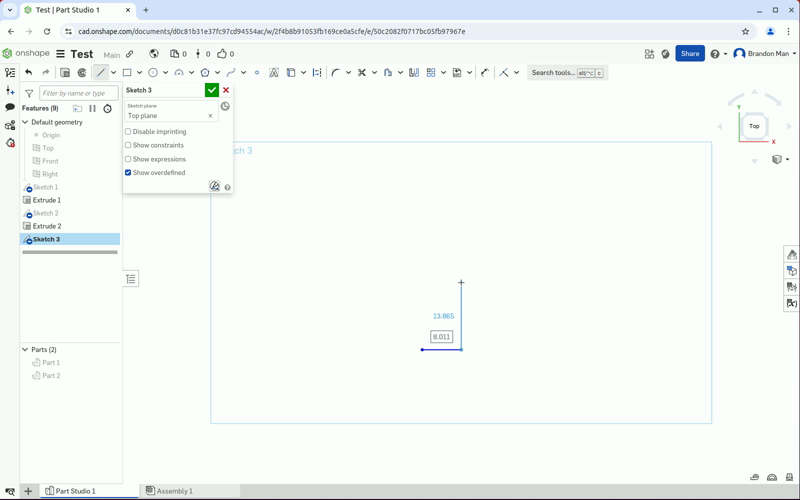
click(461, 282)
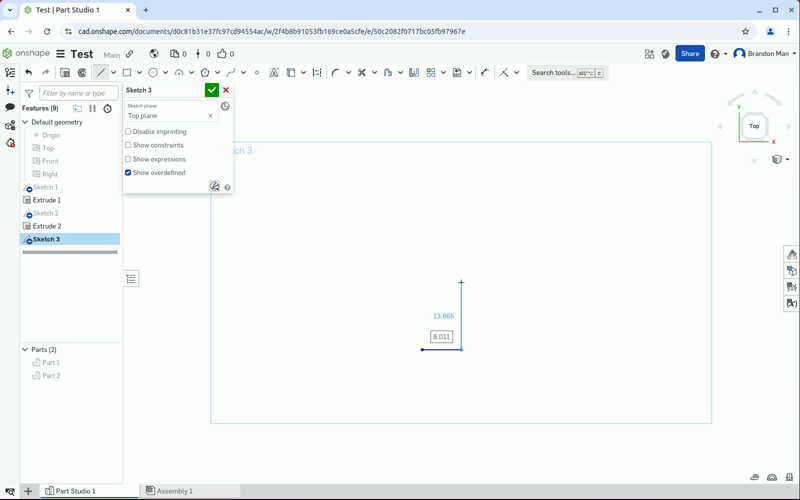
key_up(shift)
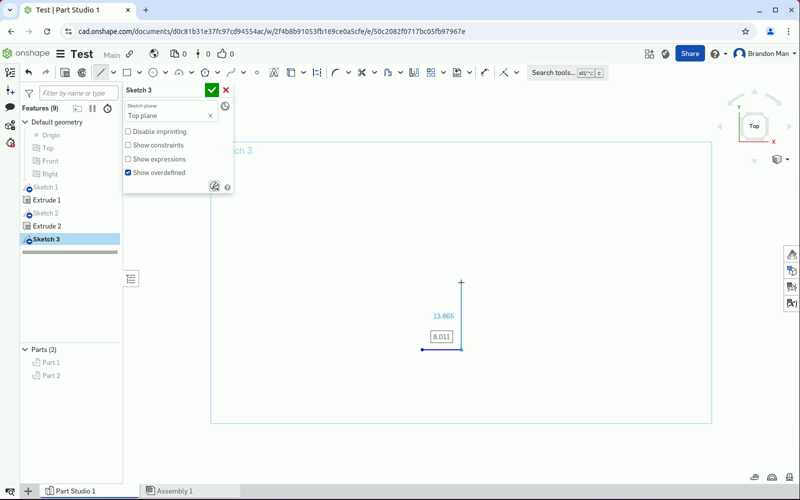
key_down(shift)
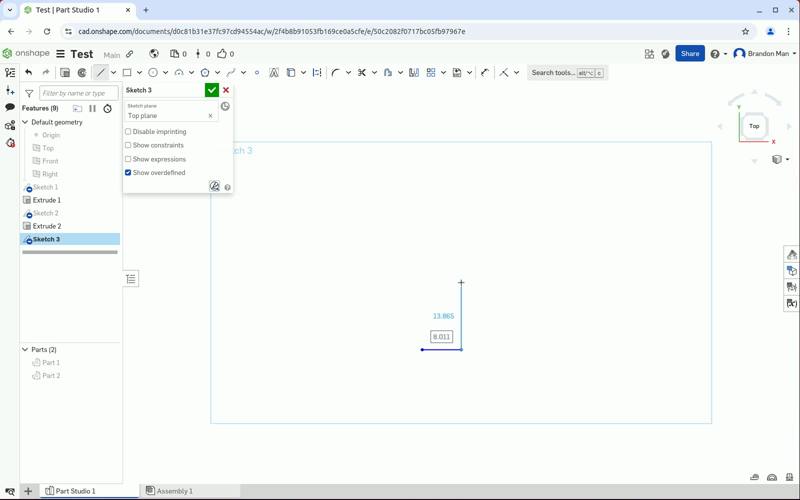
mouse_move(422, 349)
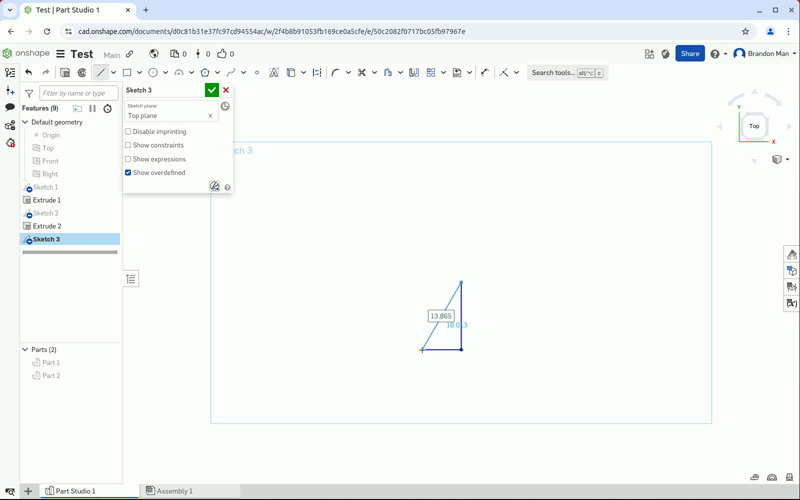
key_up(shift)
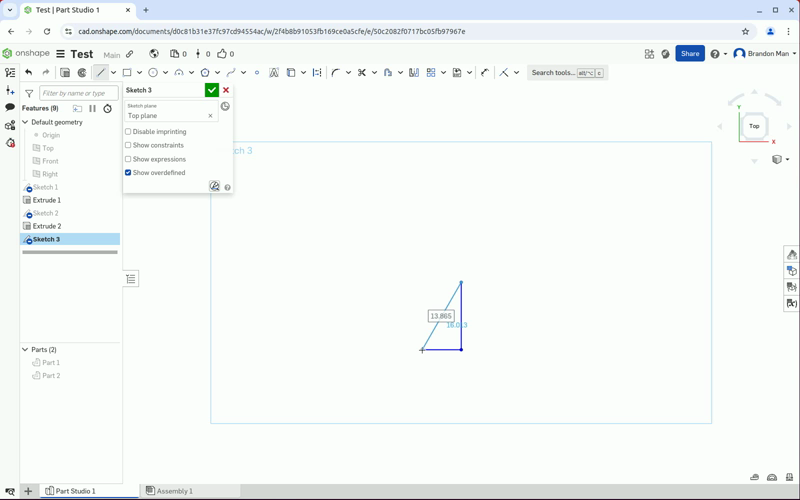
click(422, 349)
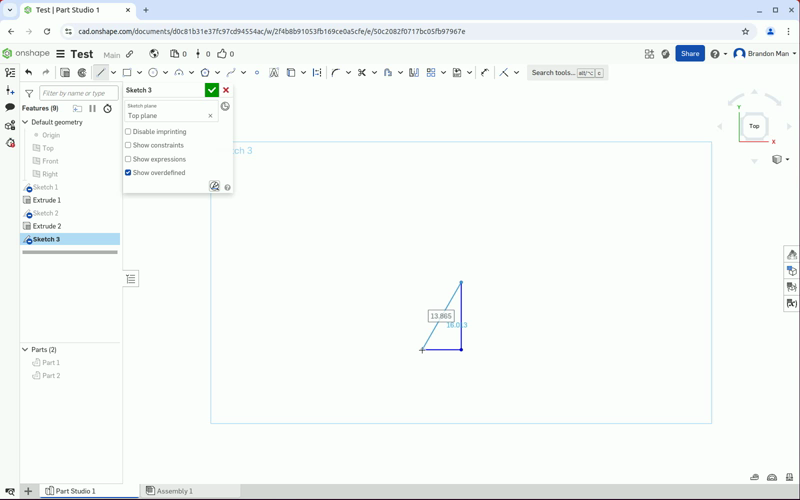
key(esc)
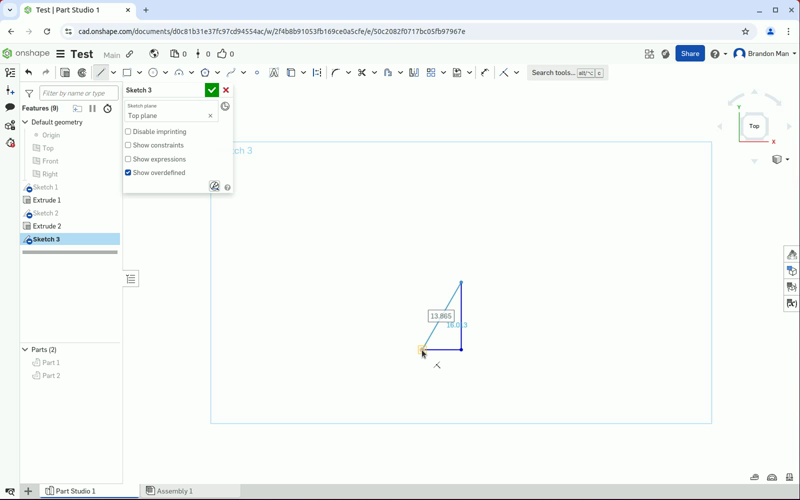
mouse_move(456, 337)
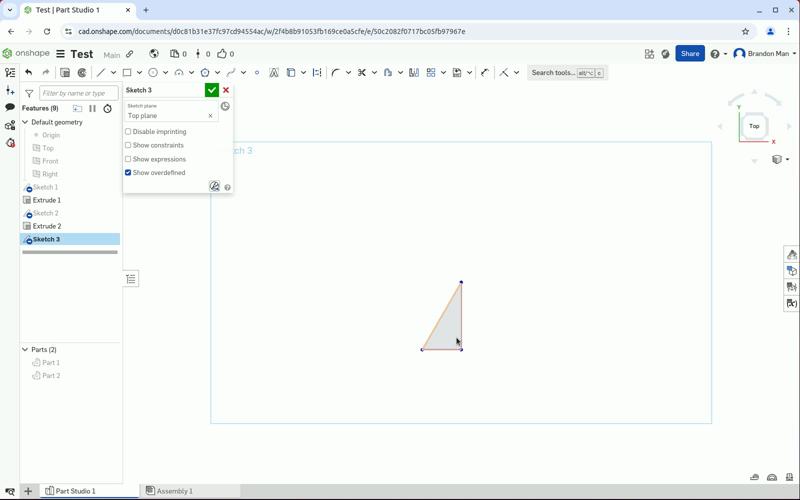
scroll(6)
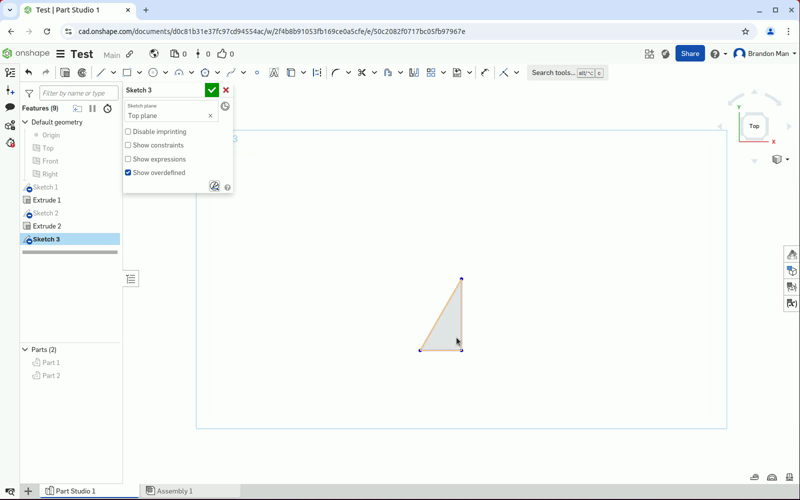
scroll(6)
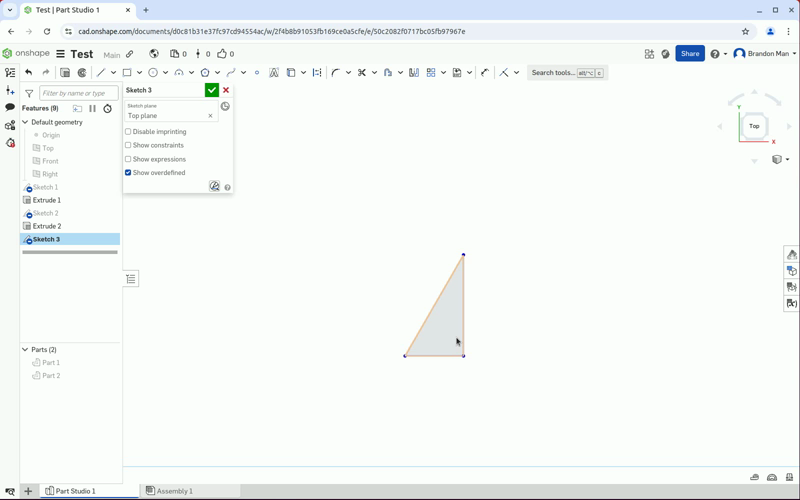
scroll(6)
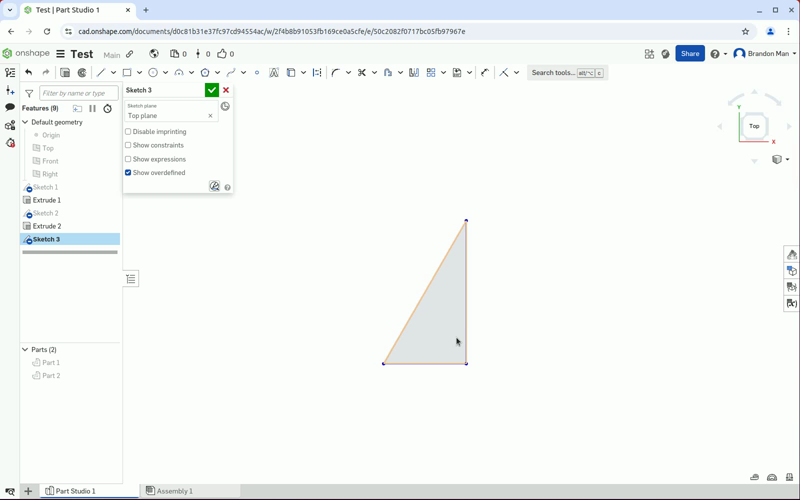
scroll(6)
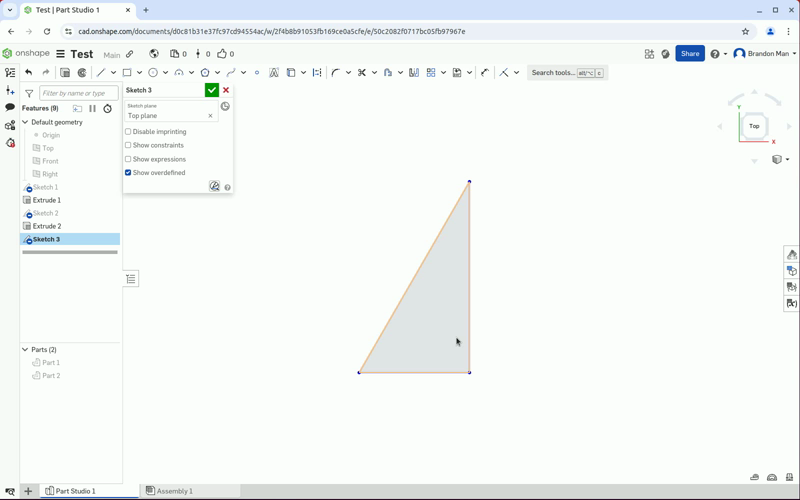
scroll(6)
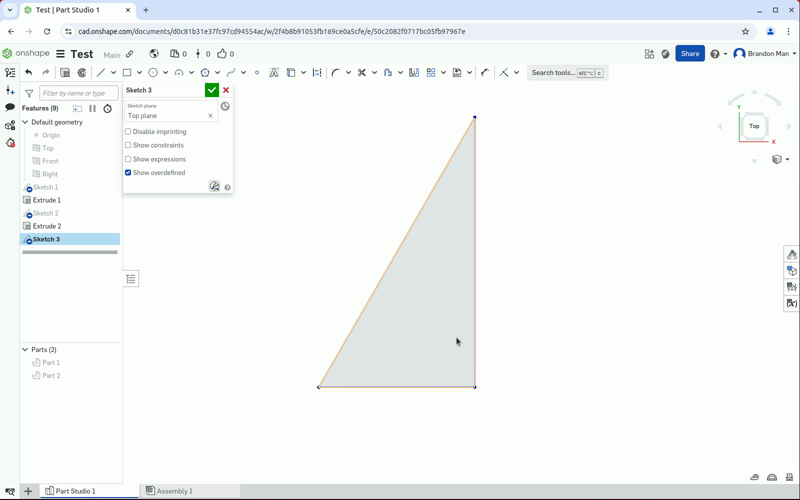
scroll(6)
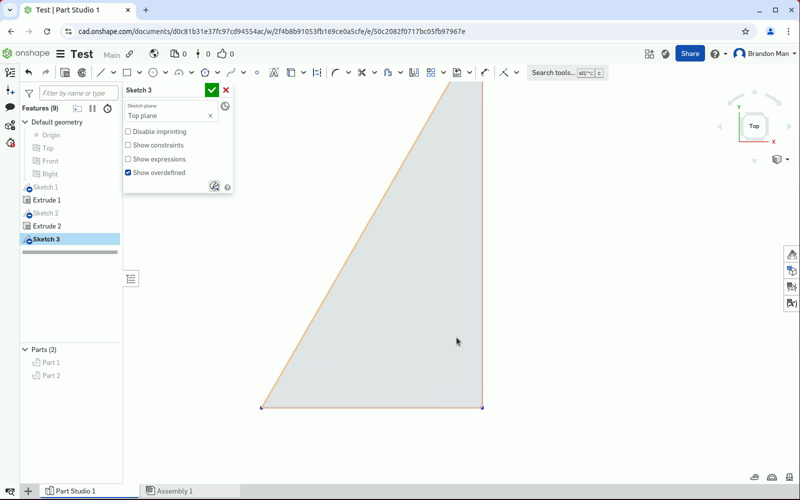
scroll(6)
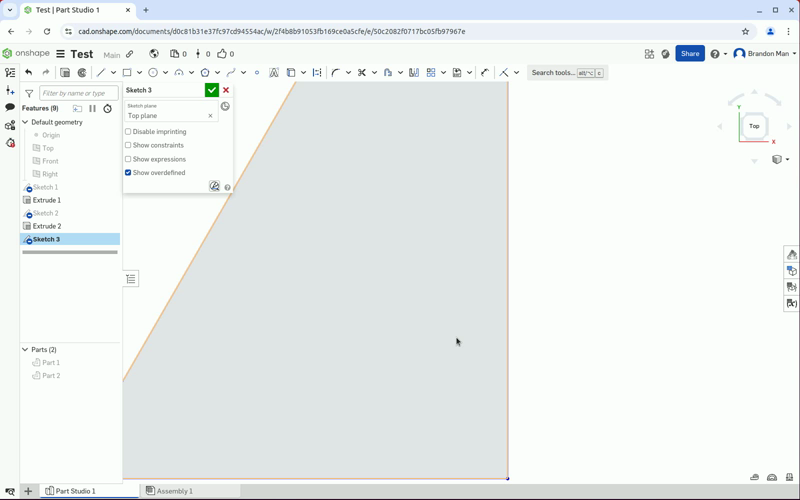
click(456, 337)
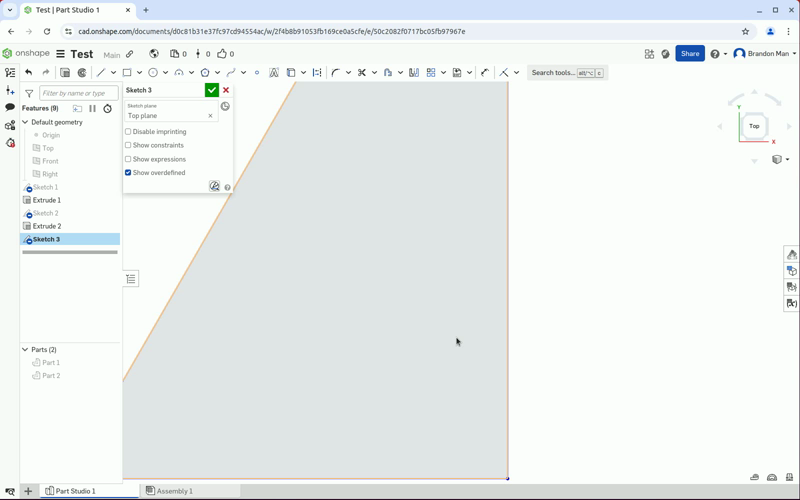
scroll(-6)
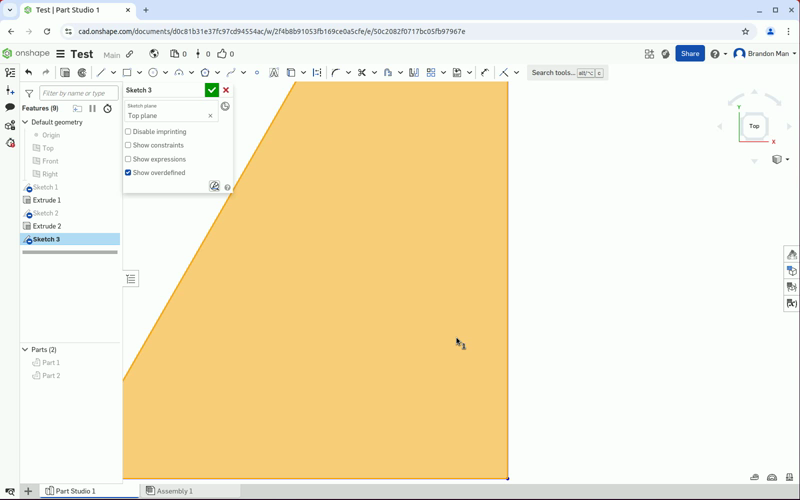
scroll(-6)
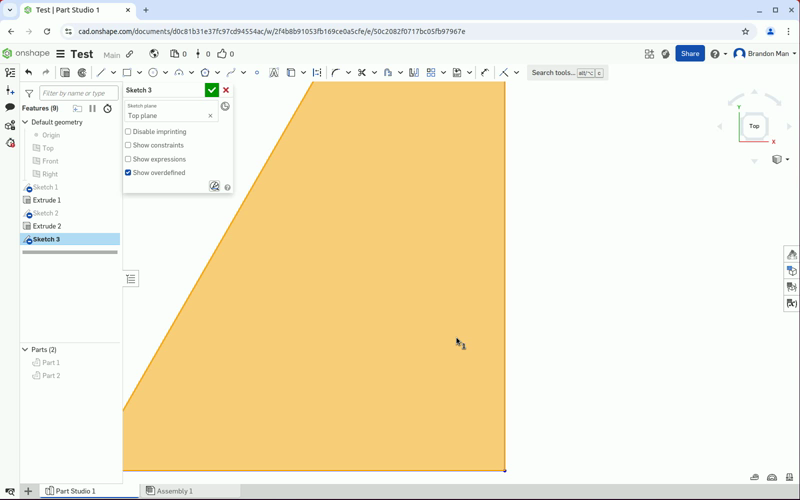
scroll(-6)
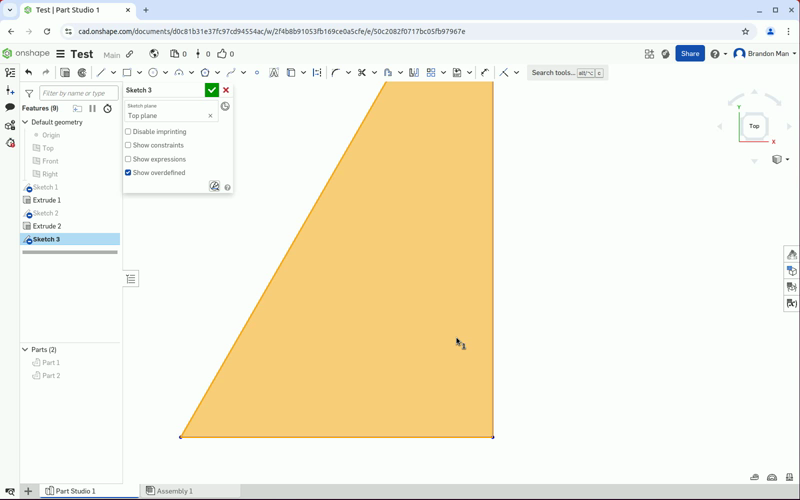
scroll(-6)
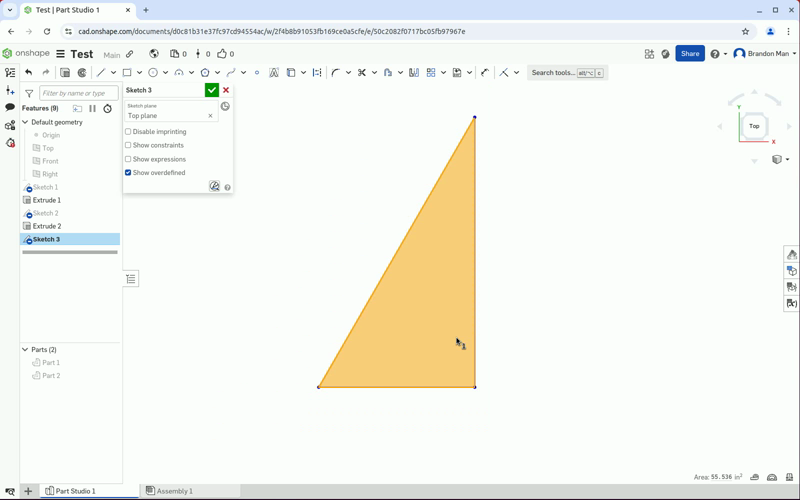
scroll(-6)
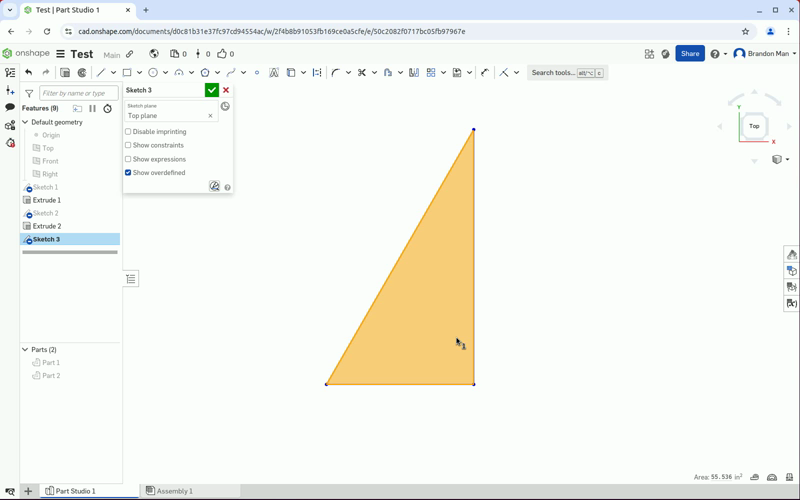
scroll(-6)
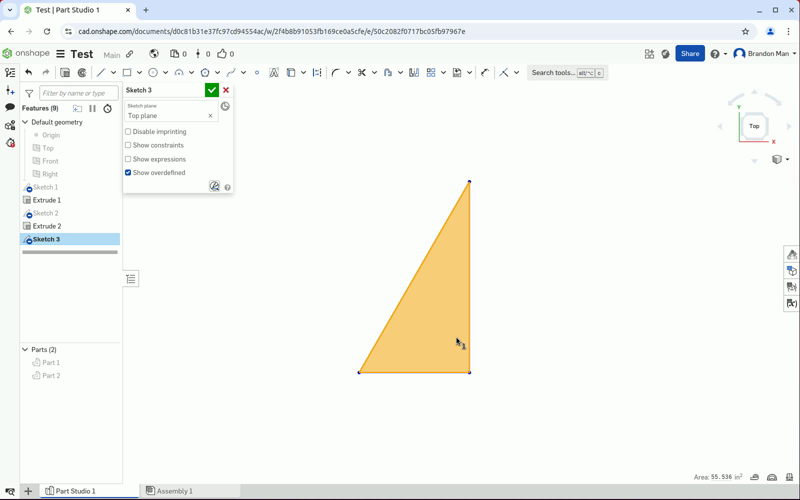
scroll(-6)
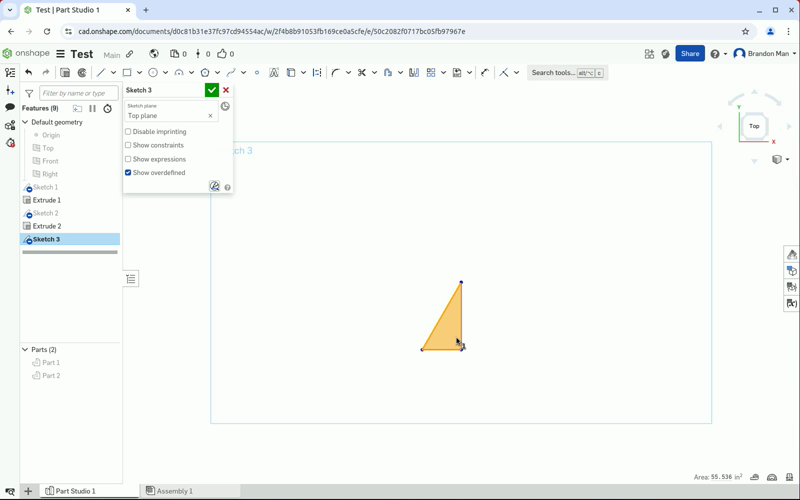
mouse_move(73, 352)
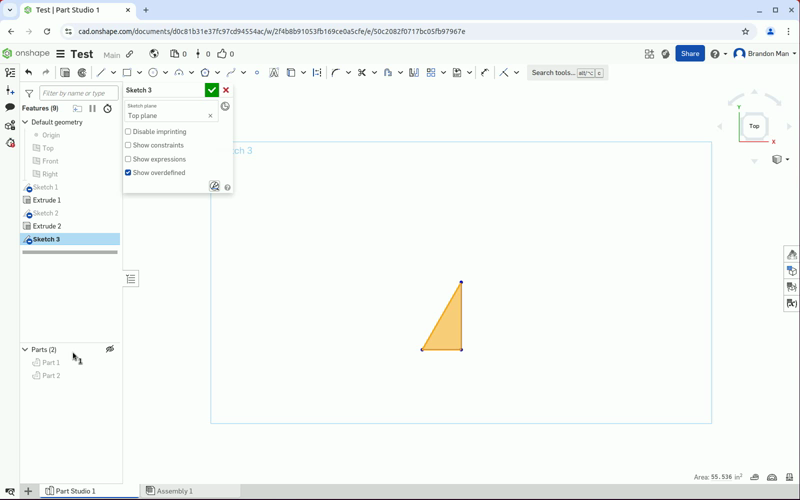
key(shift+y)
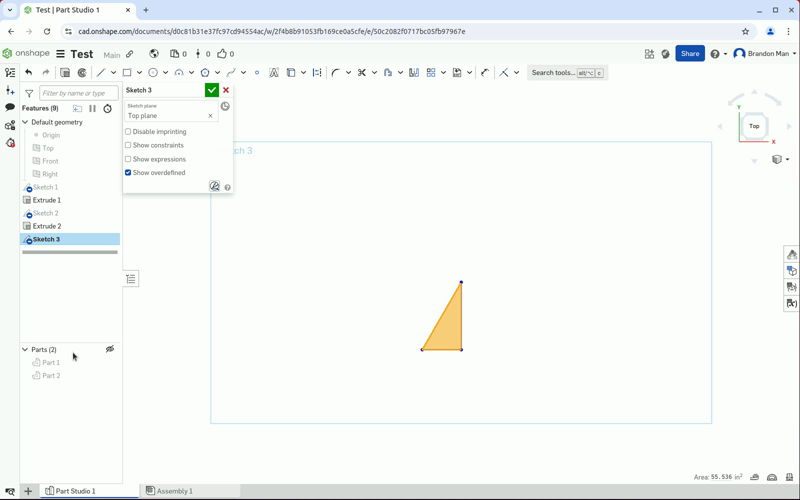
key(shift+e)
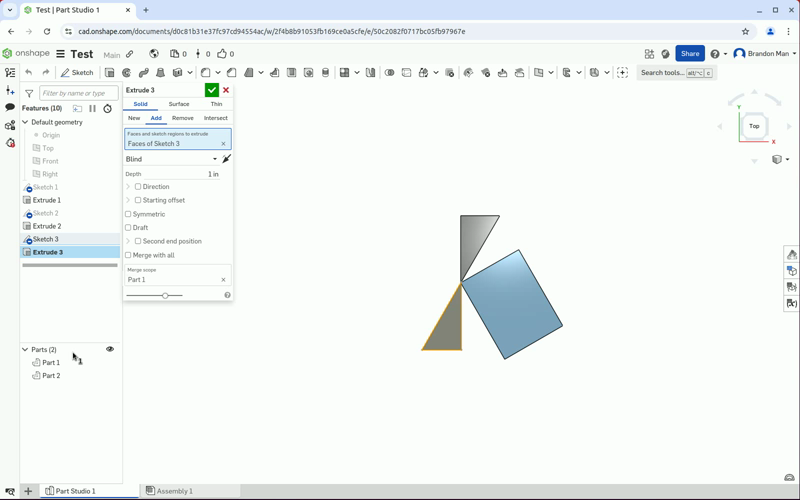
mouse_move(143, 106)
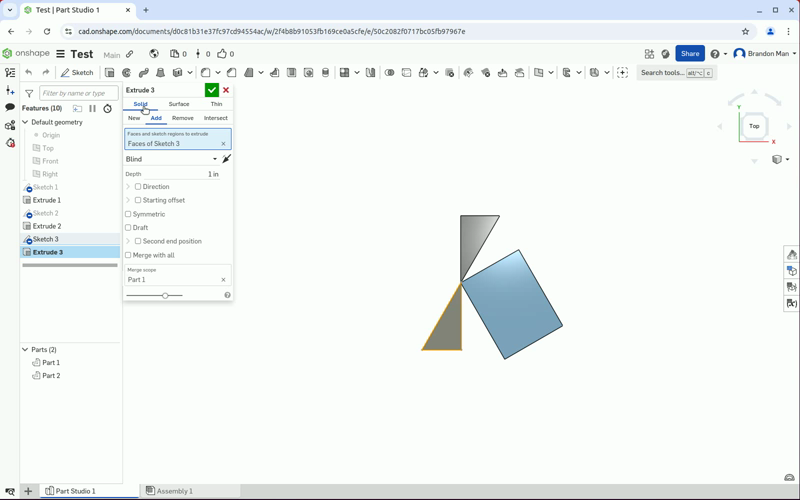
click(143, 106)
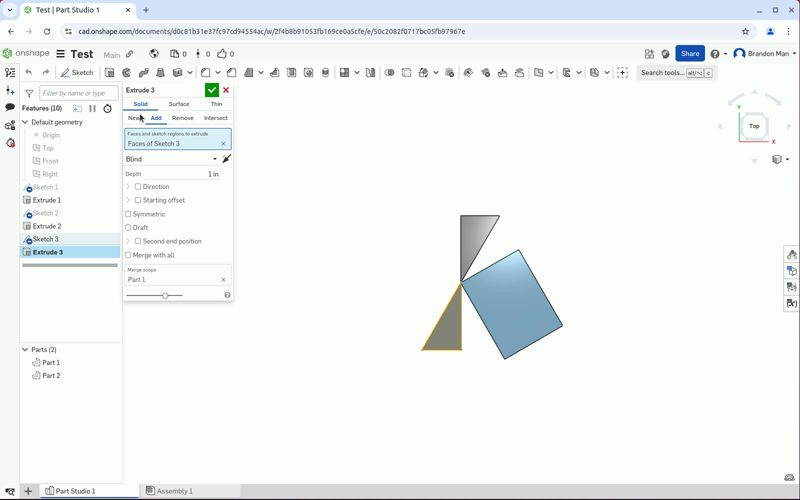
mouse_move(137, 120)
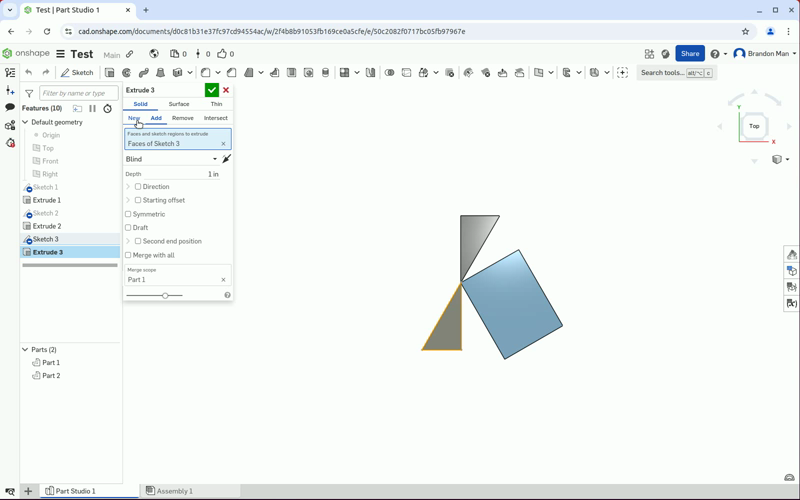
click(137, 120)
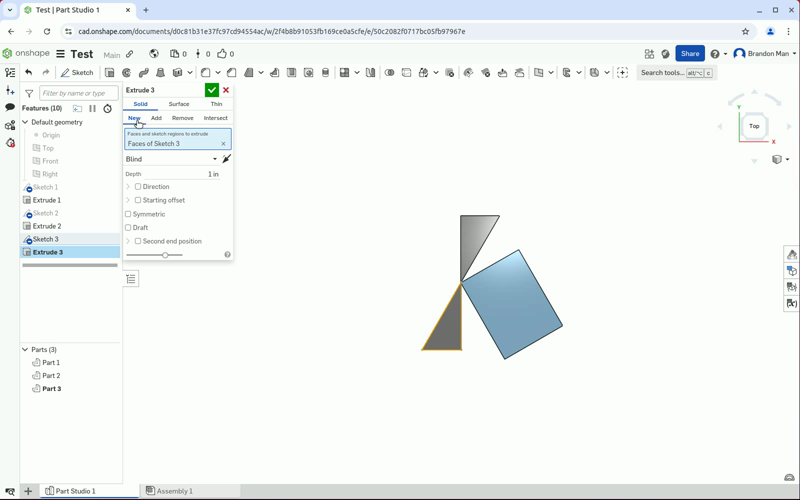
key(tab, 4)
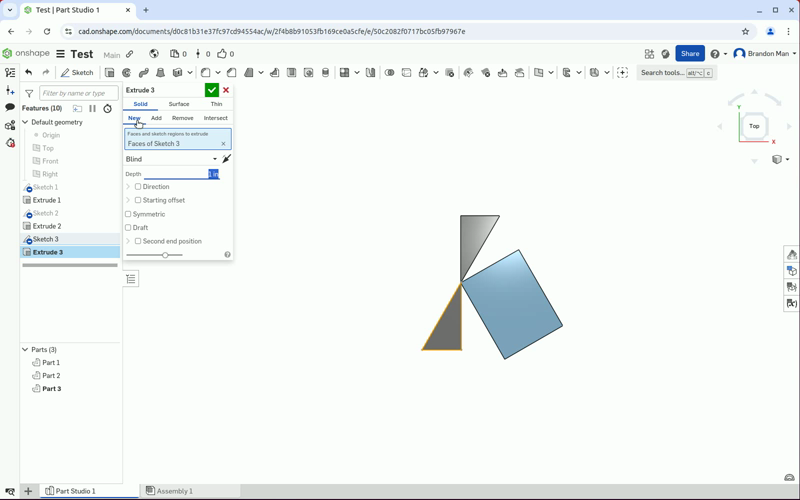
text(23.108)
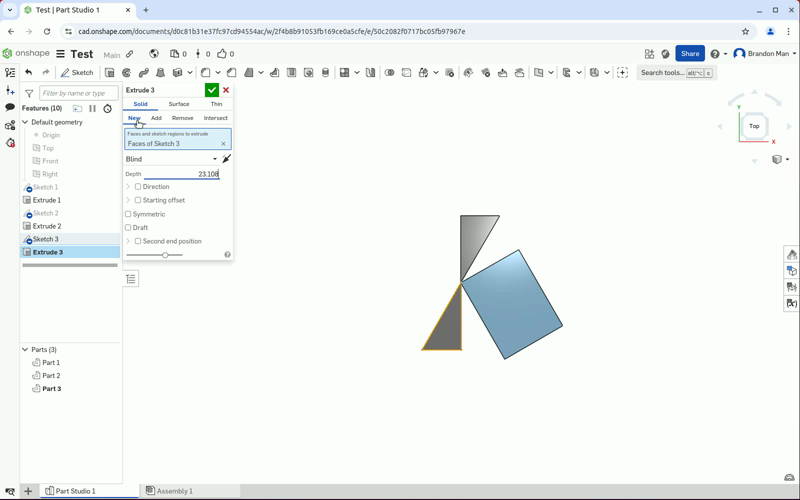
key(enter)
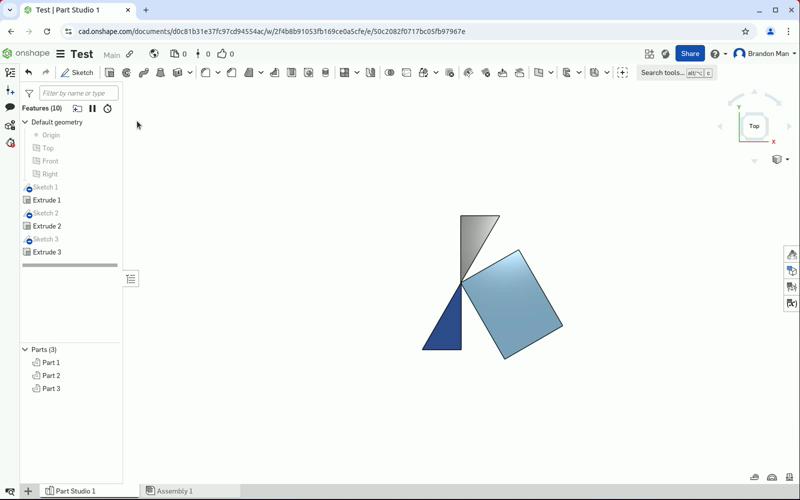
key(shift+h)
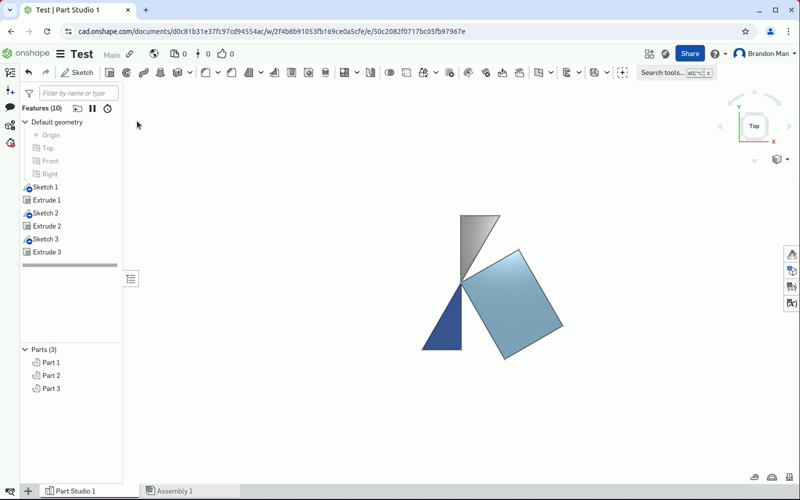
key(shift+h)
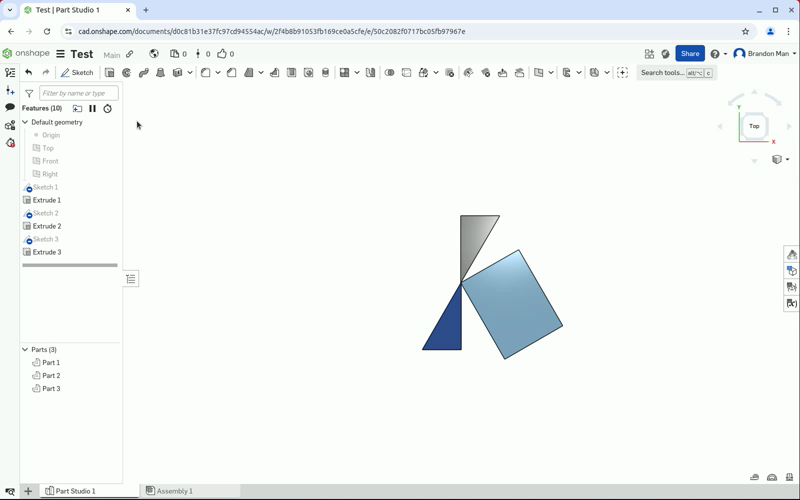
mouse_move(73, 189)
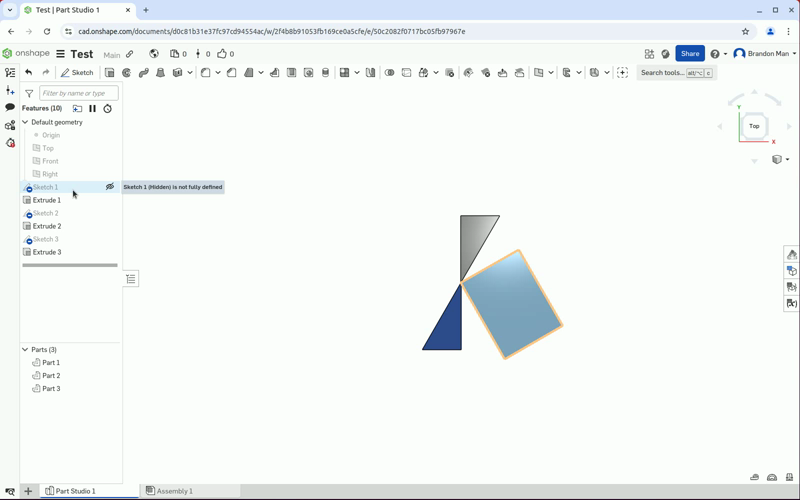
click(73, 189)
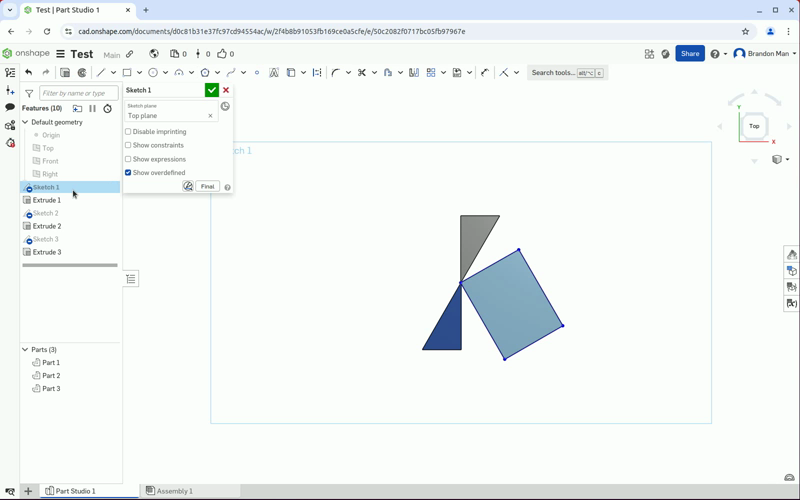
mouse_move(229, 92)
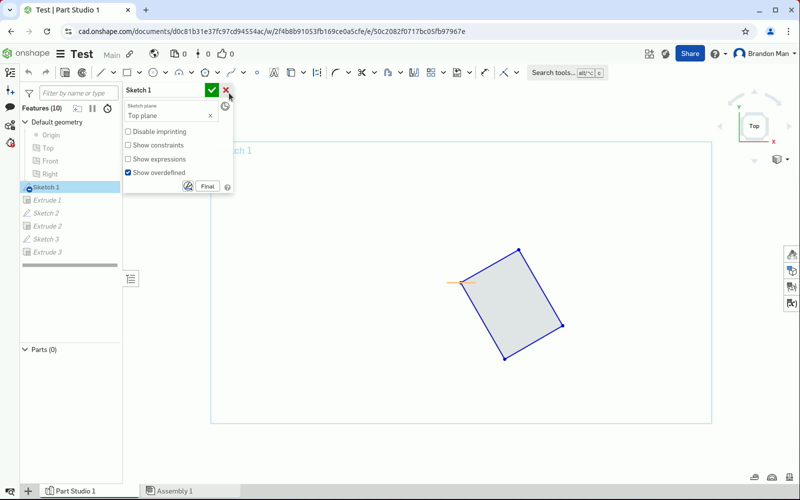
click(229, 92)
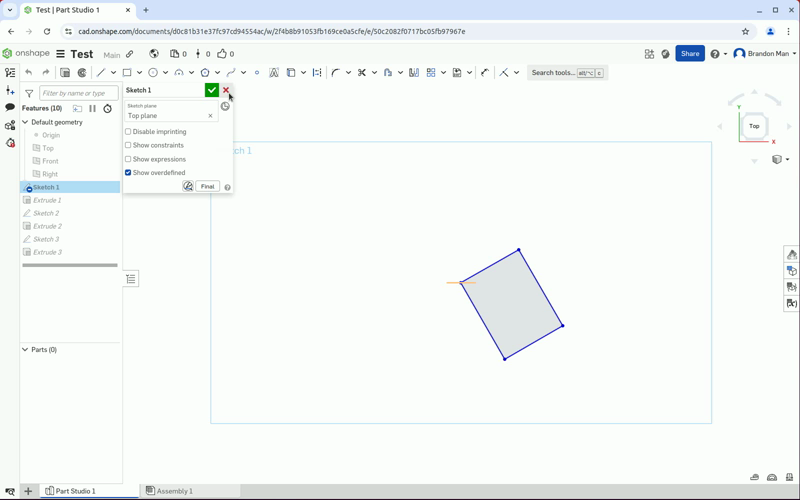
key(shift+s)
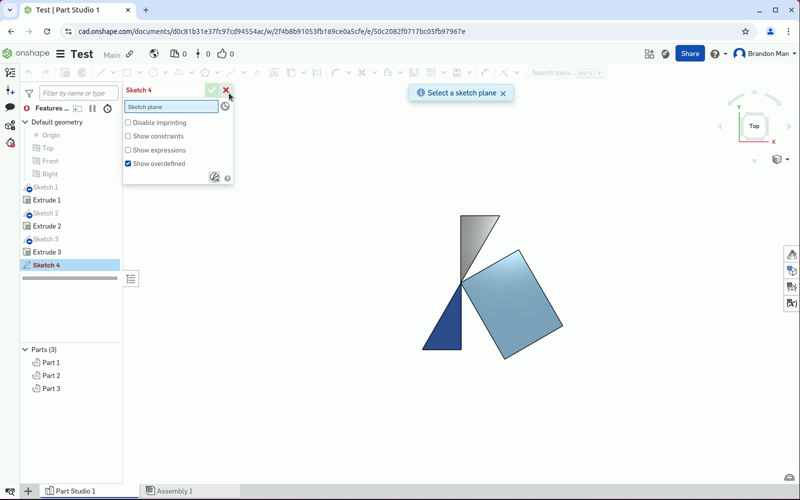
mouse_move(73, 150)
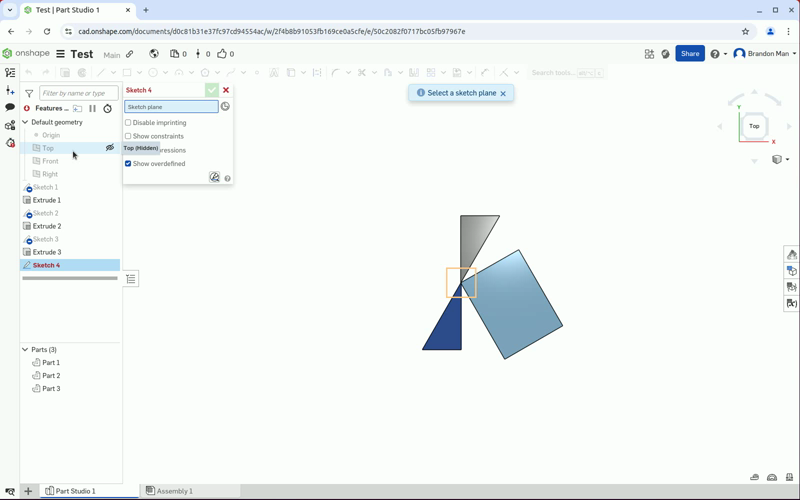
click(73, 150)
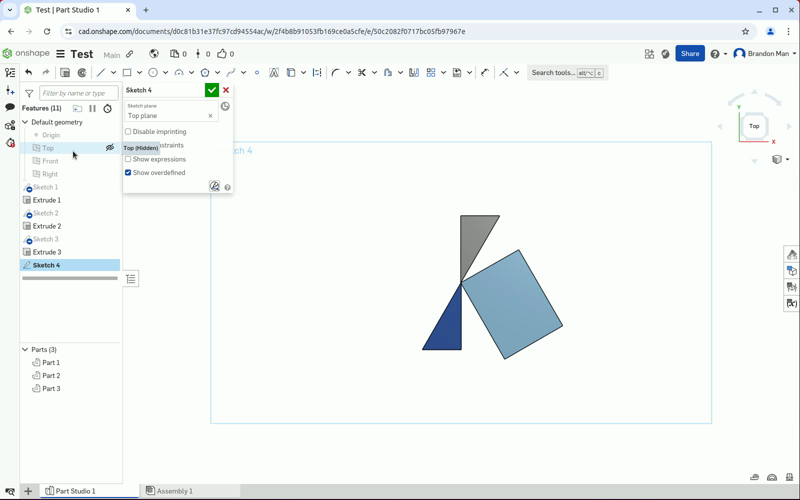
mouse_move(73, 352)
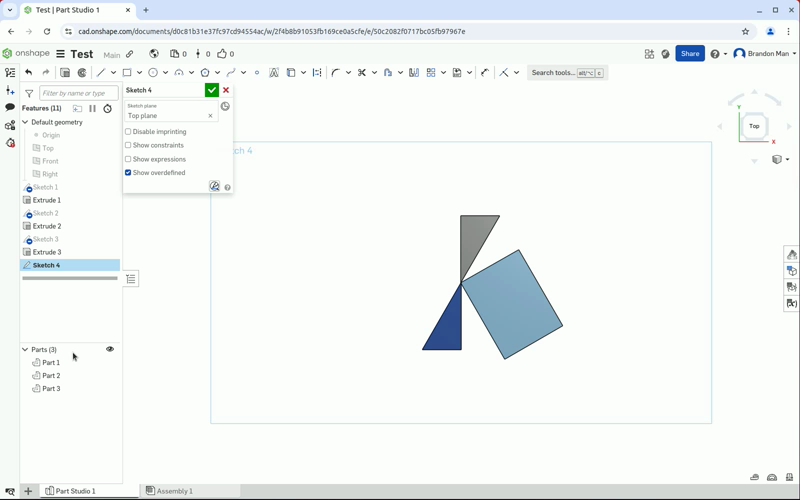
key(y)
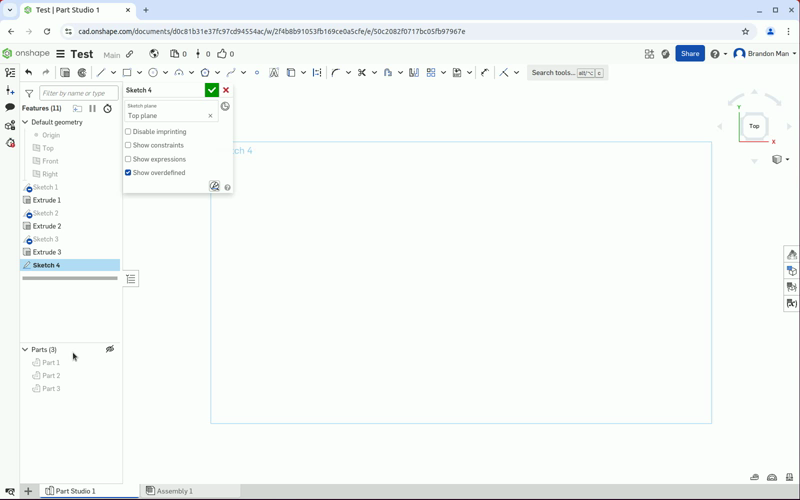
key(l)
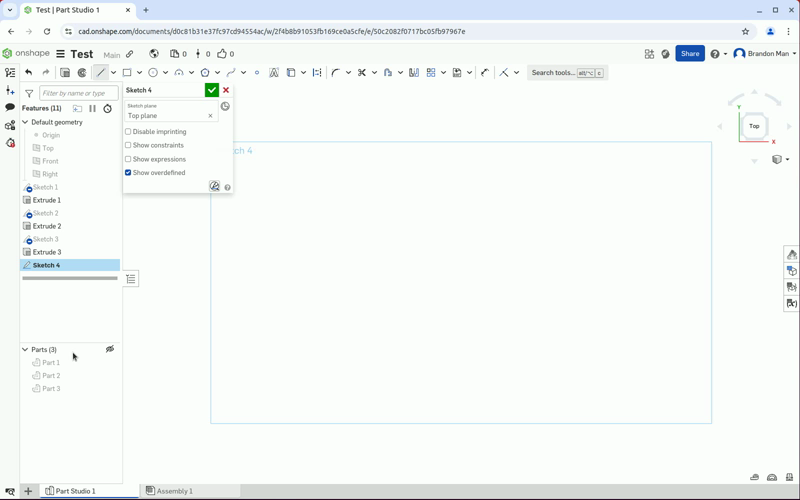
key_down(shift)
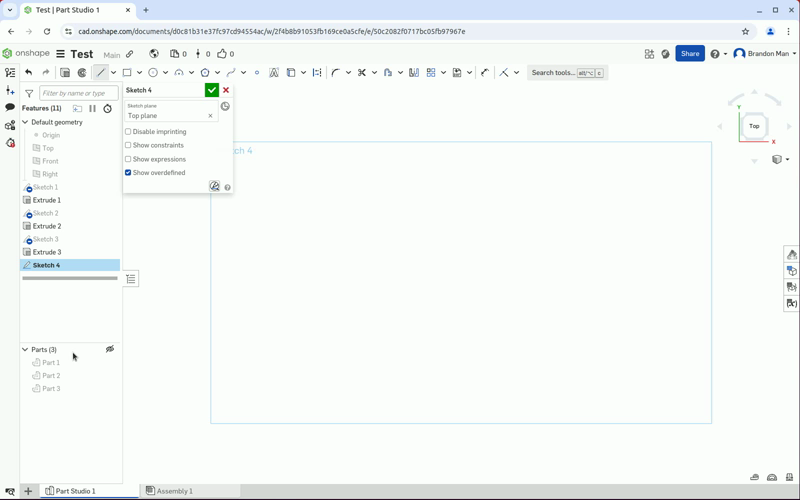
mouse_move(422, 216)
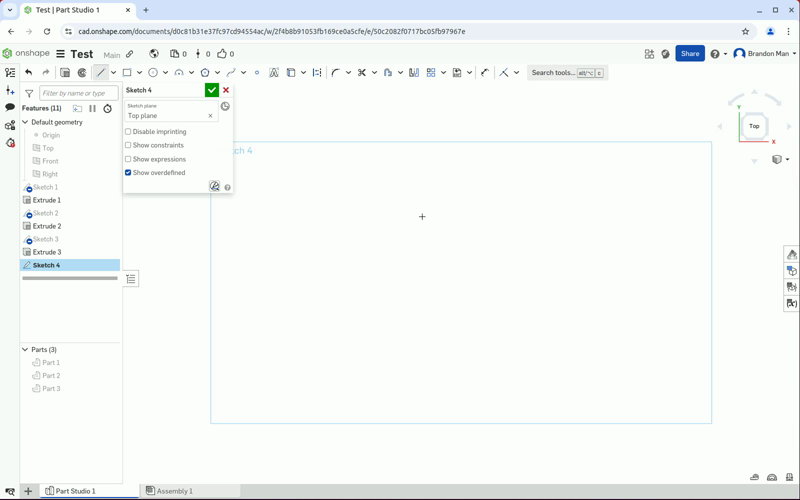
click(422, 216)
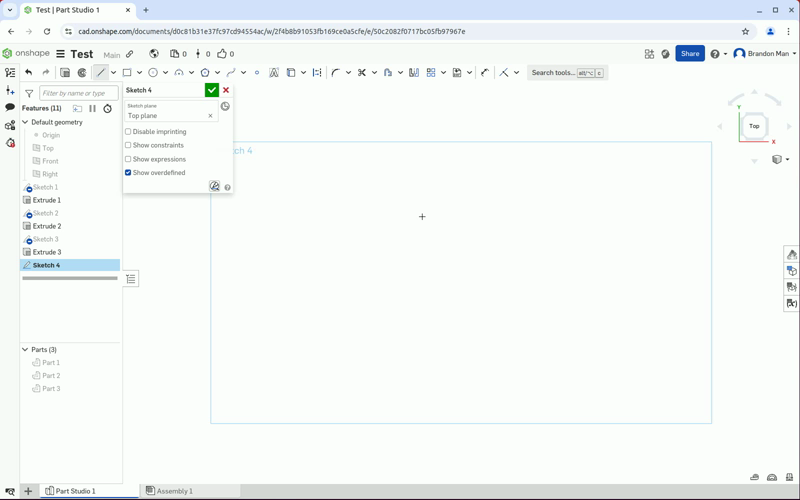
key_up(shift)
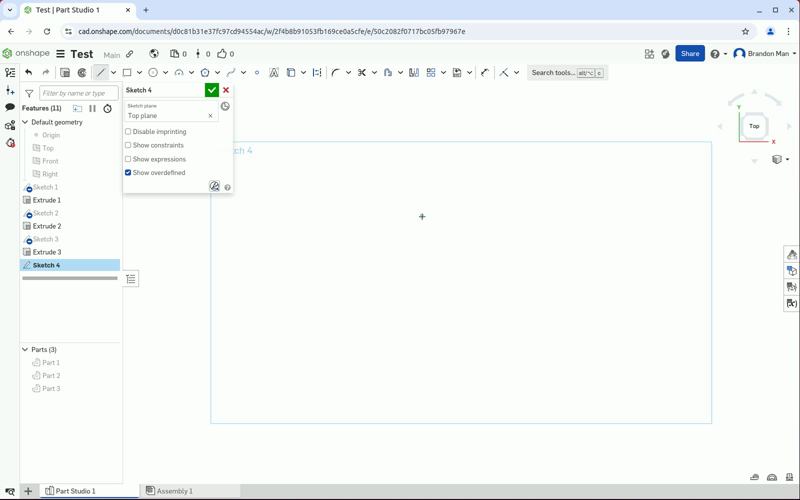
key_down(shift)
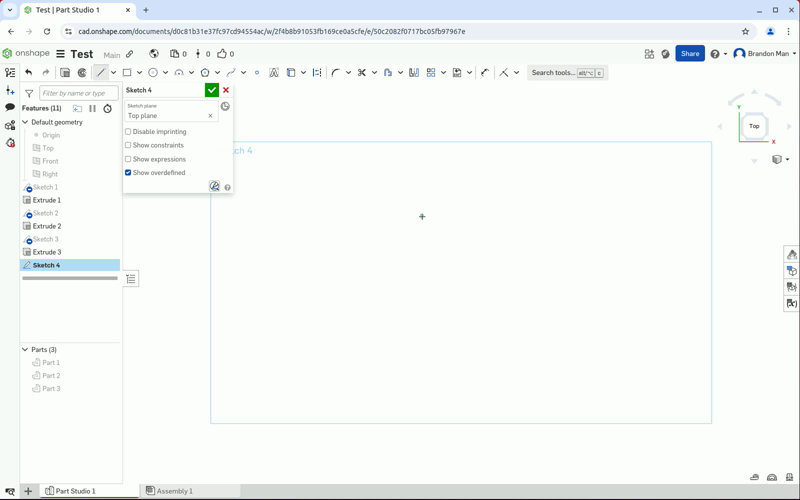
mouse_move(460, 283)
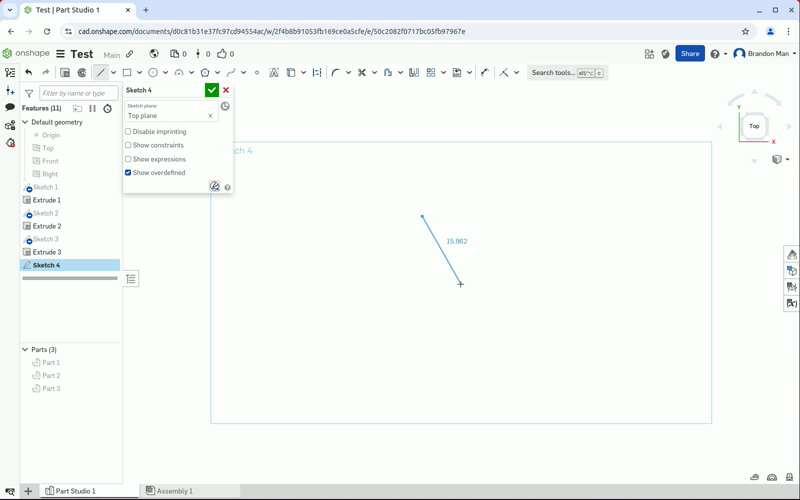
click(460, 283)
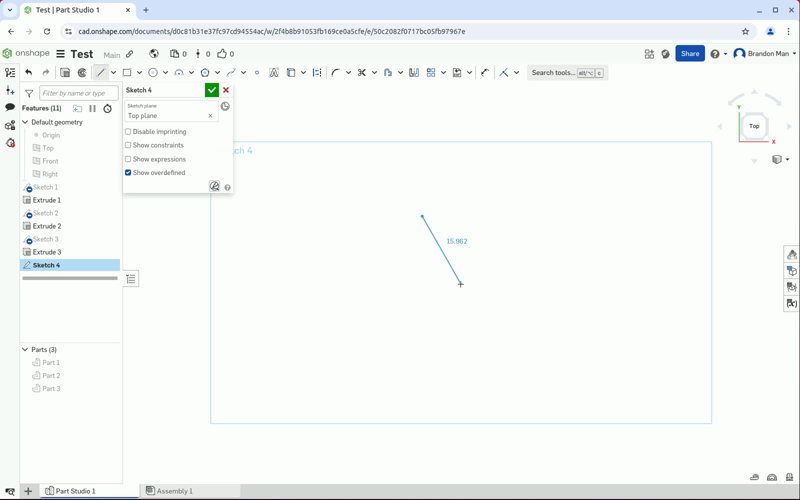
key_up(shift)
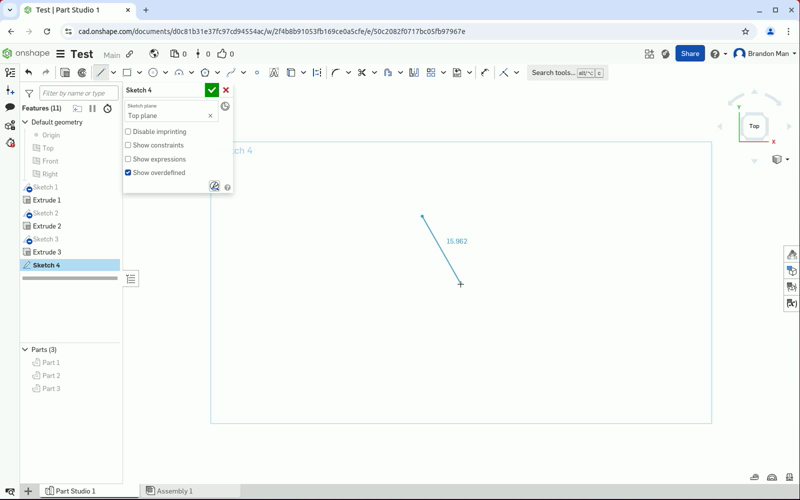
key_down(shift)
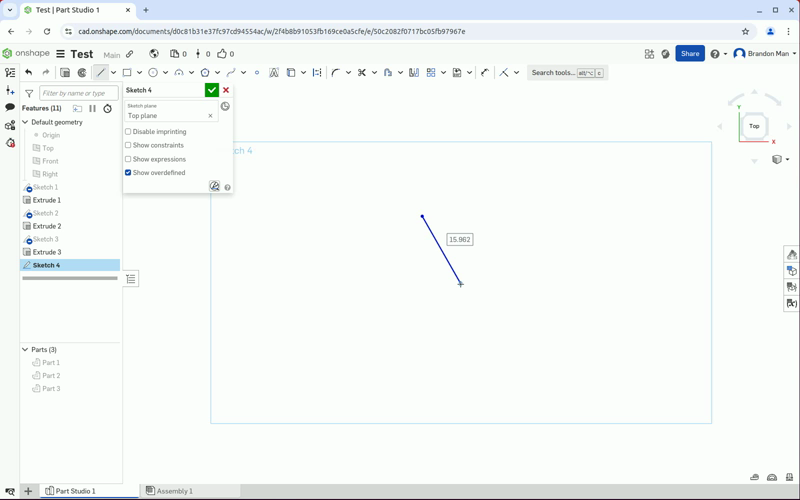
mouse_move(460, 216)
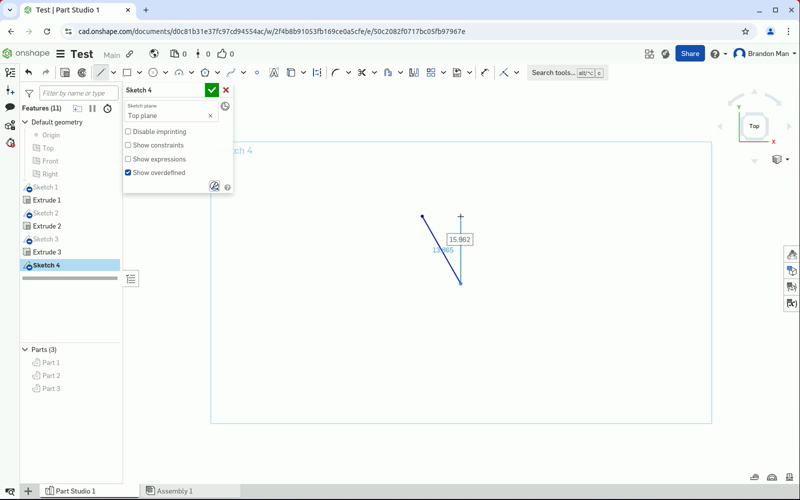
click(460, 216)
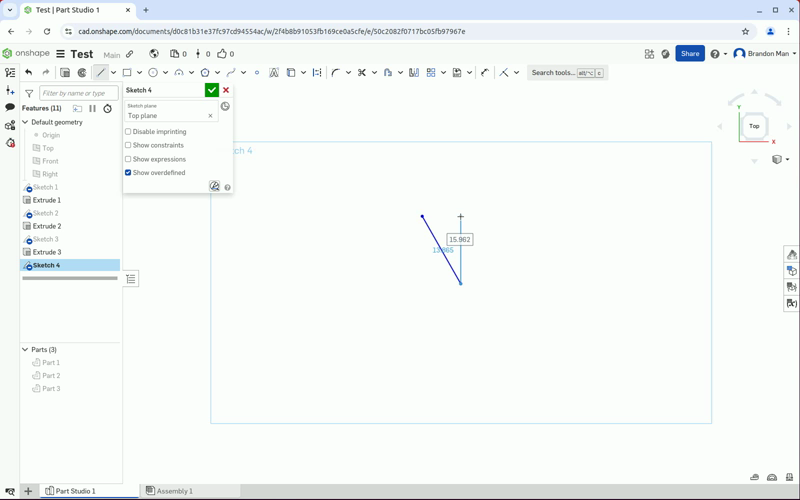
key_up(shift)
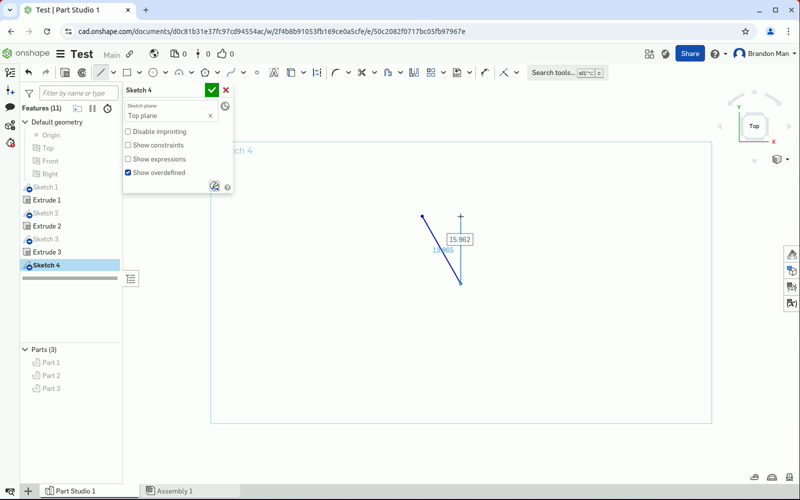
key_down(shift)
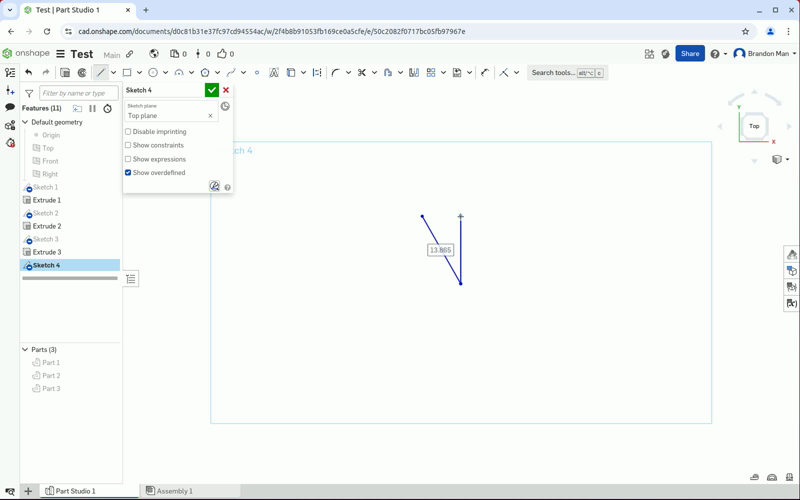
mouse_move(490, 216)
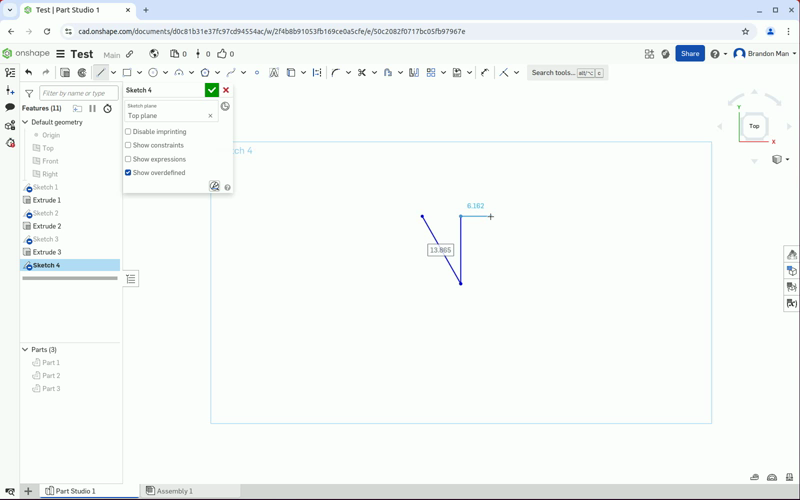
mouse_move(499, 216)
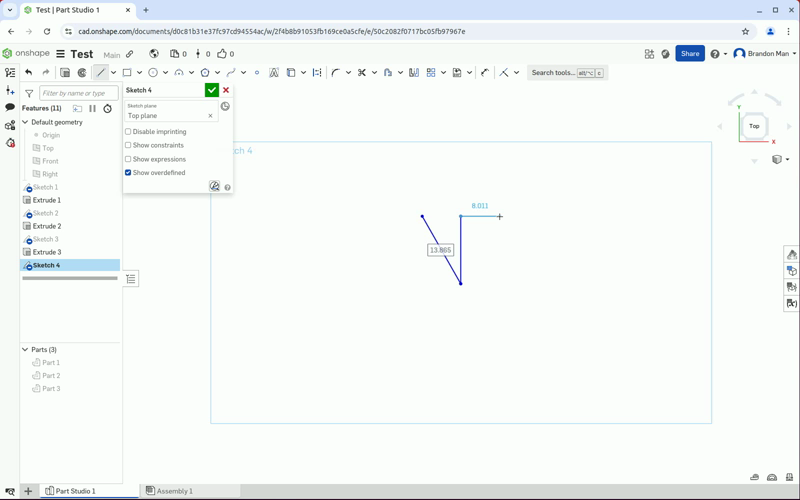
click(499, 216)
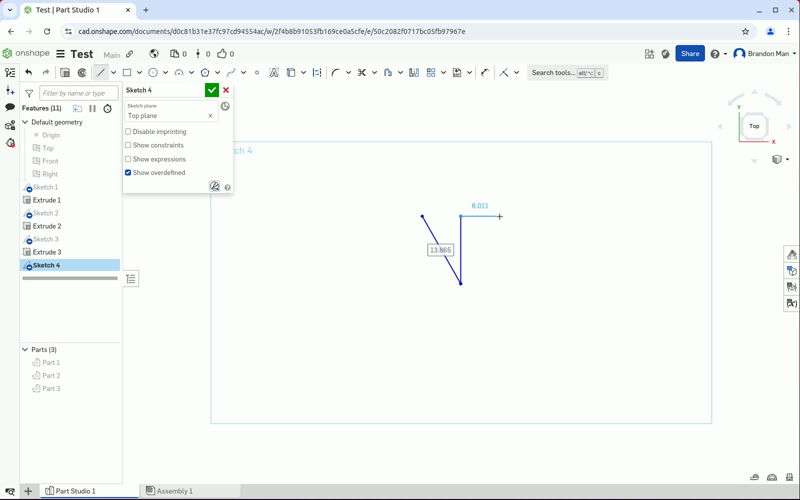
key_up(shift)
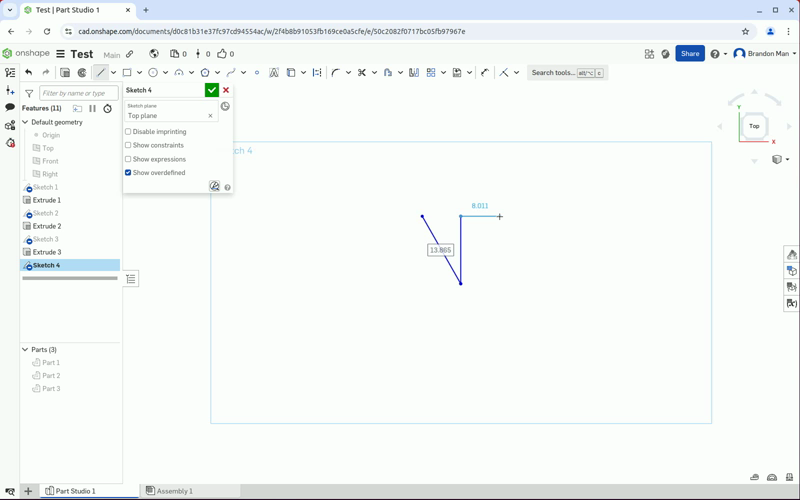
key_down(shift)
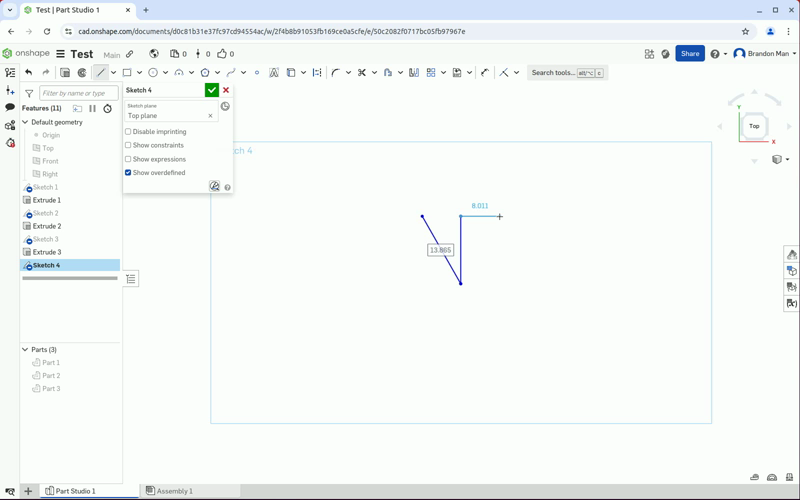
mouse_move(529, 216)
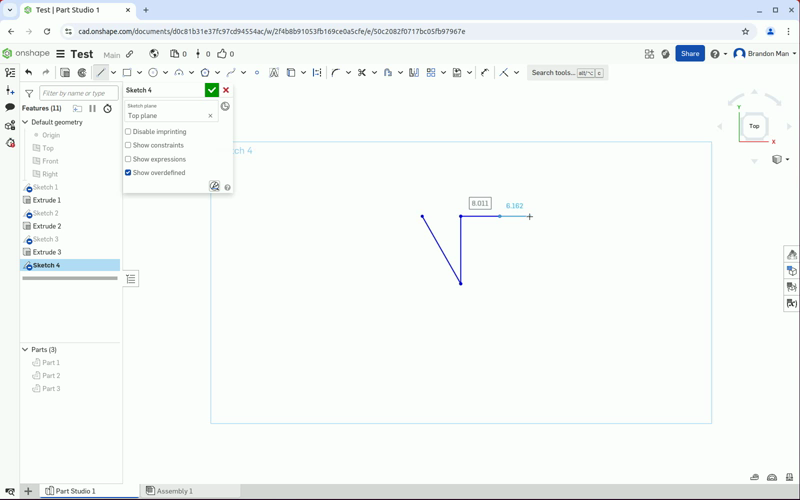
mouse_move(505, 206)
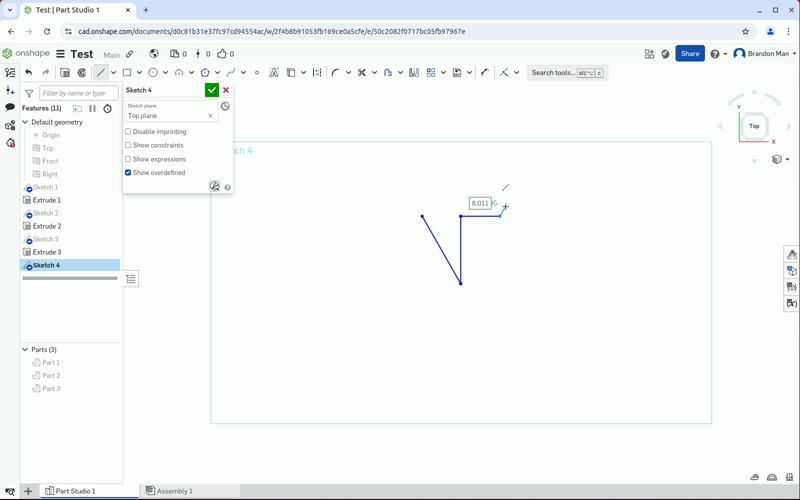
click(505, 206)
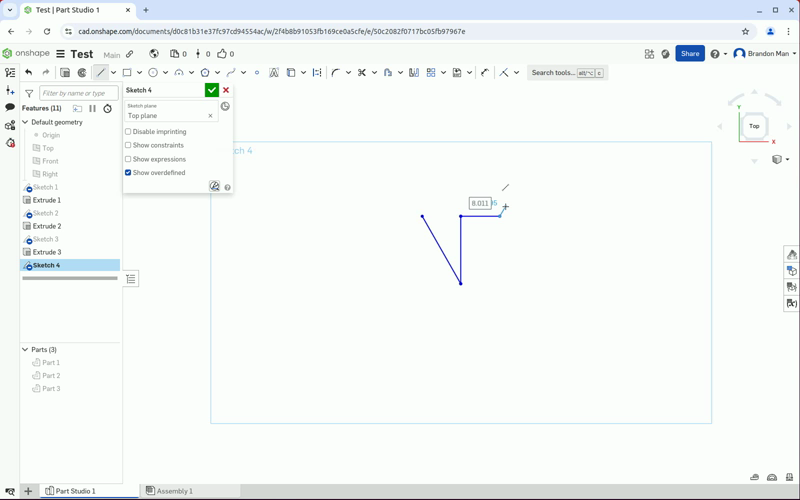
key_up(shift)
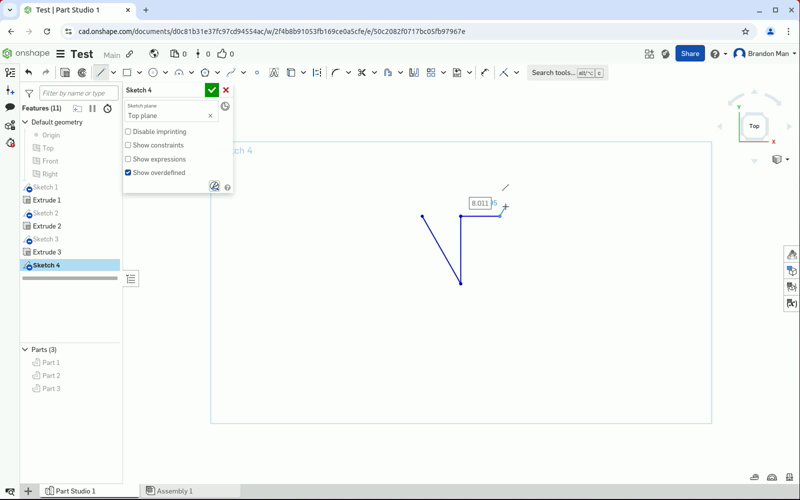
key_down(shift)
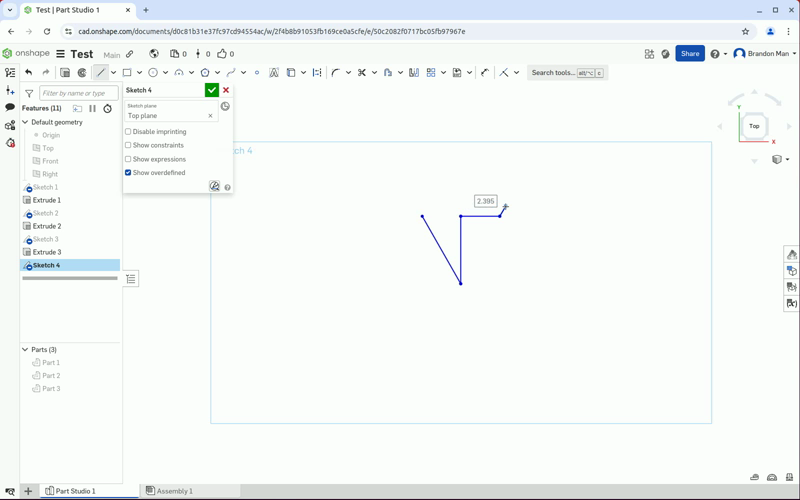
mouse_move(447, 172)
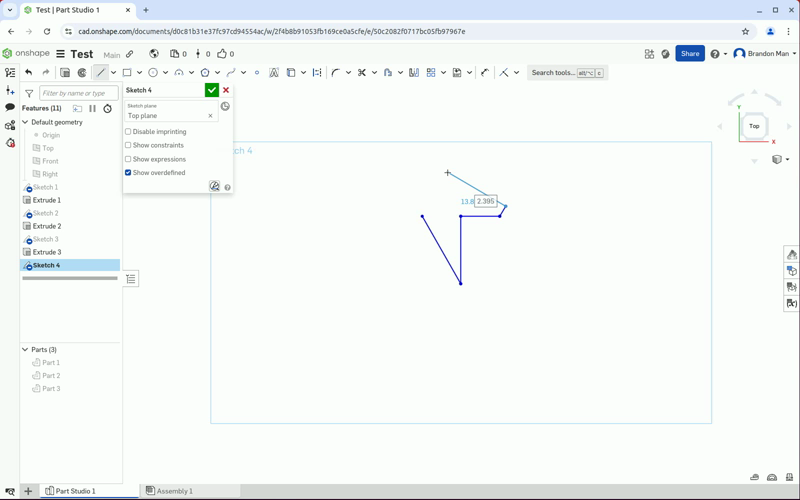
click(447, 172)
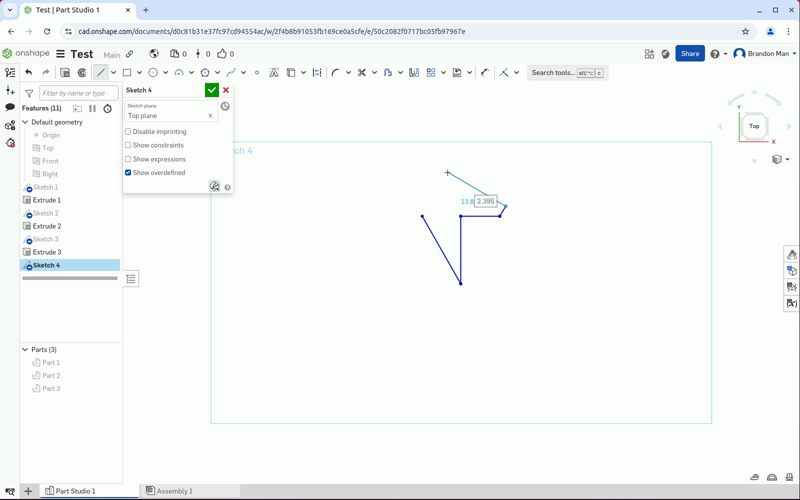
key_up(shift)
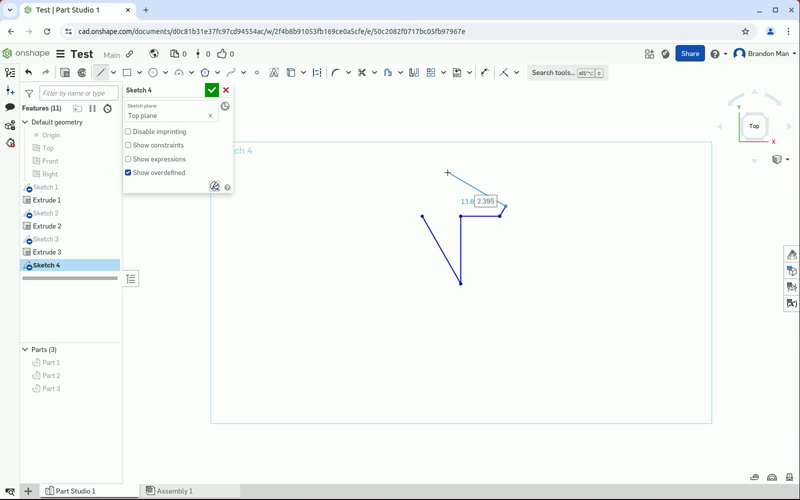
mouse_move(477, 172)
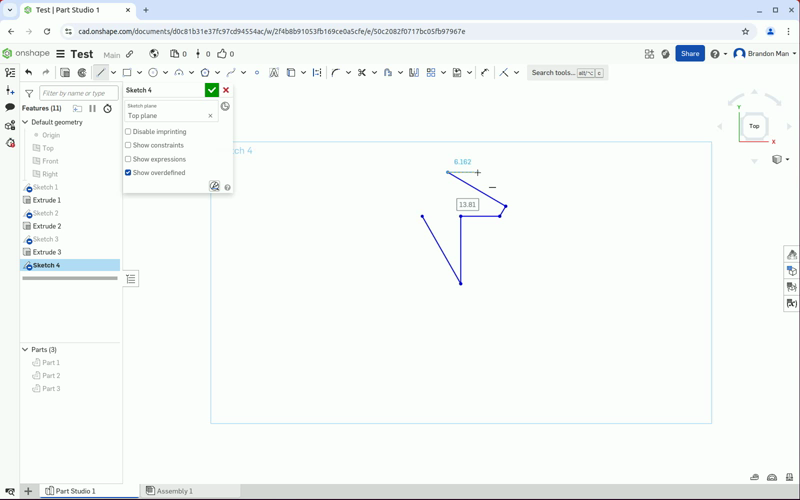
key_down(shift)
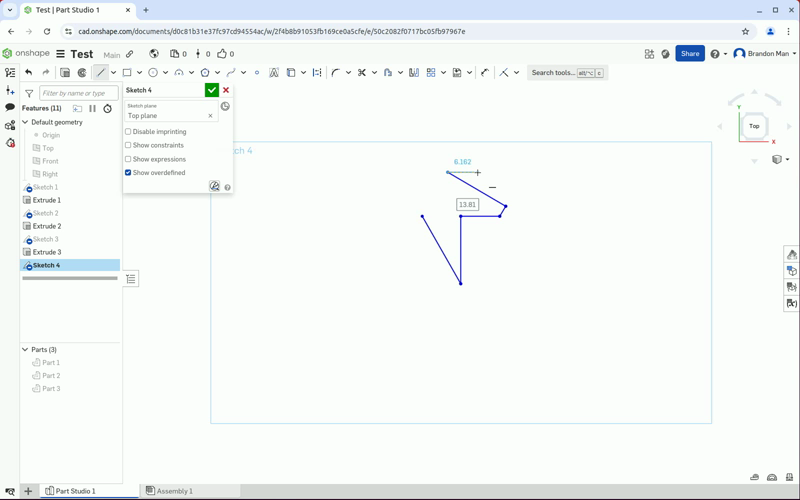
mouse_move(422, 216)
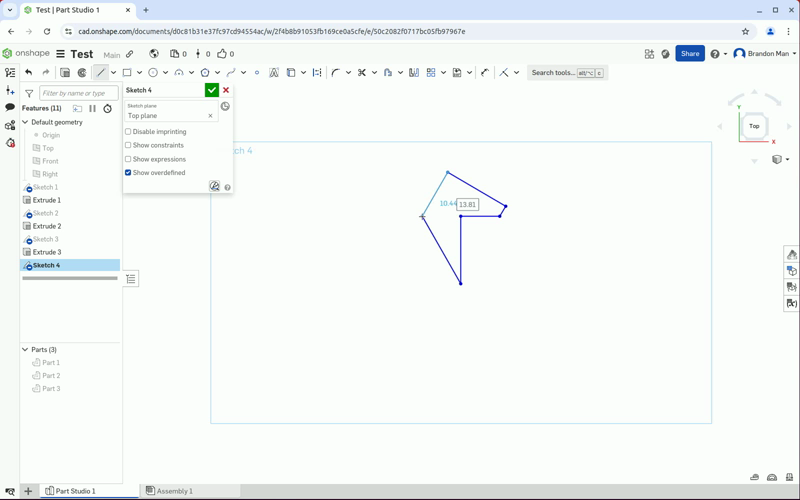
key_up(shift)
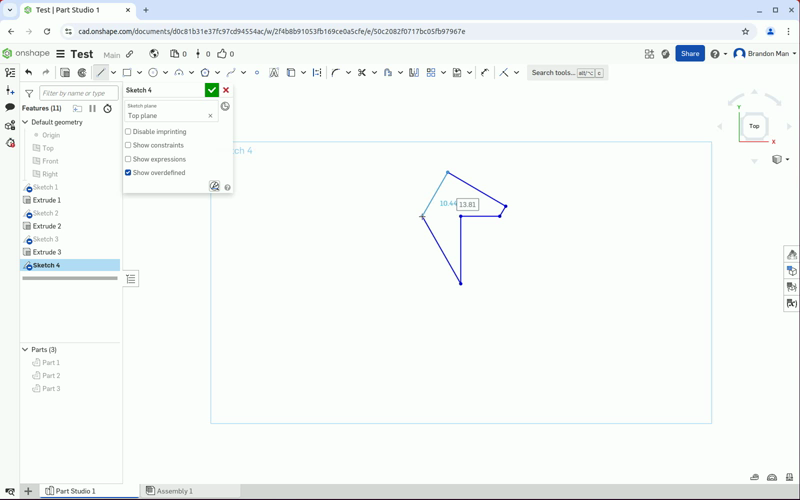
click(422, 216)
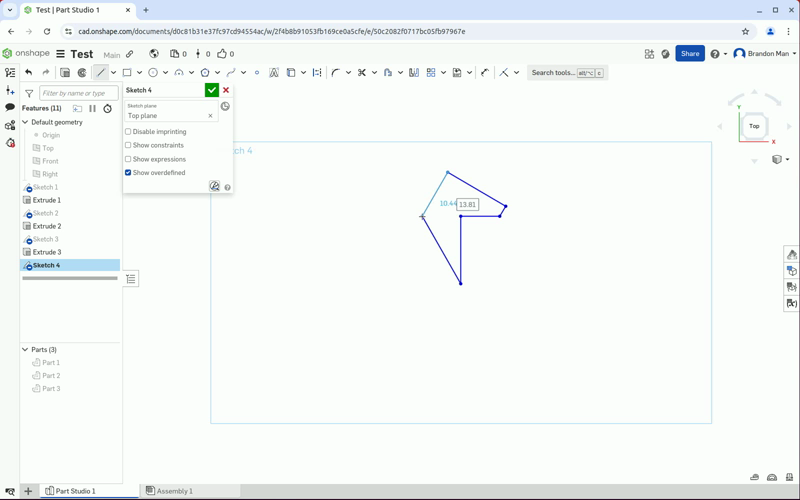
key(esc)
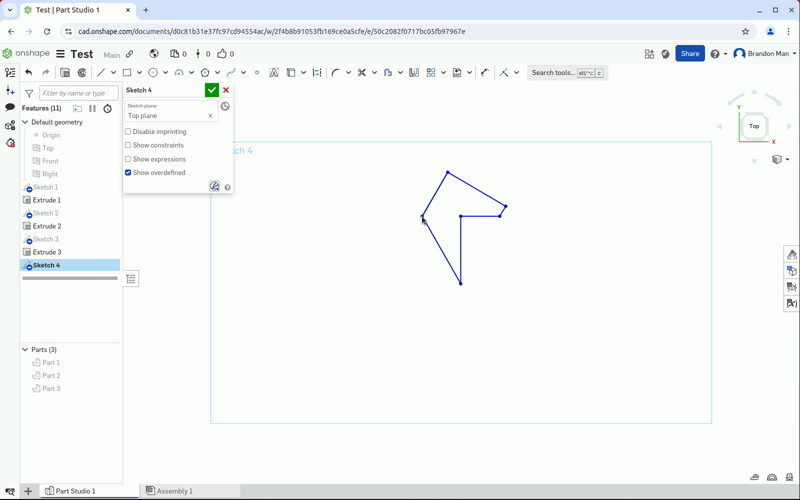
mouse_move(459, 189)
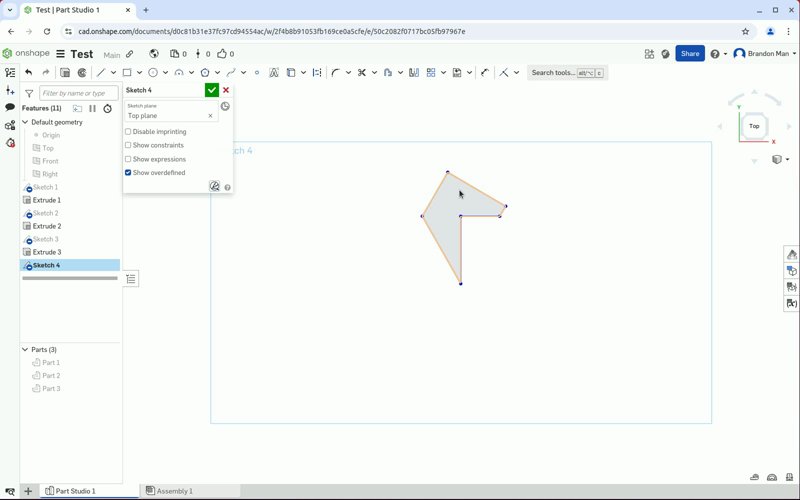
click(459, 189)
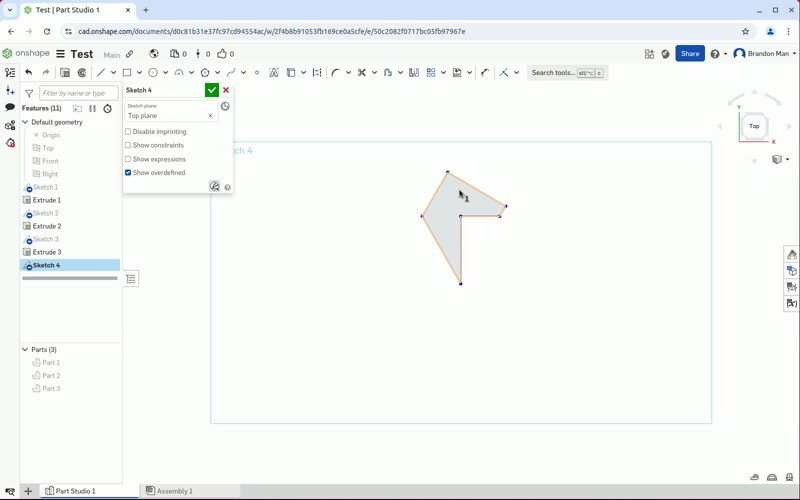
mouse_move(73, 352)
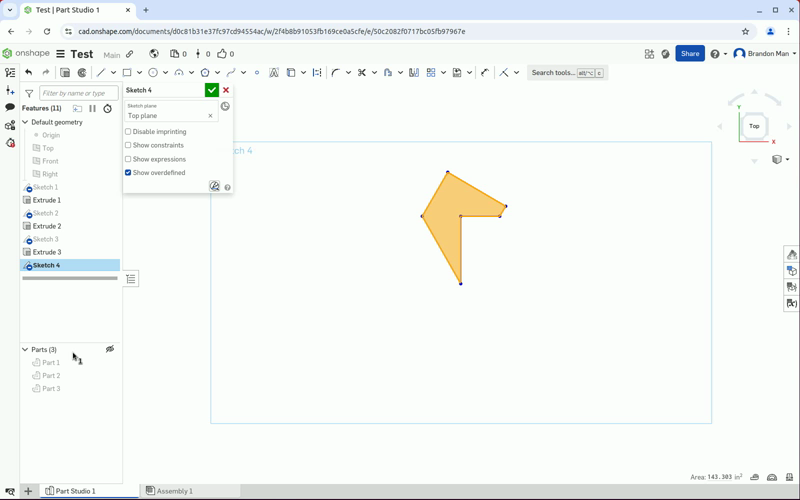
key(shift+y)
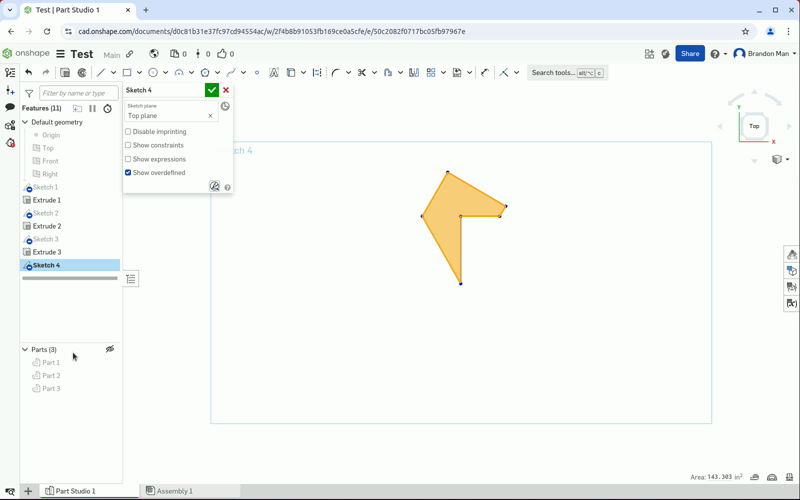
key(shift+e)
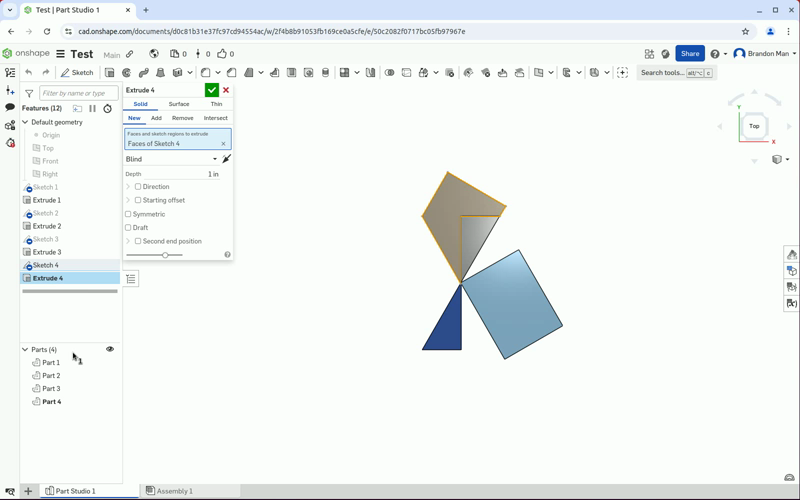
mouse_move(143, 106)
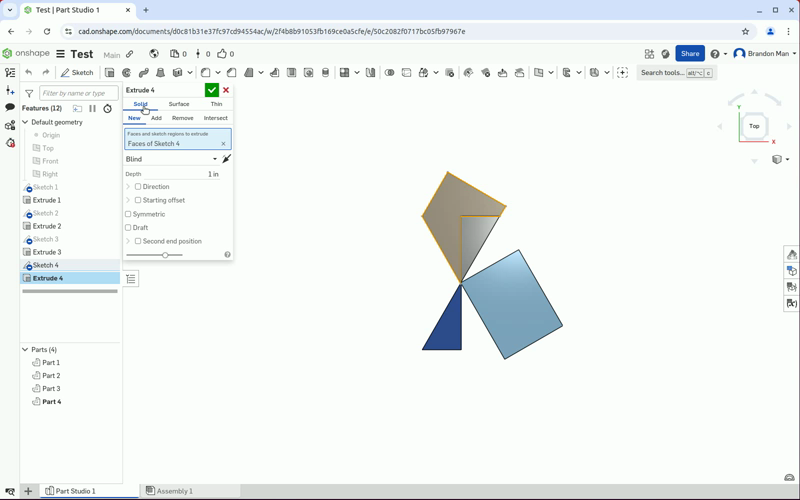
click(143, 106)
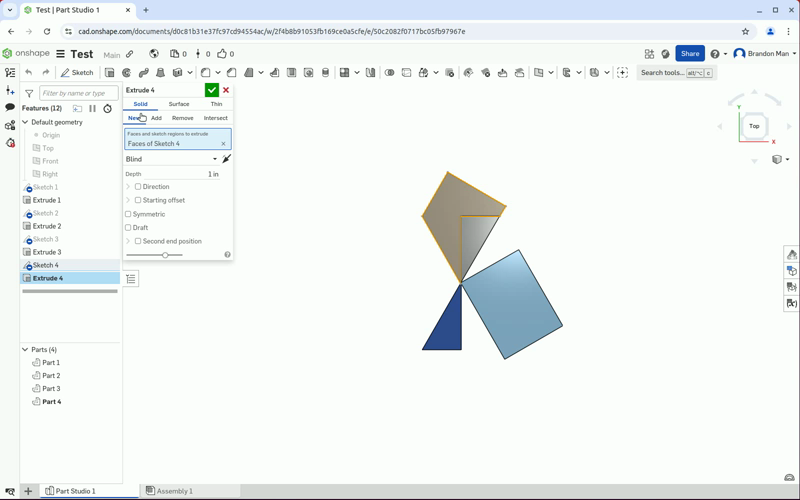
mouse_move(137, 120)
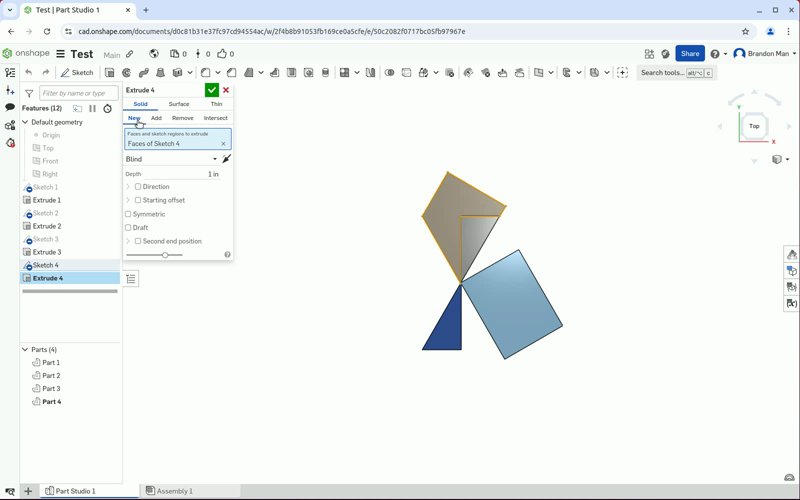
click(137, 120)
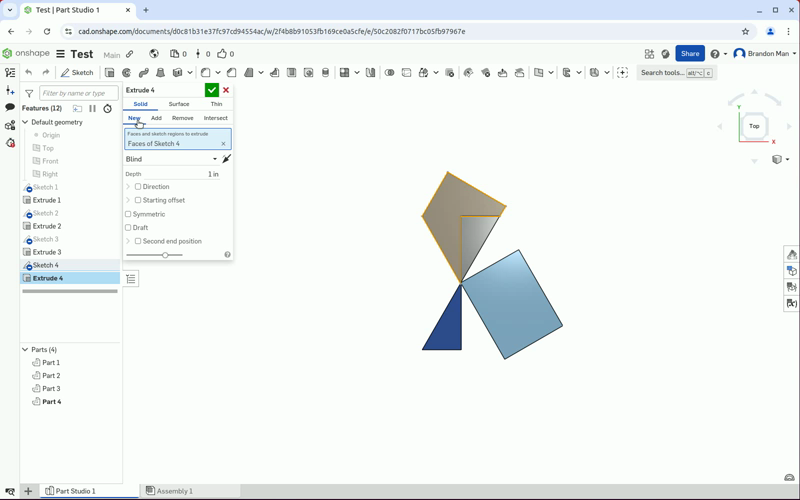
key(tab, 4)
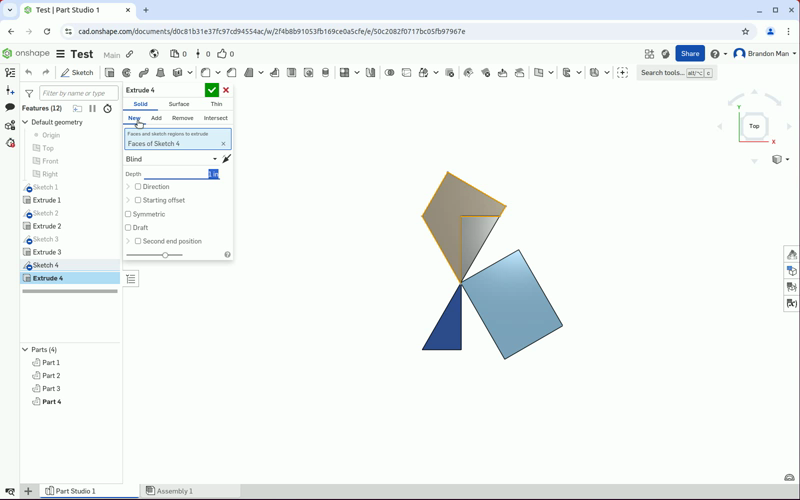
text(23.108)
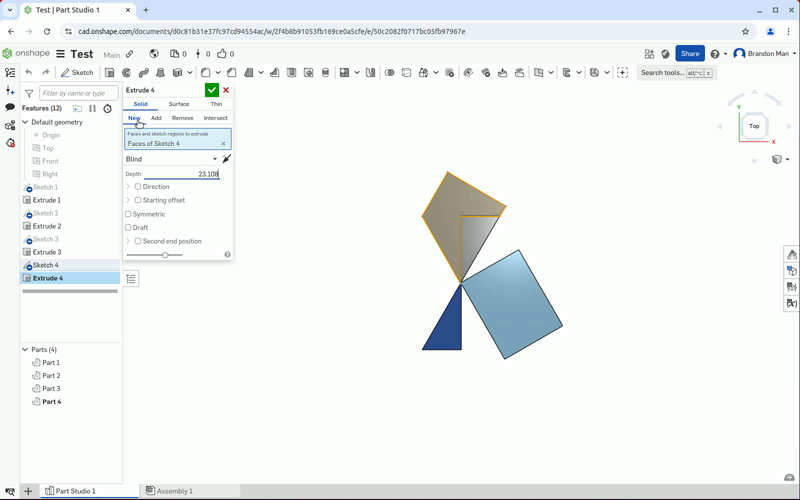
key(enter)
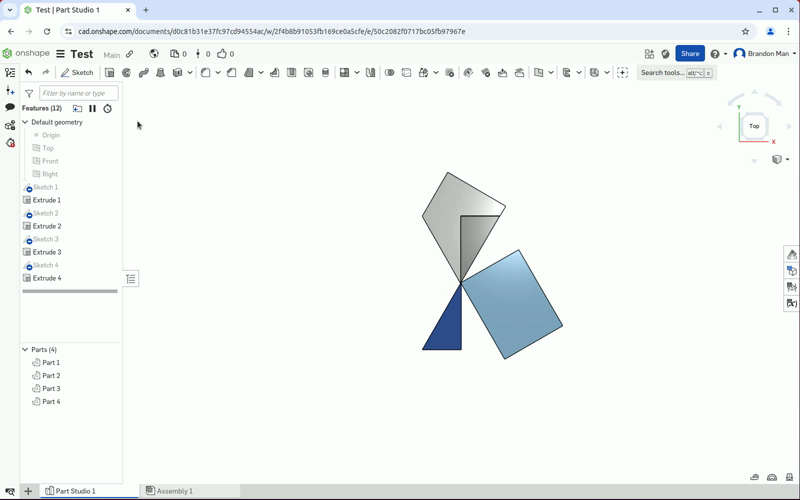
key(shift+h)
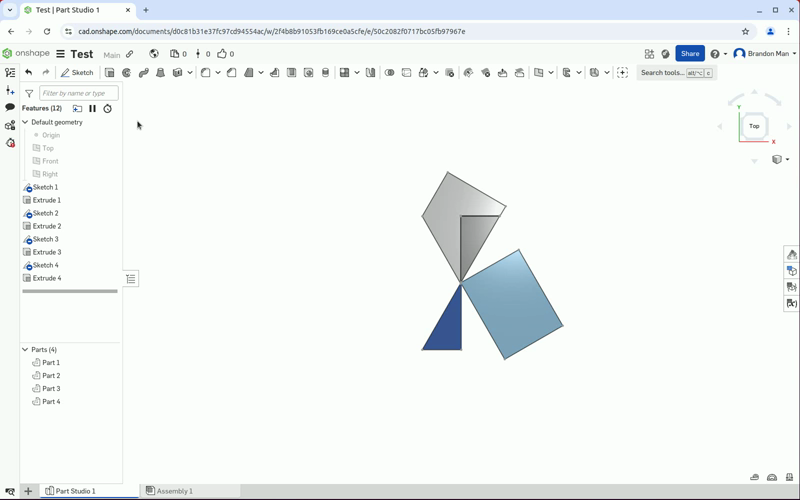
key(shift+h)
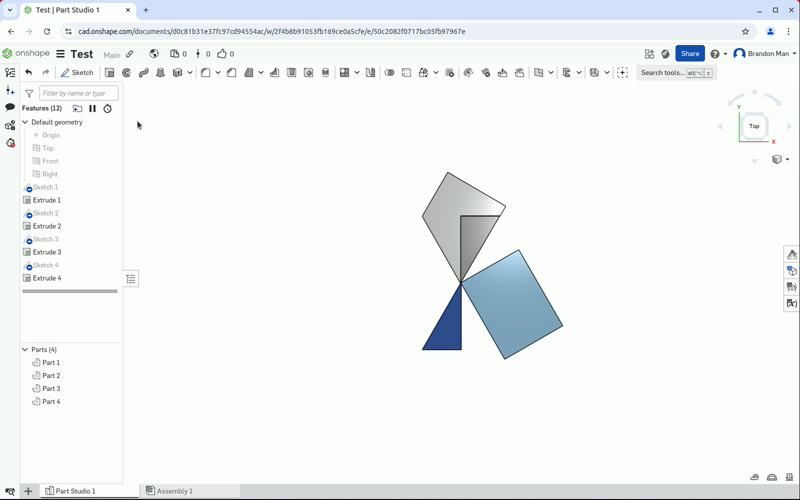
mouse_move(73, 189)
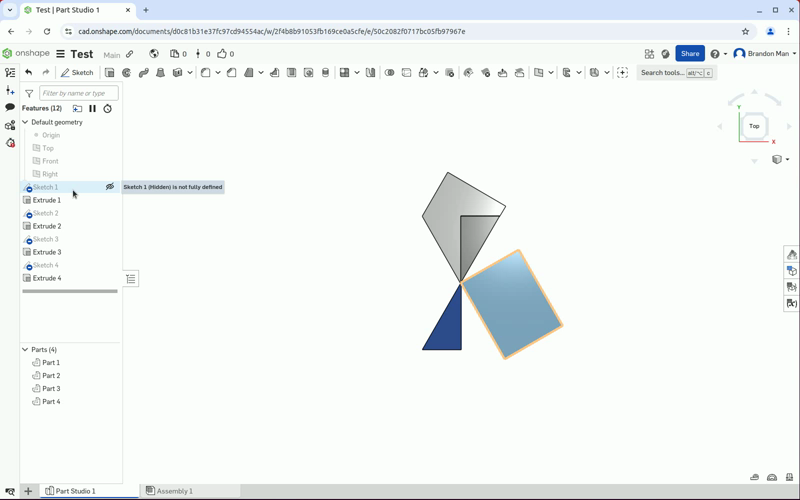
click(73, 189)
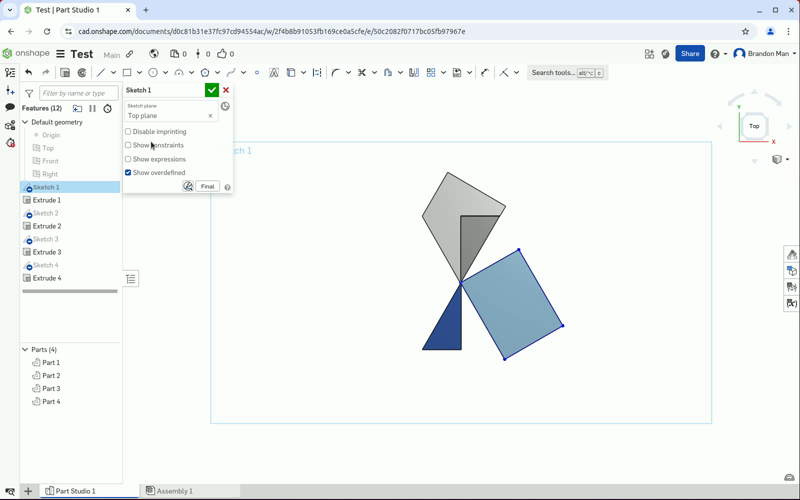
mouse_move(229, 92)
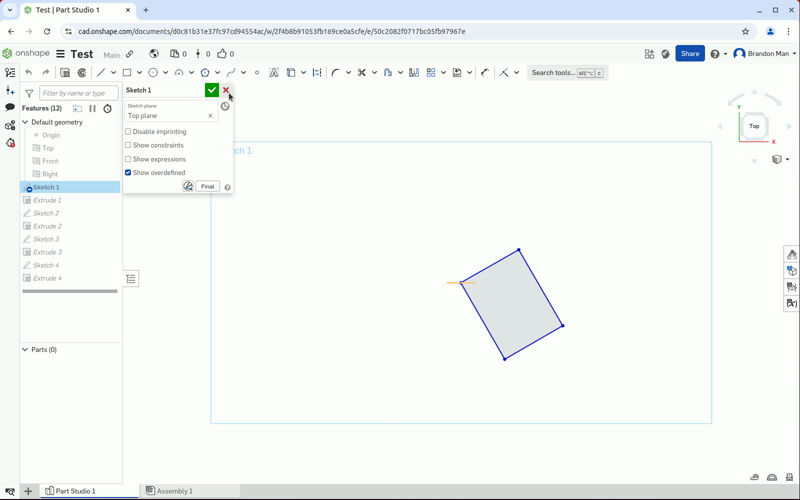
click(229, 92)
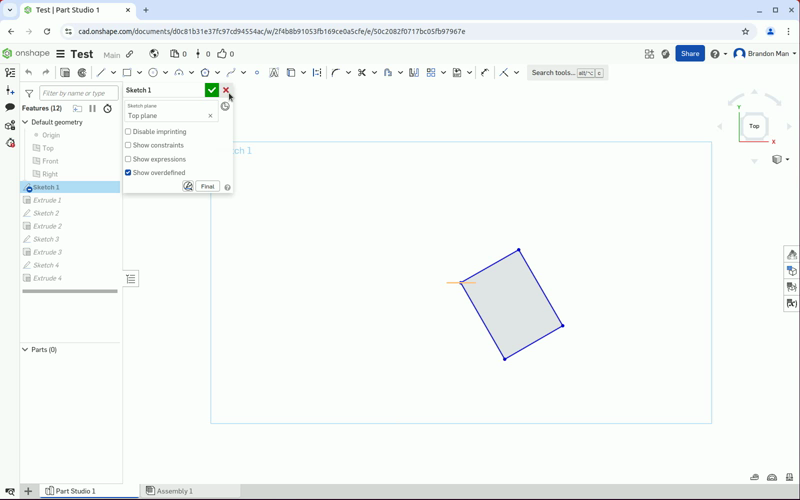
key(shift+s)
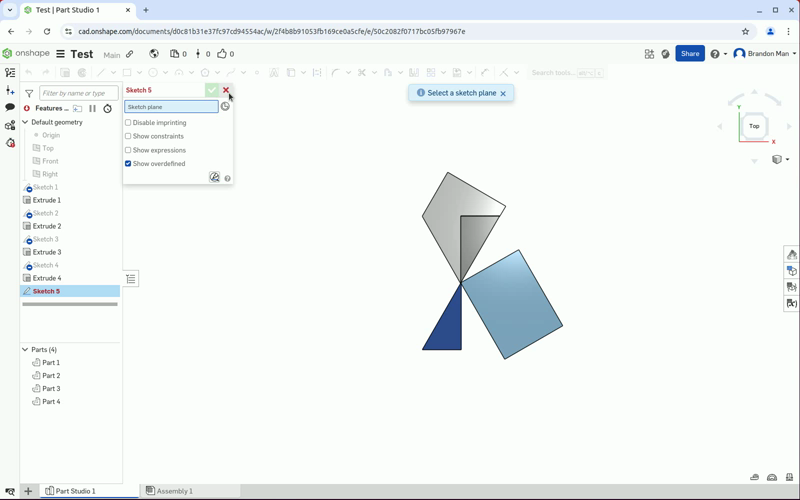
mouse_move(73, 150)
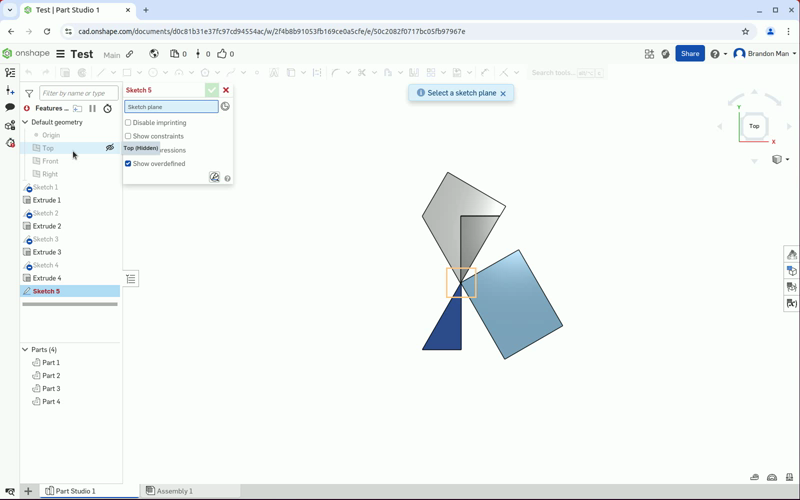
click(73, 150)
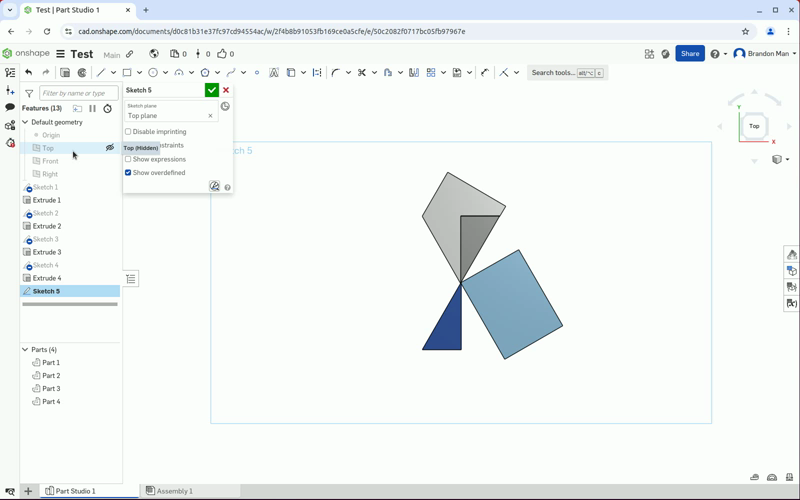
mouse_move(73, 352)
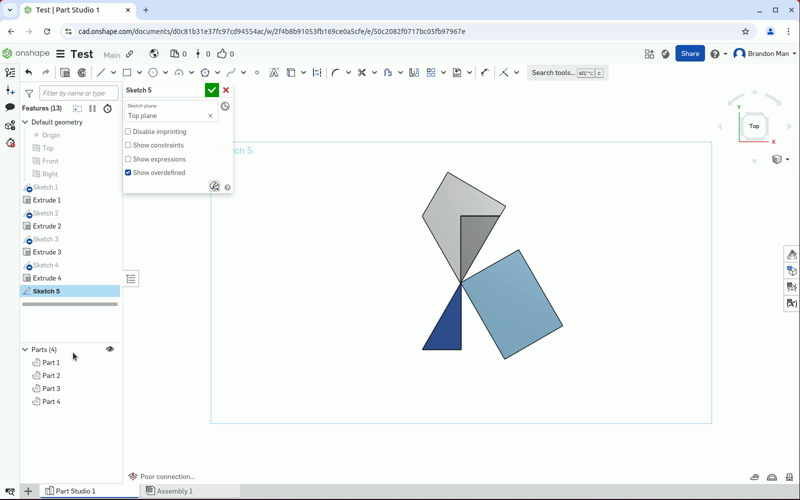
key(y)
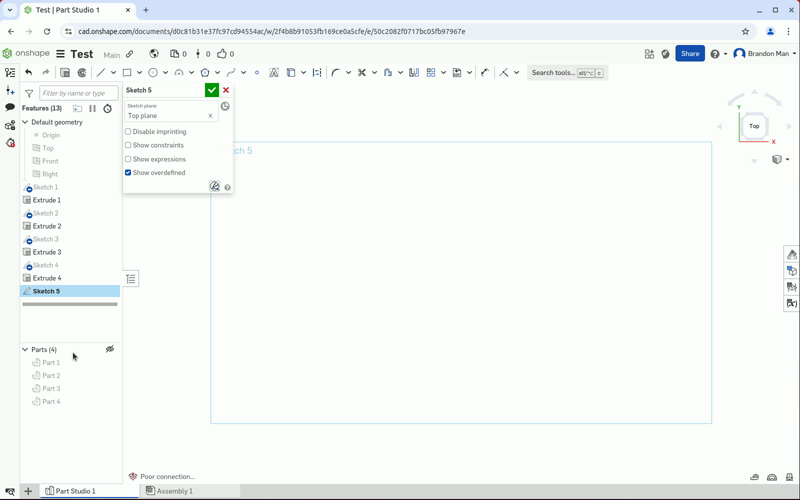
key(l)
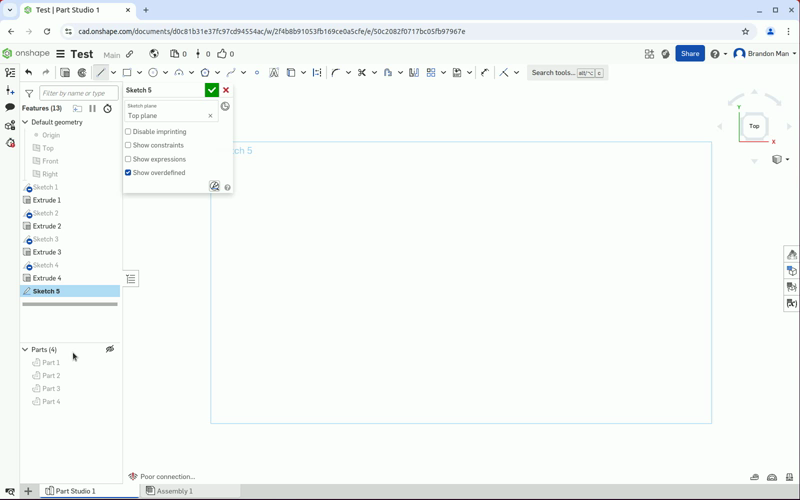
key_down(shift)
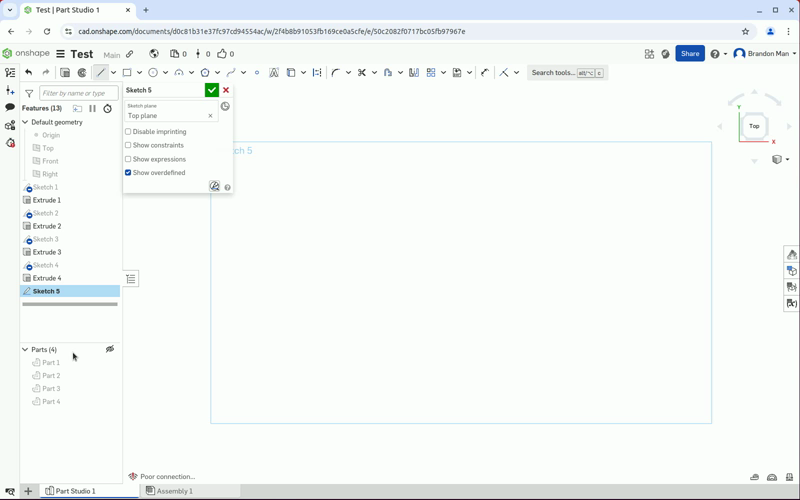
mouse_move(358, 239)
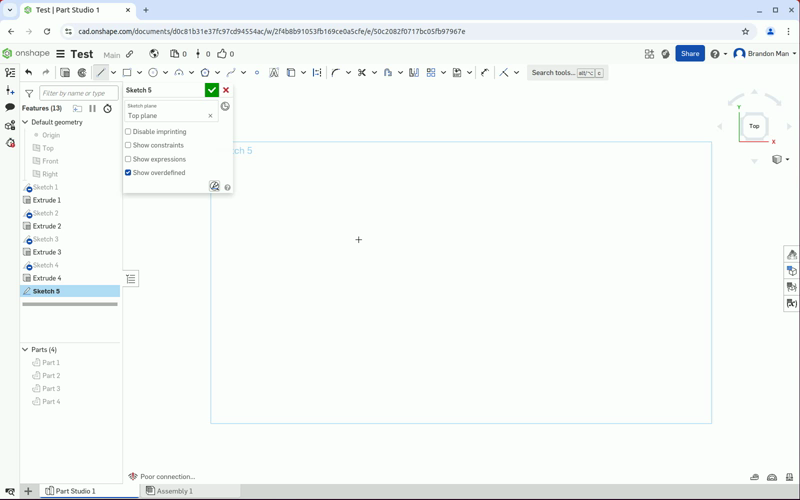
click(358, 239)
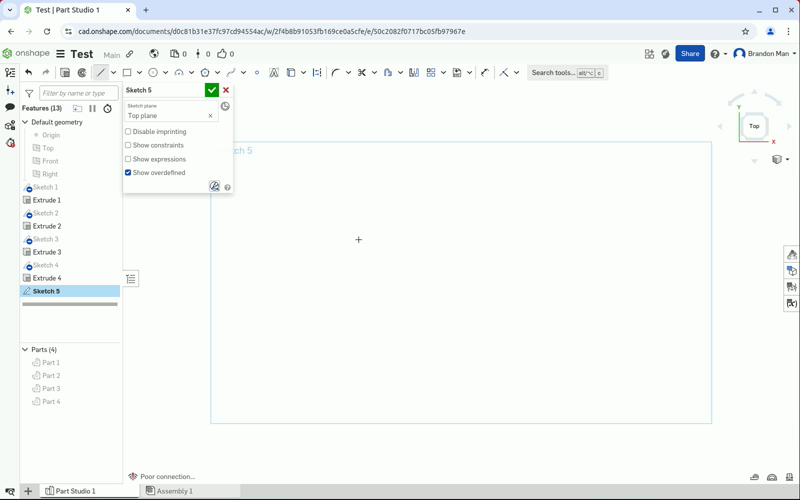
key_up(shift)
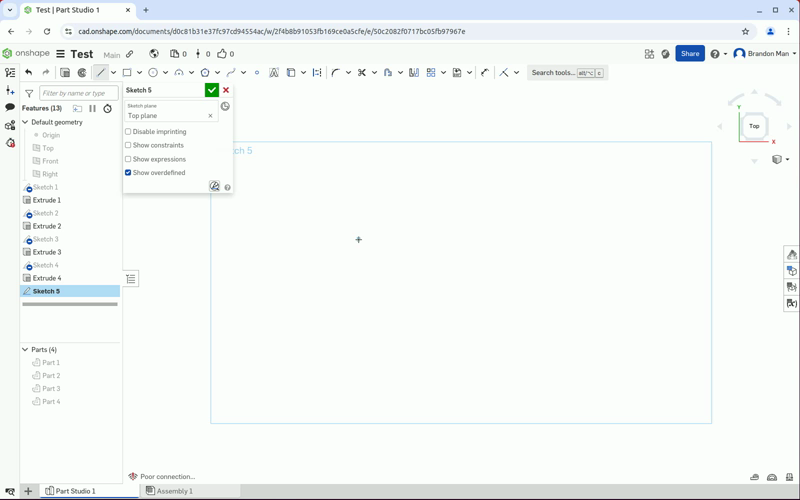
key_down(shift)
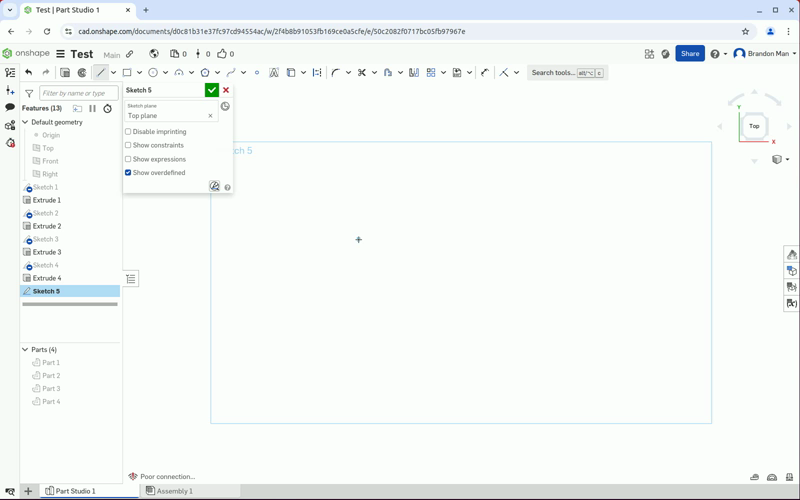
mouse_move(388, 239)
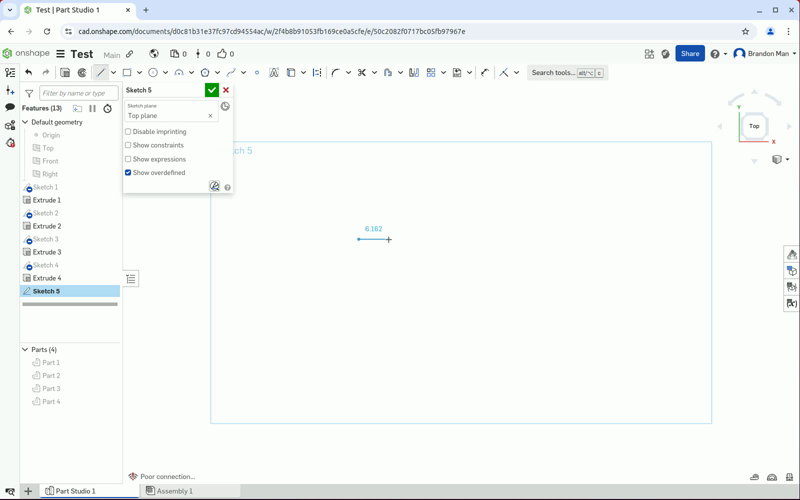
mouse_move(383, 282)
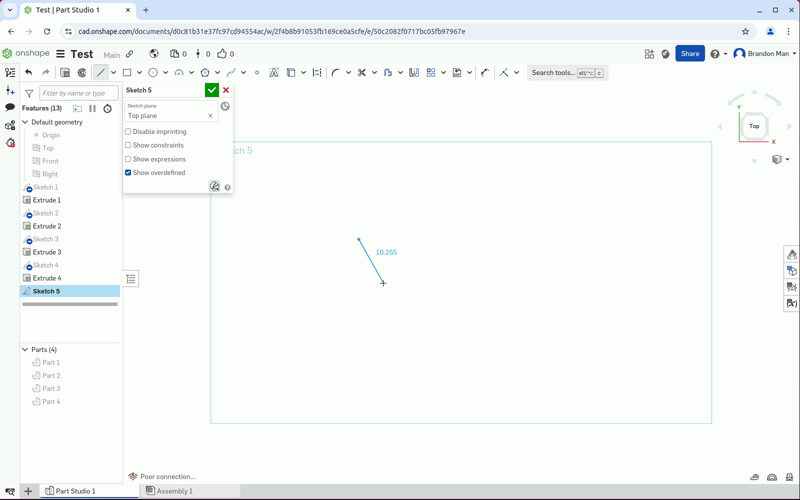
click(383, 282)
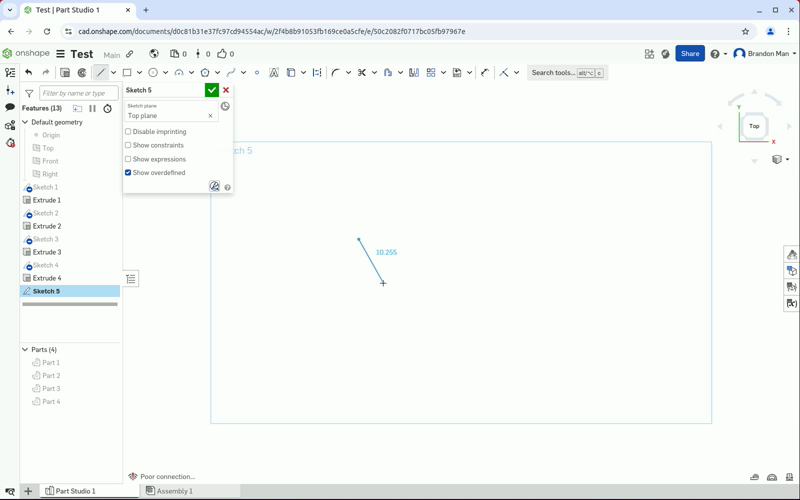
key_up(shift)
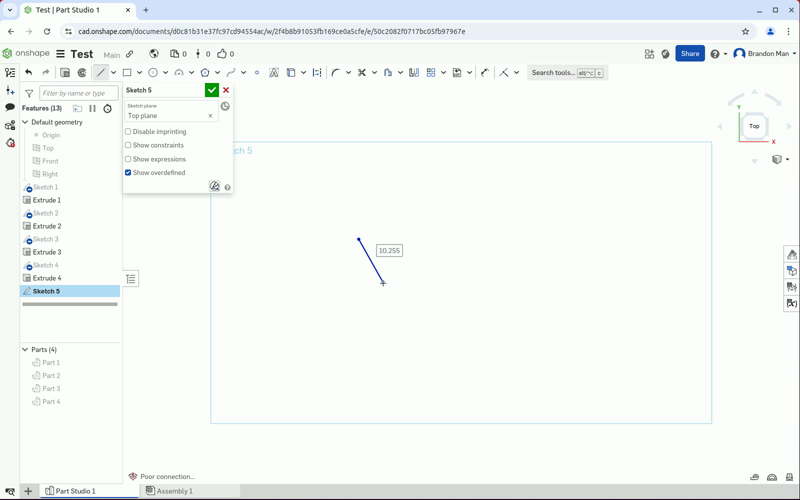
key_down(shift)
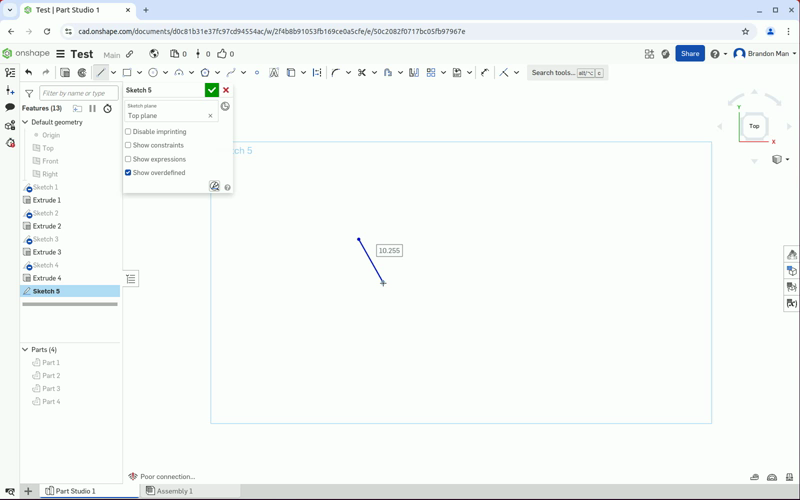
mouse_move(460, 282)
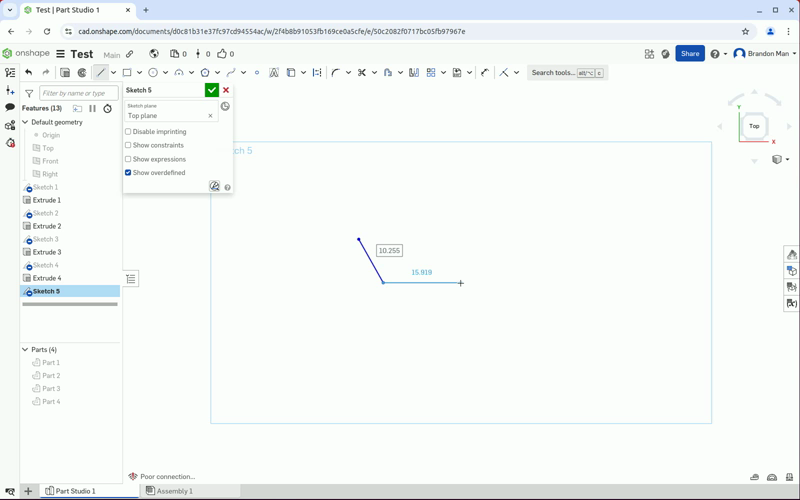
click(460, 282)
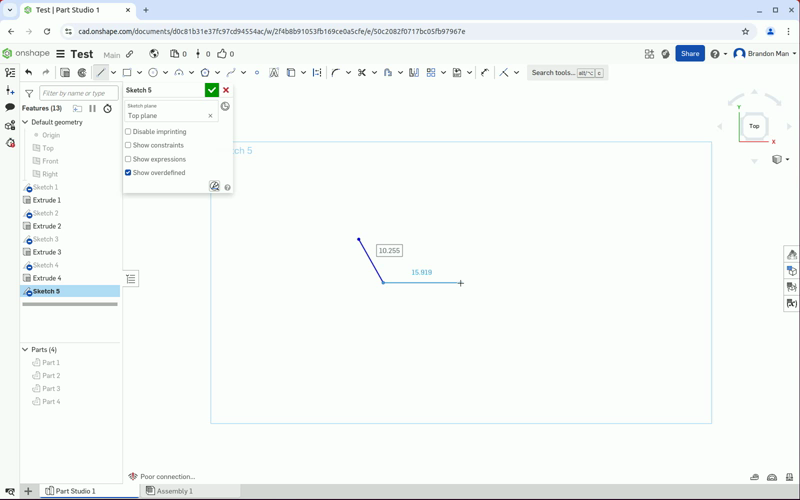
key_up(shift)
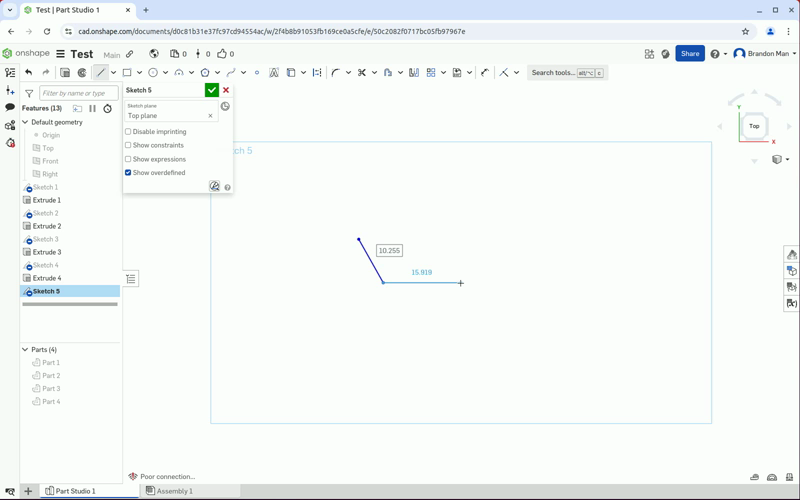
key_down(shift)
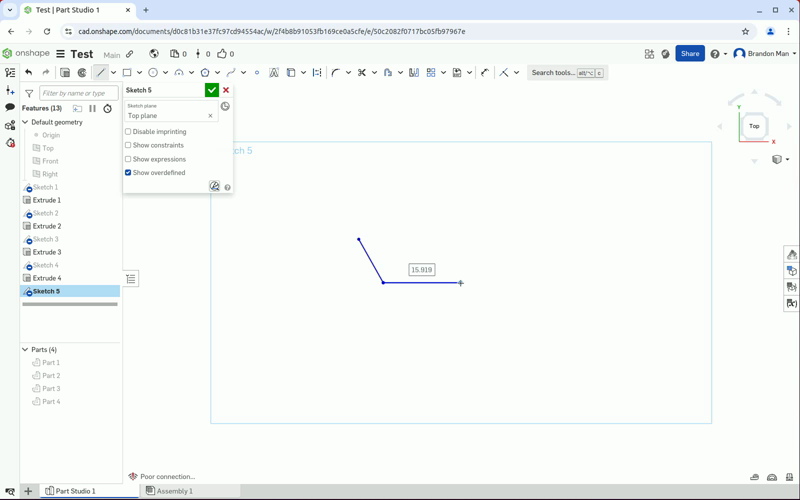
mouse_move(402, 249)
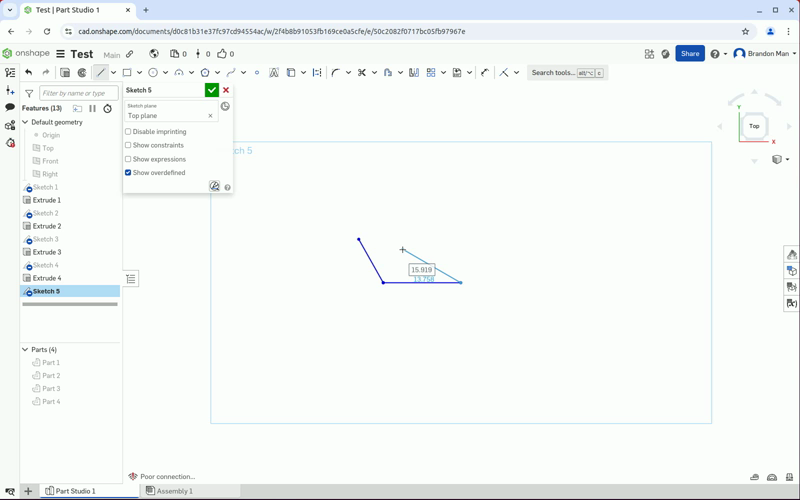
click(402, 249)
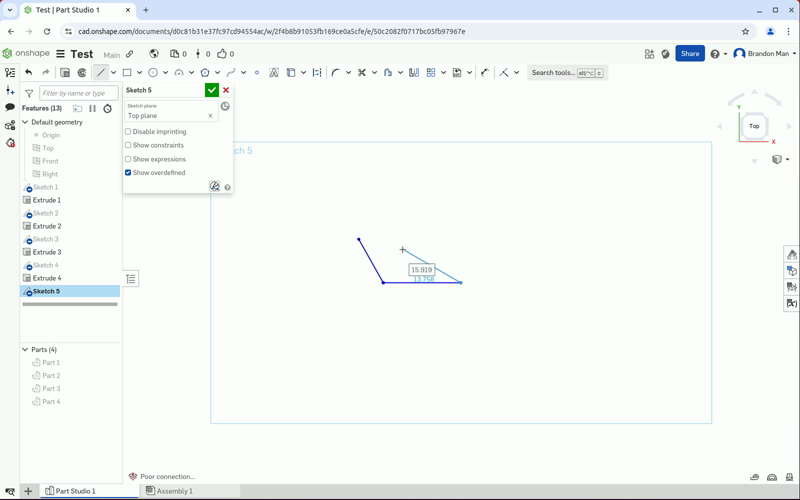
key_up(shift)
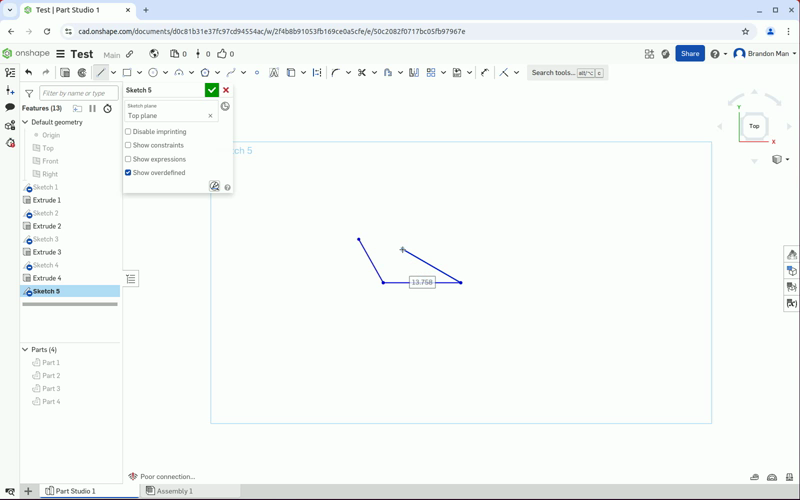
key_down(shift)
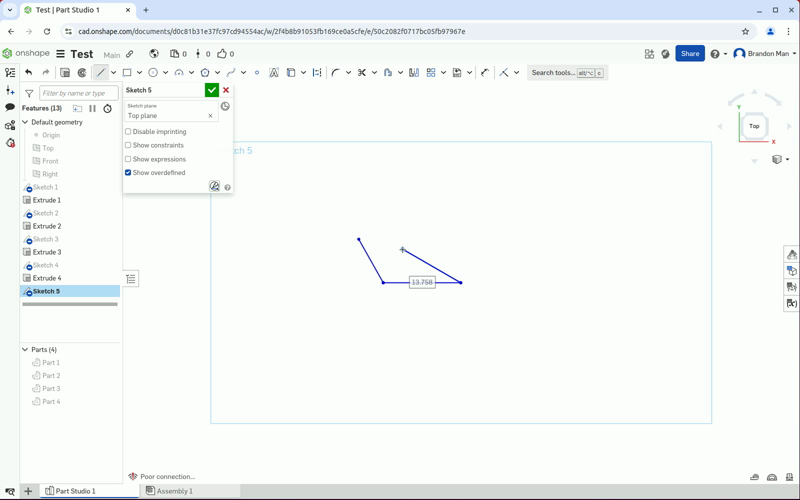
mouse_move(432, 249)
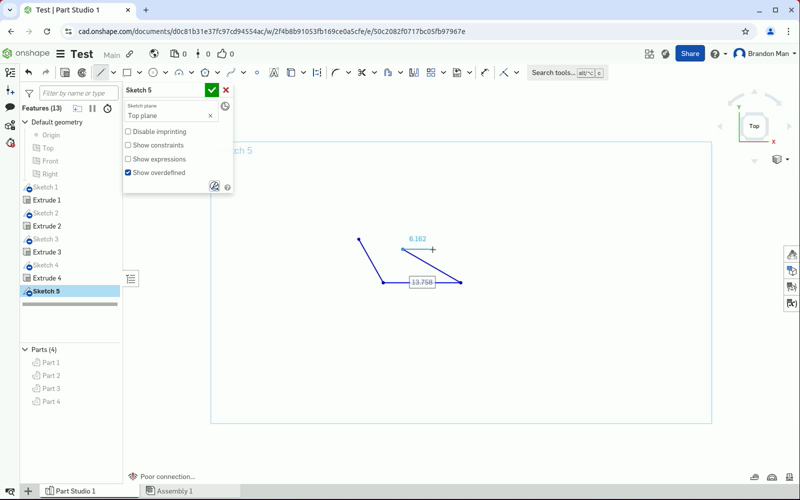
mouse_move(422, 216)
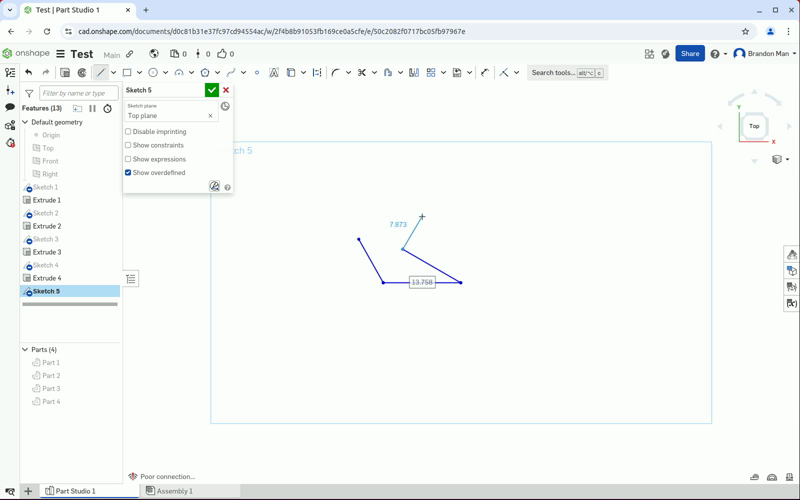
click(422, 216)
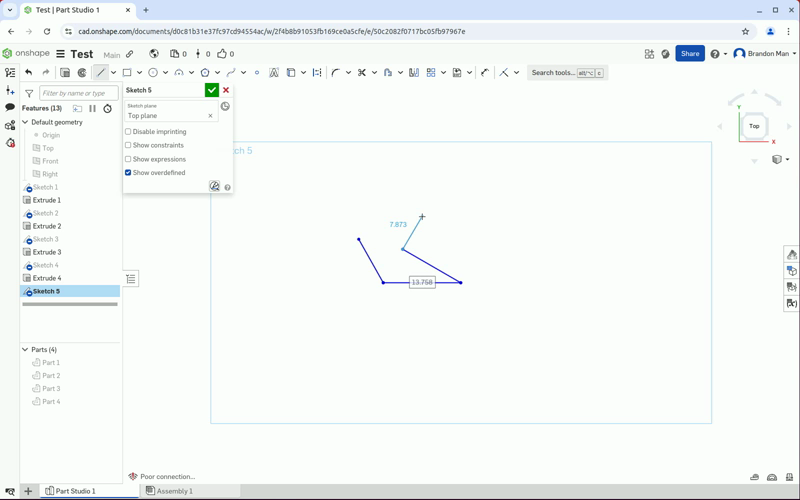
key_up(shift)
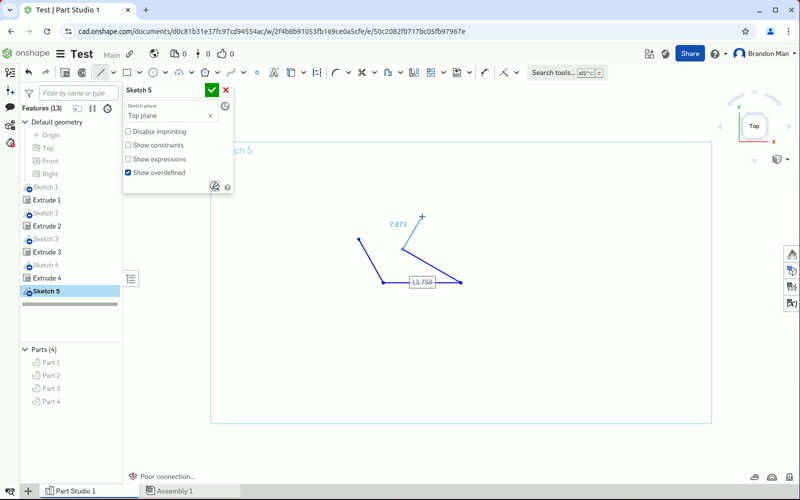
key_down(shift)
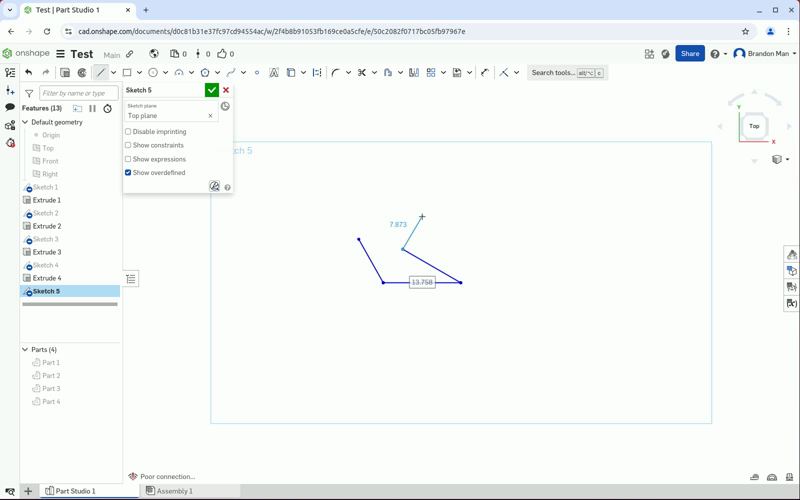
mouse_move(452, 216)
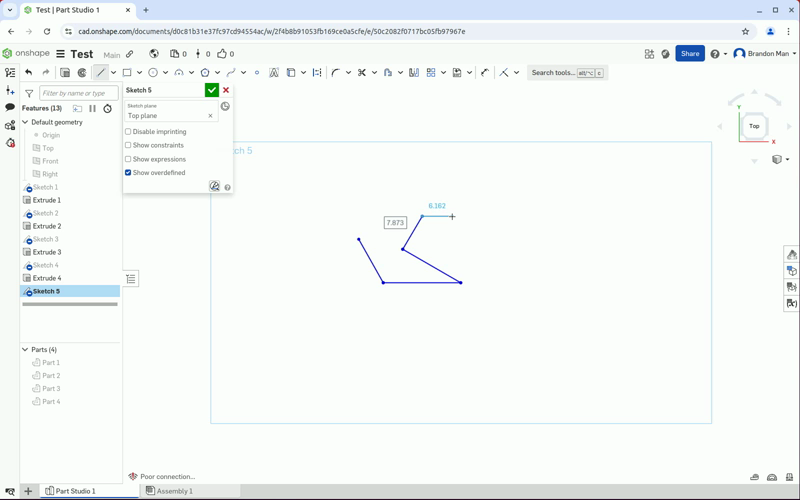
mouse_move(416, 206)
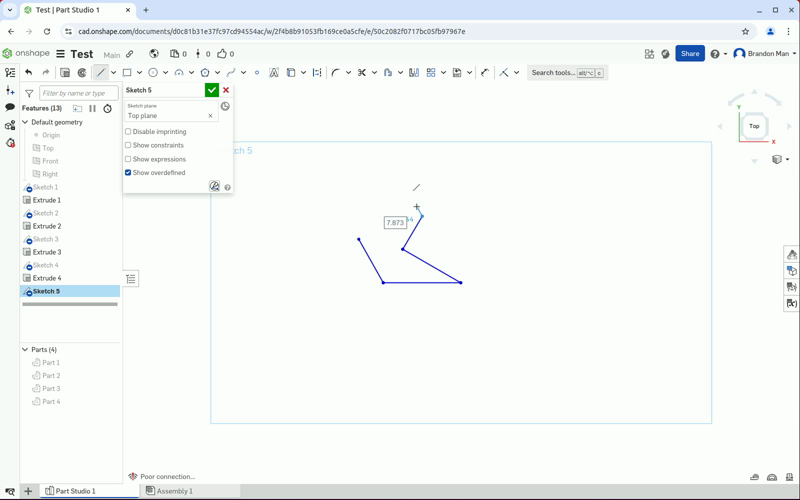
click(416, 206)
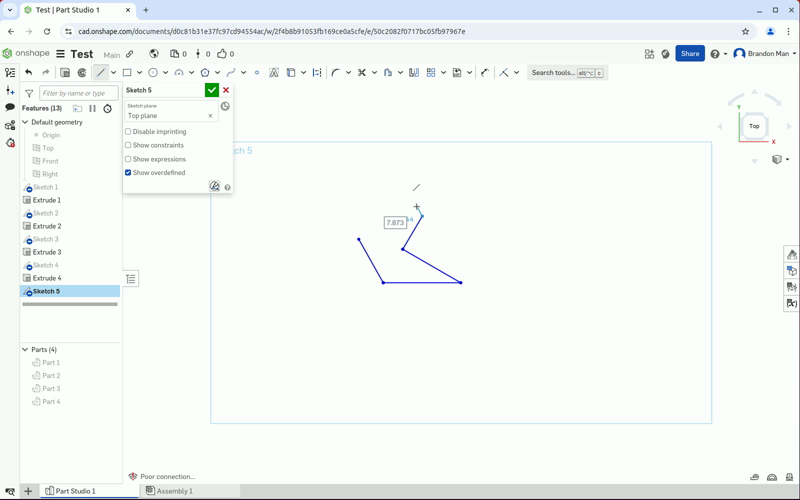
key_up(shift)
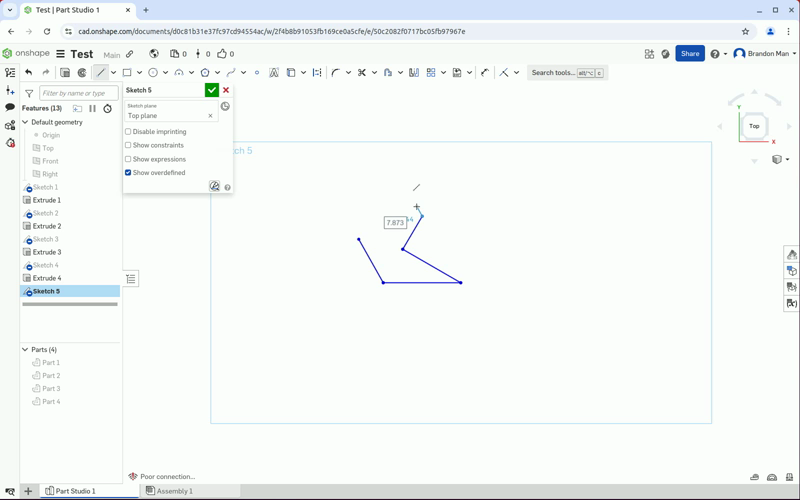
key_down(shift)
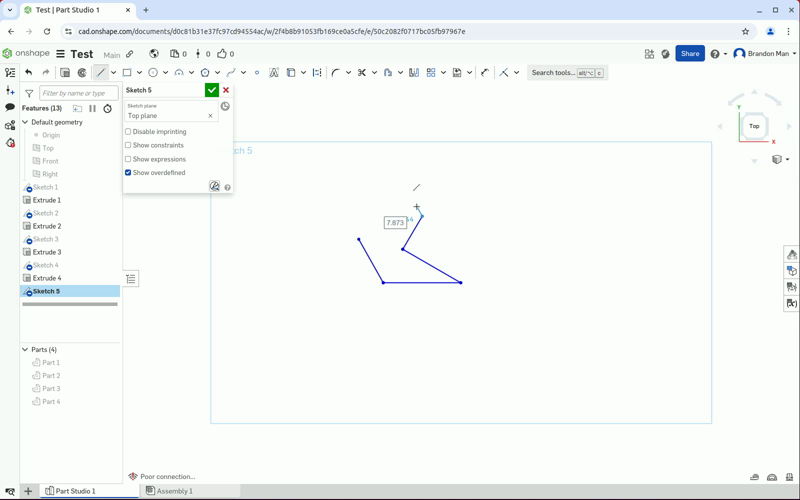
mouse_move(358, 239)
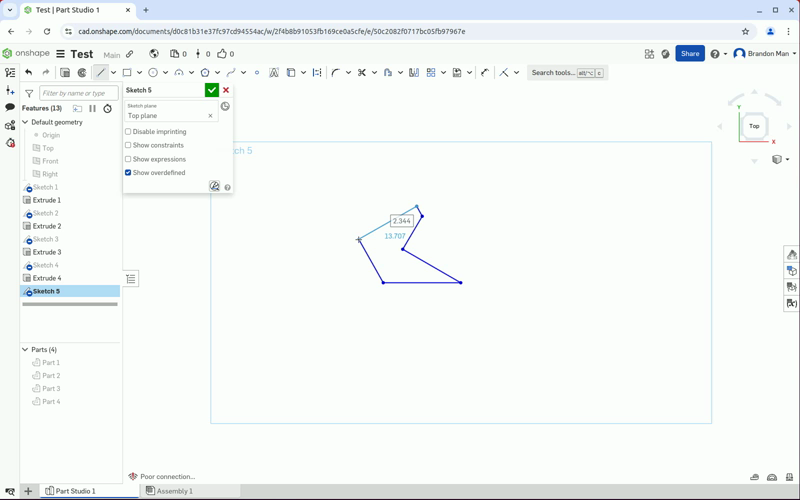
key_up(shift)
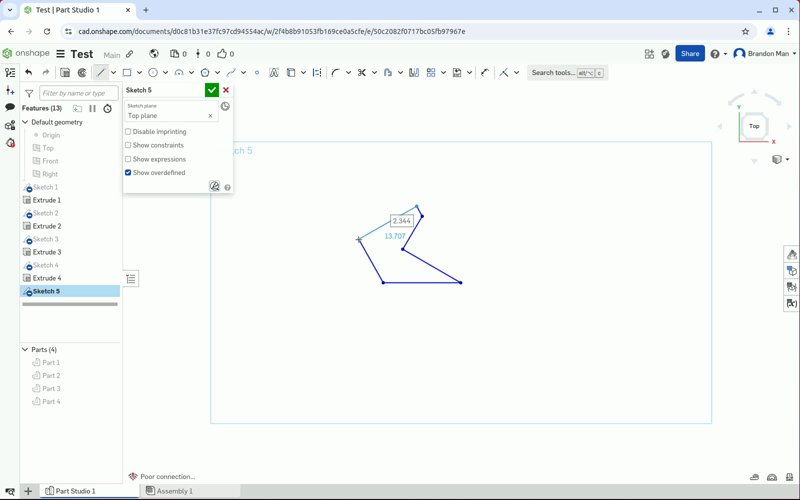
click(358, 239)
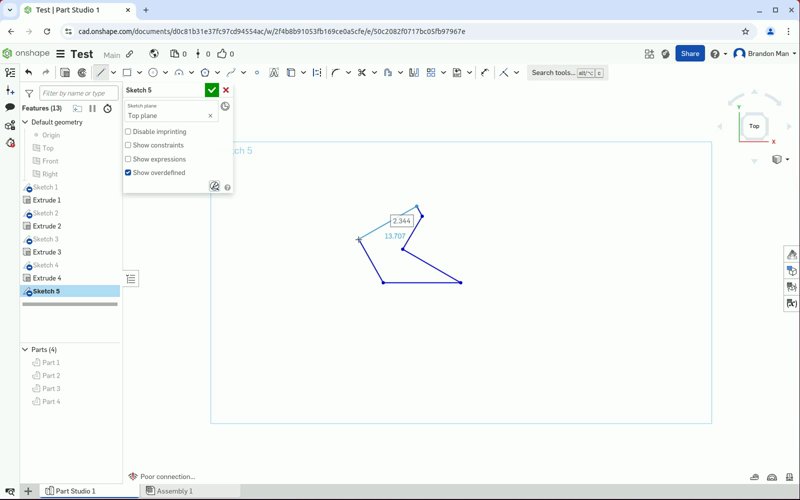
key(esc)
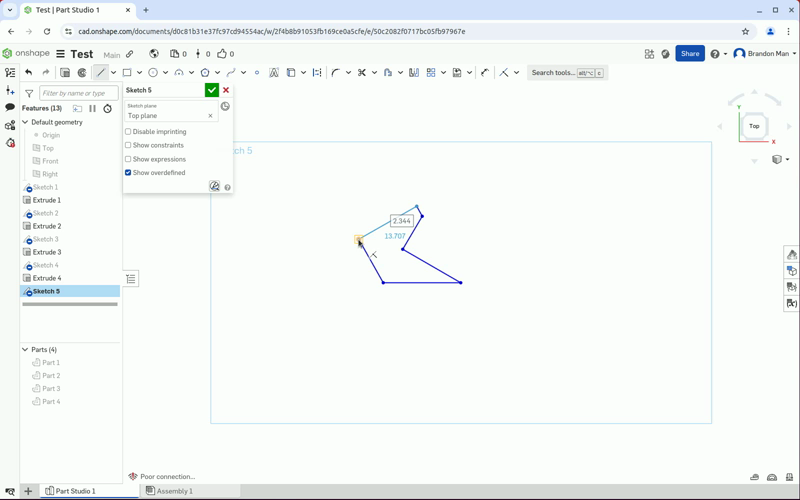
mouse_move(375, 249)
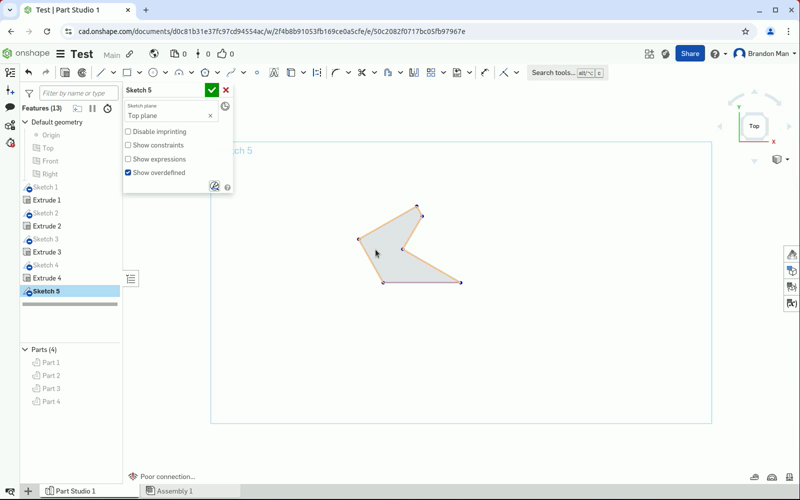
click(375, 249)
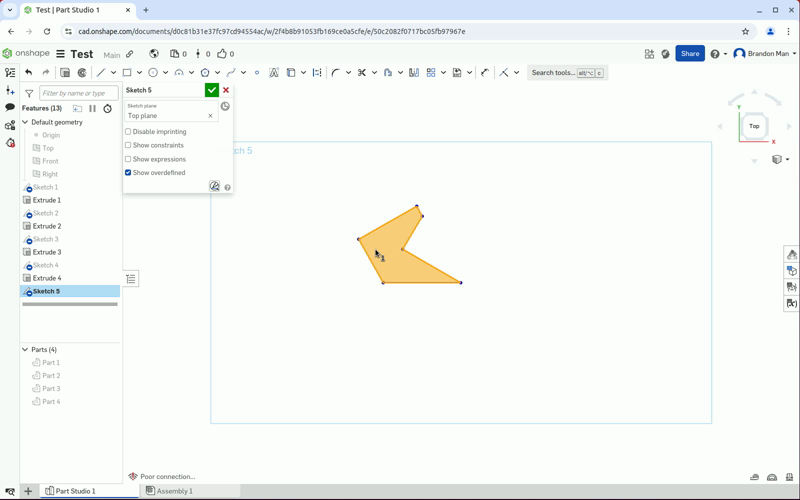
mouse_move(73, 352)
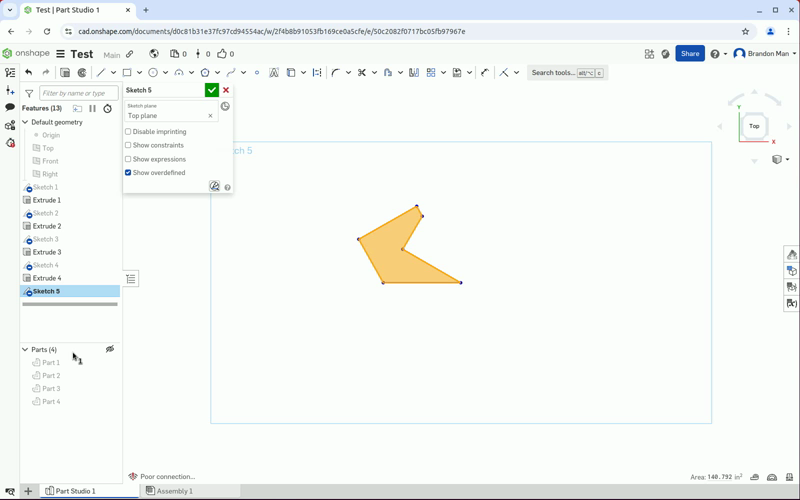
key(shift+y)
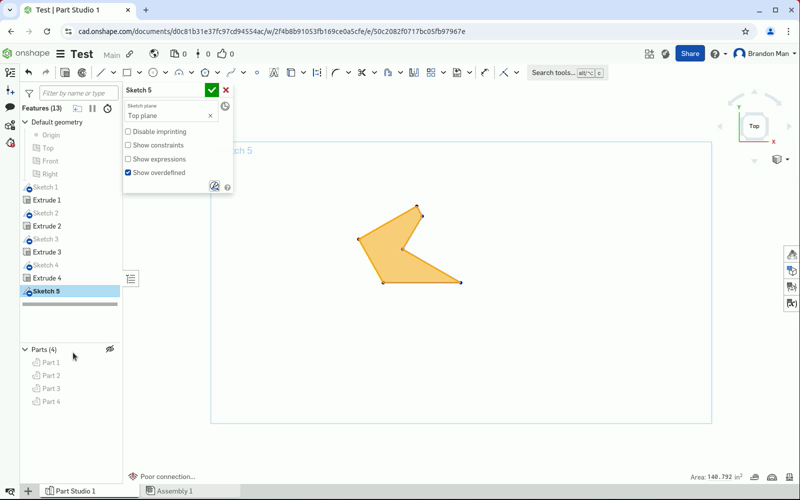
key(shift+e)
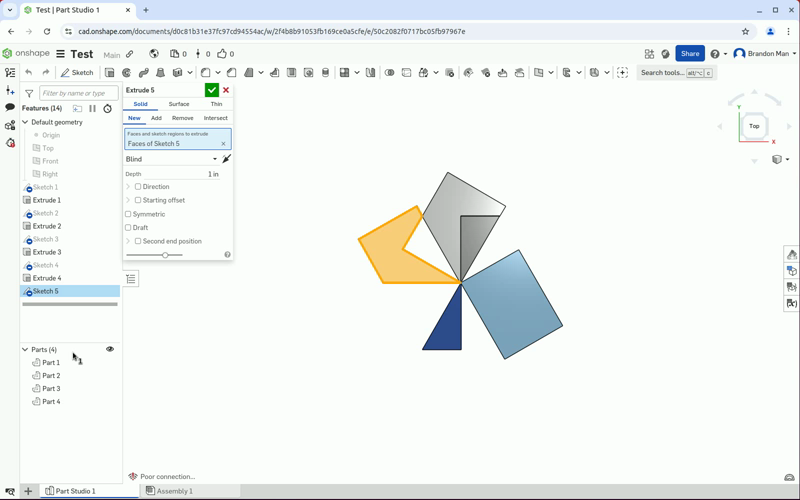
mouse_move(143, 106)
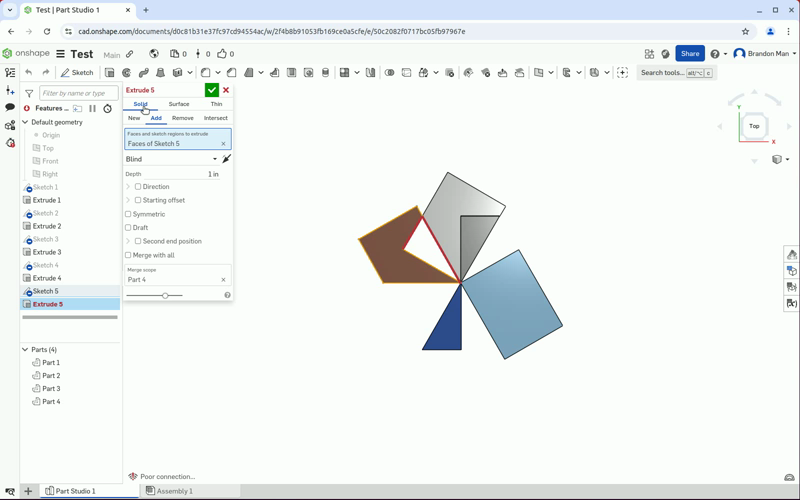
click(143, 106)
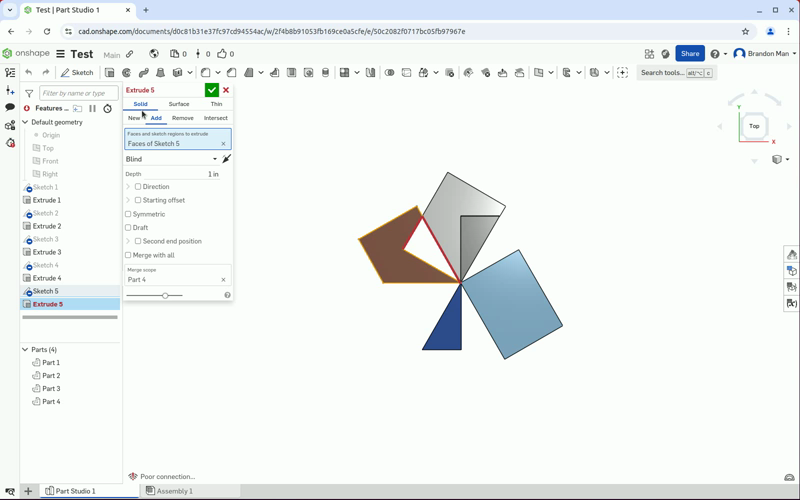
mouse_move(137, 120)
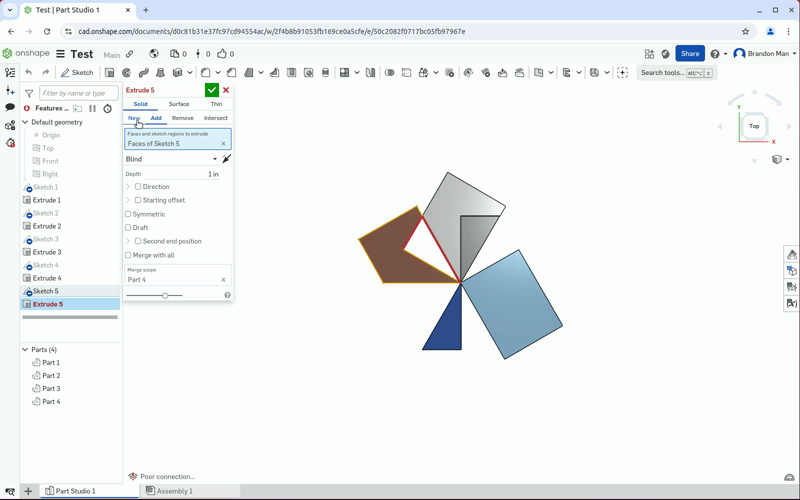
click(137, 120)
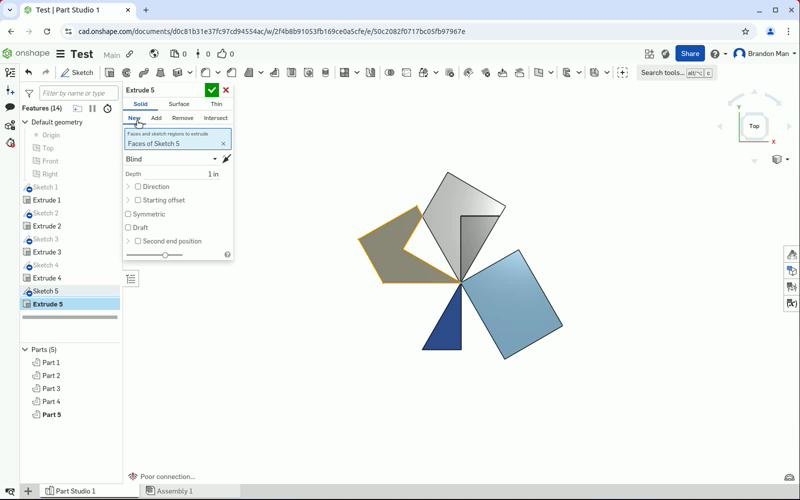
key(tab, 4)
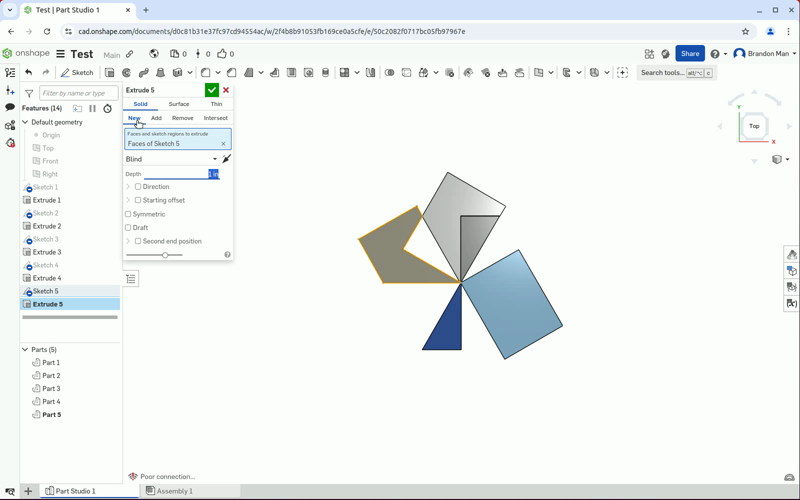
text(23.108)
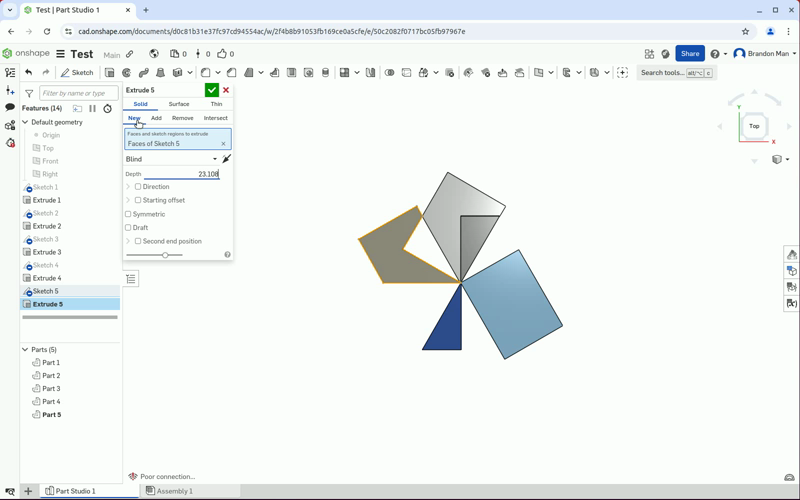
key(enter)
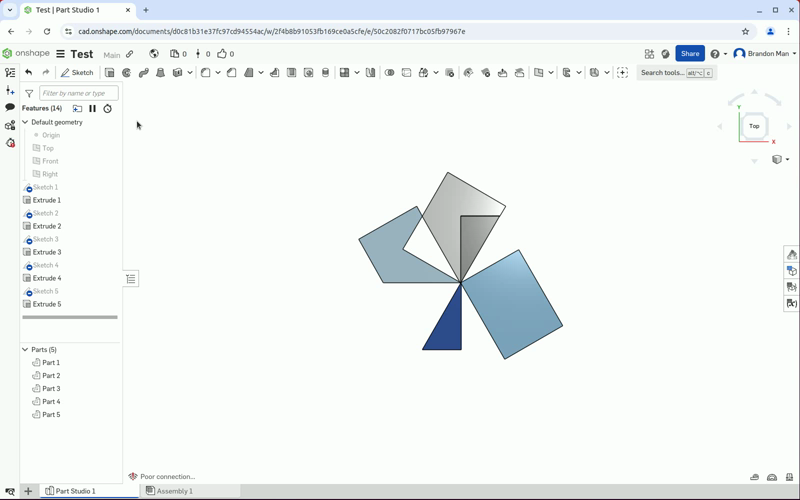
key(shift+h)
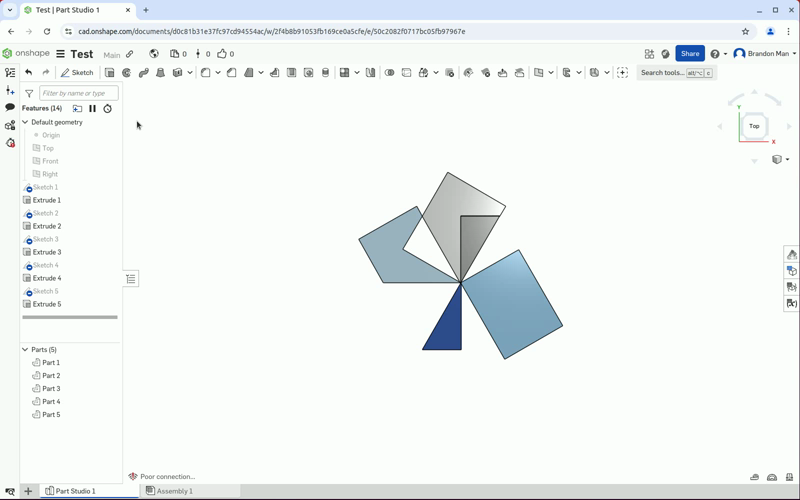
key(shift+h)
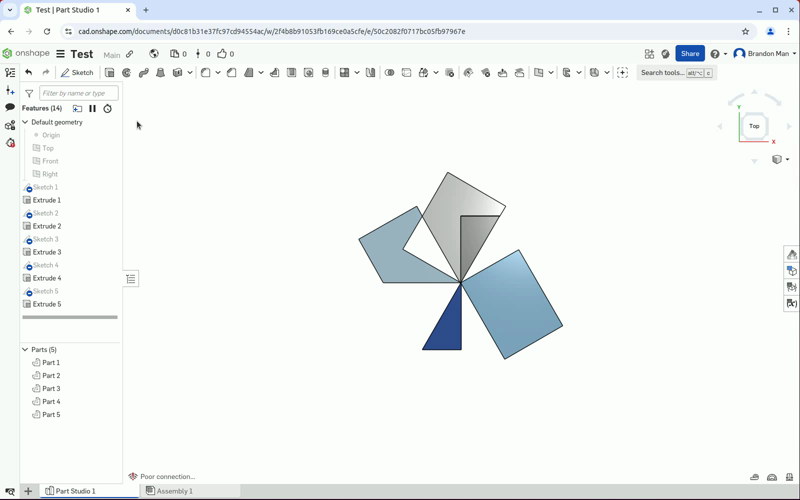
mouse_move(73, 189)
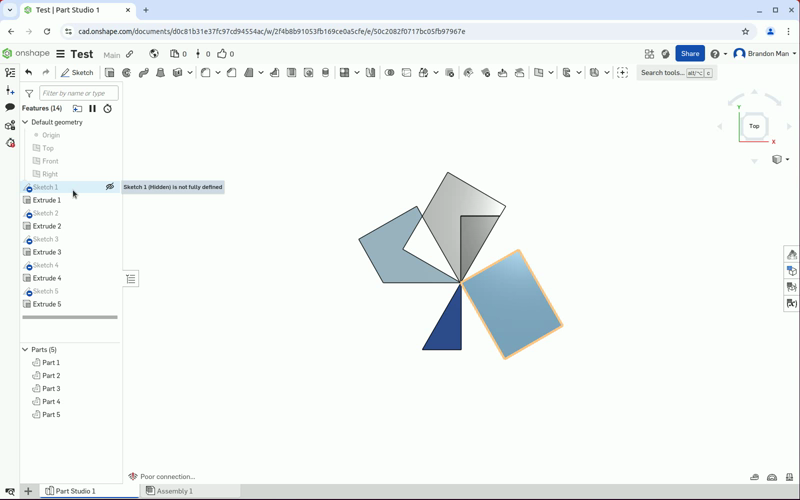
click(73, 189)
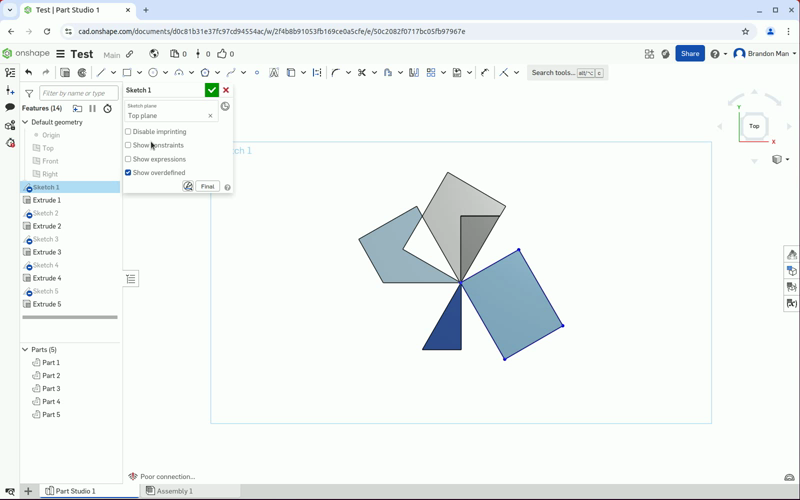
mouse_move(229, 92)
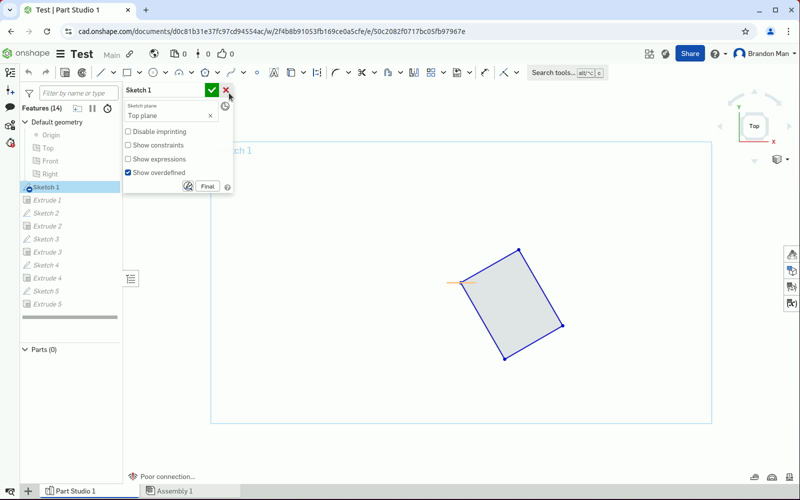
click(229, 92)
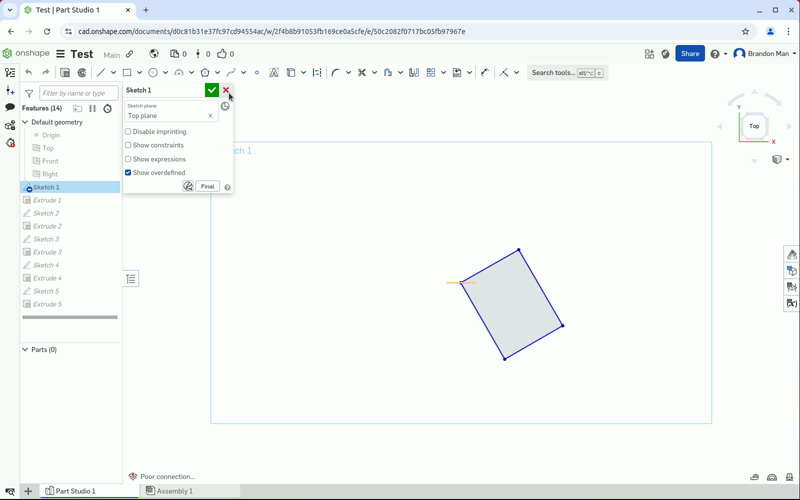
key(shift+s)
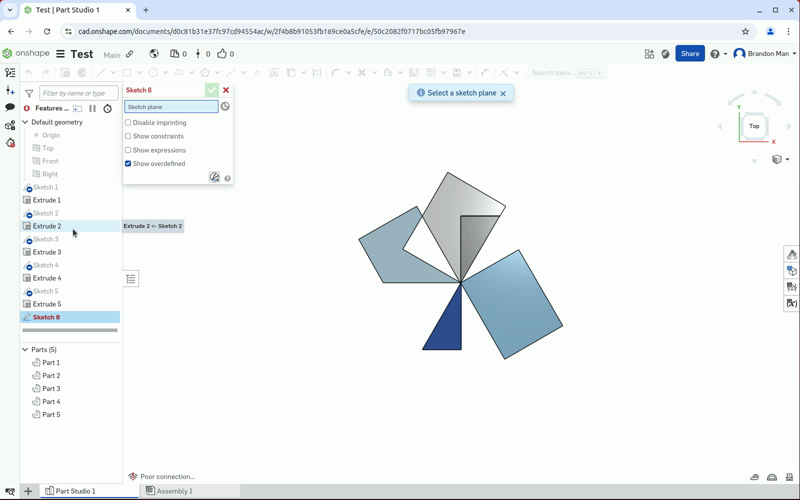
scroll(3)
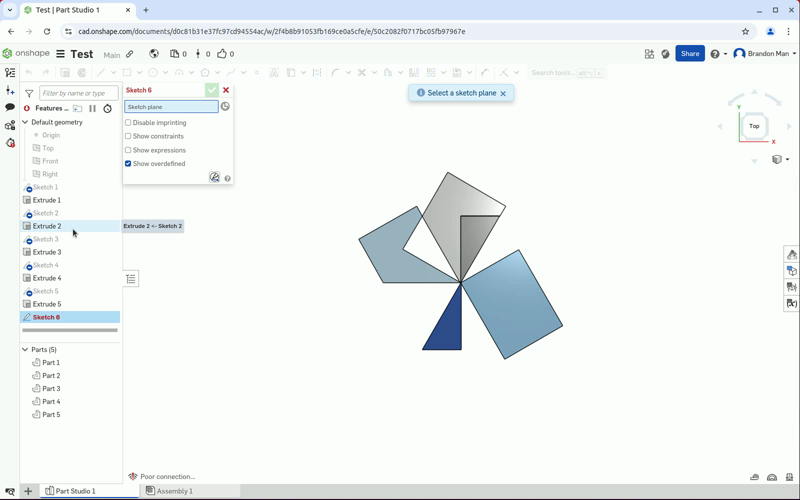
mouse_move(73, 150)
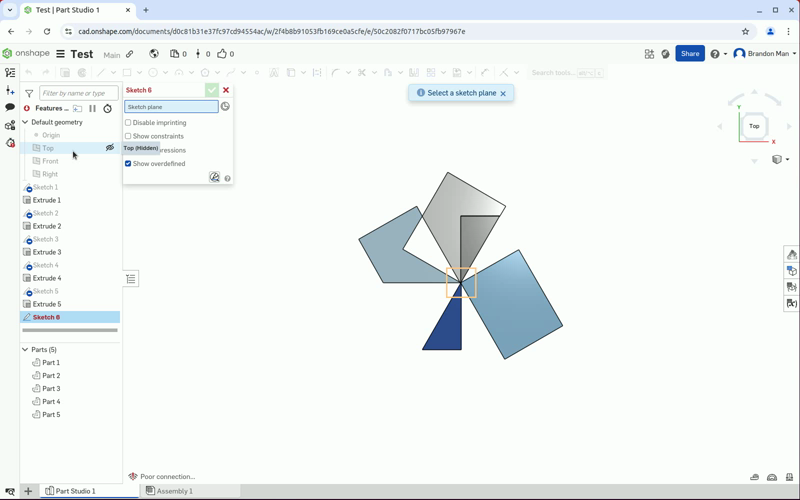
click(73, 150)
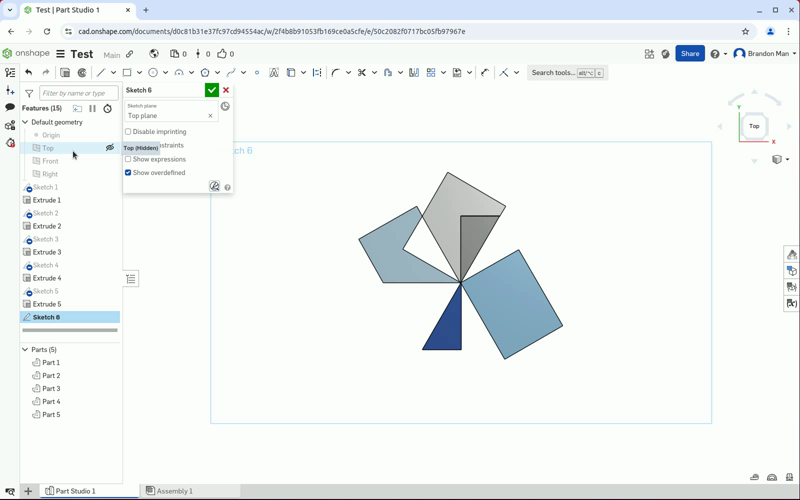
mouse_move(73, 352)
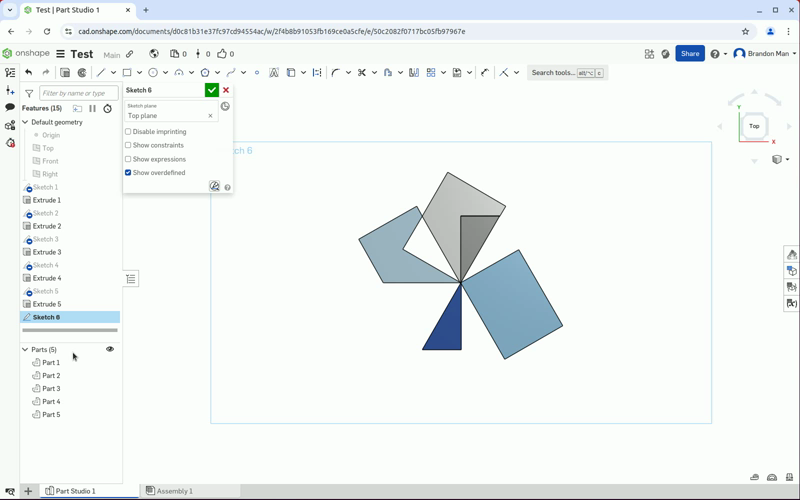
key(y)
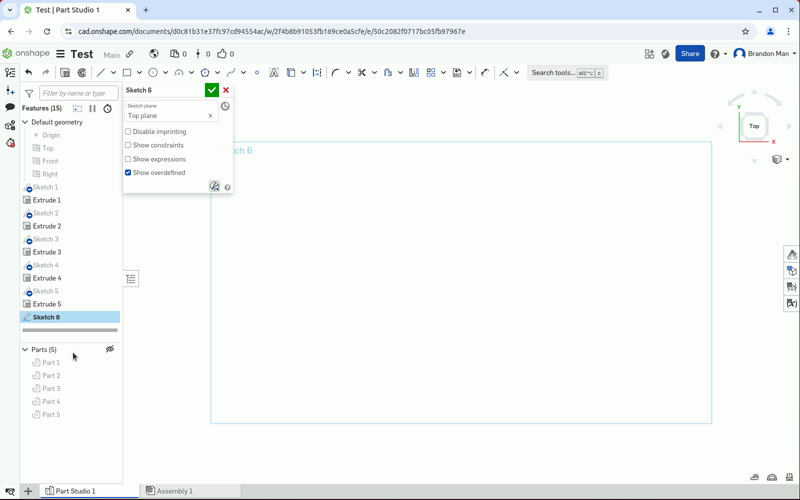
key(l)
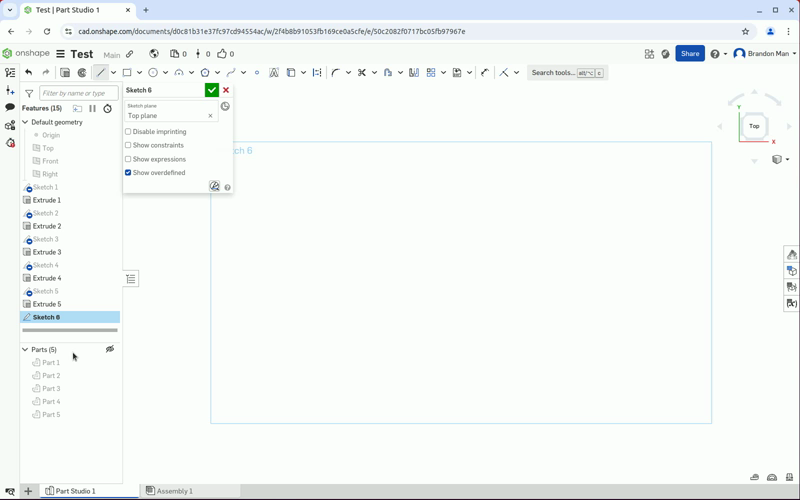
key_down(shift)
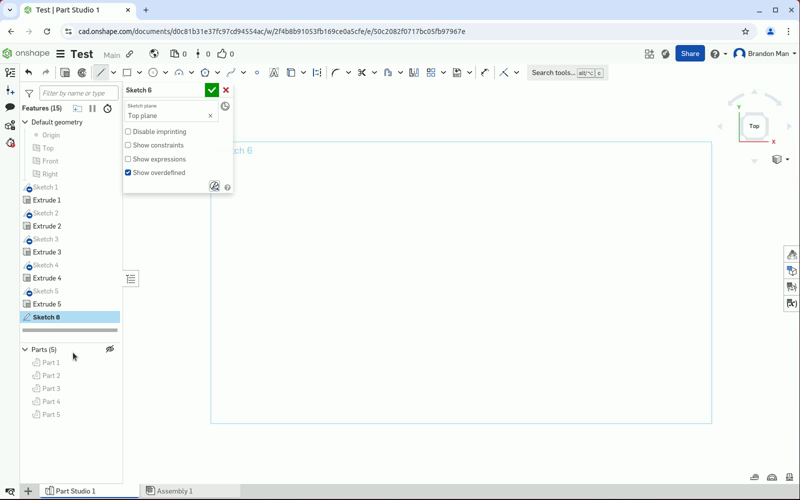
mouse_move(403, 250)
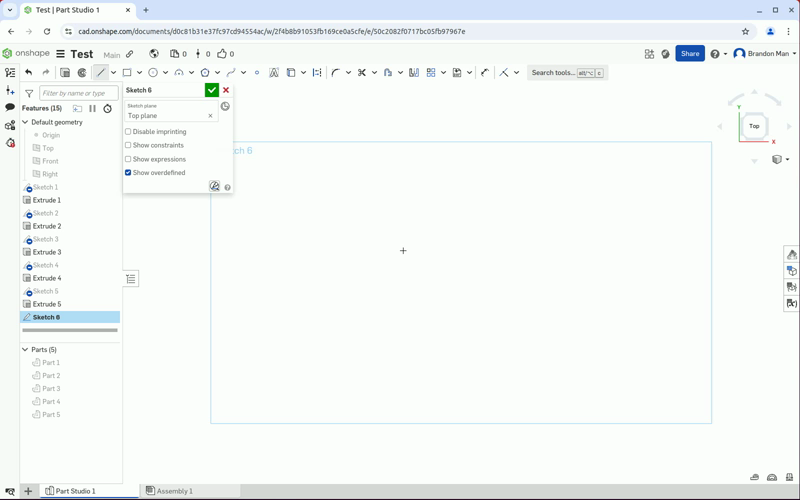
click(403, 250)
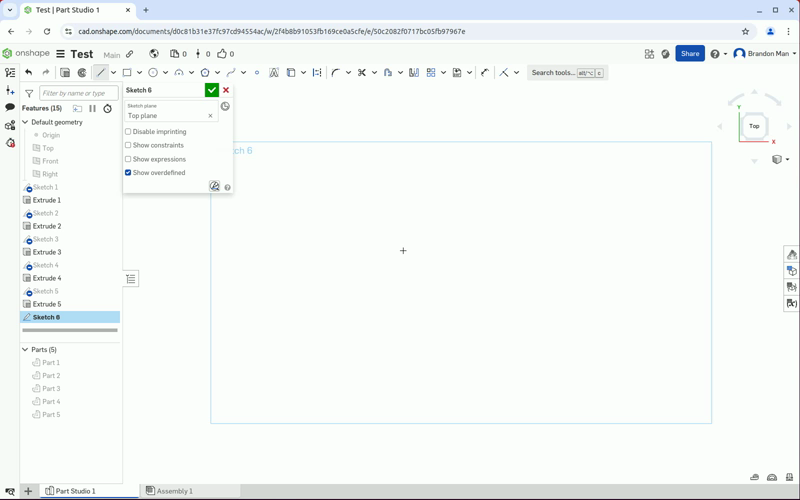
key_up(shift)
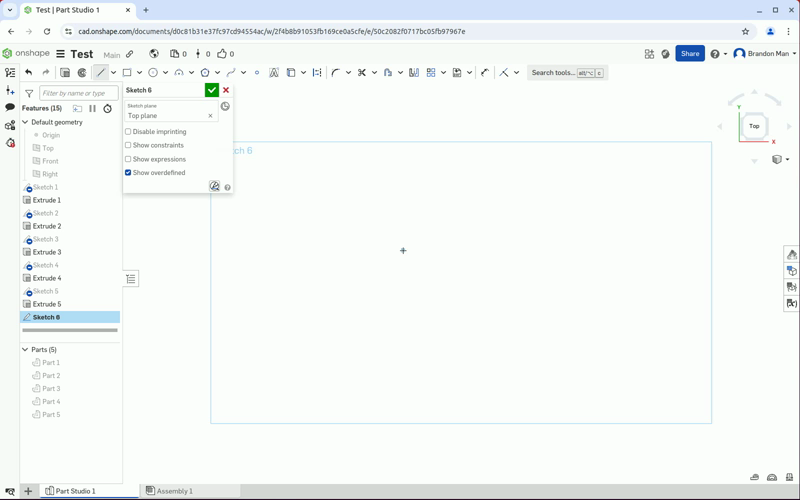
key_down(shift)
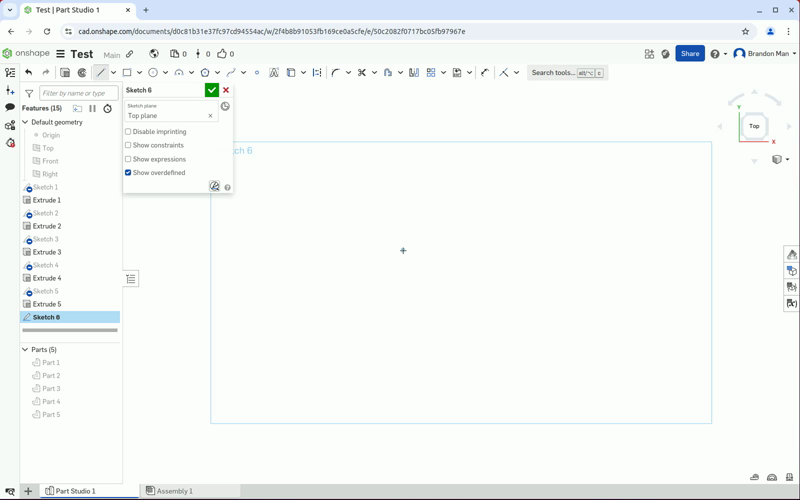
mouse_move(461, 283)
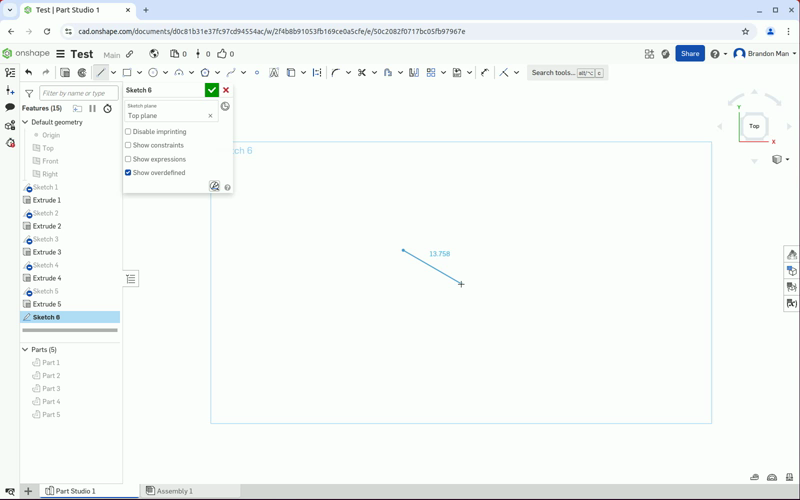
click(461, 283)
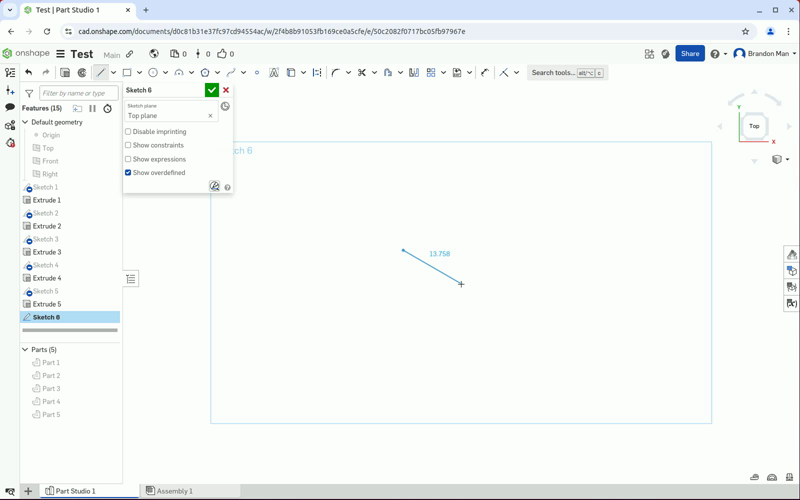
key_up(shift)
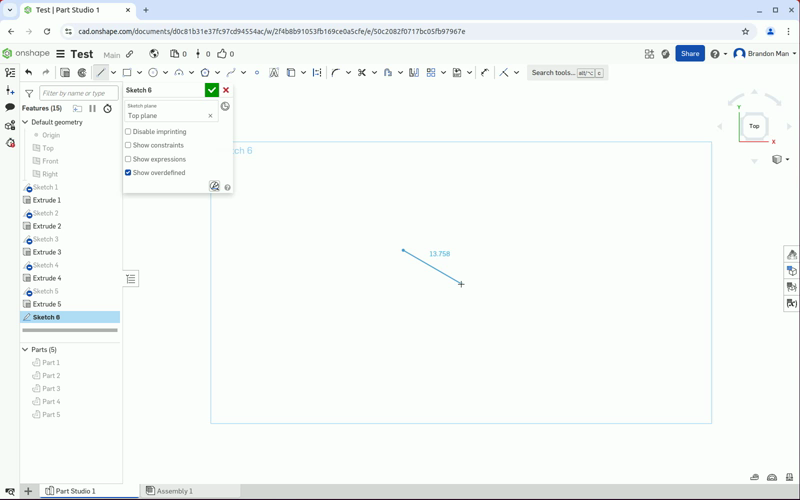
key_down(shift)
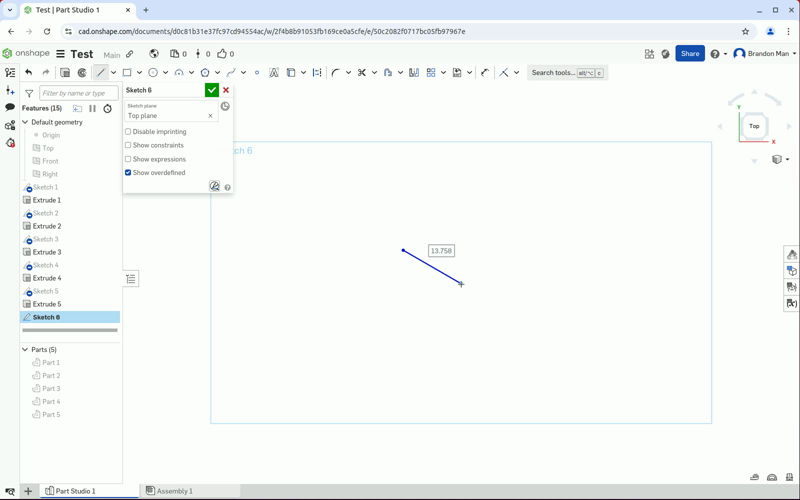
mouse_move(422, 216)
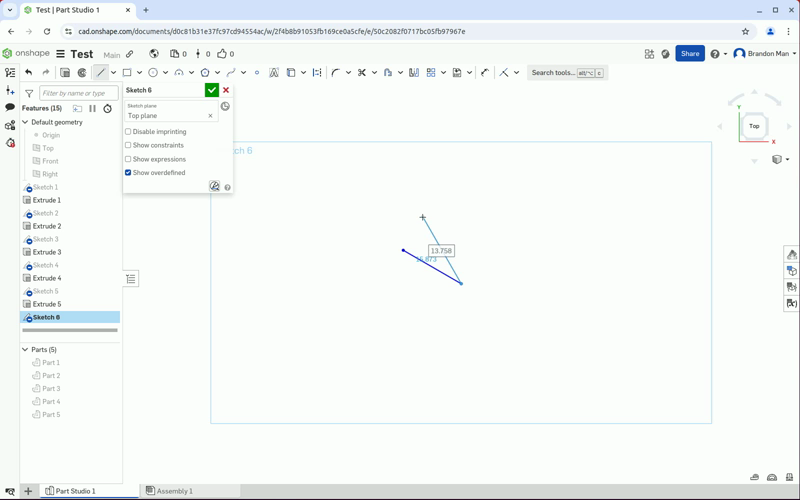
click(422, 216)
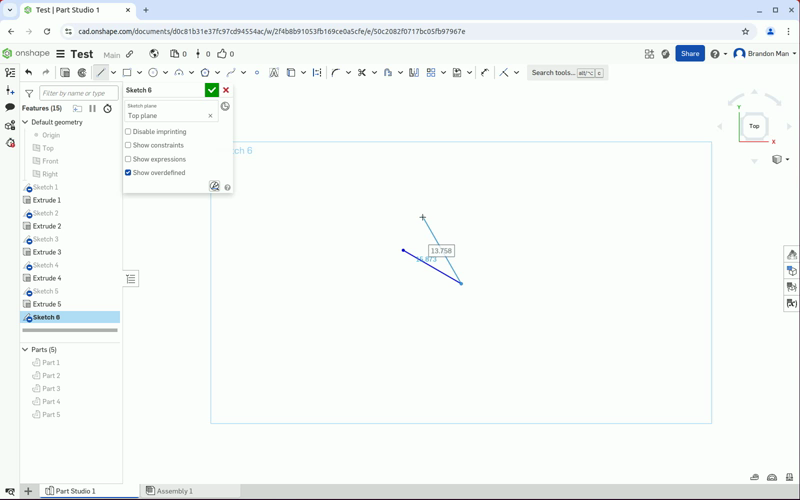
key_up(shift)
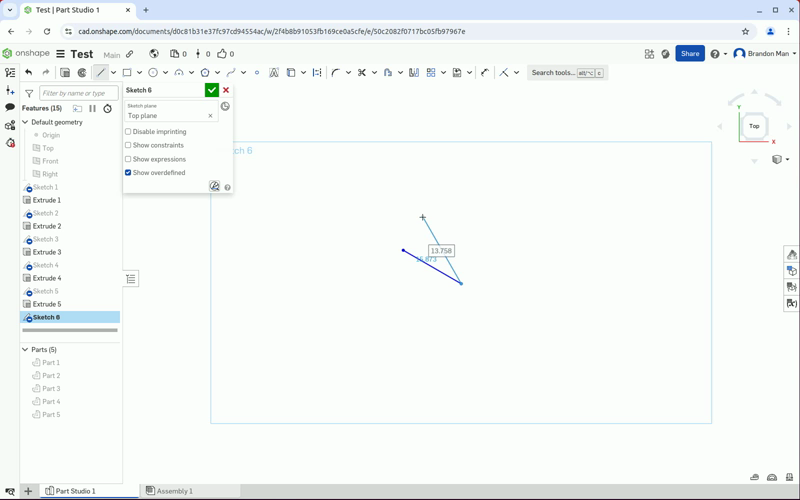
mouse_move(453, 216)
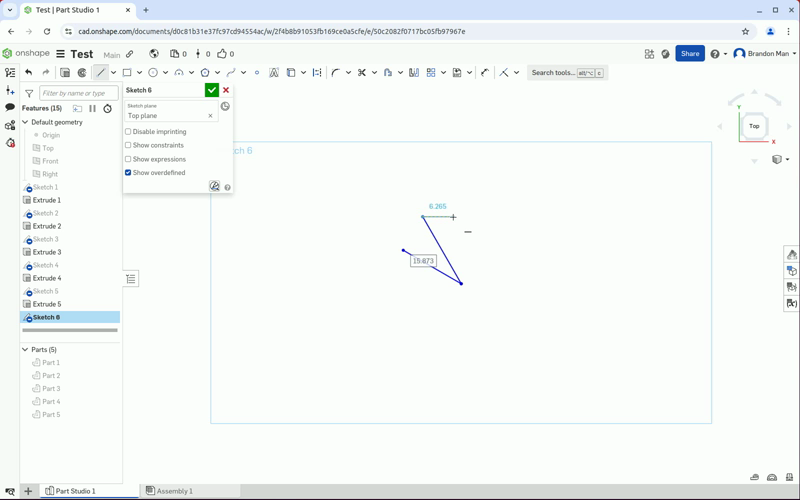
key_down(shift)
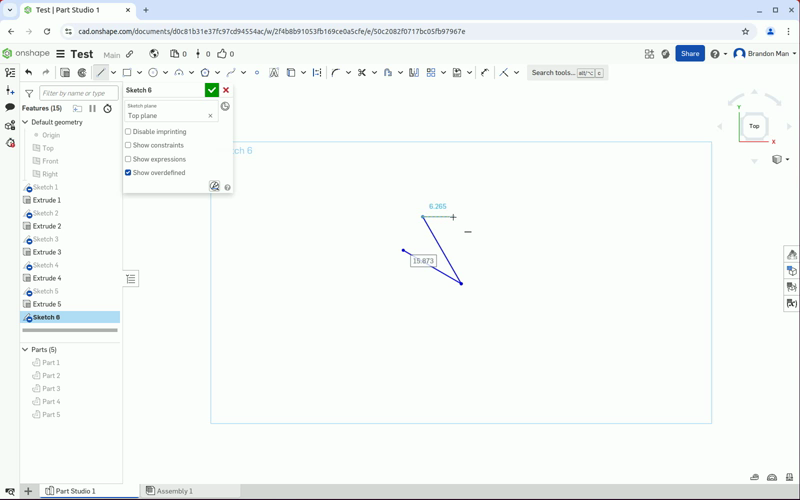
mouse_move(403, 250)
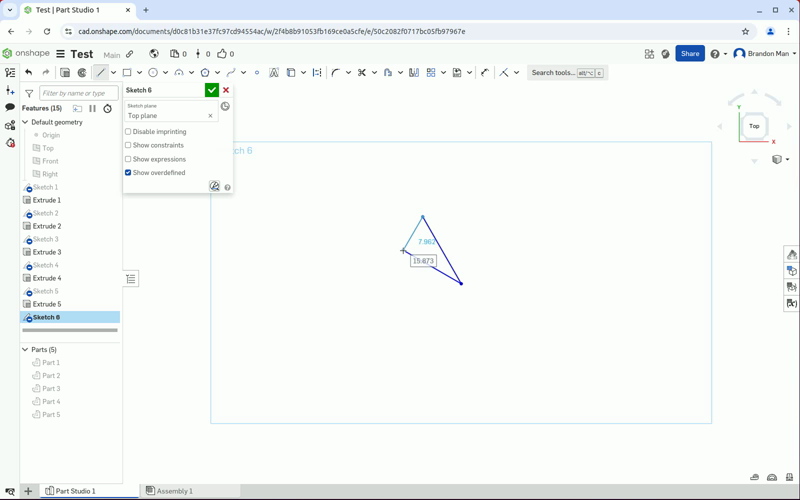
key_up(shift)
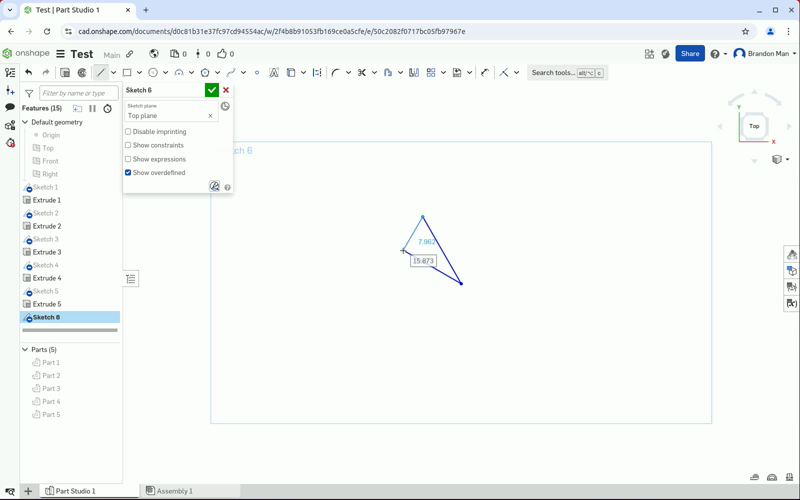
click(403, 250)
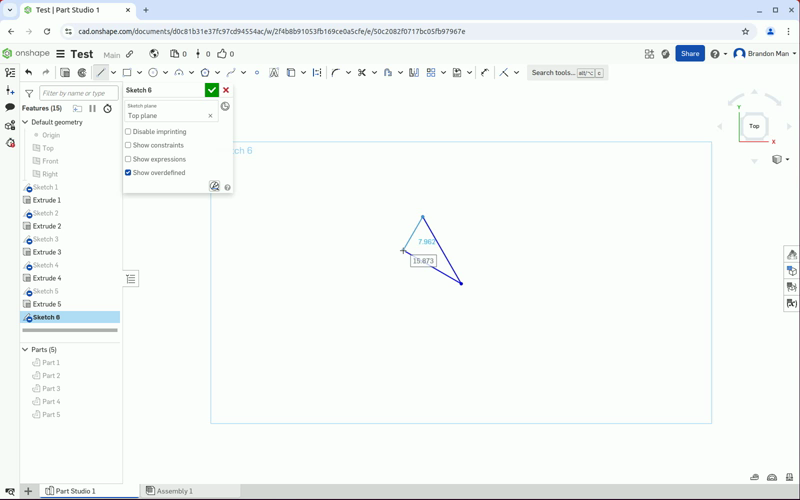
key(esc)
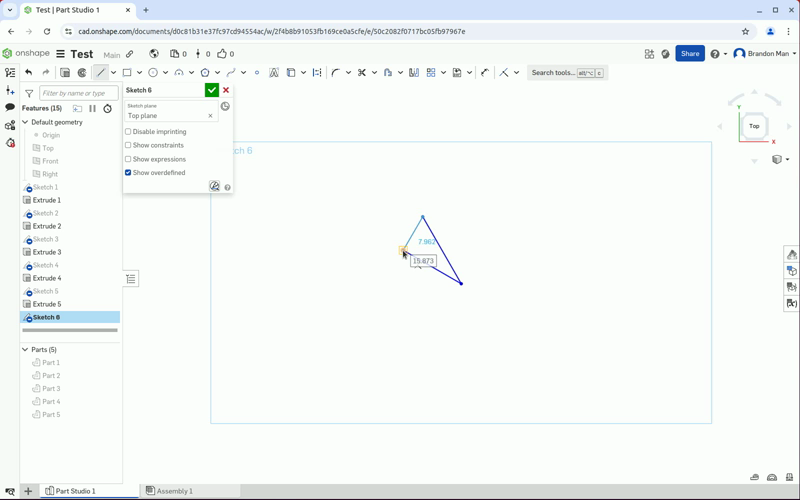
mouse_move(429, 236)
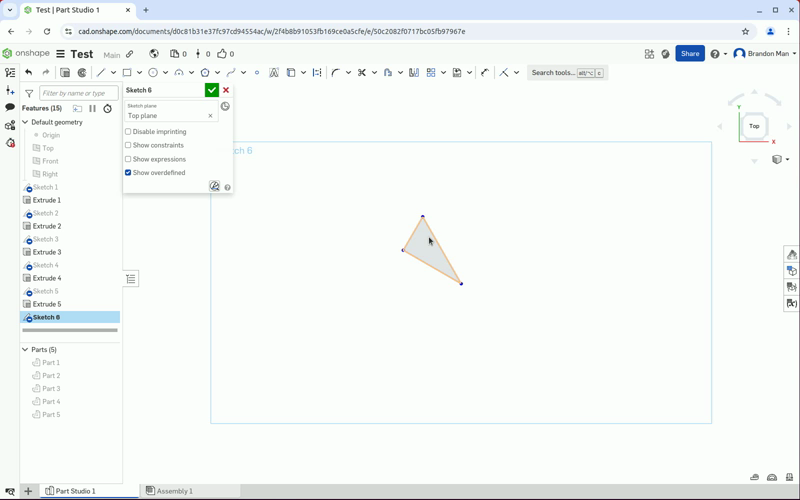
scroll(6)
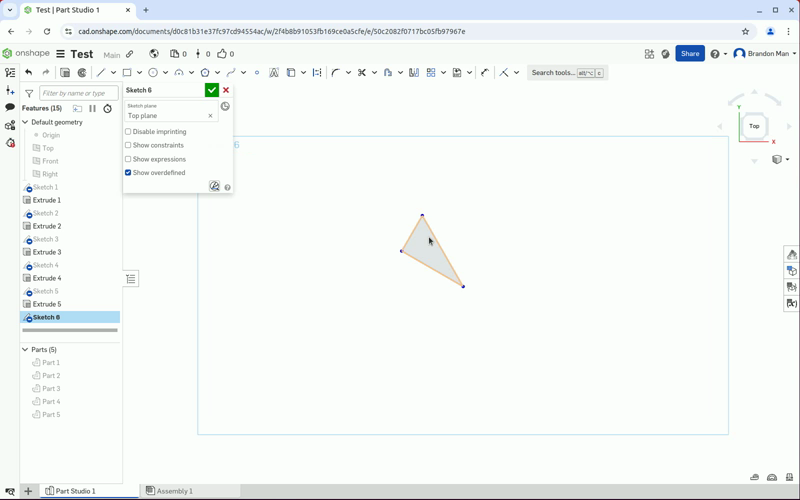
scroll(6)
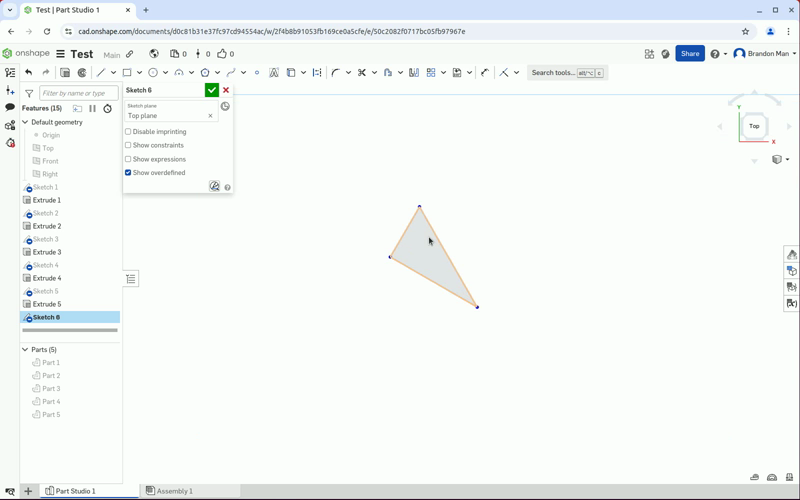
scroll(6)
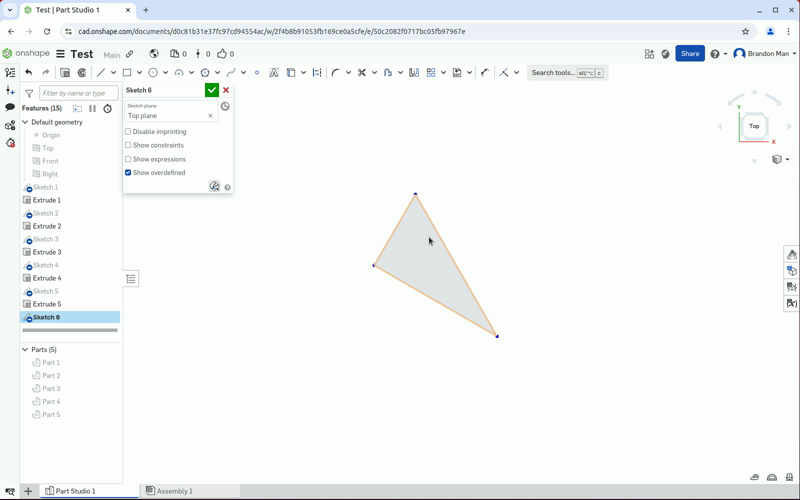
scroll(6)
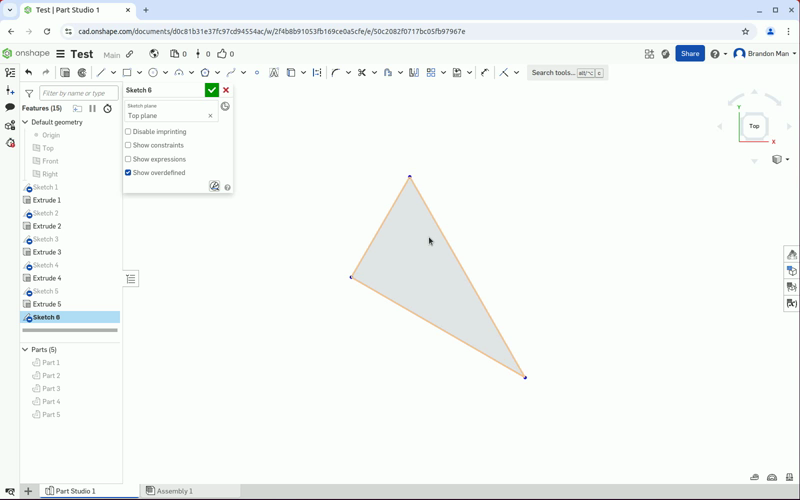
scroll(6)
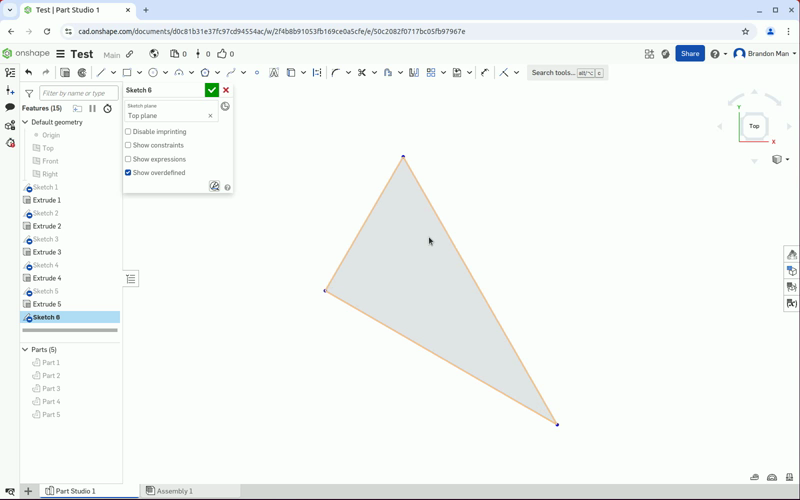
scroll(6)
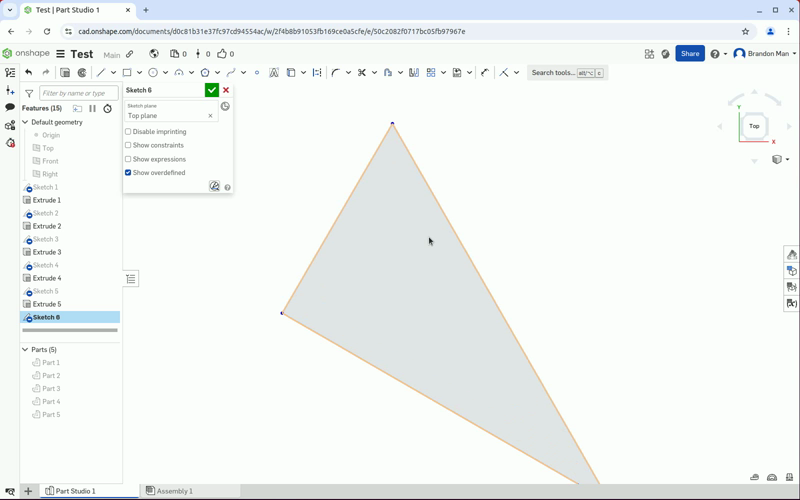
scroll(6)
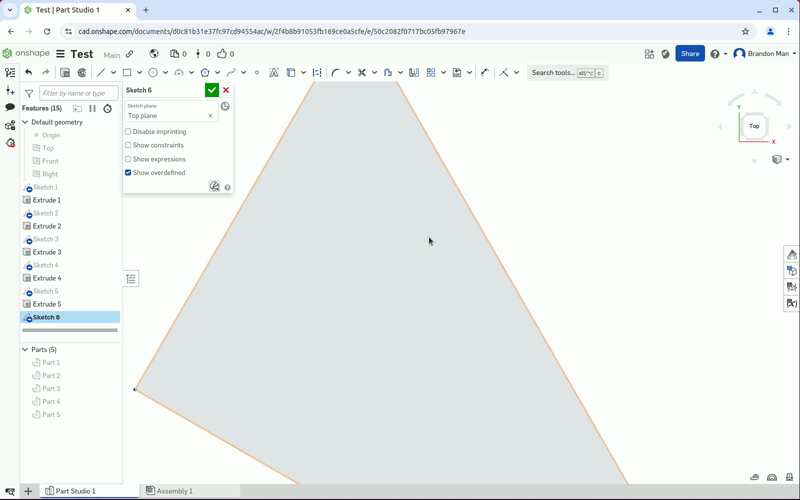
click(429, 236)
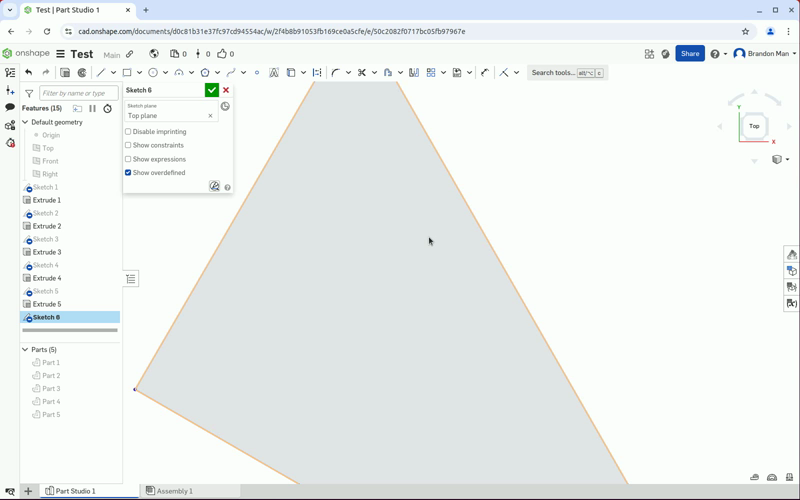
scroll(-6)
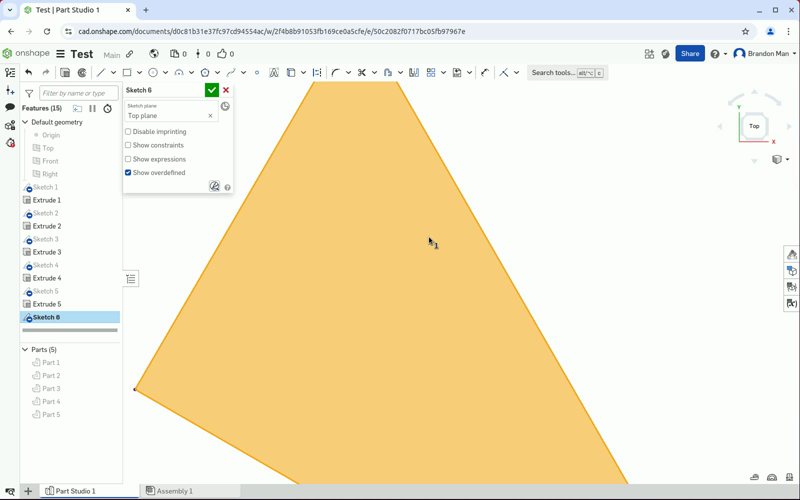
scroll(-6)
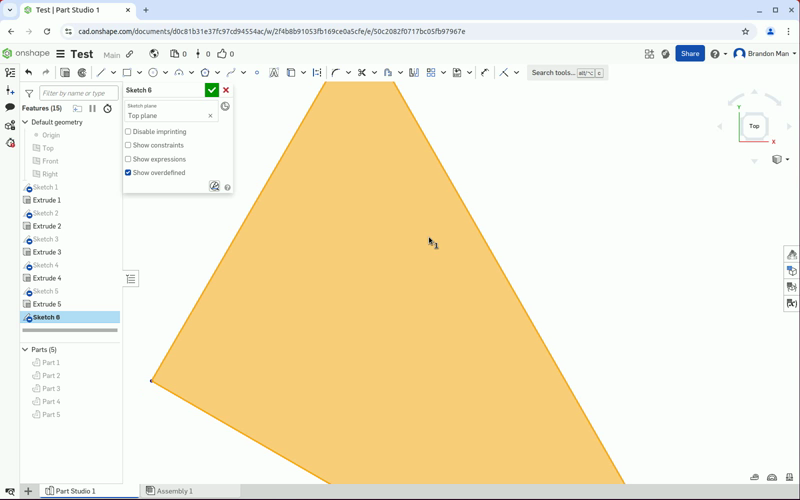
scroll(-6)
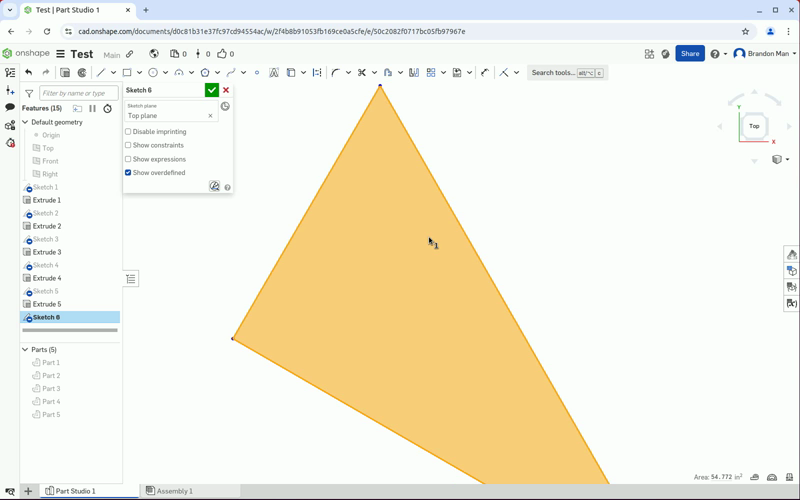
scroll(-6)
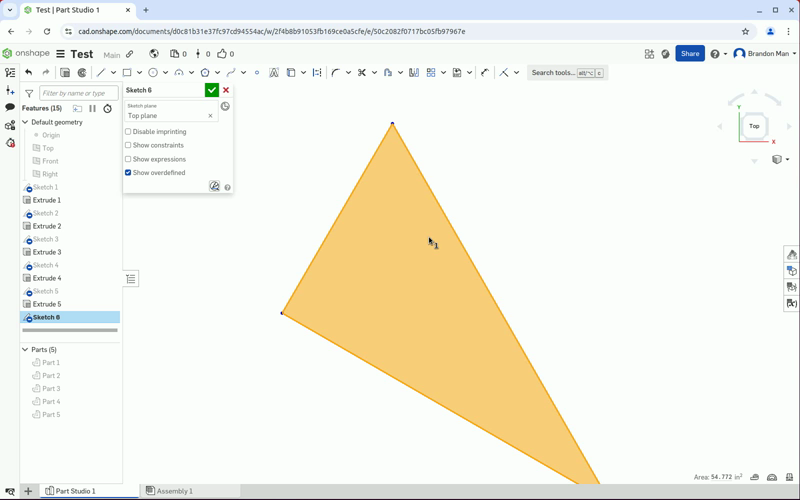
scroll(-6)
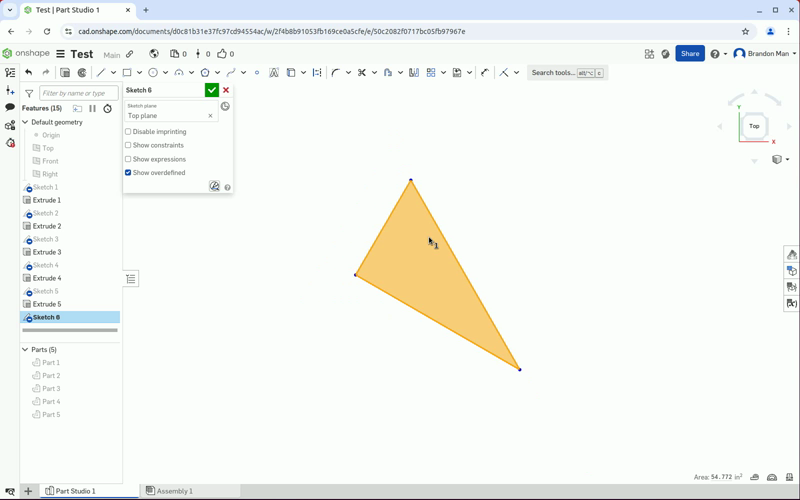
scroll(-6)
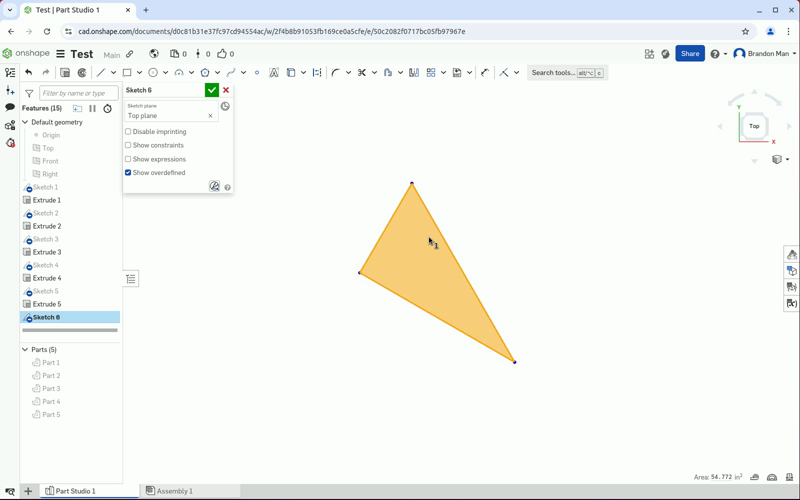
scroll(-6)
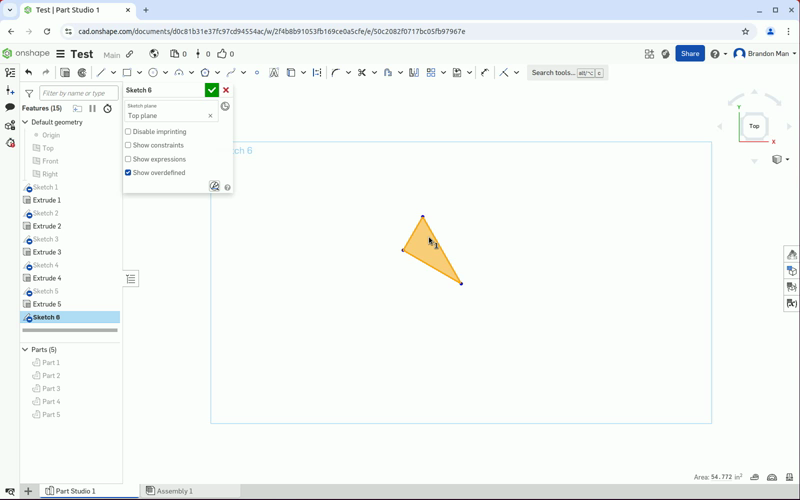
mouse_move(73, 352)
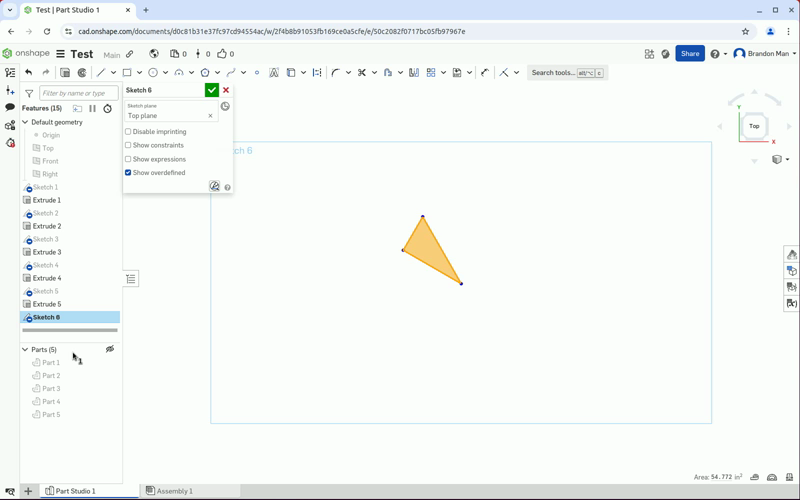
key(shift+y)
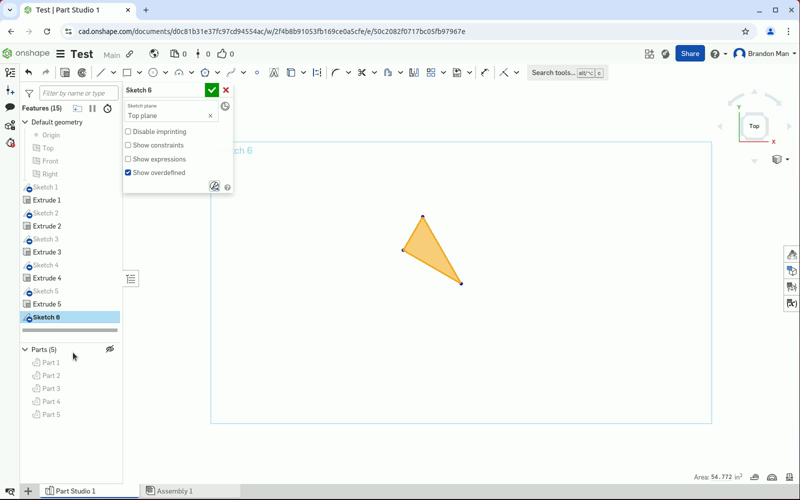
key(shift+e)
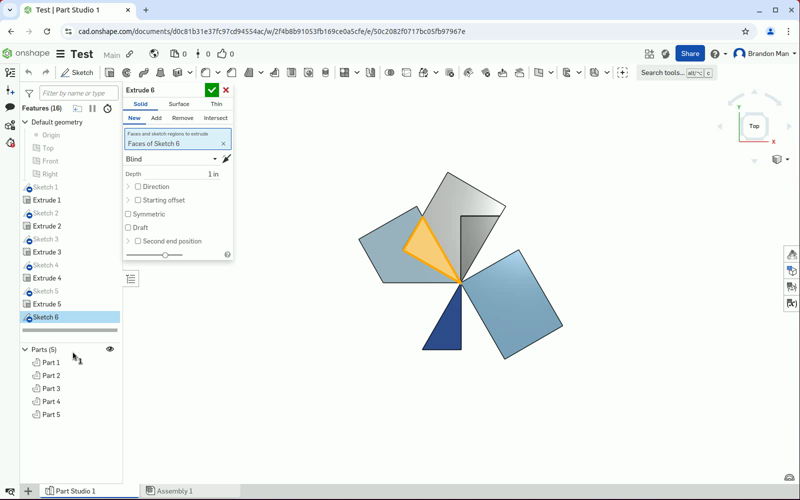
mouse_move(143, 106)
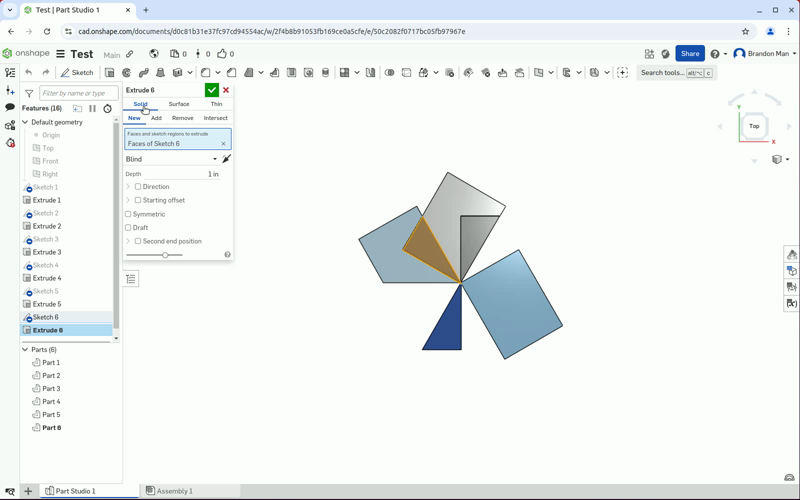
click(143, 106)
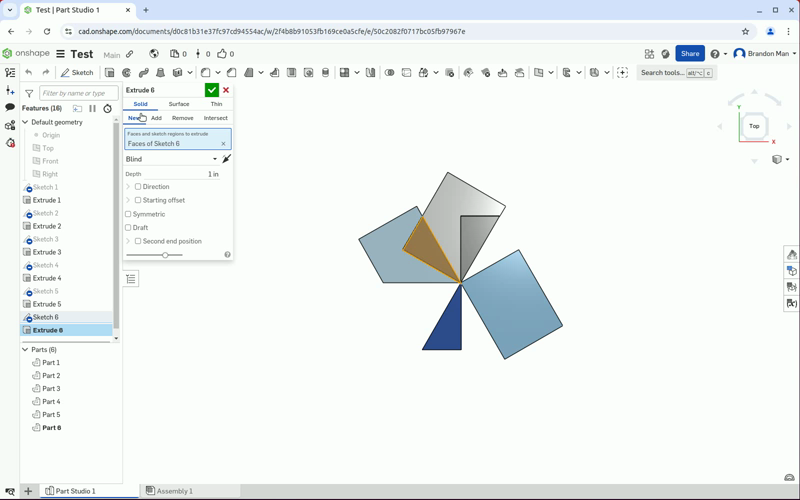
mouse_move(137, 120)
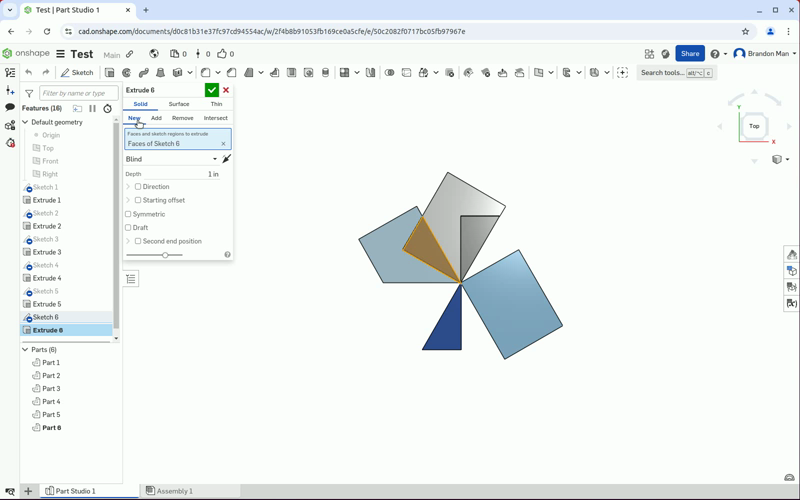
click(137, 120)
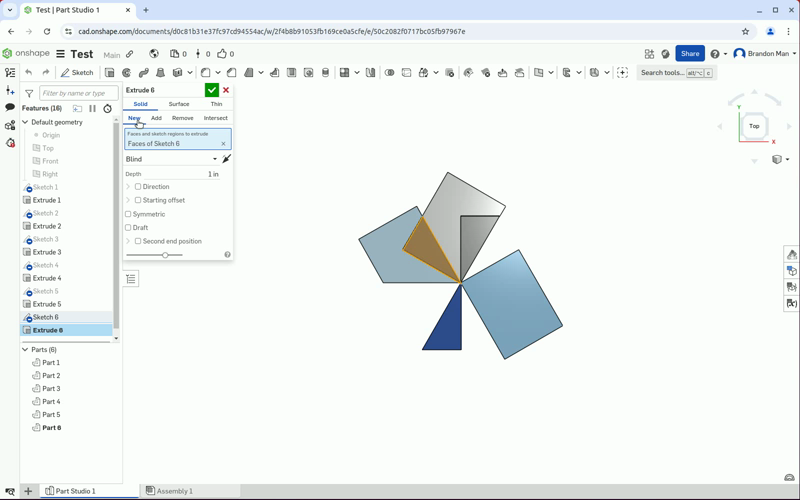
key(tab, 4)
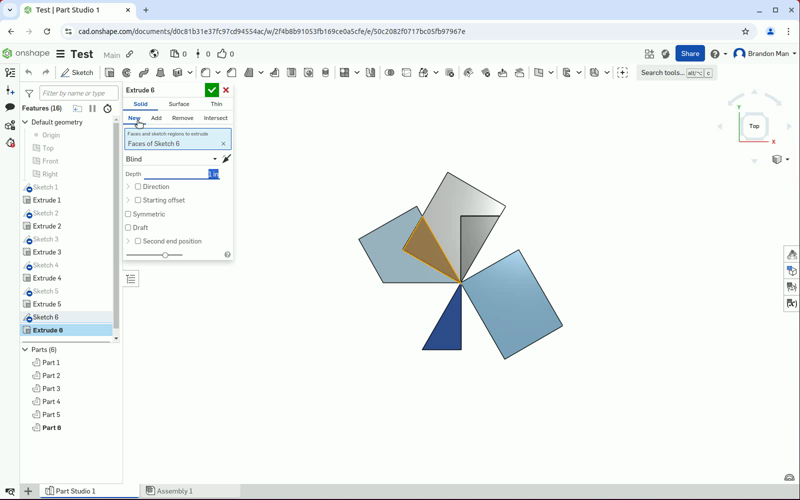
text(23.108)
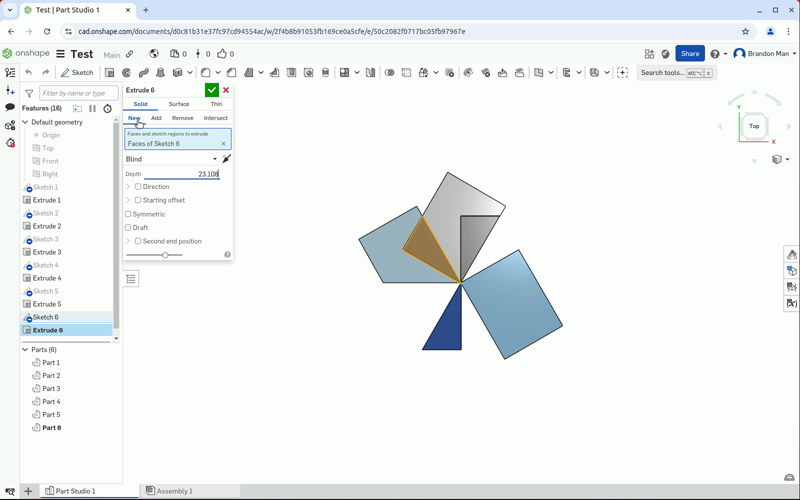
key(enter)
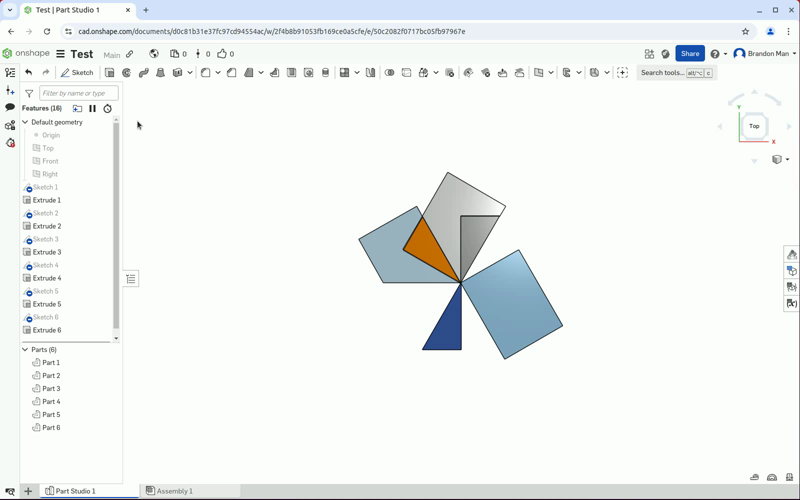
key(shift+h)
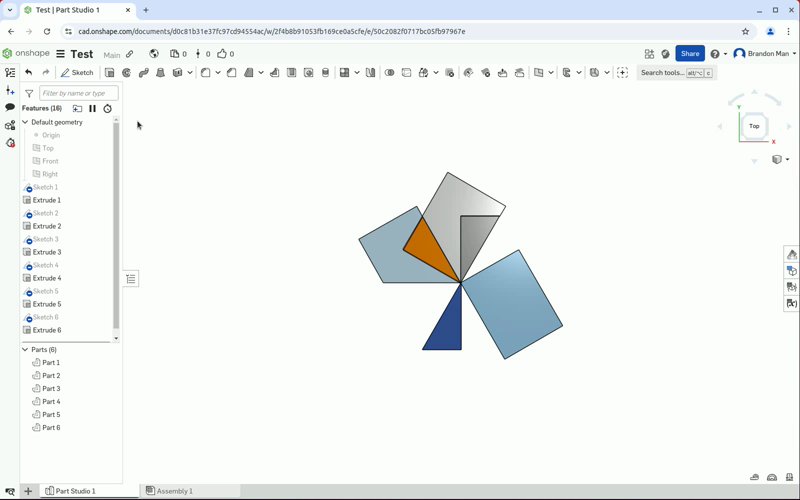
key(shift+h)
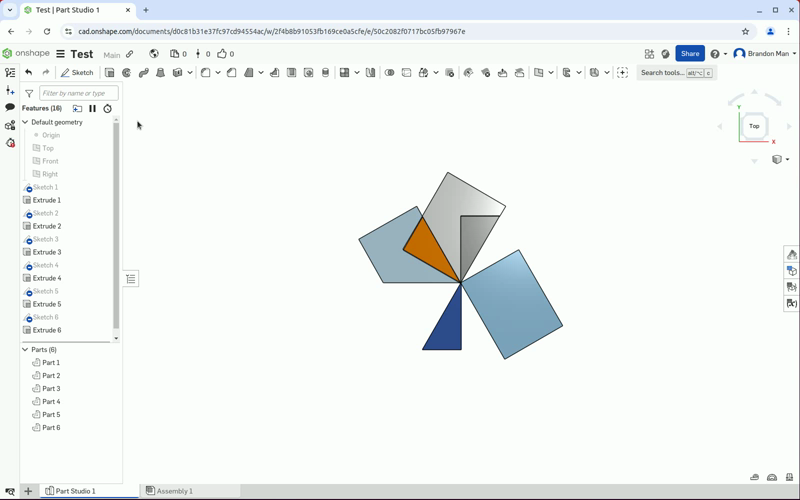
mouse_move(69, 189)
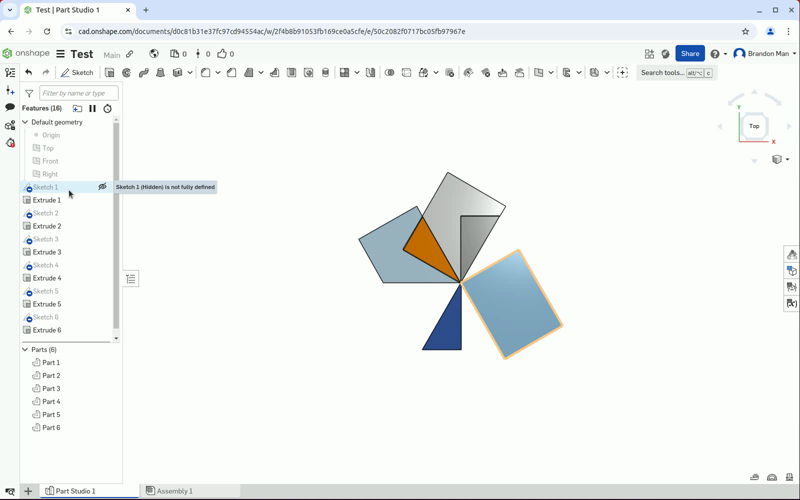
click(69, 189)
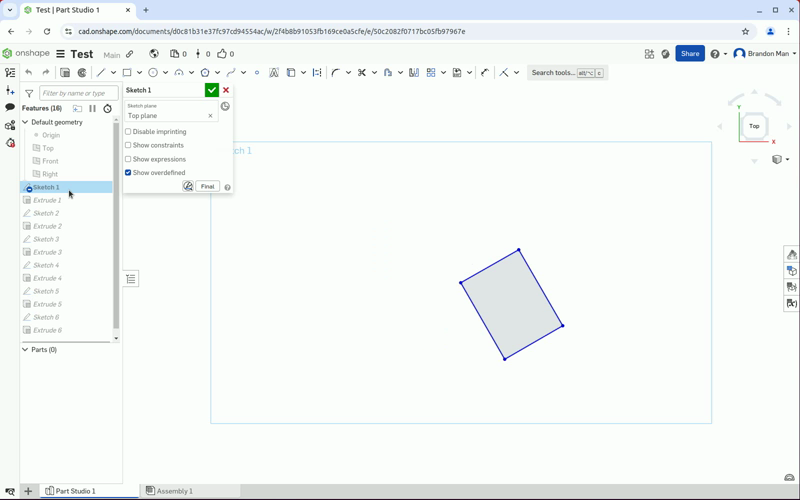
mouse_move(229, 92)
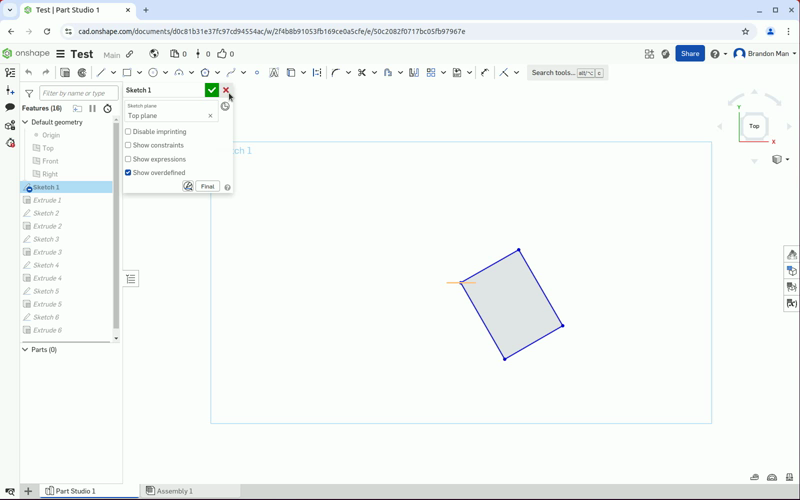
click(229, 92)
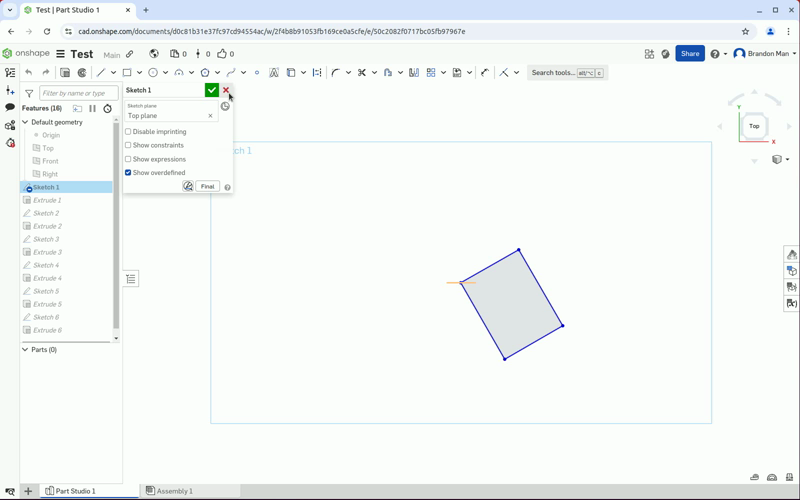
key(shift+s)
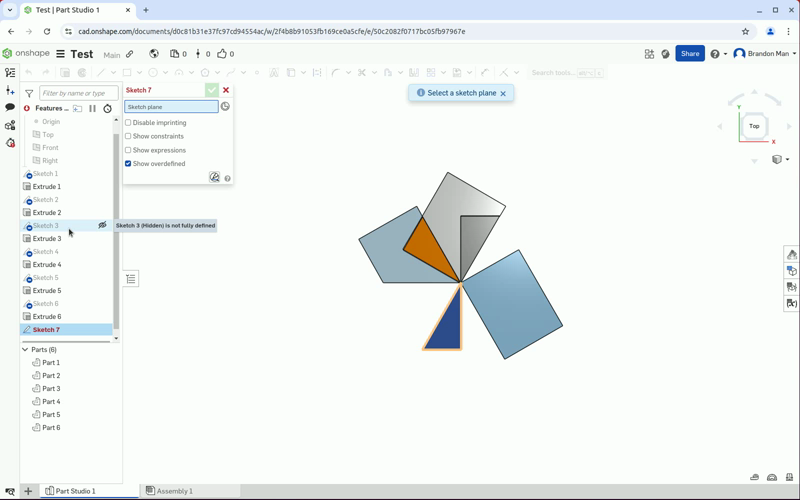
scroll(3)
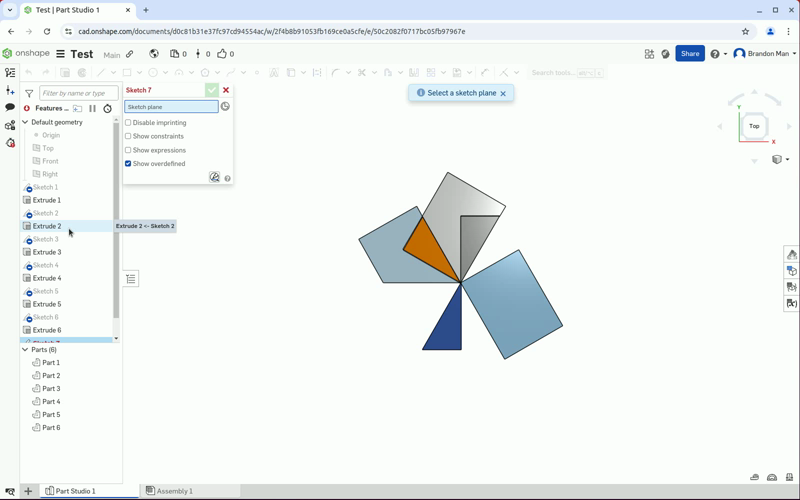
mouse_move(69, 150)
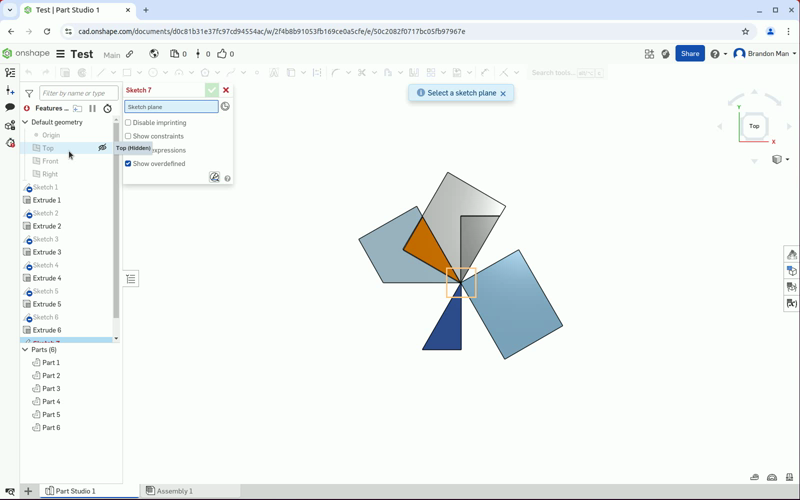
click(69, 150)
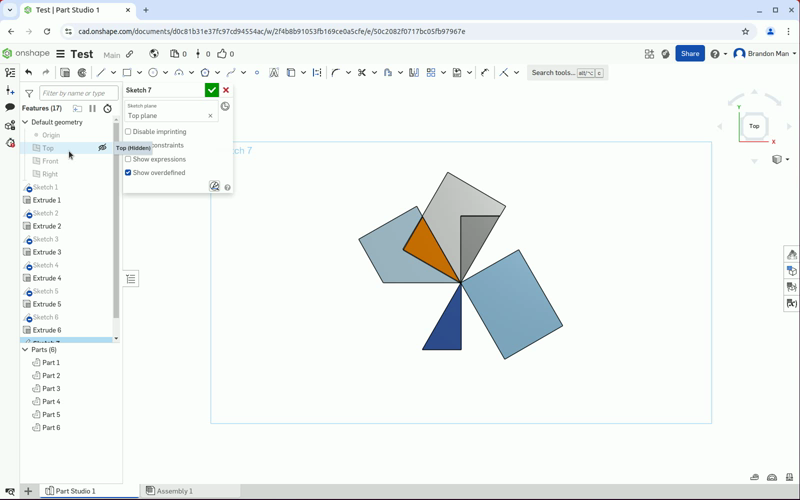
mouse_move(73, 352)
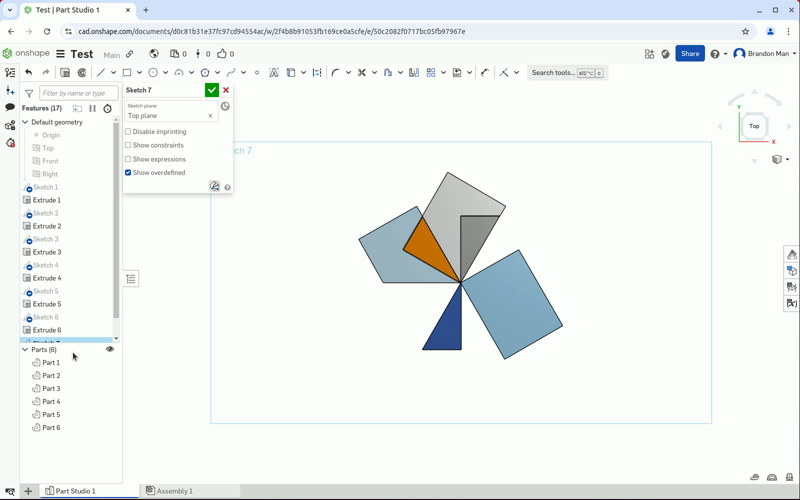
key(y)
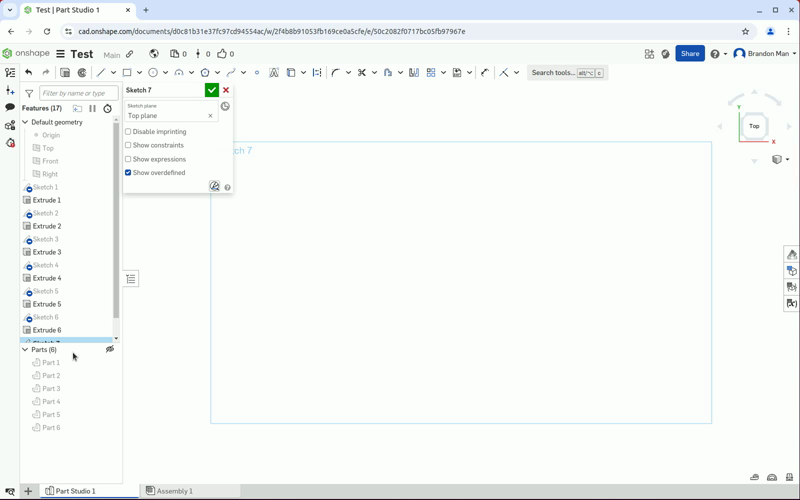
key(l)
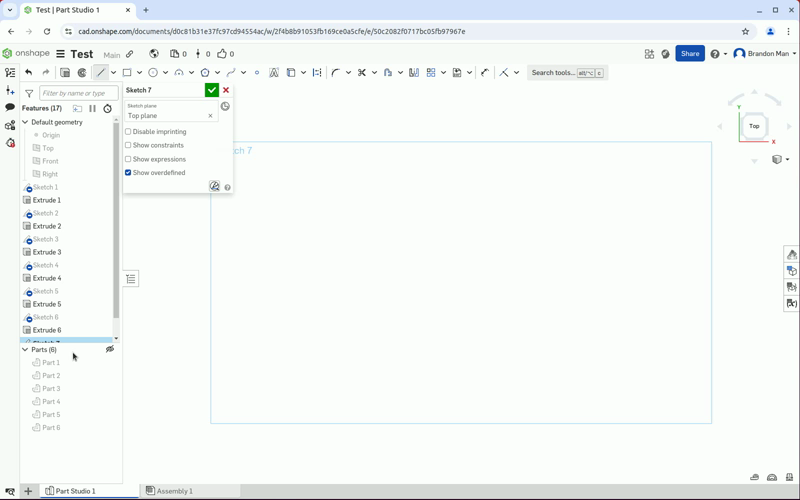
key_down(shift)
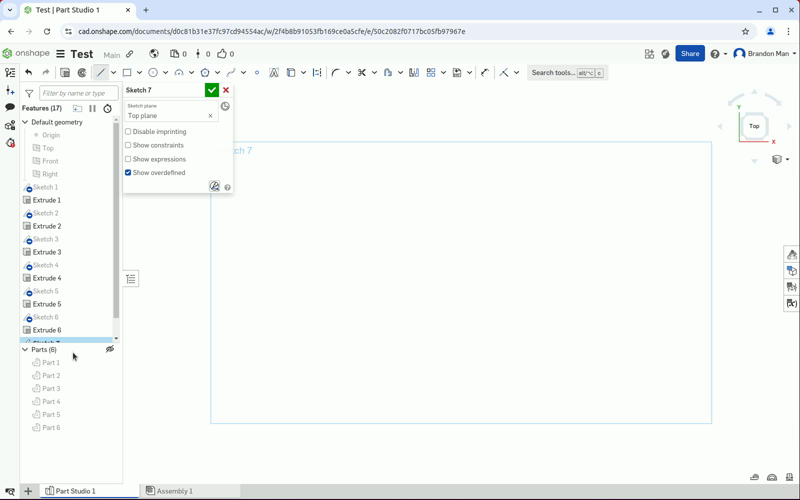
mouse_move(371, 349)
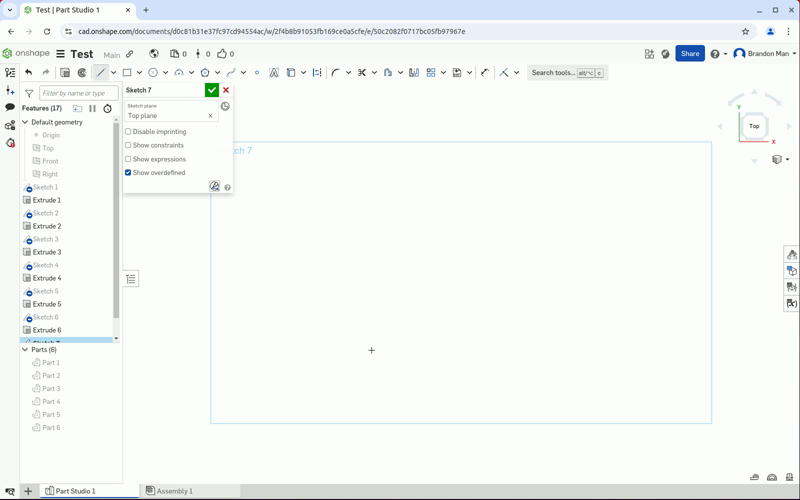
click(371, 349)
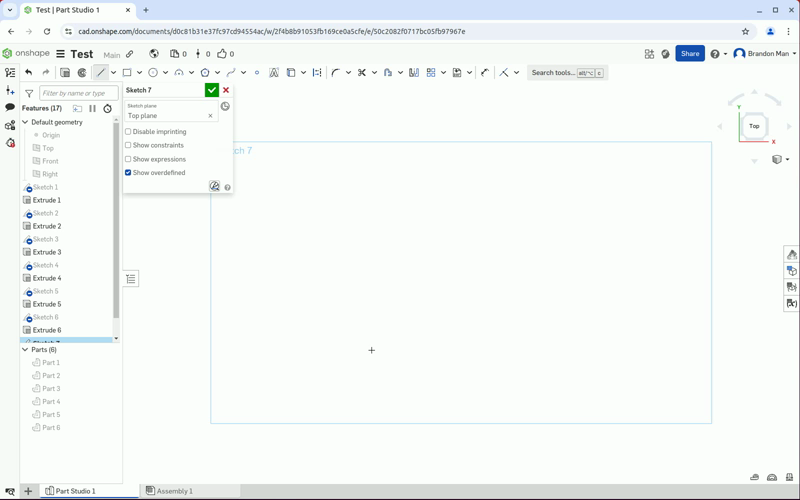
key_up(shift)
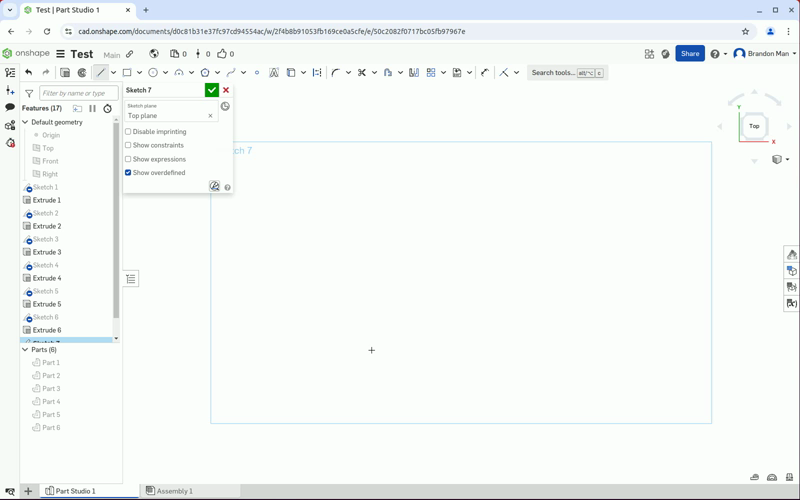
key_down(shift)
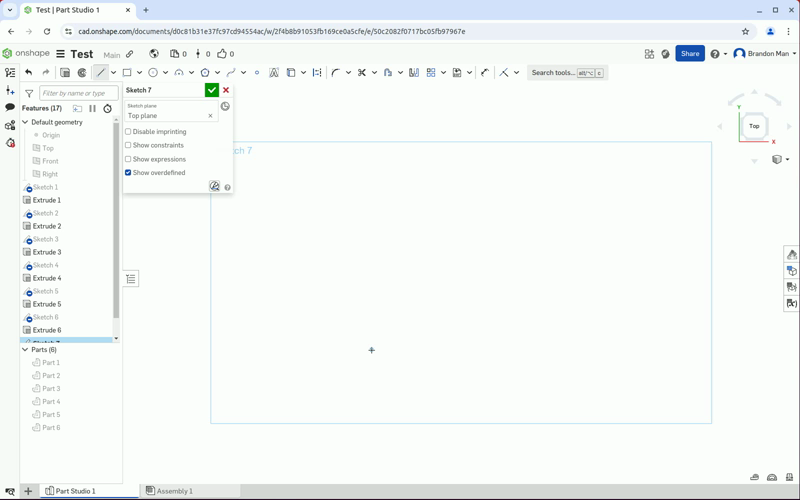
mouse_move(401, 349)
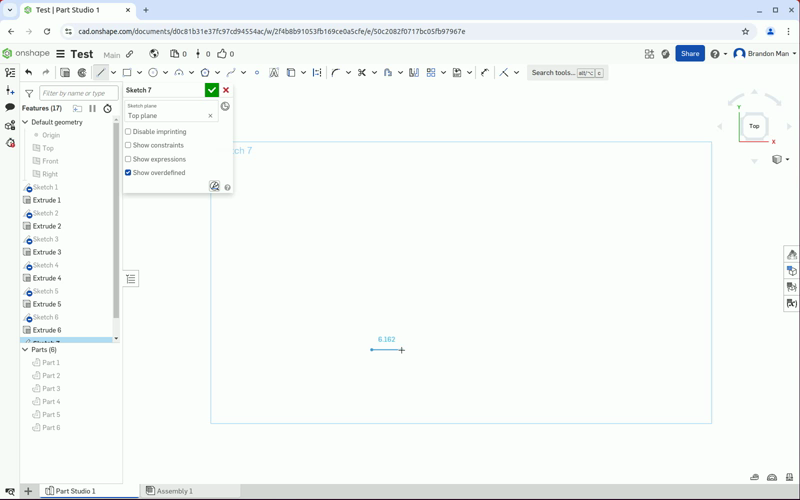
mouse_move(422, 349)
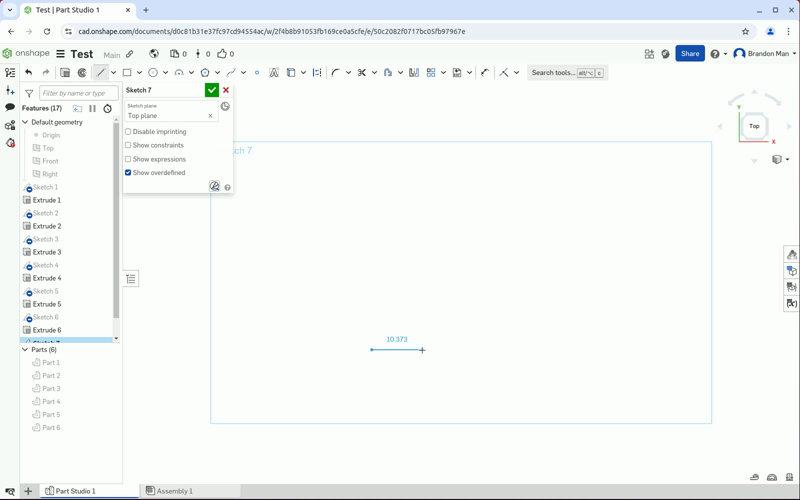
click(422, 349)
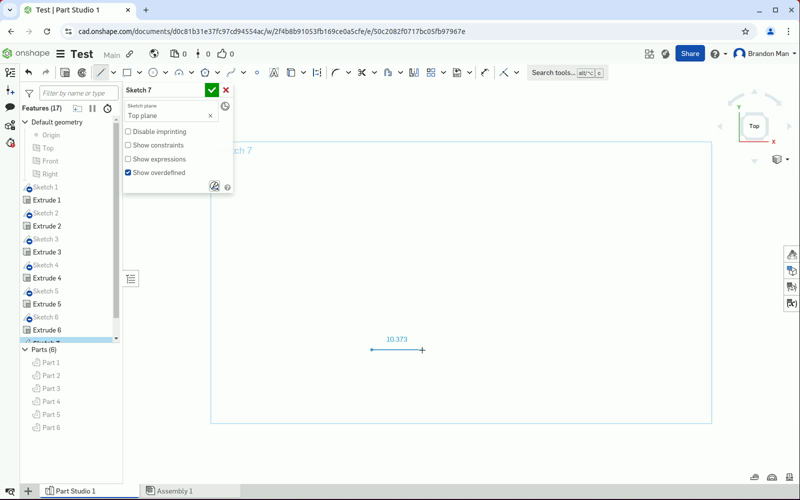
key_up(shift)
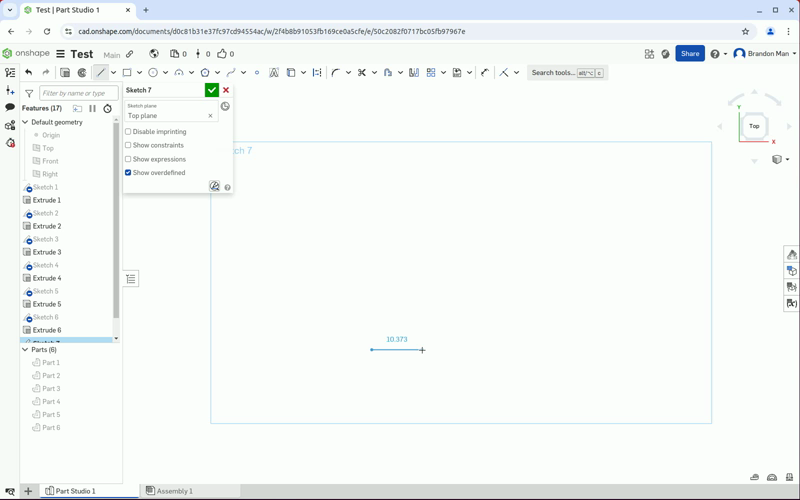
key_down(shift)
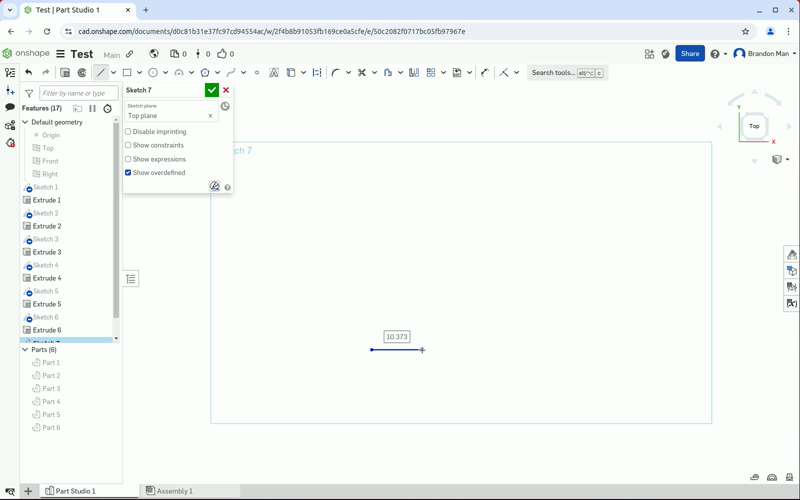
mouse_move(461, 282)
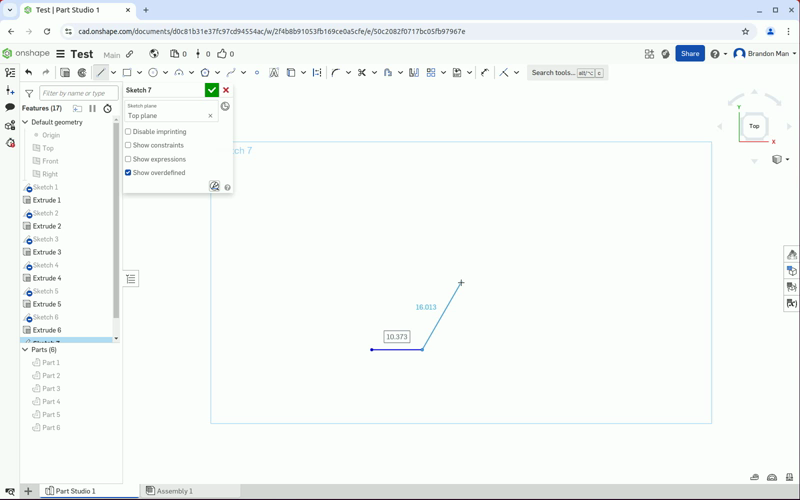
click(461, 282)
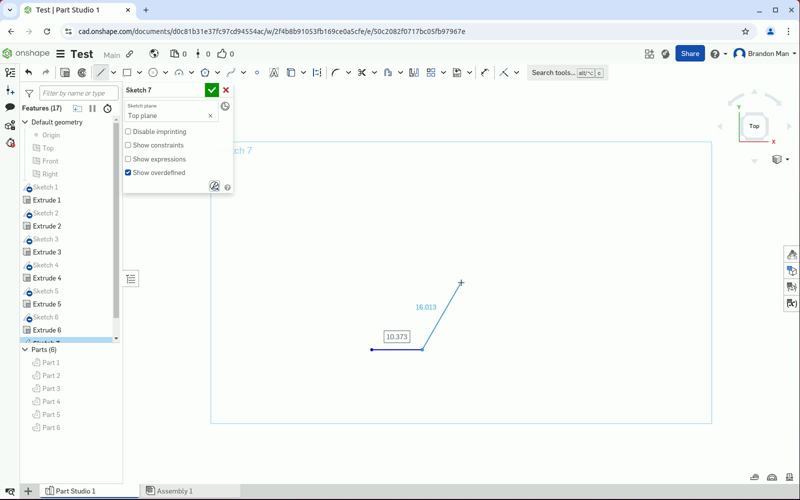
key_up(shift)
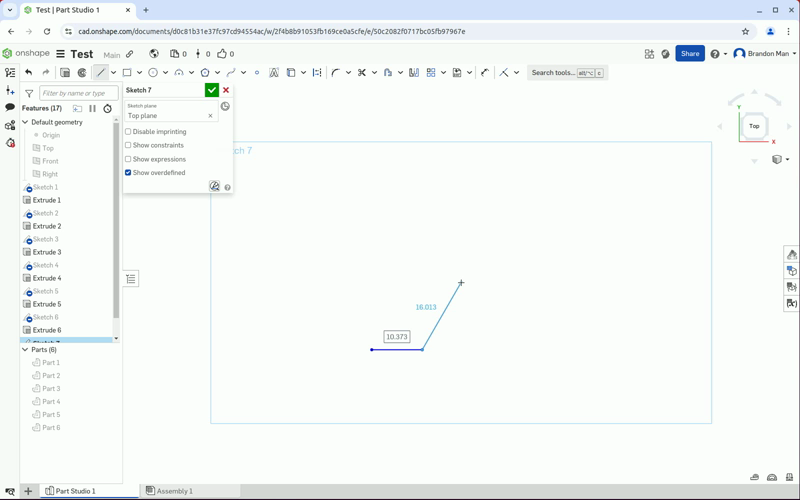
key_down(shift)
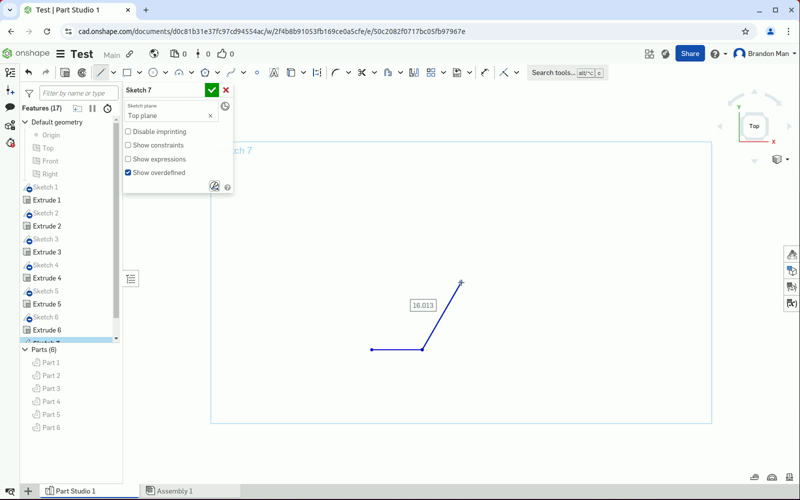
mouse_move(402, 315)
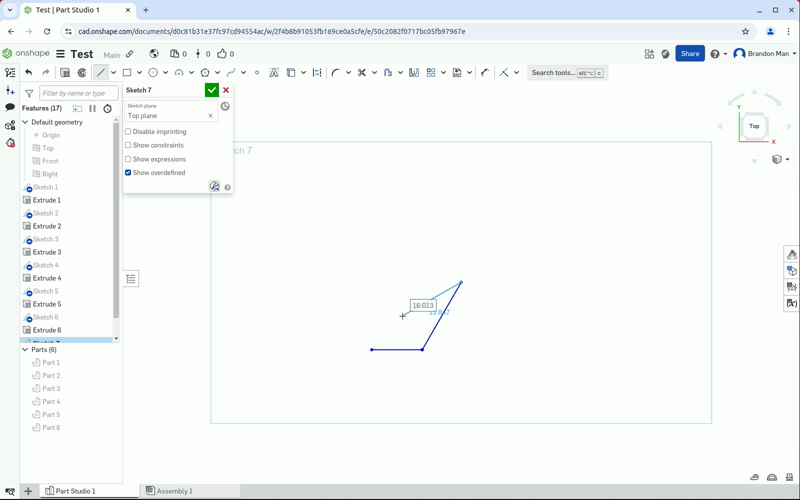
click(402, 315)
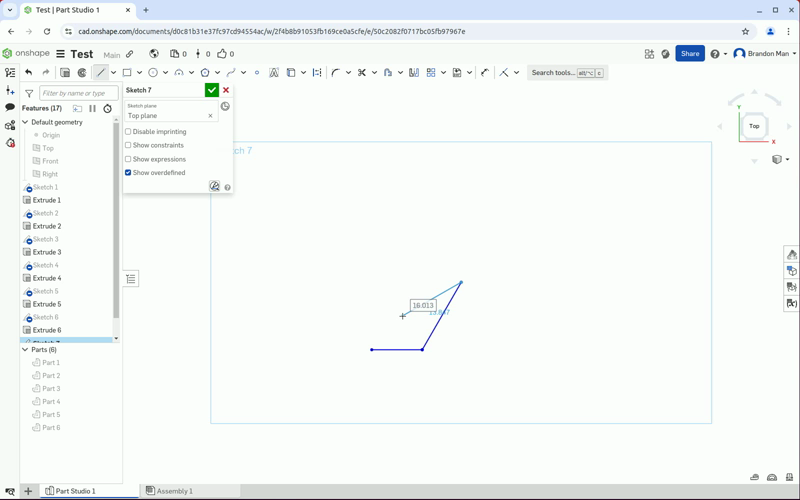
key_up(shift)
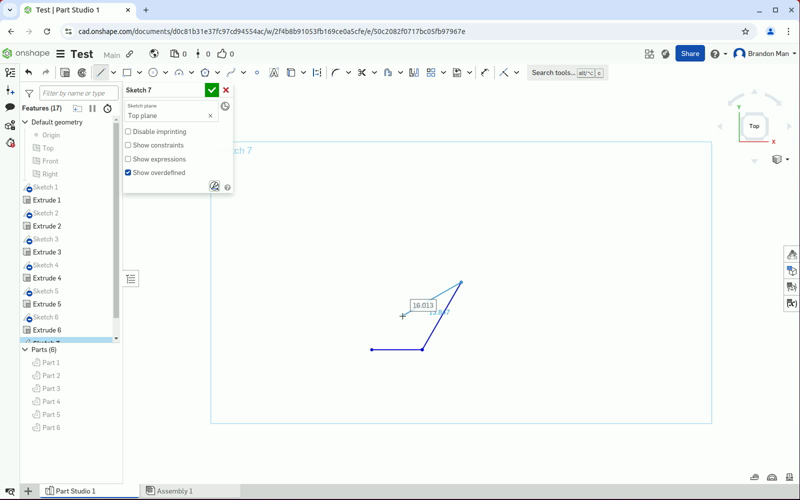
key_down(shift)
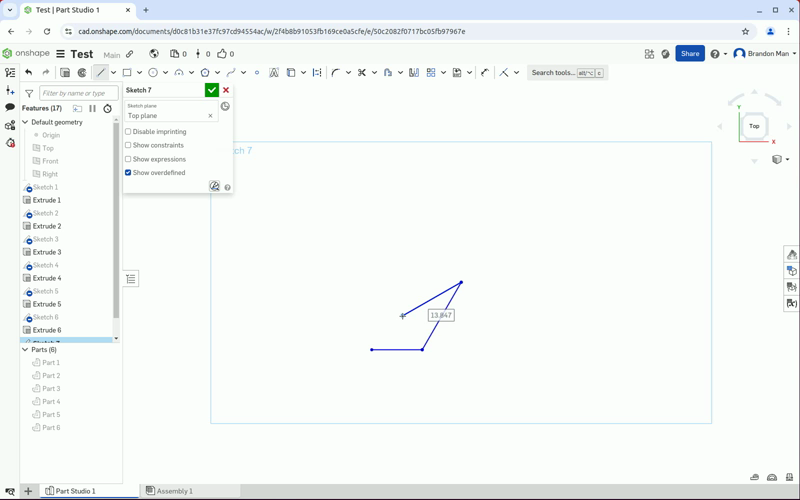
mouse_move(432, 315)
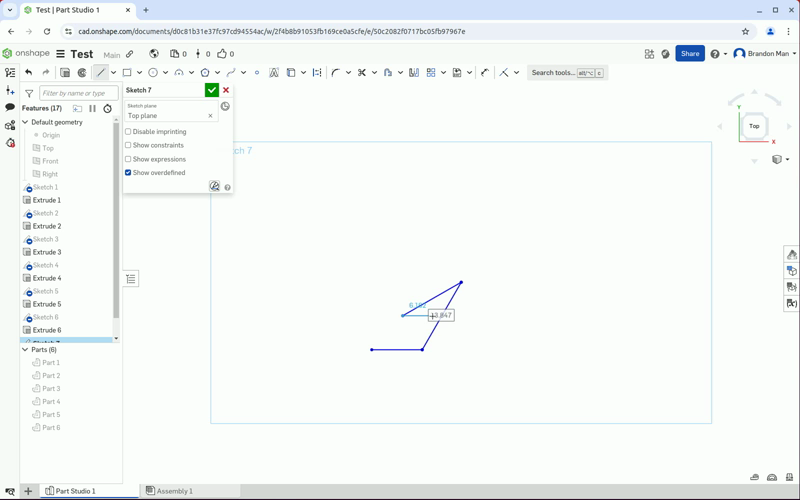
mouse_move(383, 282)
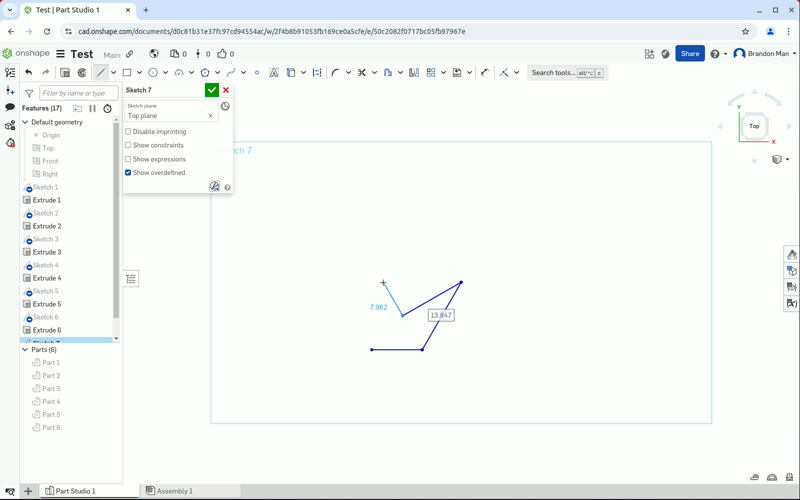
click(383, 282)
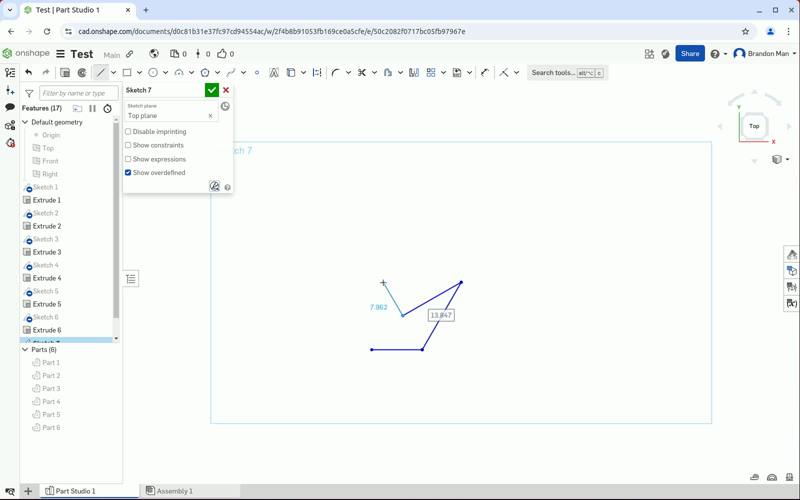
key_up(shift)
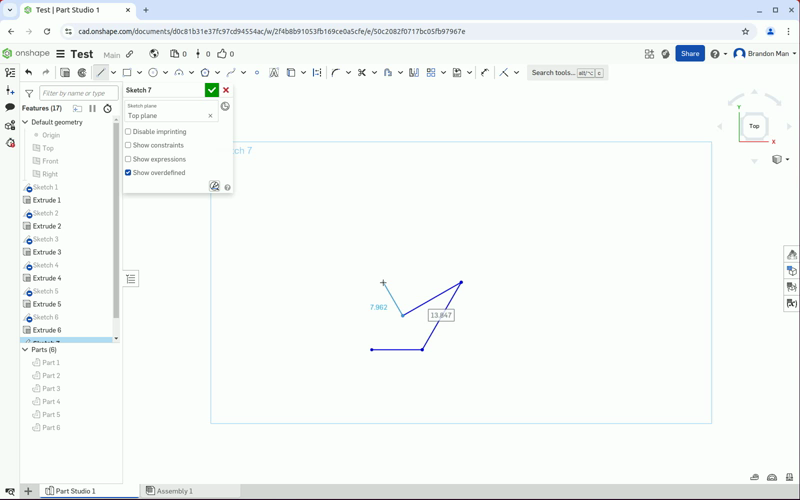
key_down(shift)
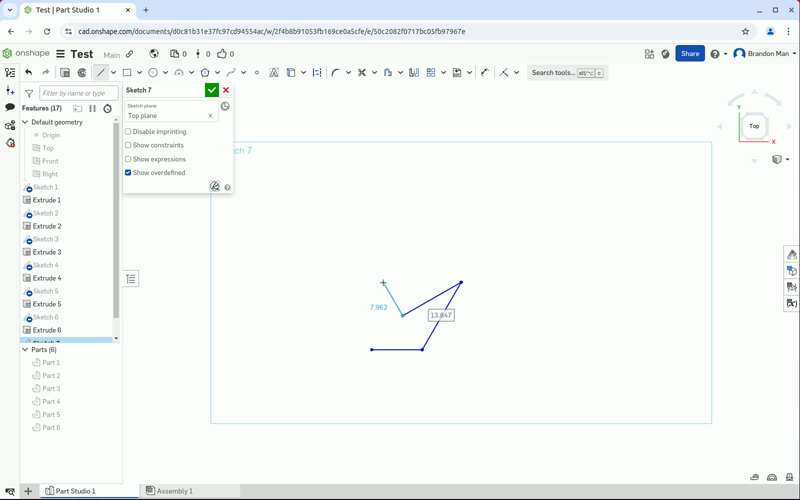
mouse_move(413, 282)
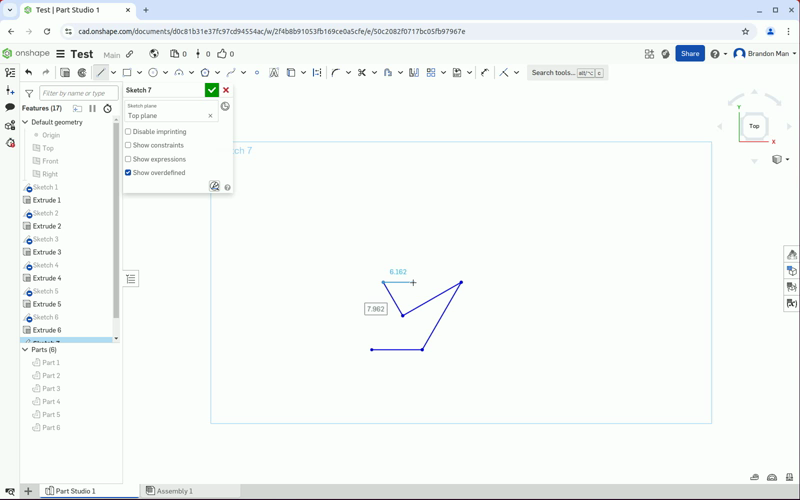
mouse_move(371, 282)
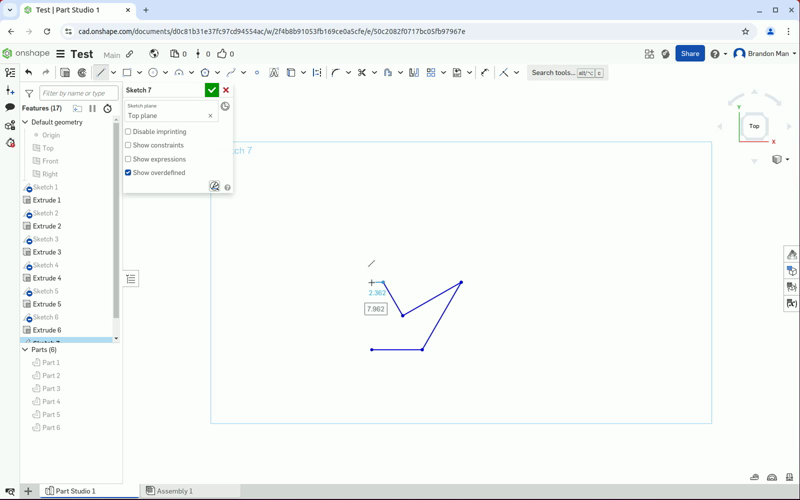
click(371, 282)
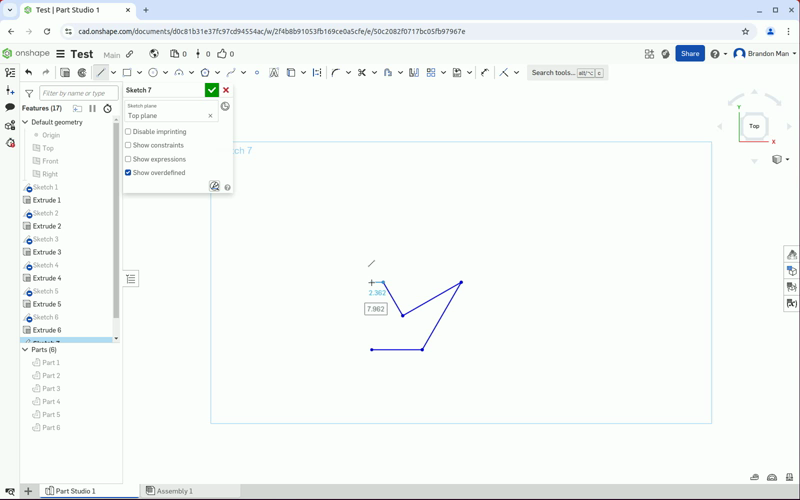
key_up(shift)
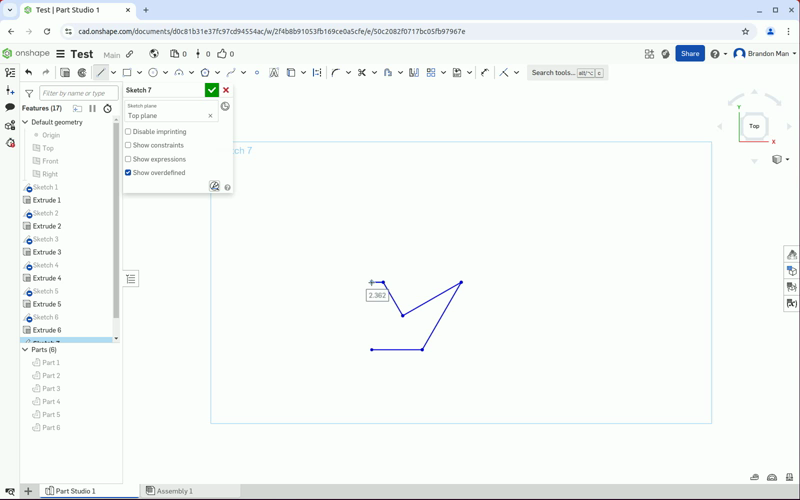
key_down(shift)
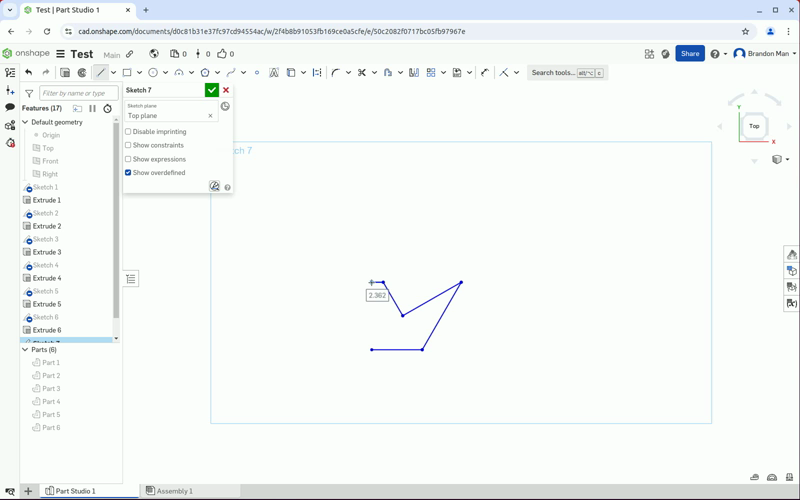
mouse_move(371, 349)
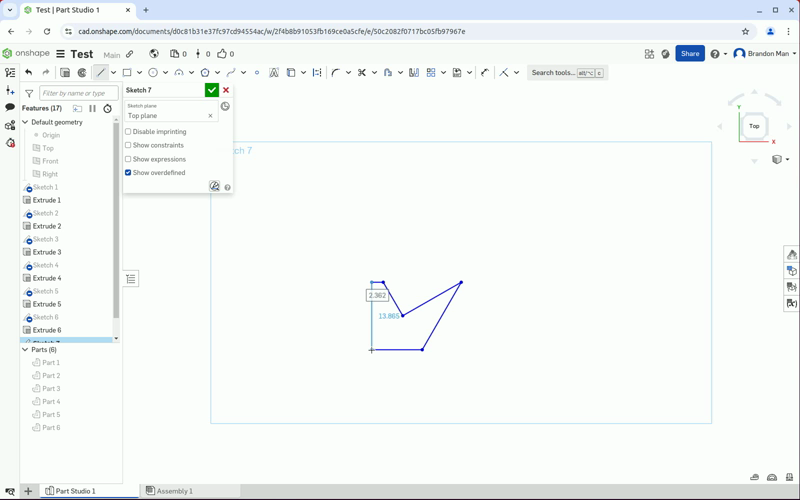
key_up(shift)
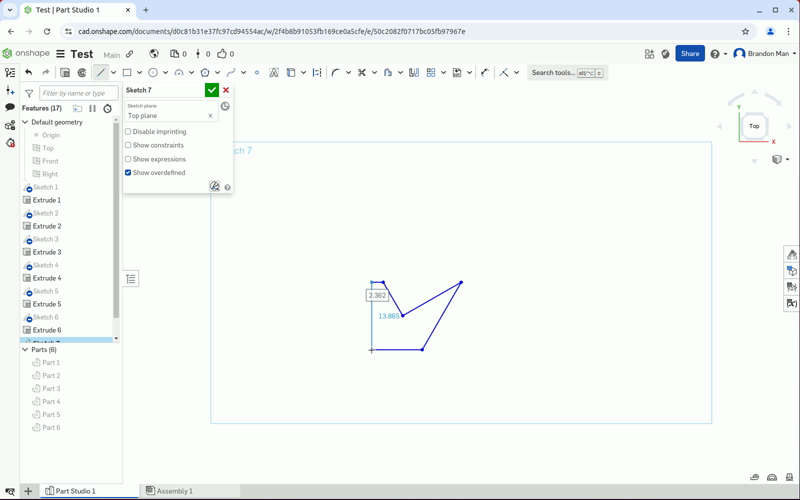
click(371, 349)
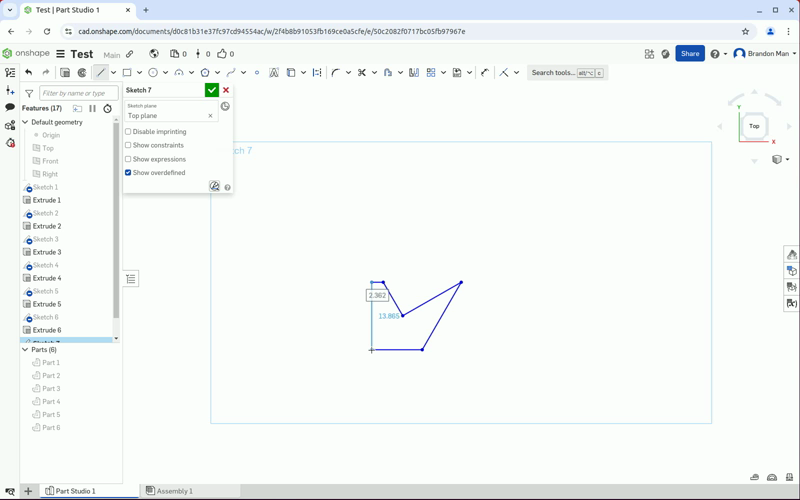
key(esc)
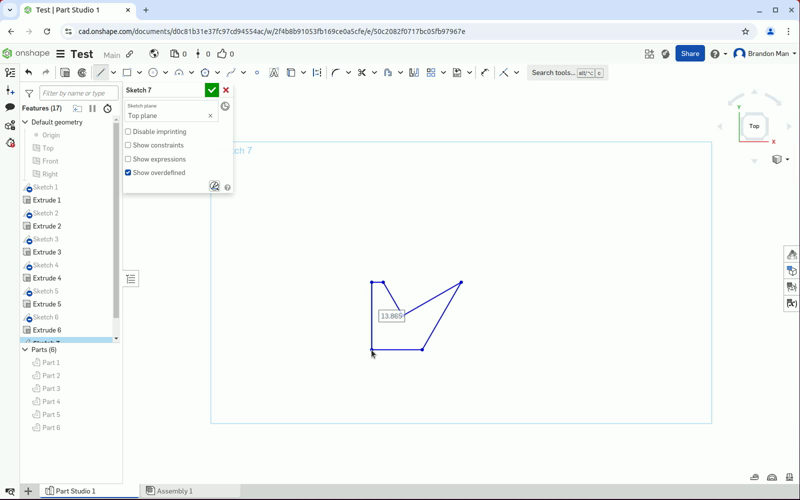
mouse_move(448, 296)
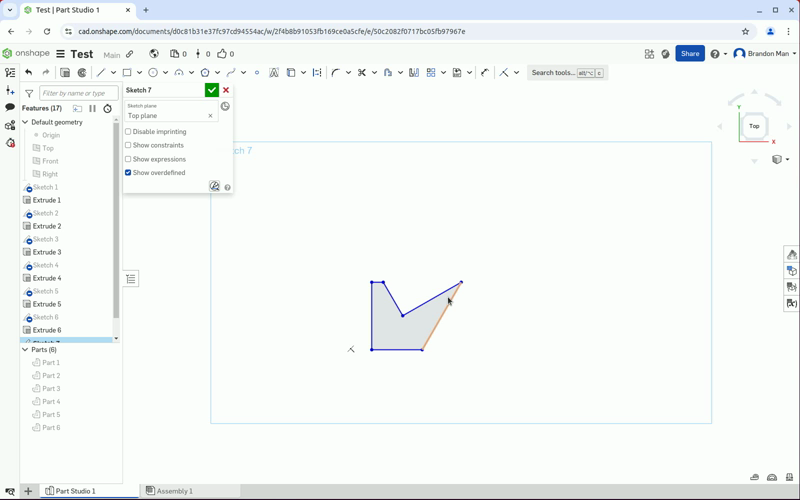
click(448, 296)
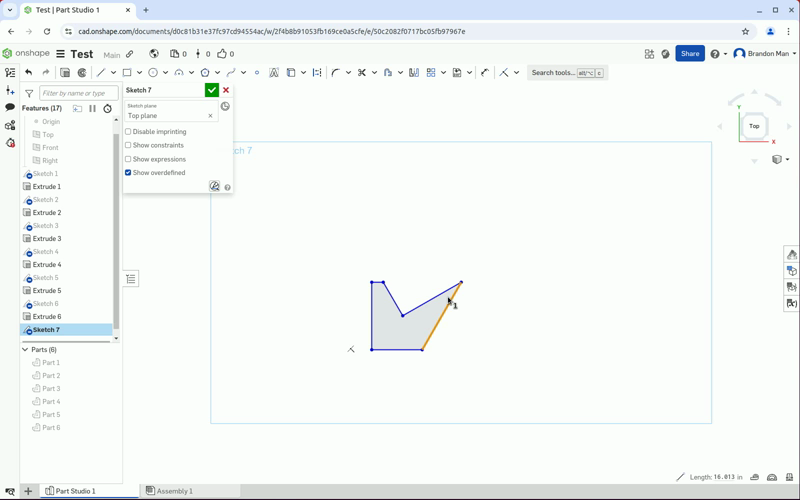
mouse_move(73, 352)
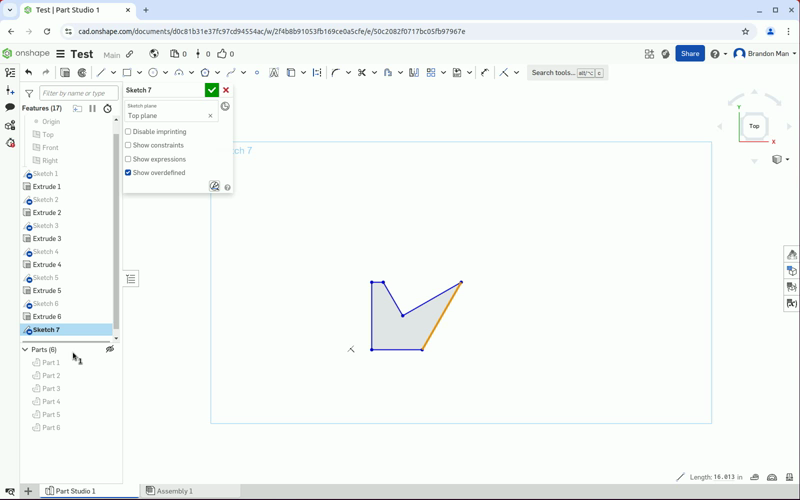
key(shift+y)
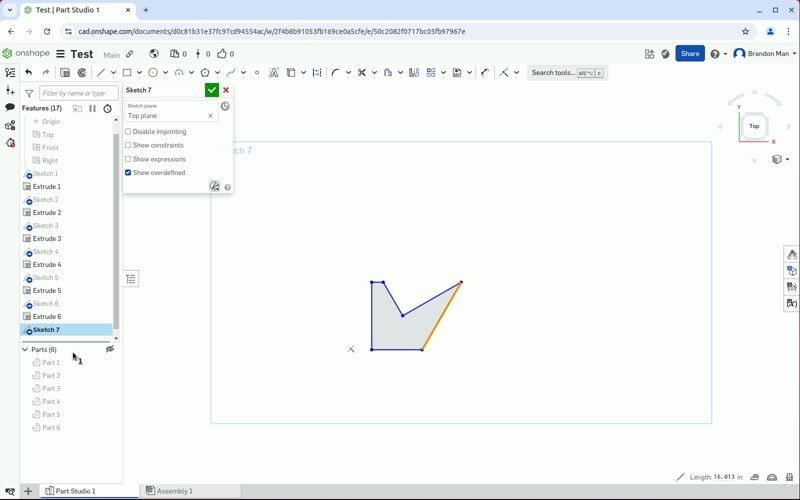
key(shift+e)
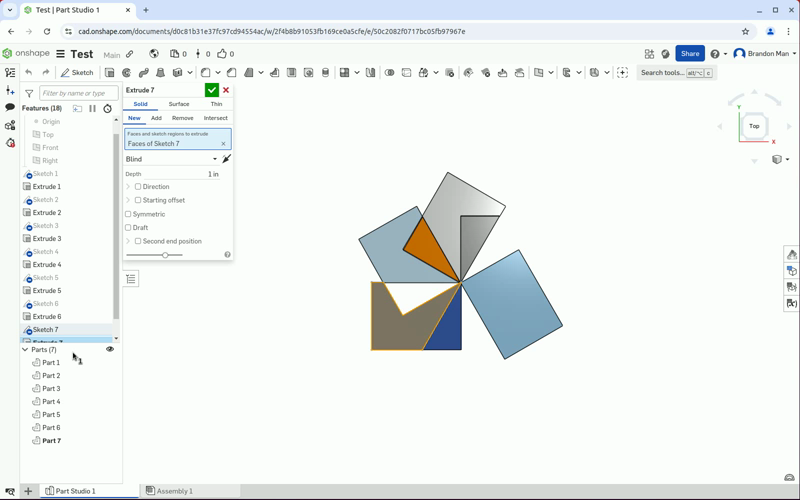
mouse_move(143, 106)
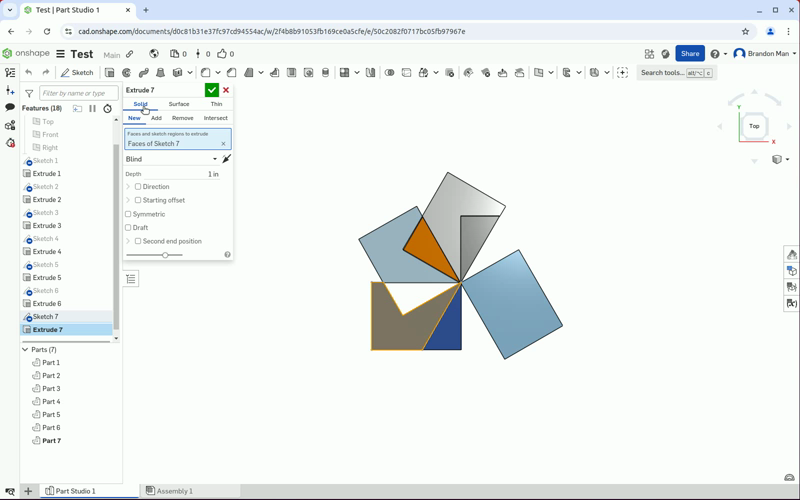
click(143, 106)
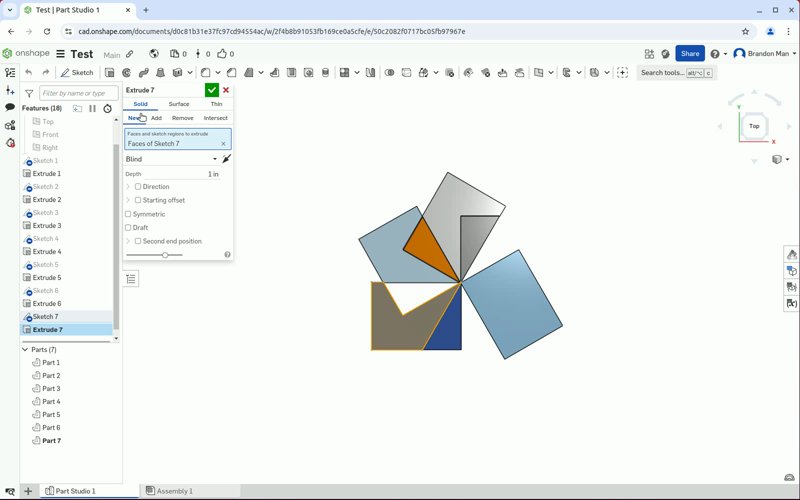
mouse_move(137, 120)
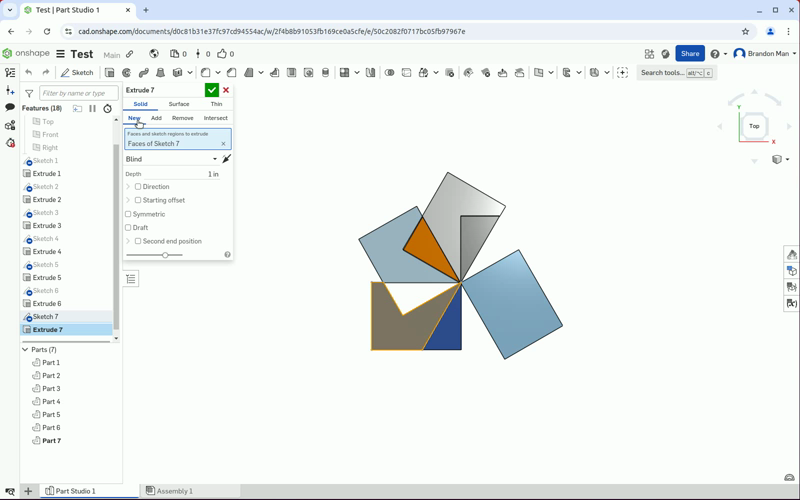
click(137, 120)
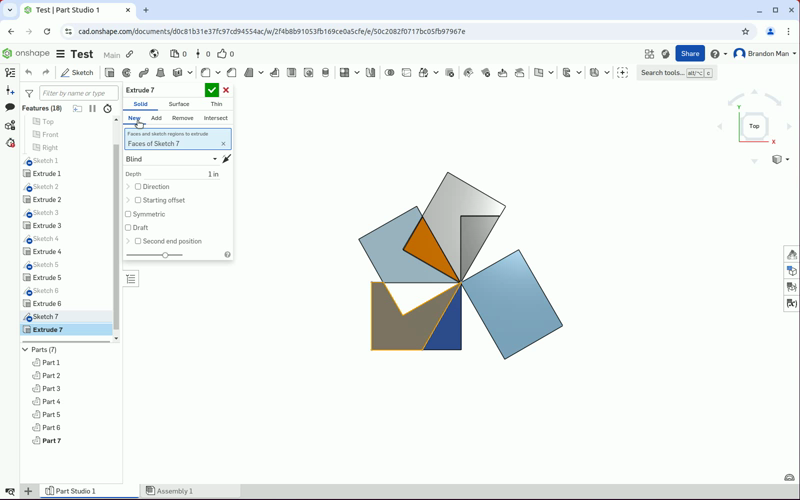
key(tab, 4)
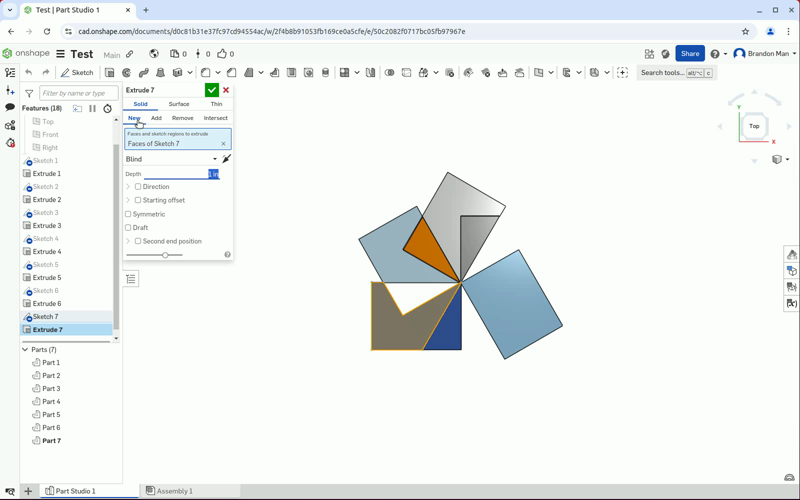
text(23.108)
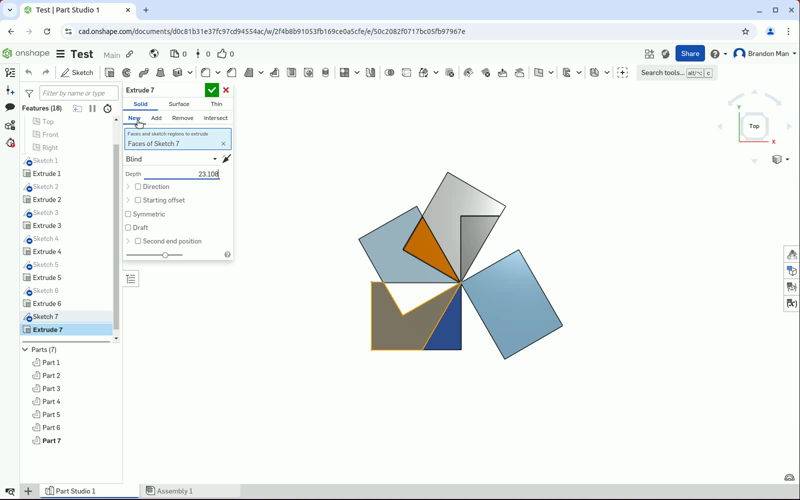
key(enter)
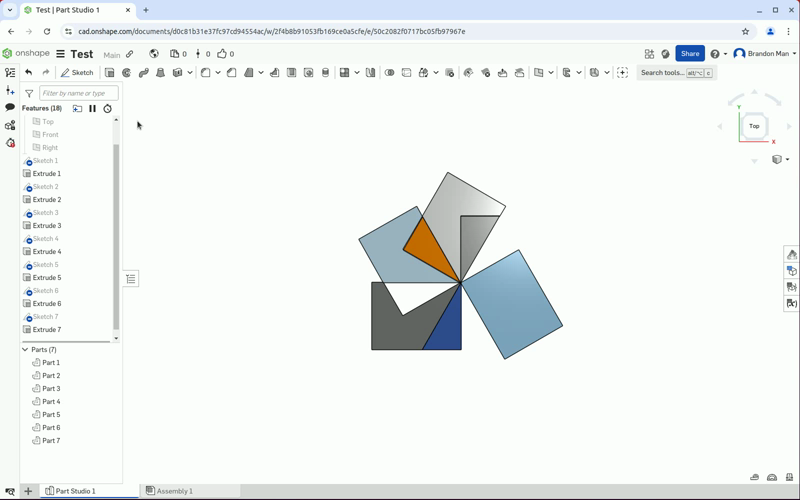
key(shift+h)
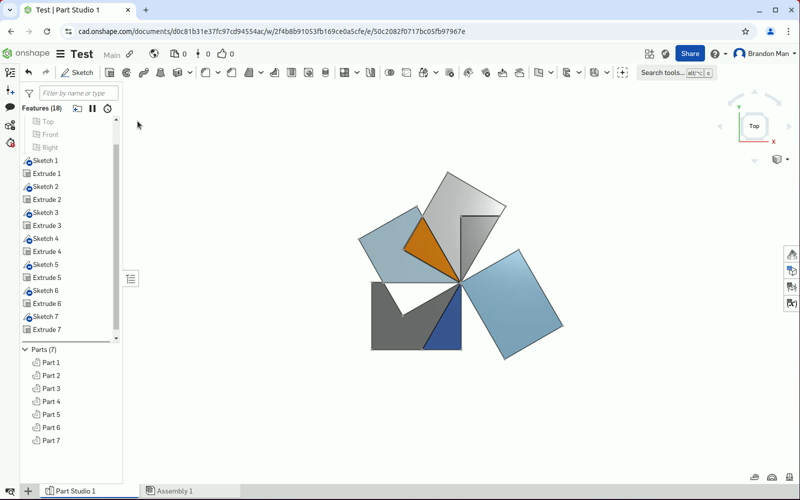
key(shift+h)
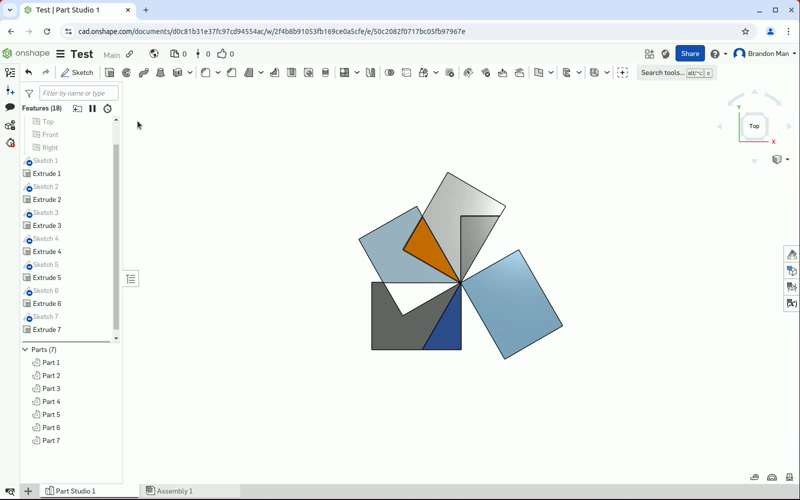
mouse_move(69, 163)
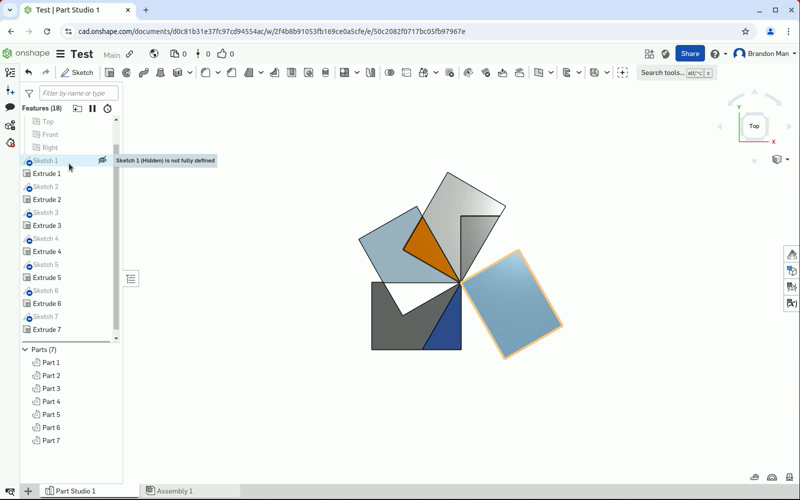
click(69, 163)
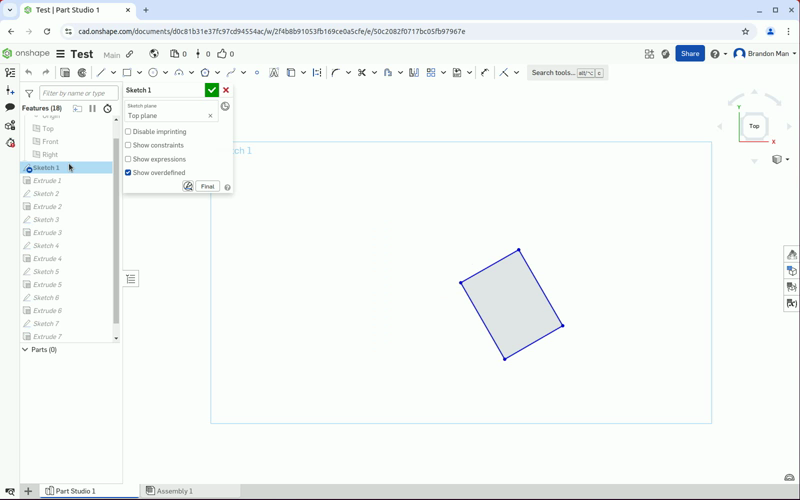
mouse_move(229, 92)
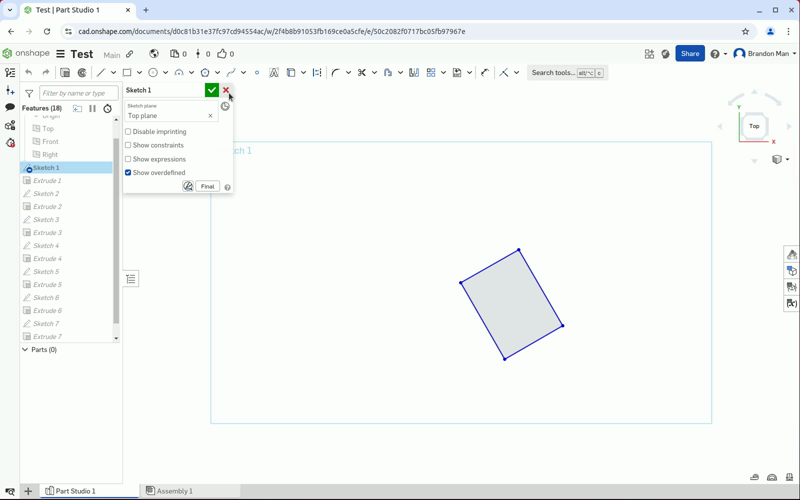
click(229, 92)
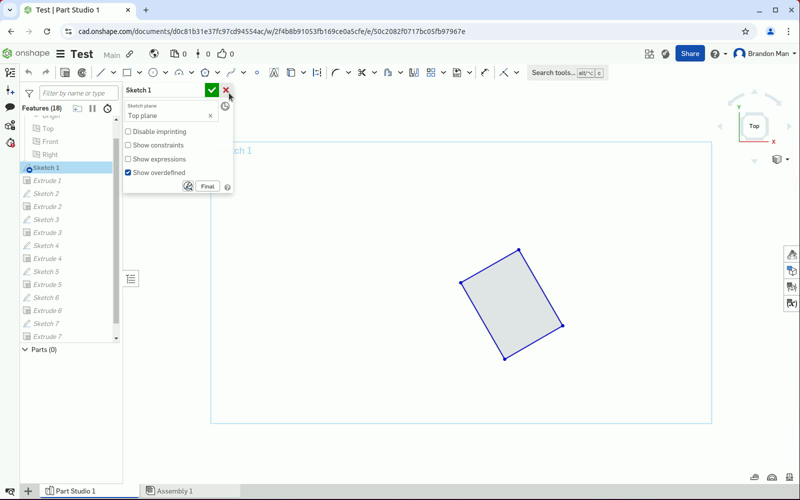
key(shift+s)
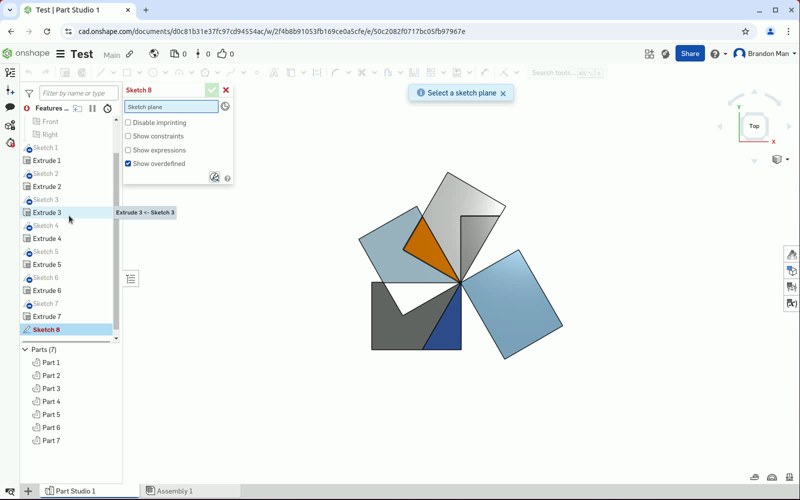
scroll(3)
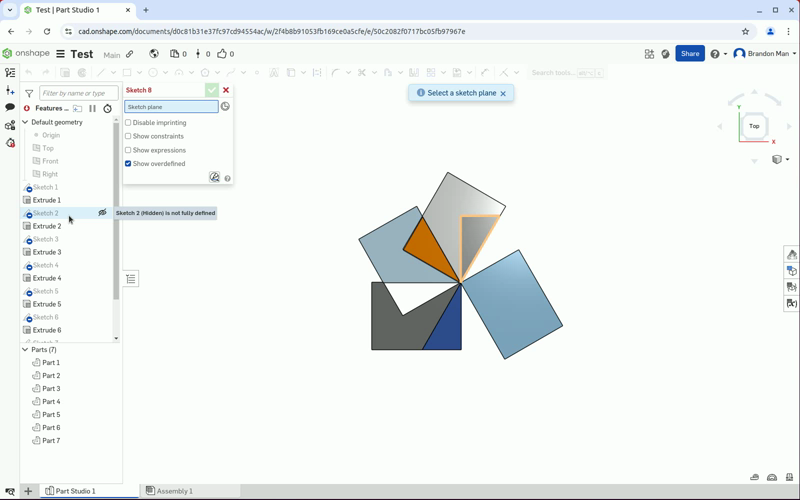
mouse_move(69, 150)
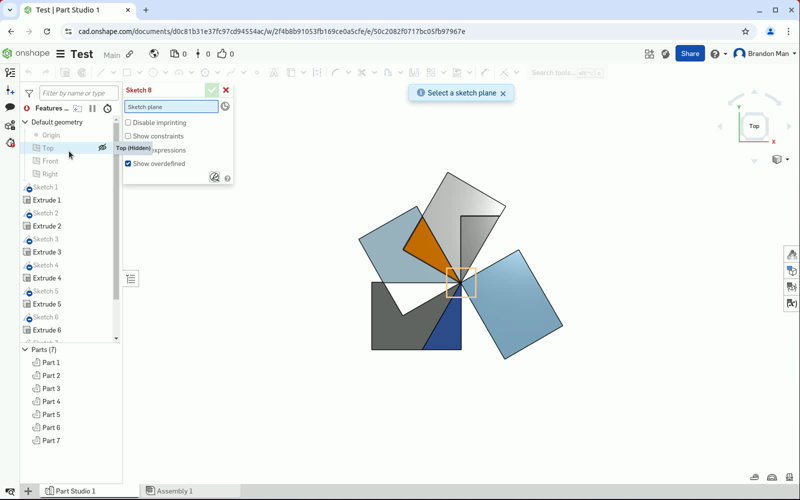
click(69, 150)
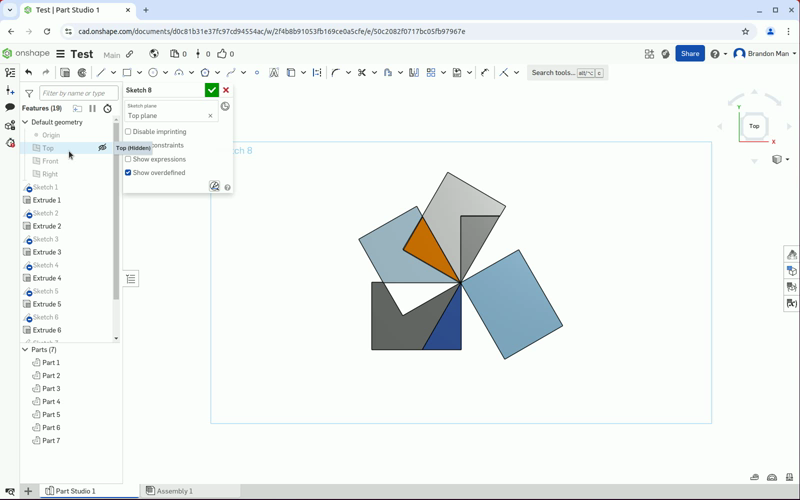
mouse_move(73, 352)
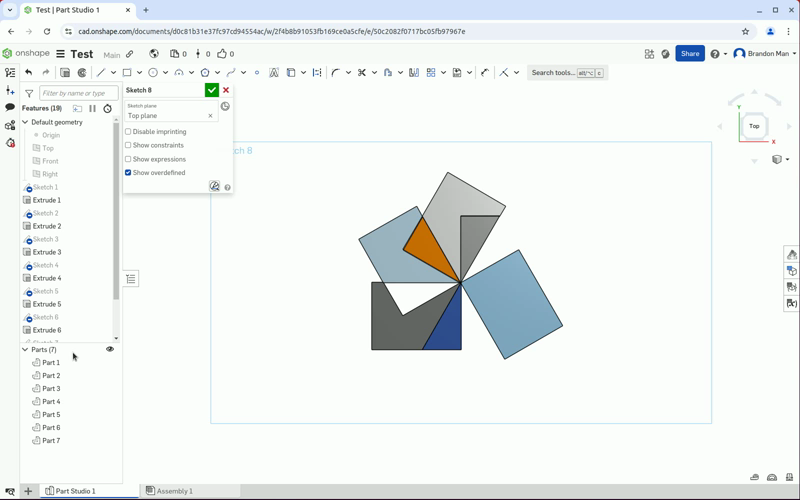
key(y)
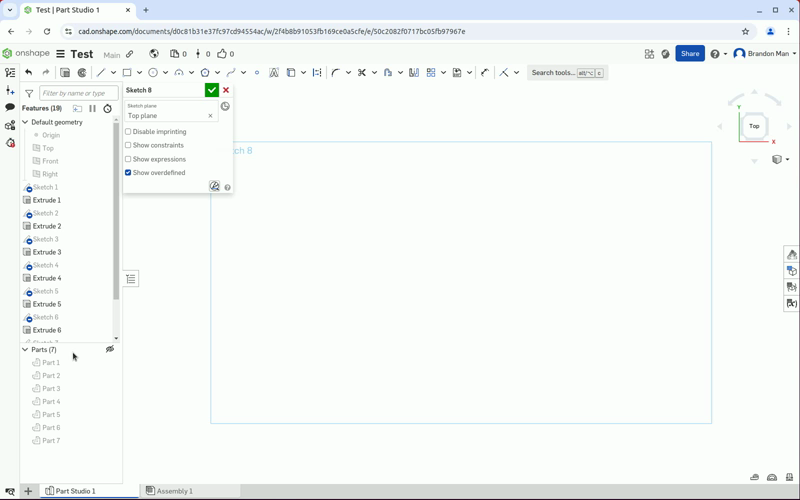
key(l)
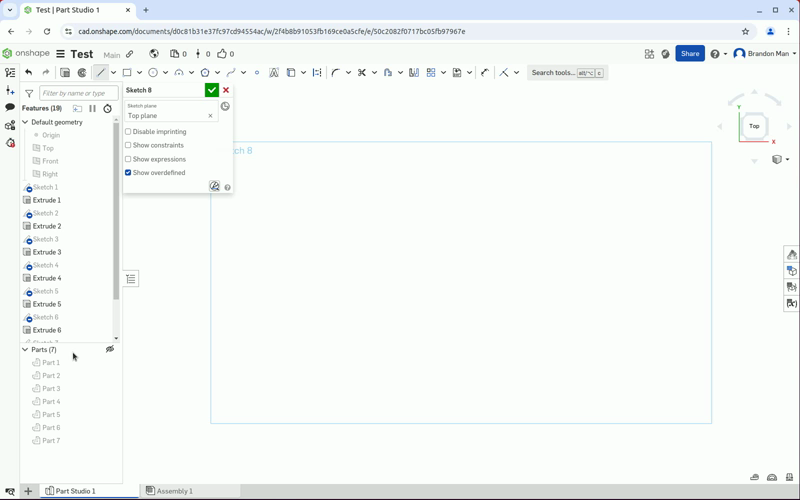
key_down(shift)
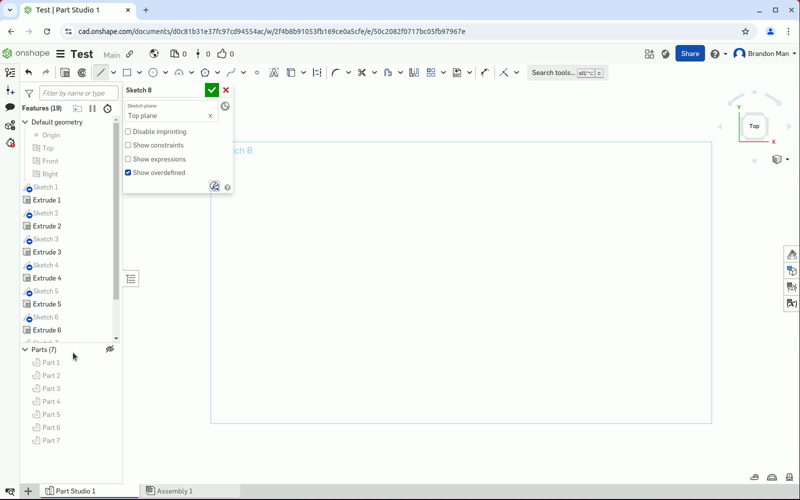
mouse_move(383, 282)
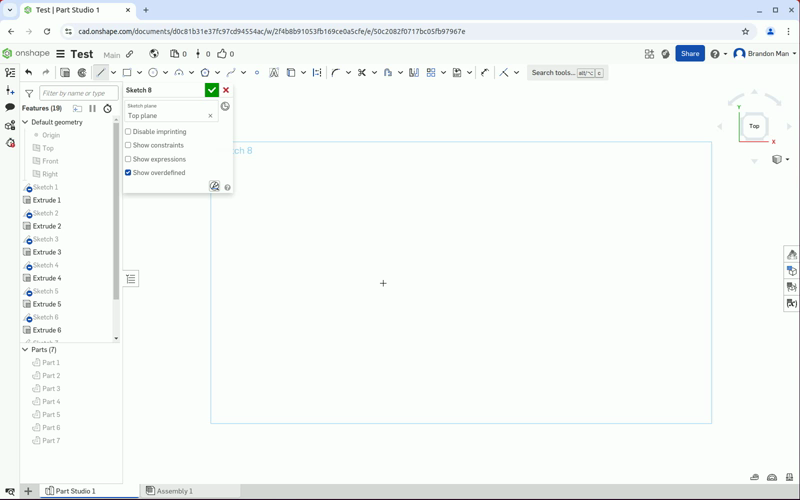
click(383, 282)
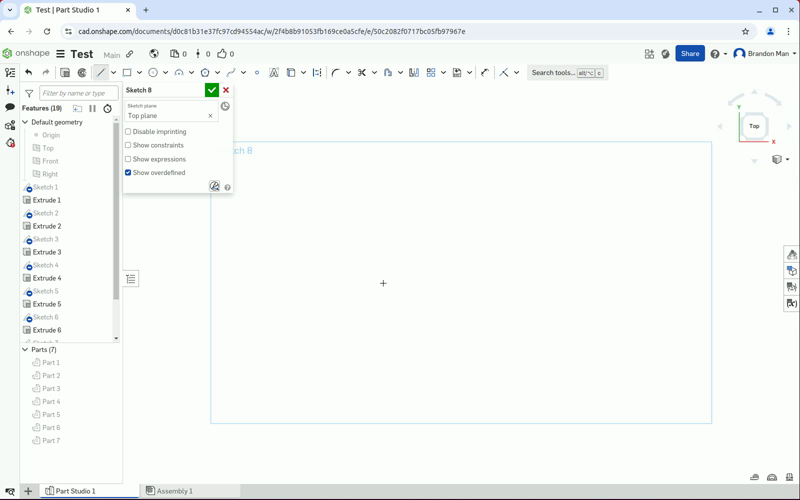
key_up(shift)
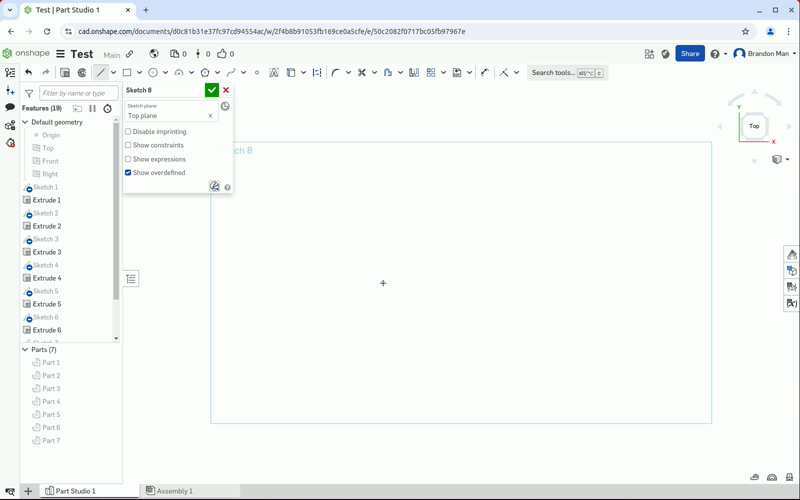
key_down(shift)
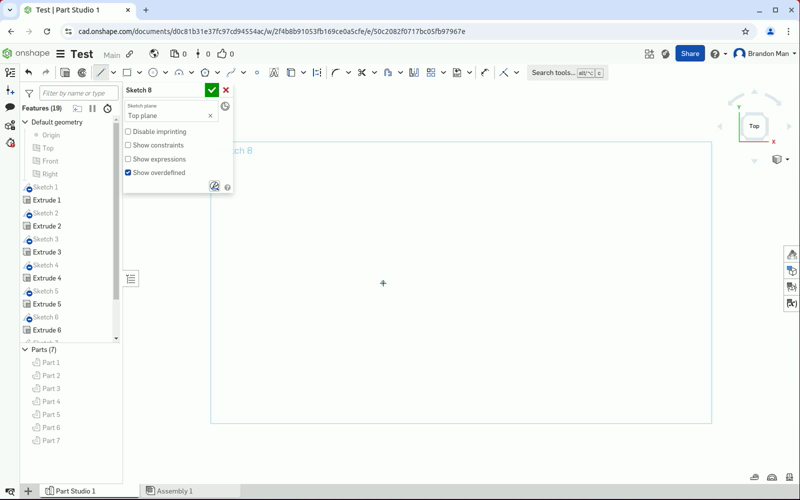
mouse_move(413, 282)
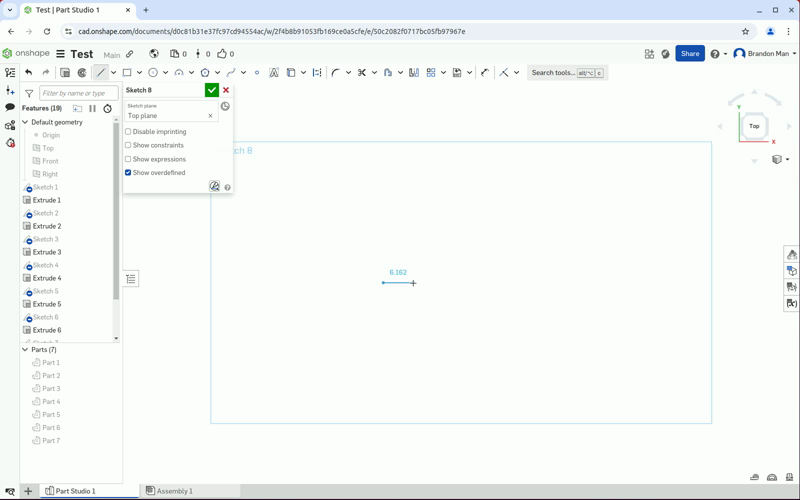
mouse_move(402, 316)
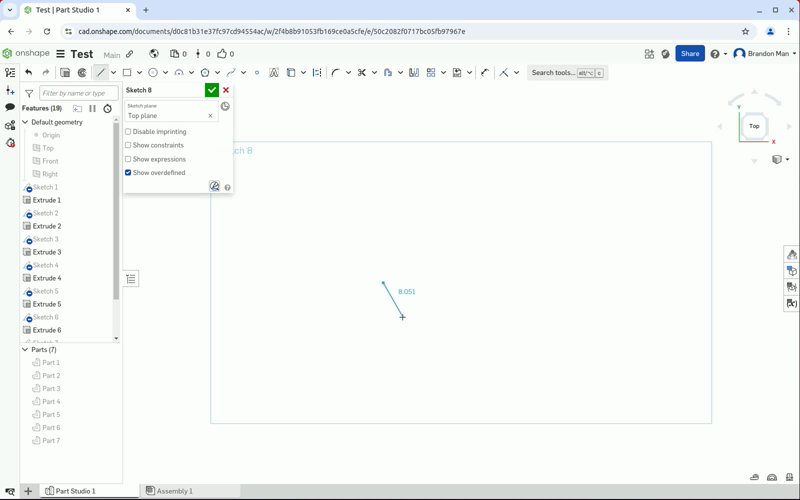
click(402, 316)
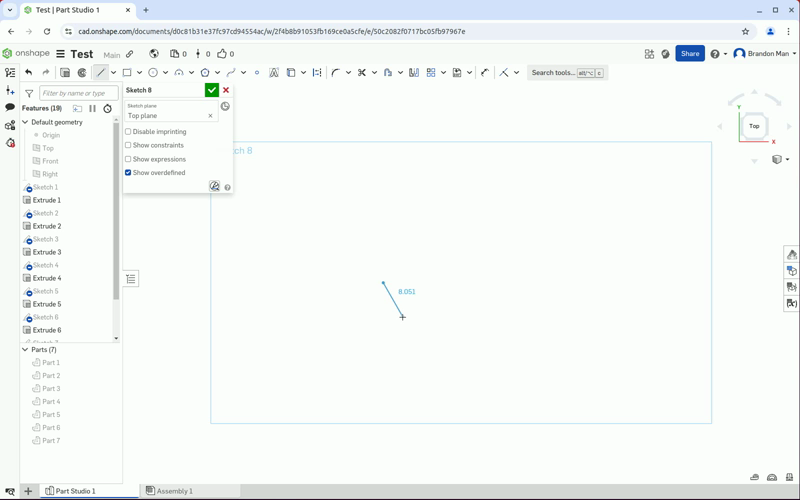
key_up(shift)
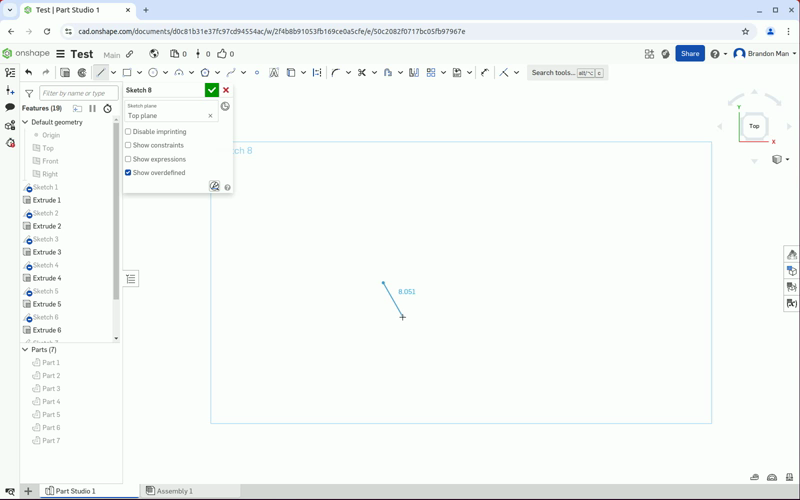
key_down(shift)
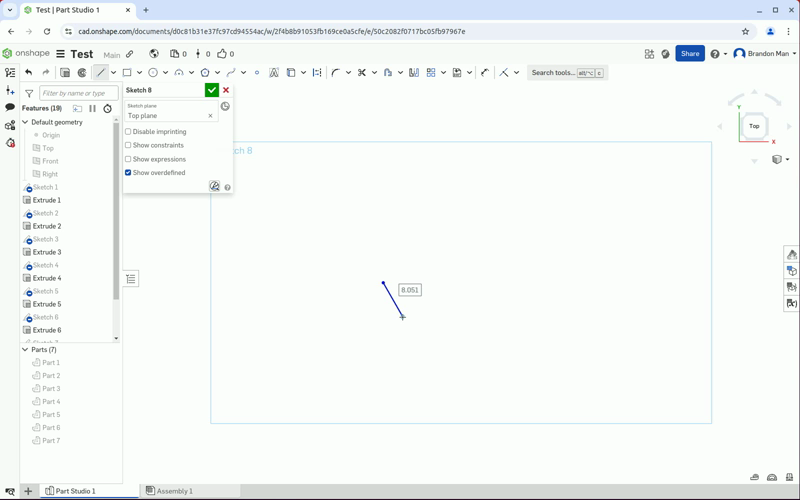
mouse_move(461, 282)
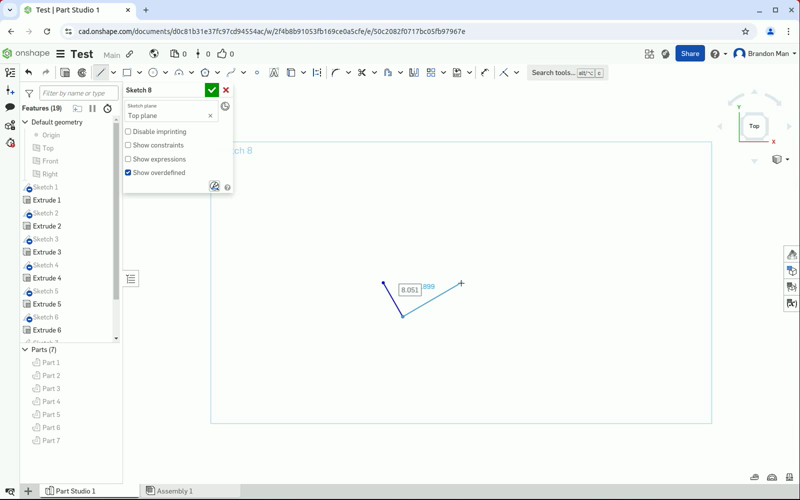
click(461, 282)
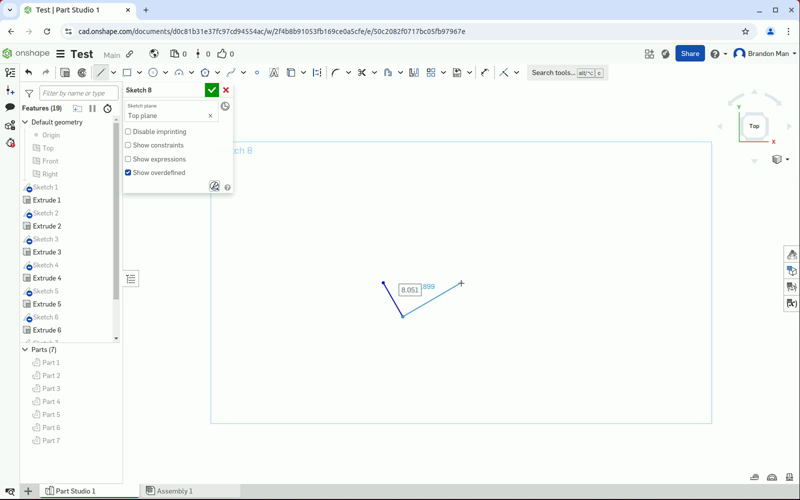
key_up(shift)
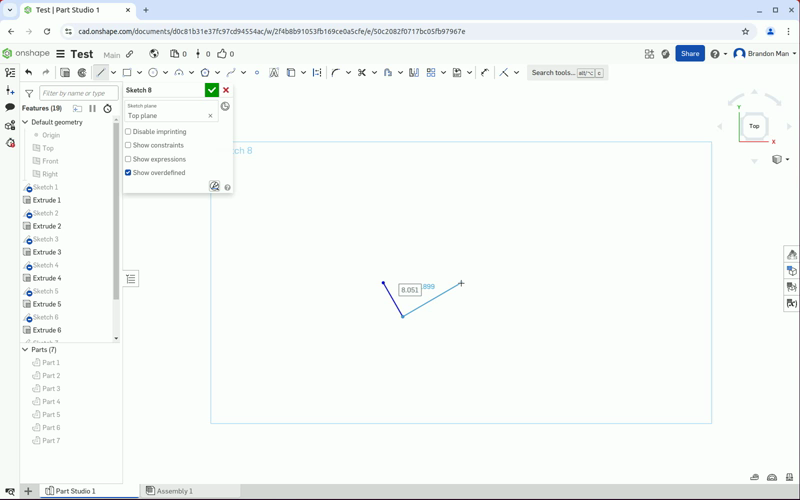
key_down(shift)
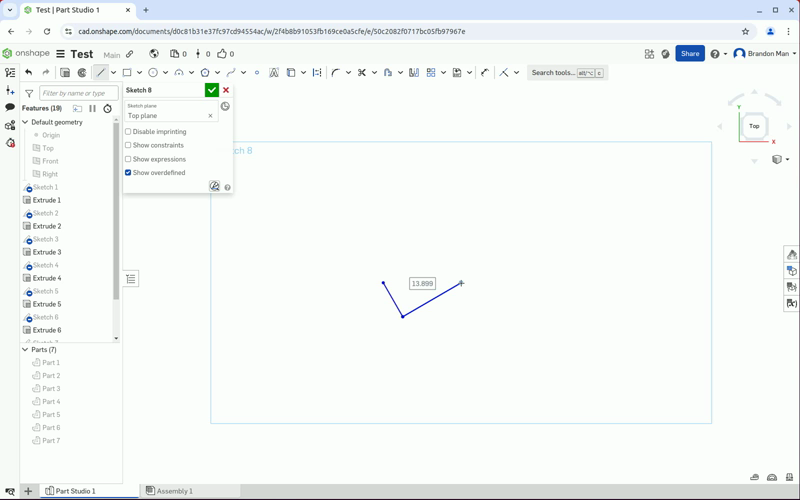
mouse_move(383, 282)
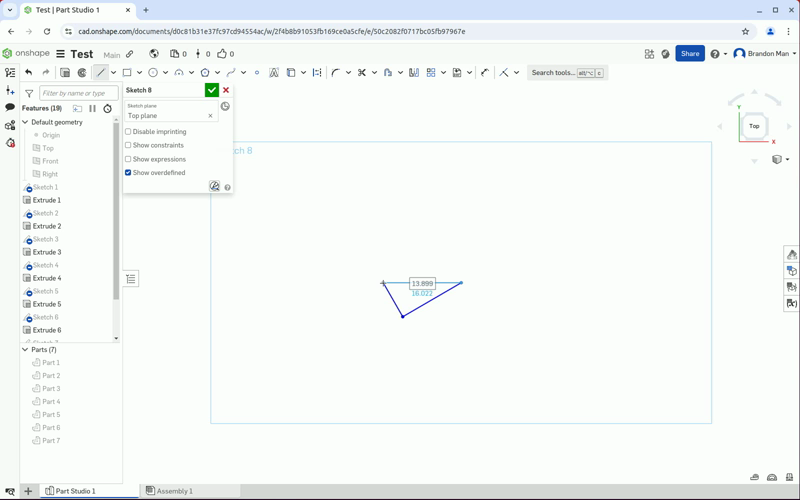
key_up(shift)
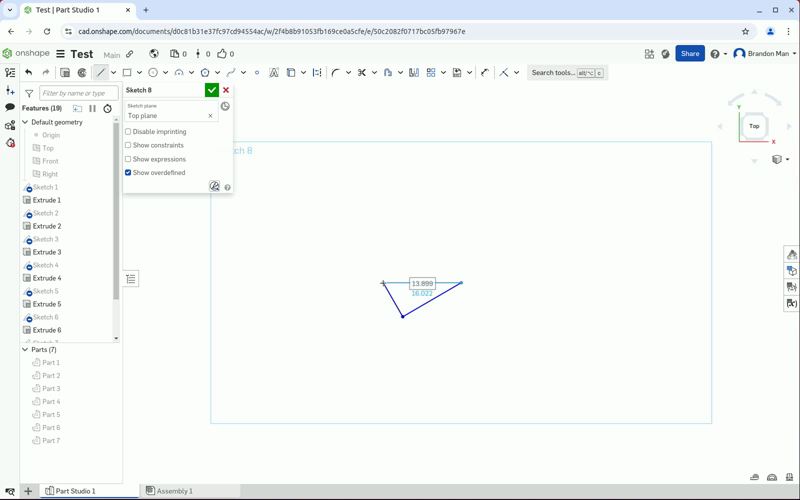
click(383, 282)
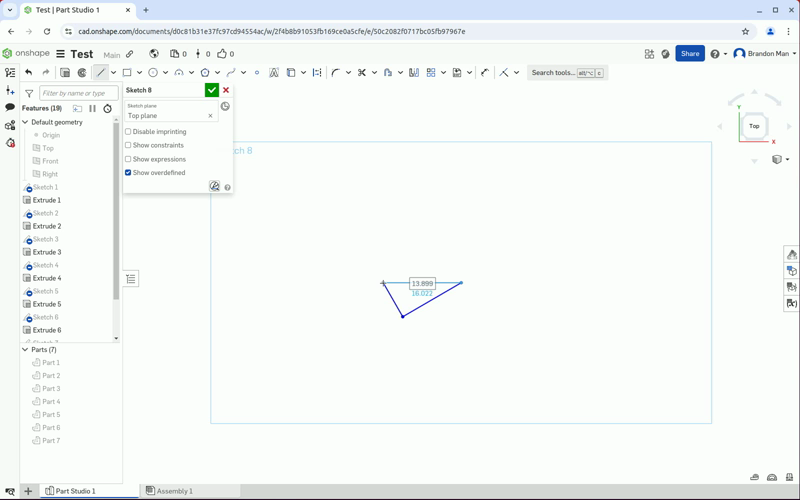
key(esc)
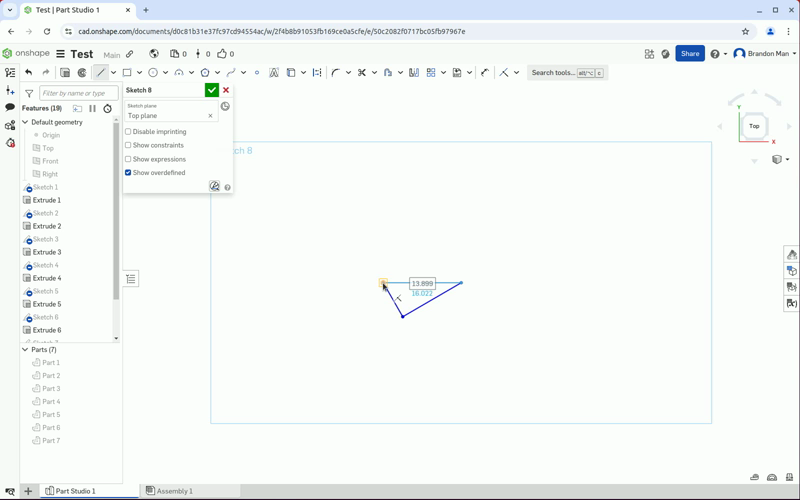
mouse_move(412, 297)
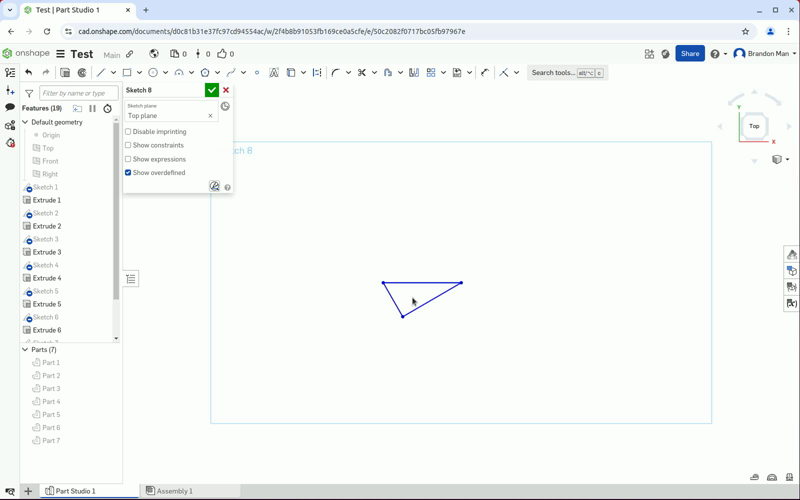
scroll(6)
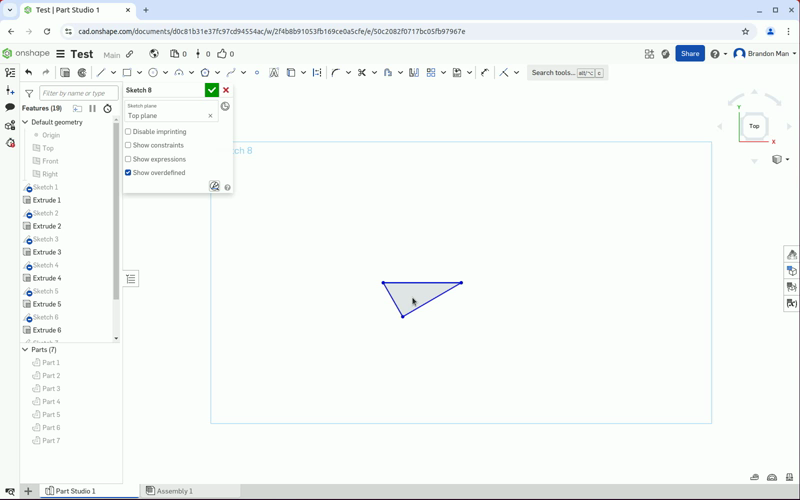
scroll(6)
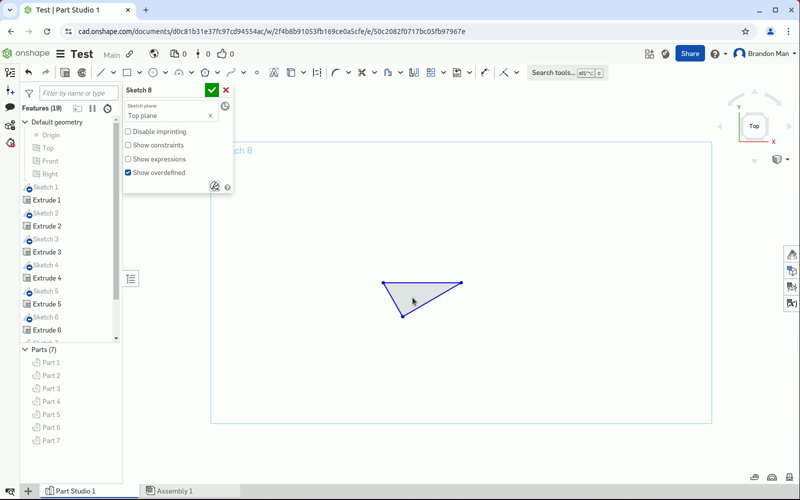
scroll(6)
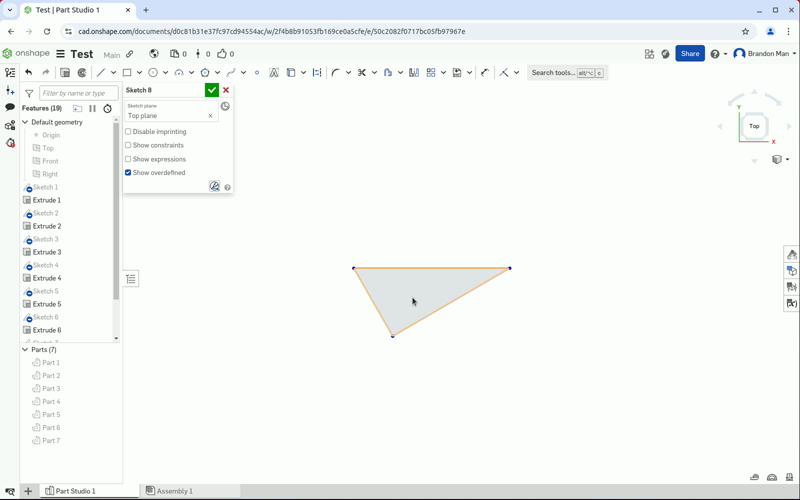
scroll(6)
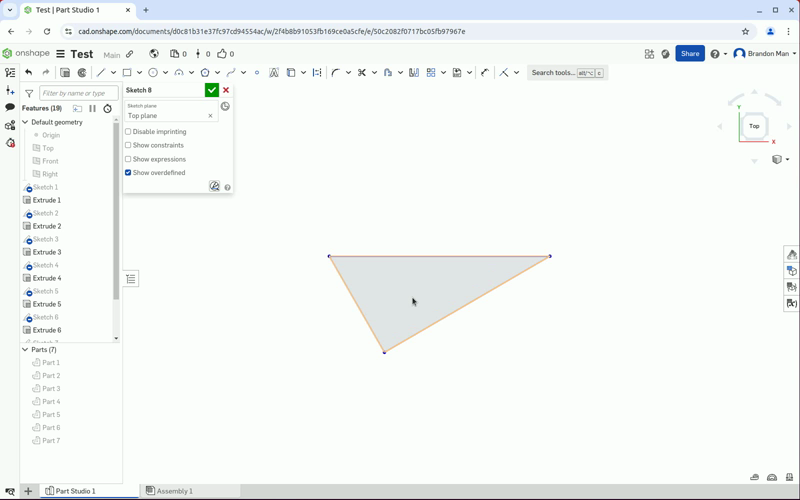
scroll(6)
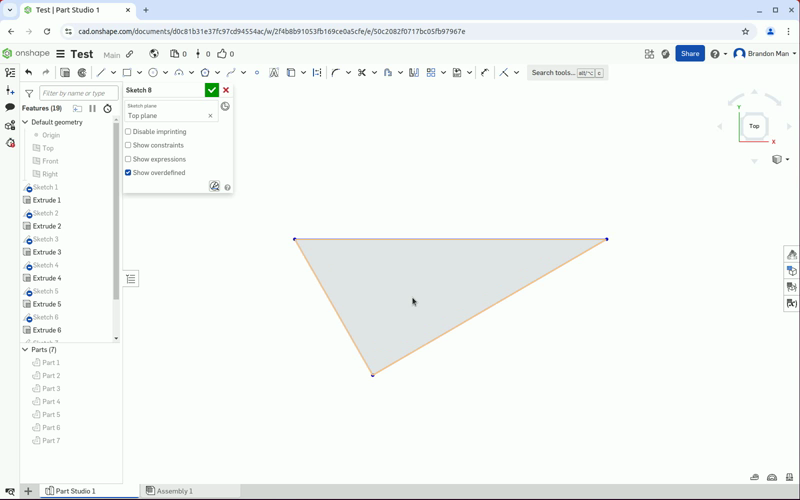
scroll(6)
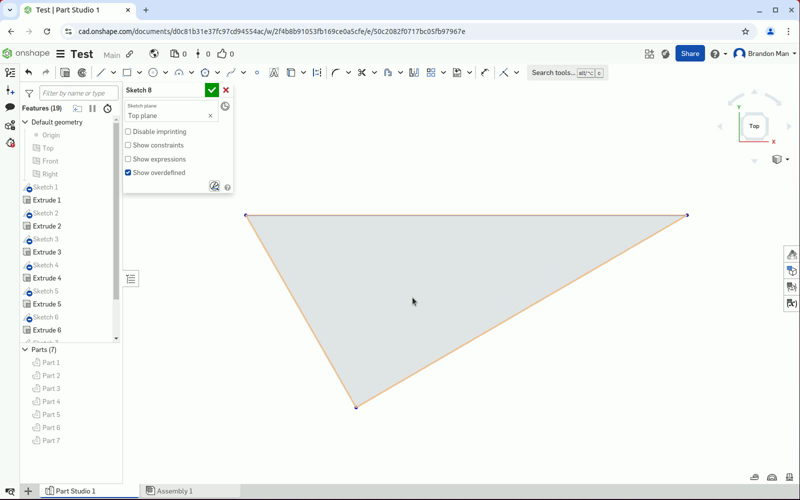
scroll(6)
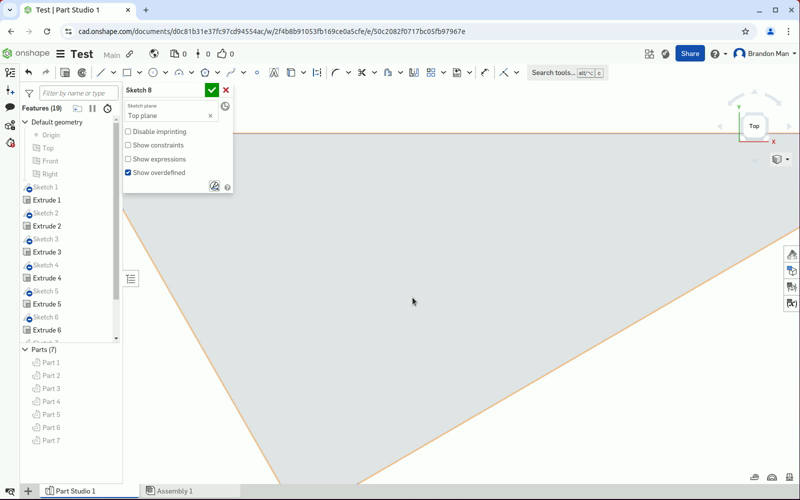
click(412, 297)
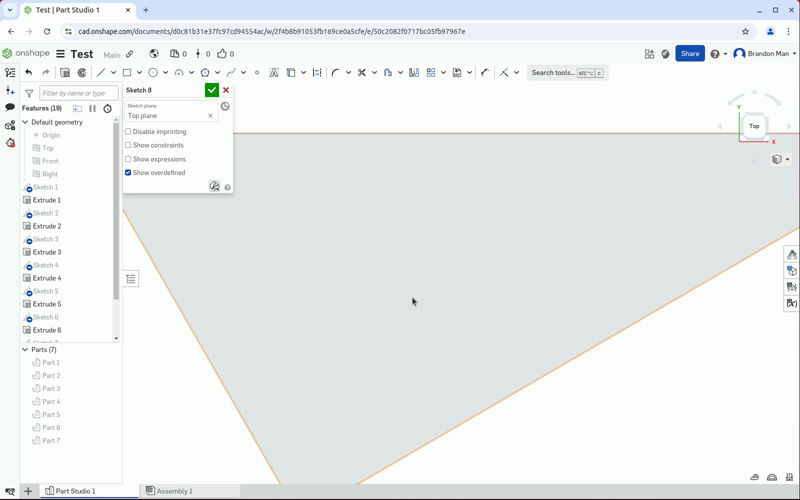
scroll(-6)
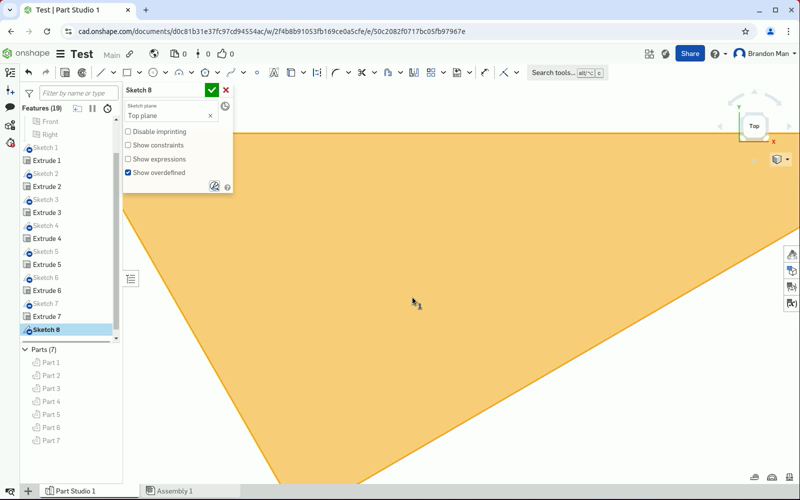
scroll(-6)
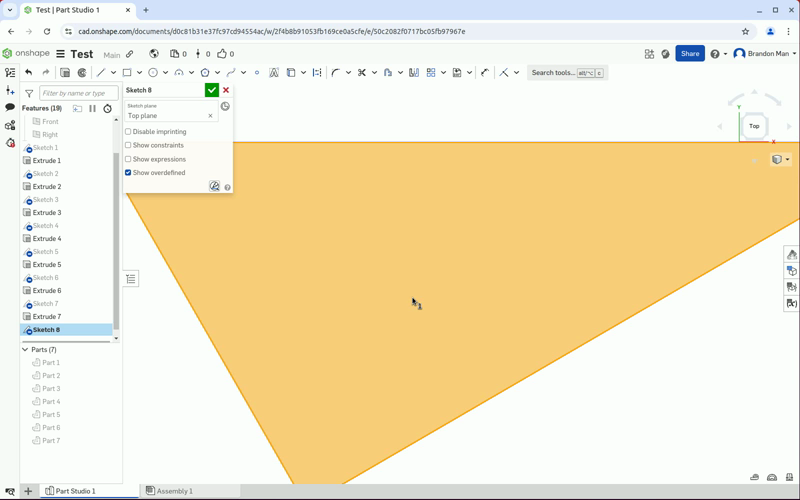
scroll(-6)
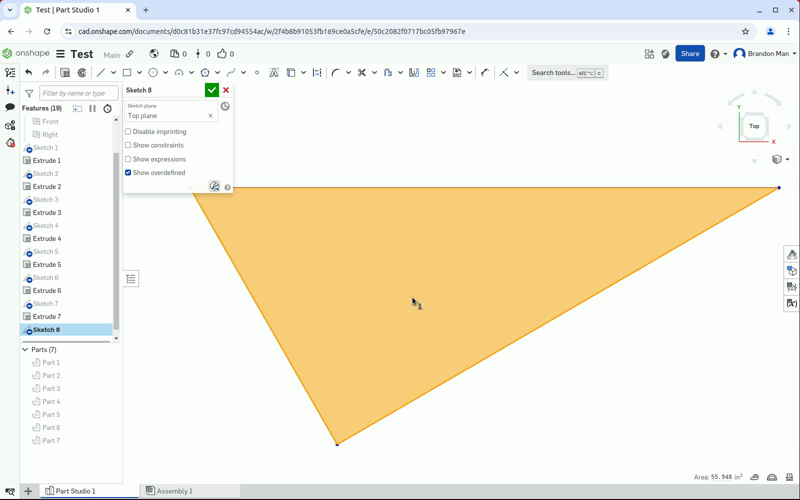
scroll(-6)
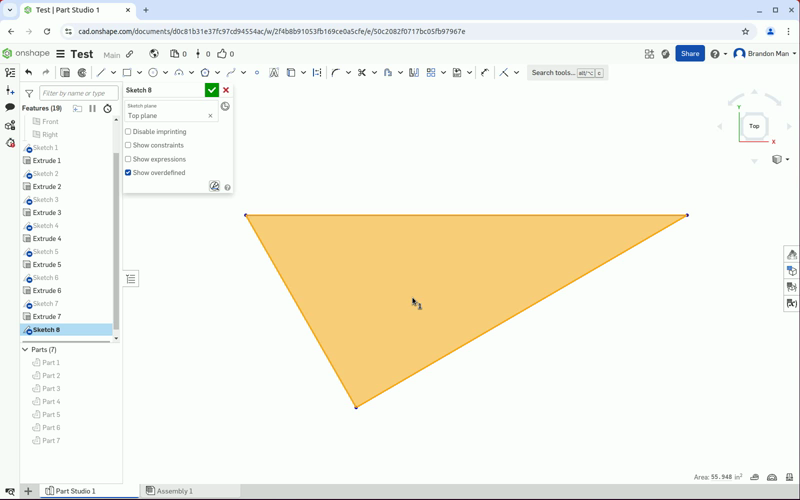
scroll(-6)
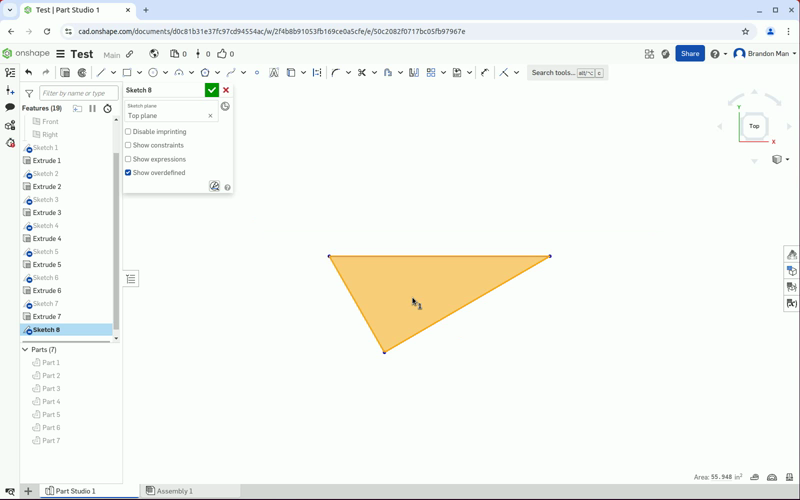
scroll(-6)
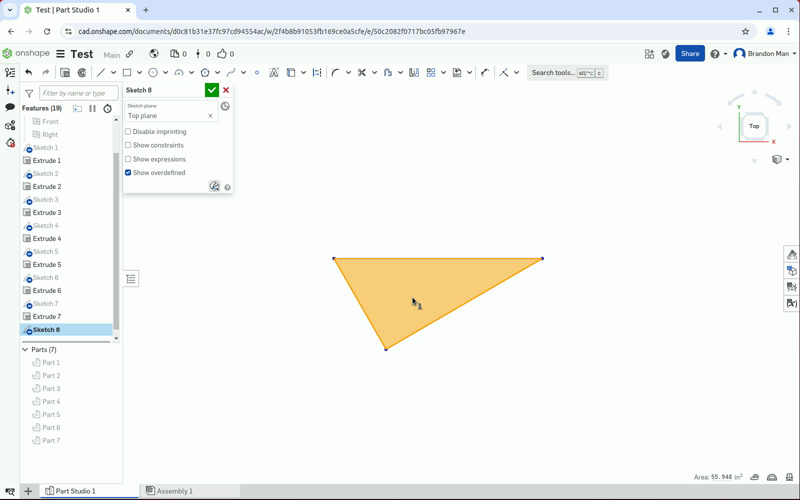
scroll(-6)
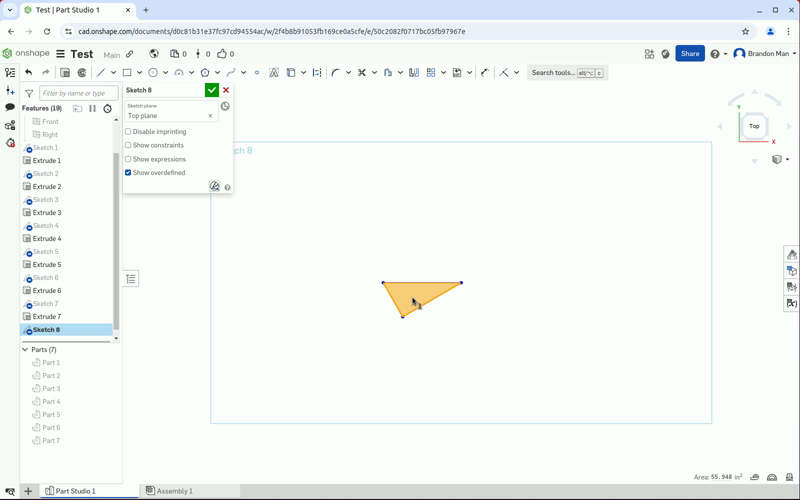
mouse_move(73, 352)
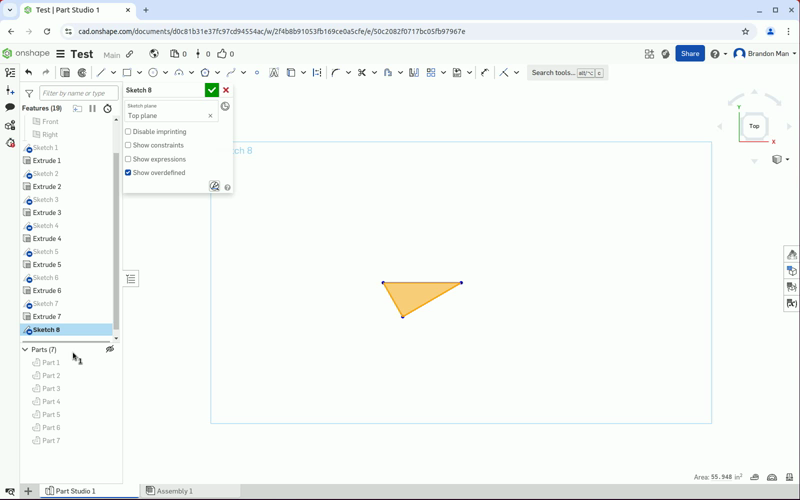
key(shift+y)
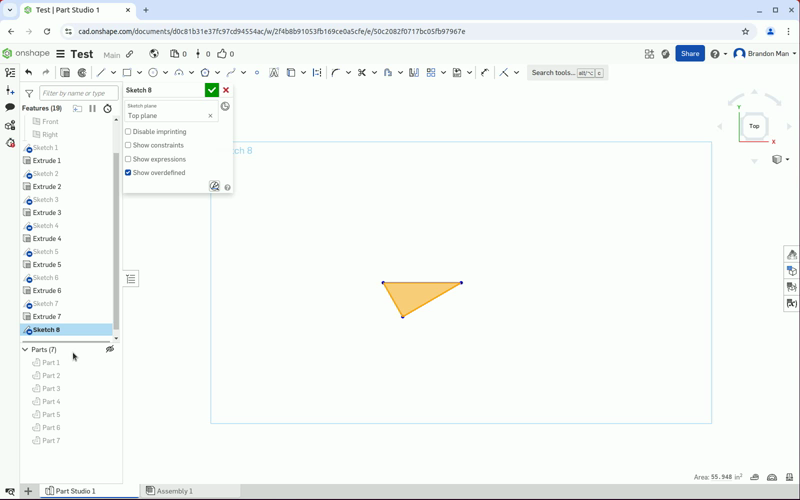
key(shift+e)
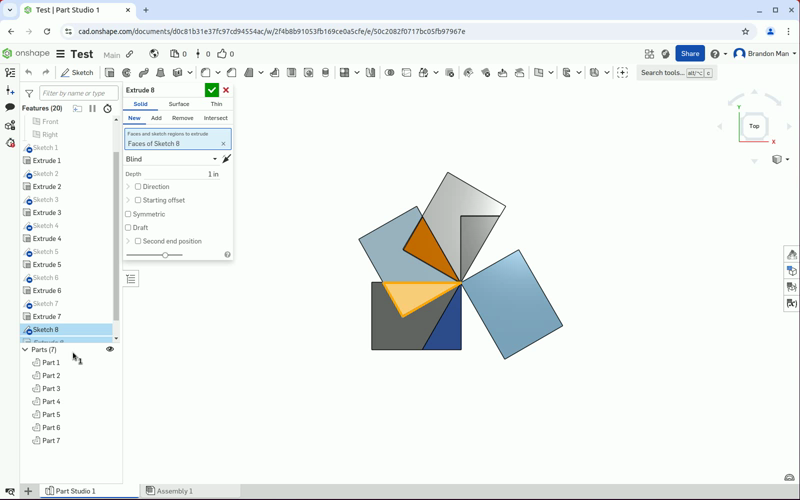
mouse_move(143, 106)
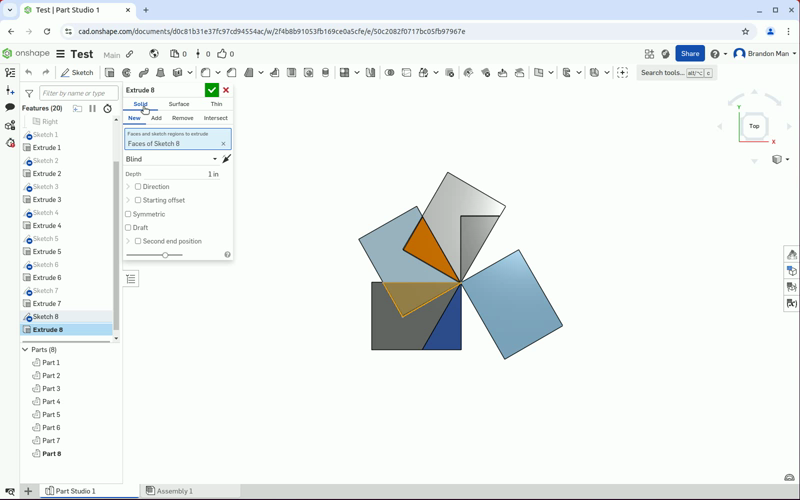
click(143, 106)
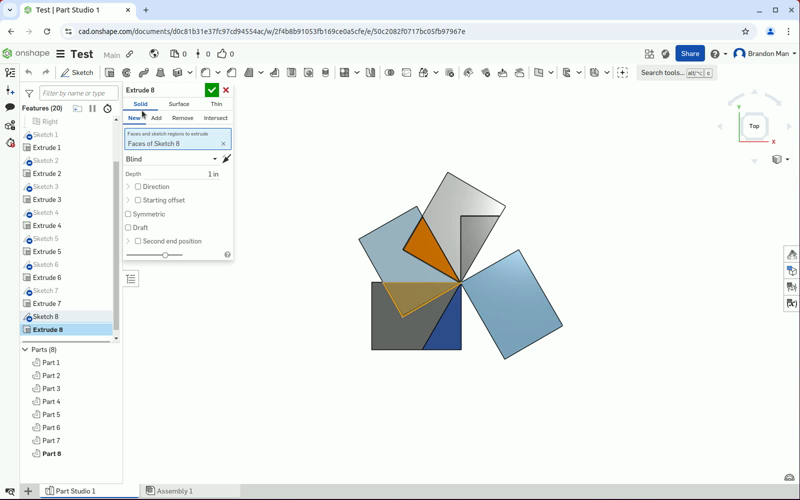
mouse_move(137, 120)
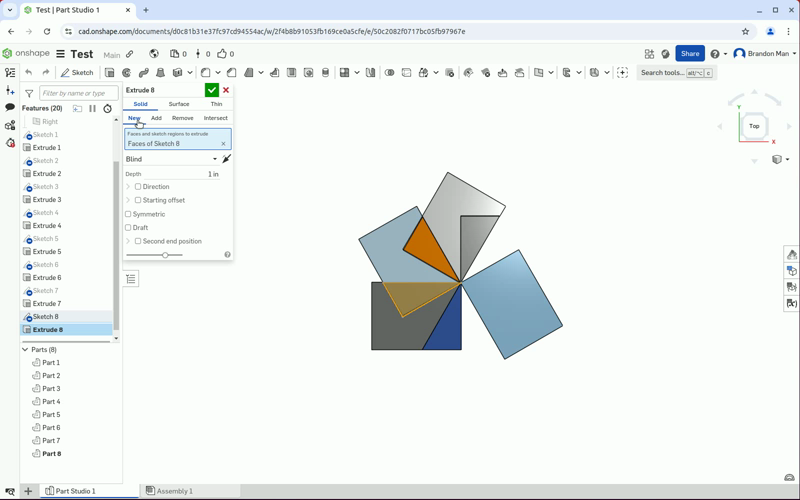
click(137, 120)
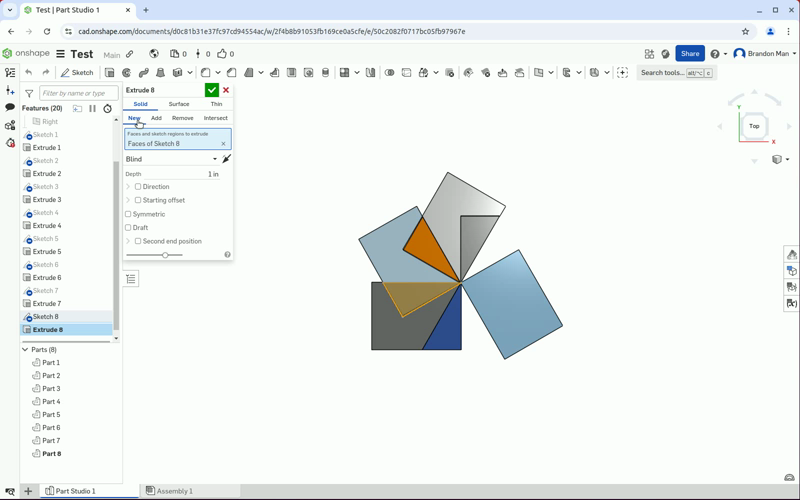
key(tab, 4)
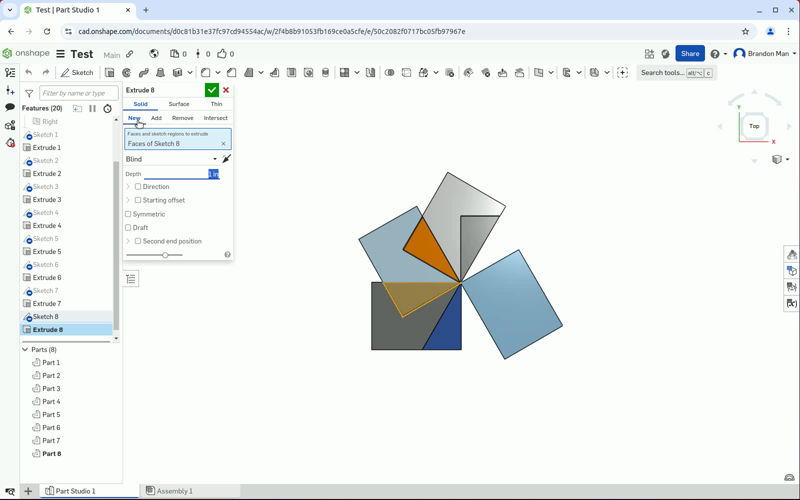
text(23.108)
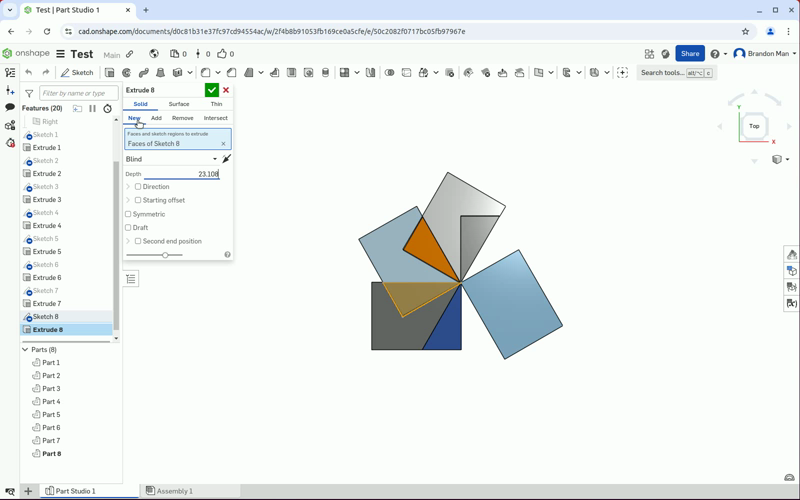
key(enter)
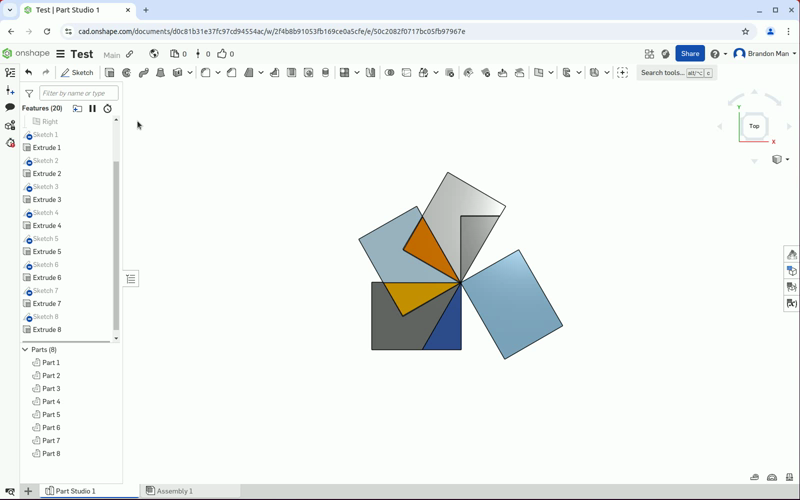
key(shift+h)
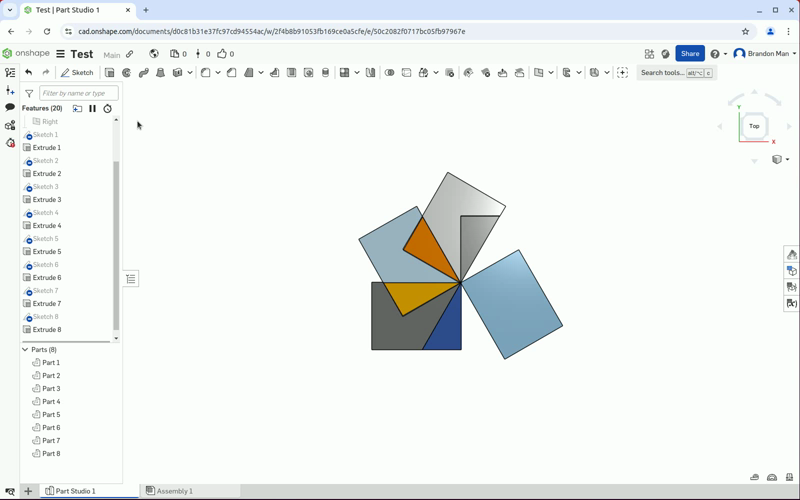
key(shift+h)
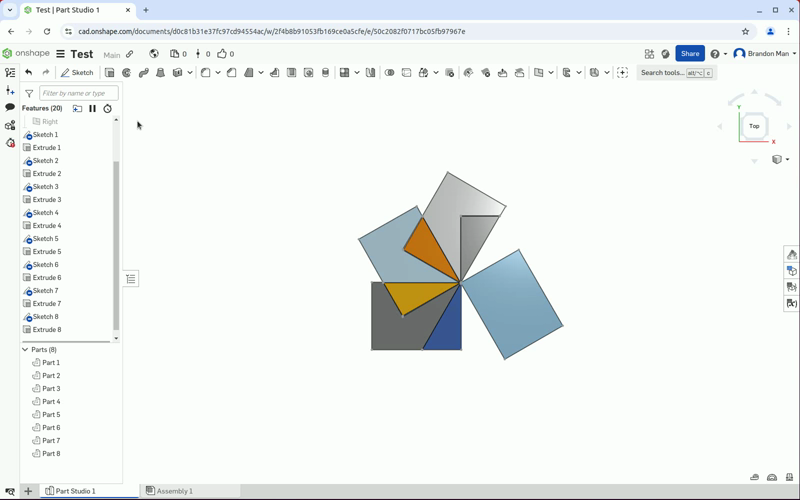
key(shift+7)
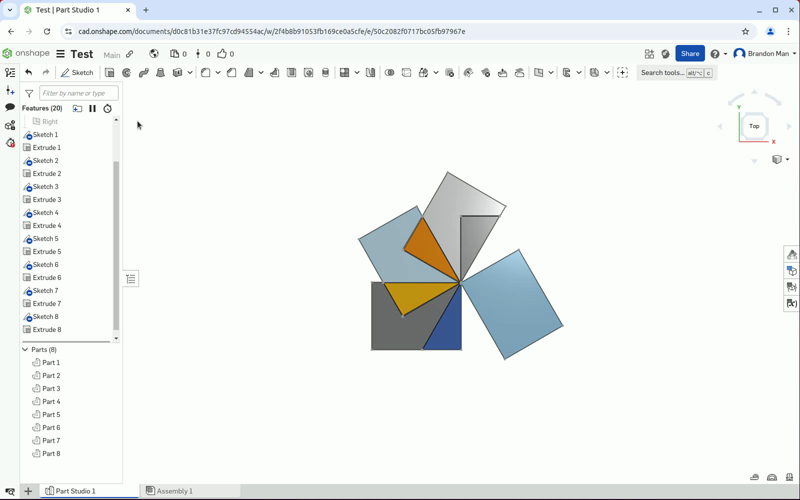
key(up, 3)
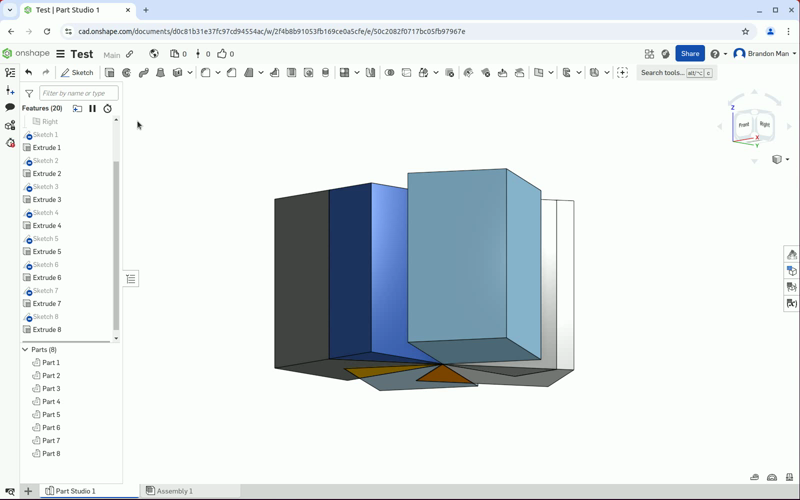
key(left, 3)
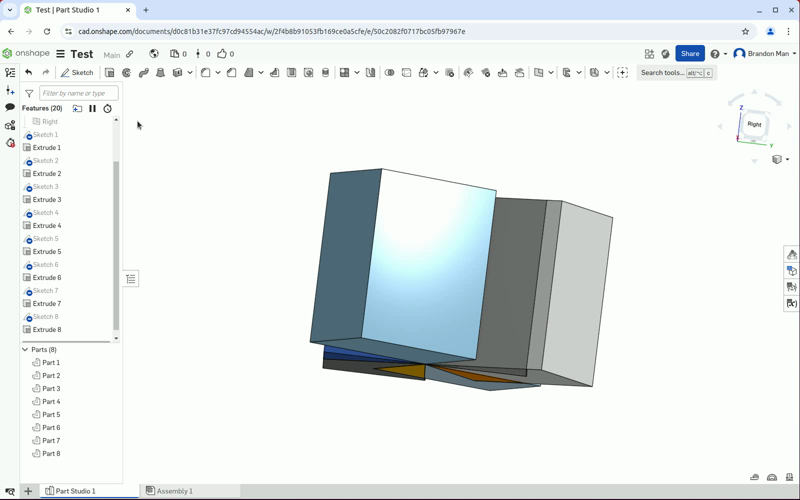
key(right, 3)
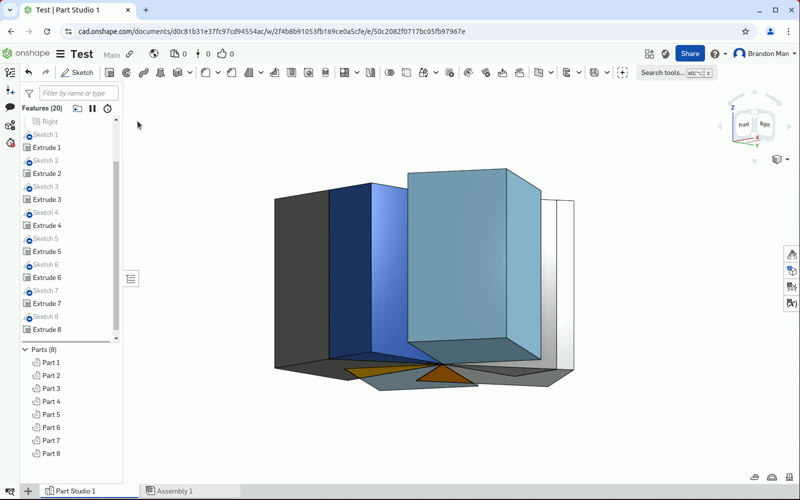
key(down, 3)
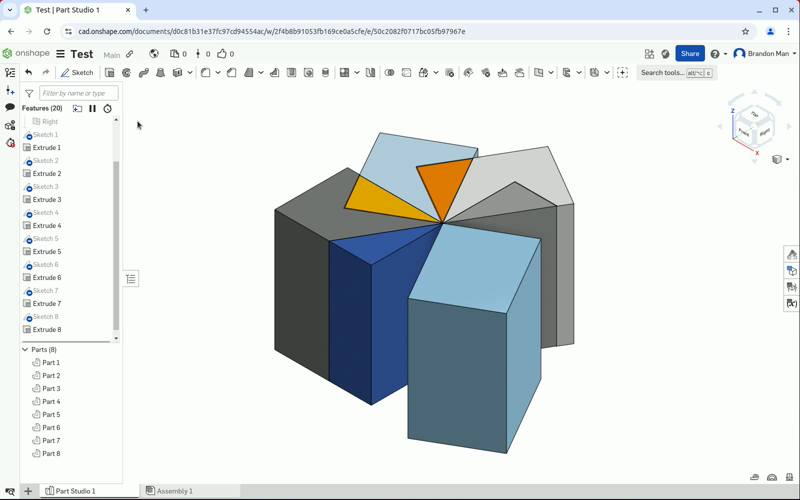
mouse_move(69, 137)
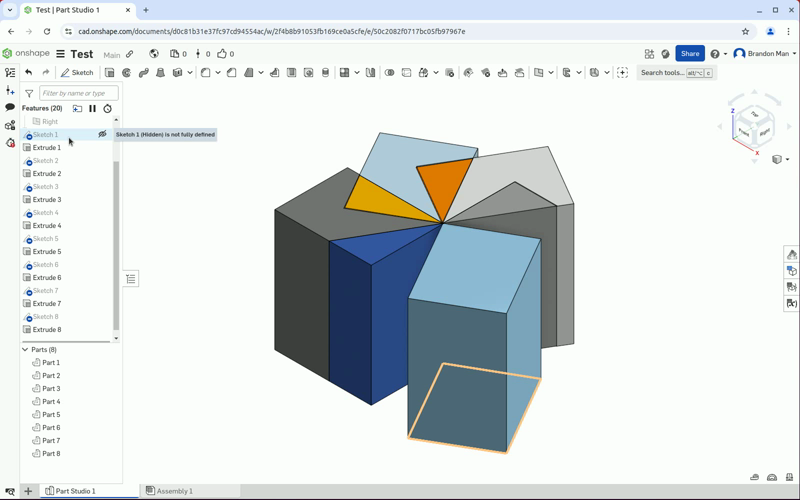
click(69, 137)